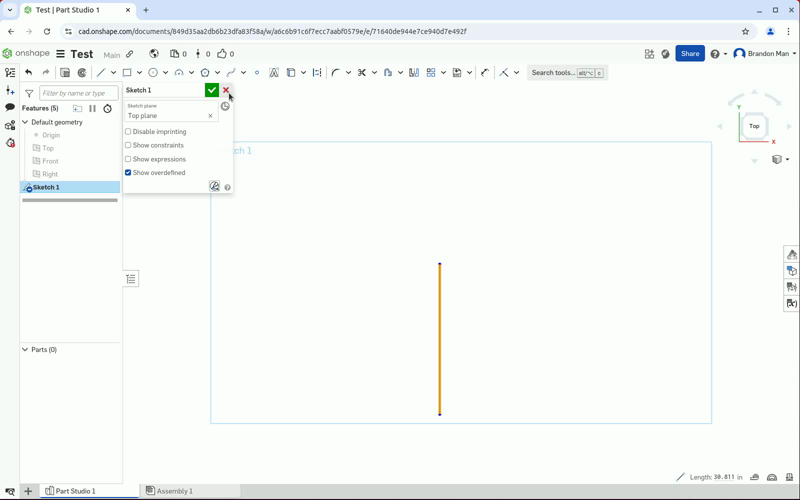
key(shift+h)
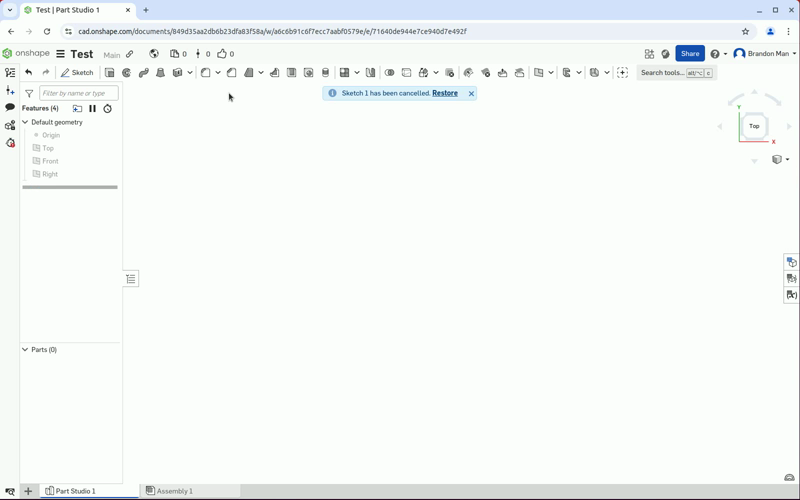
mouse_move(73, 352)
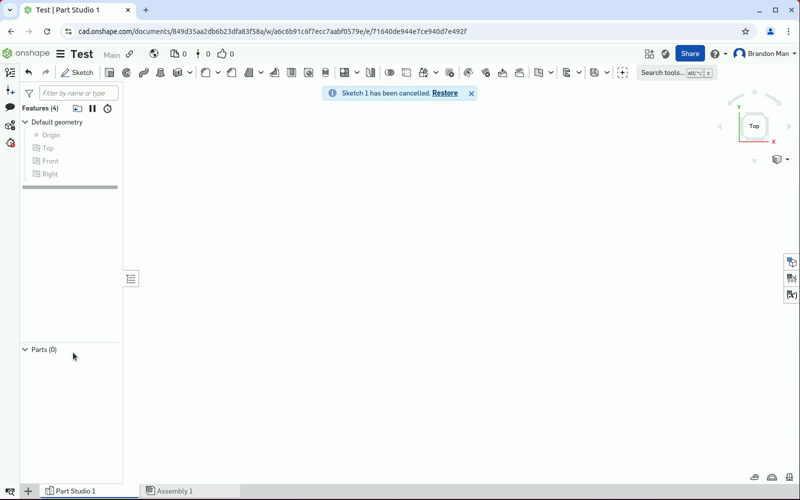
key(y)
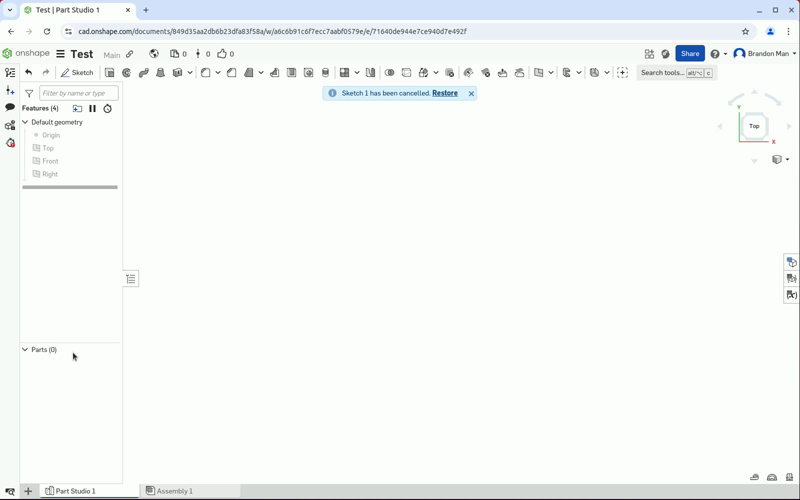
key(shift+p)
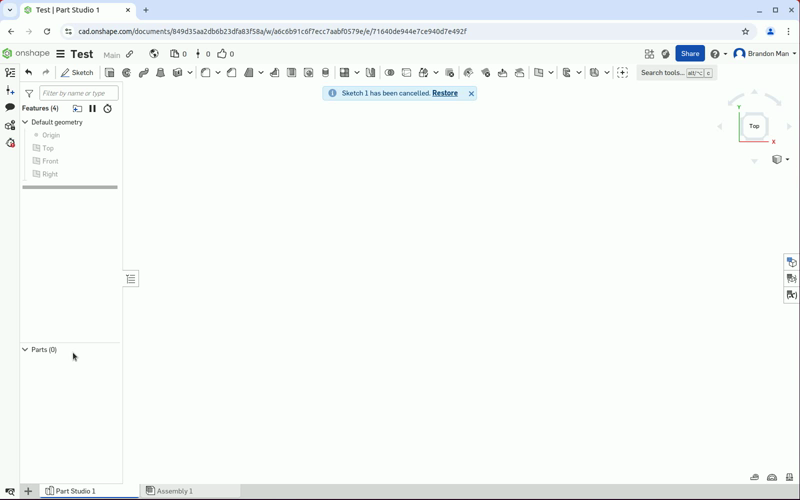
key(space)
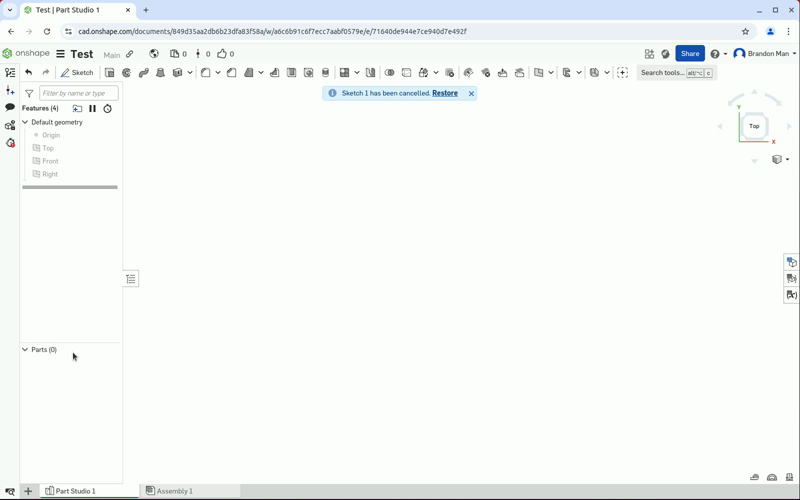
key_down(shift)
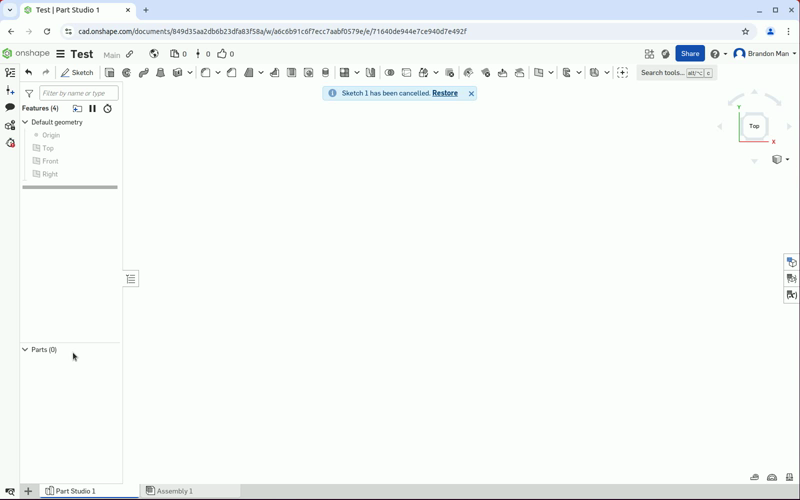
key(up)
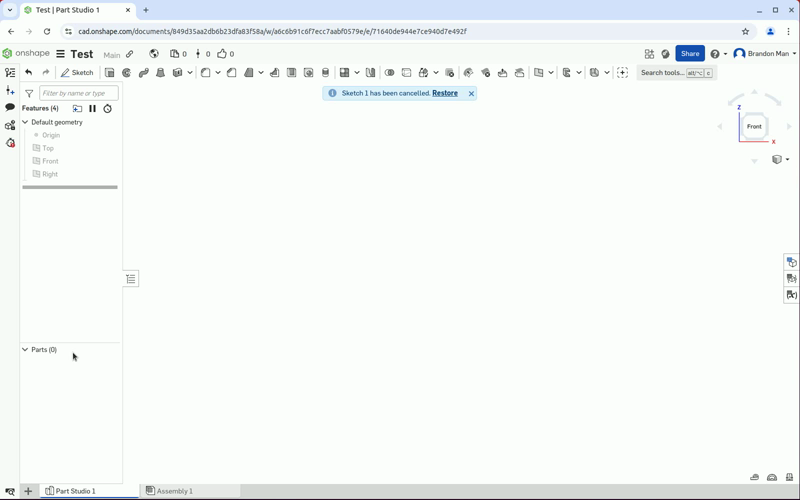
key_up(shift)
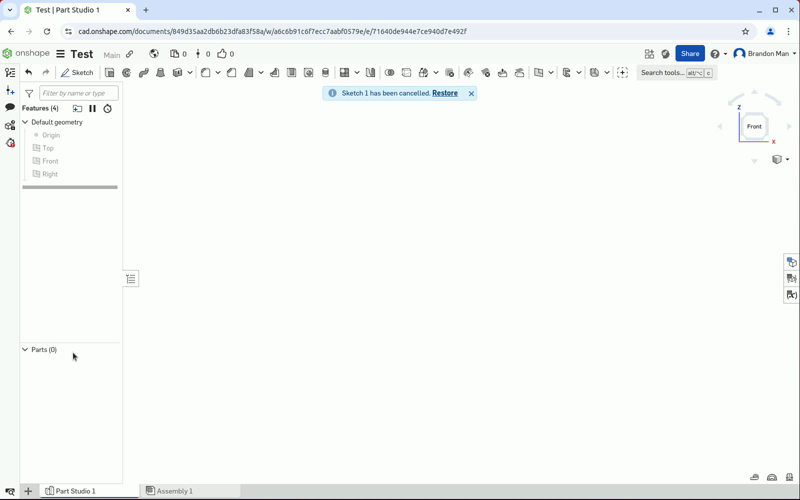
key(space)
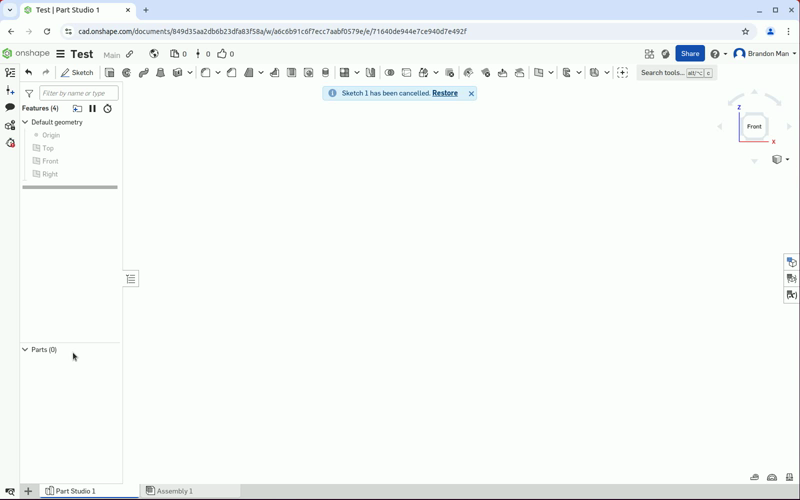
key_down(shift)
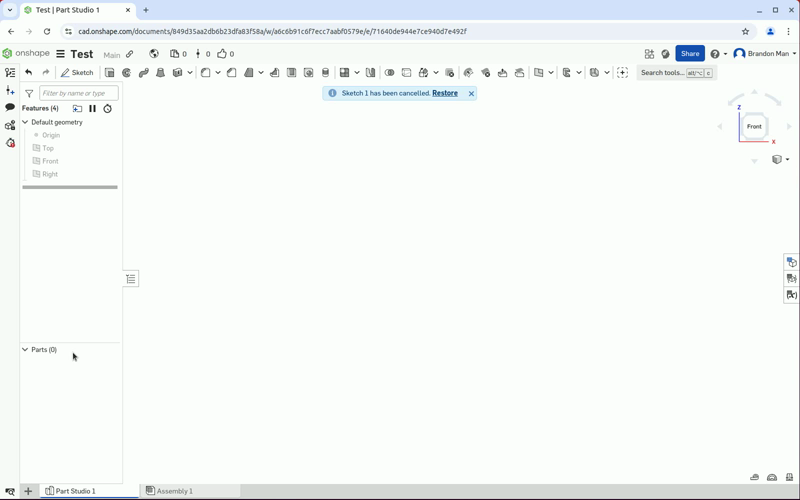
key(left)
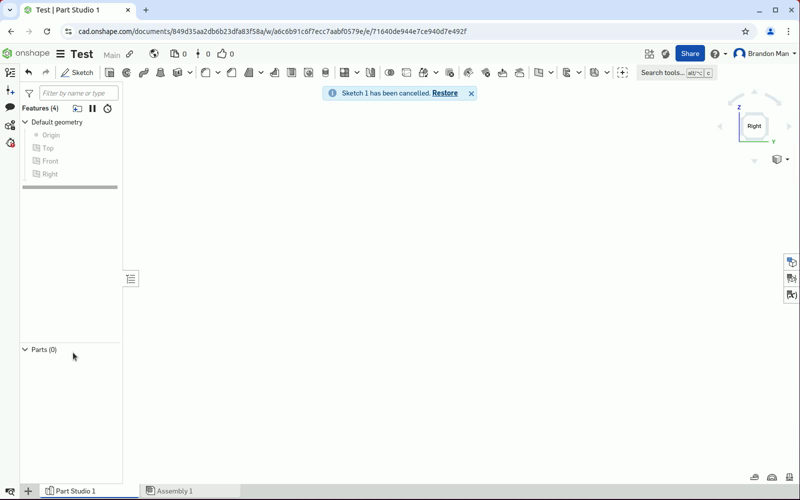
key_up(shift)
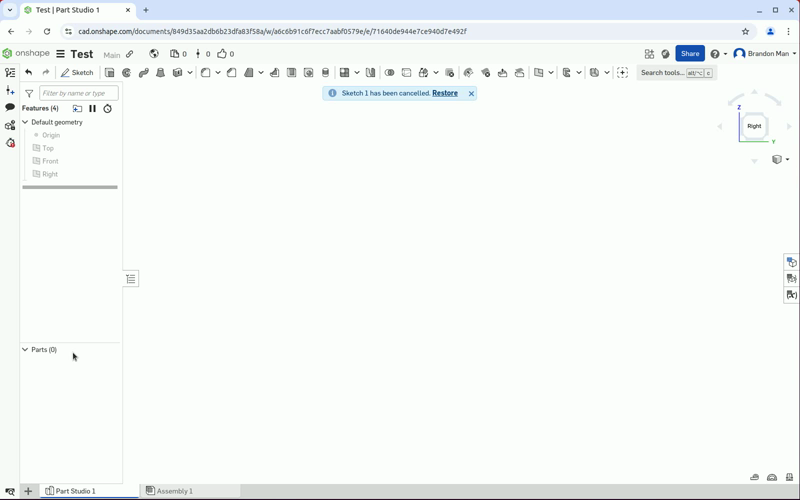
mouse_move(73, 352)
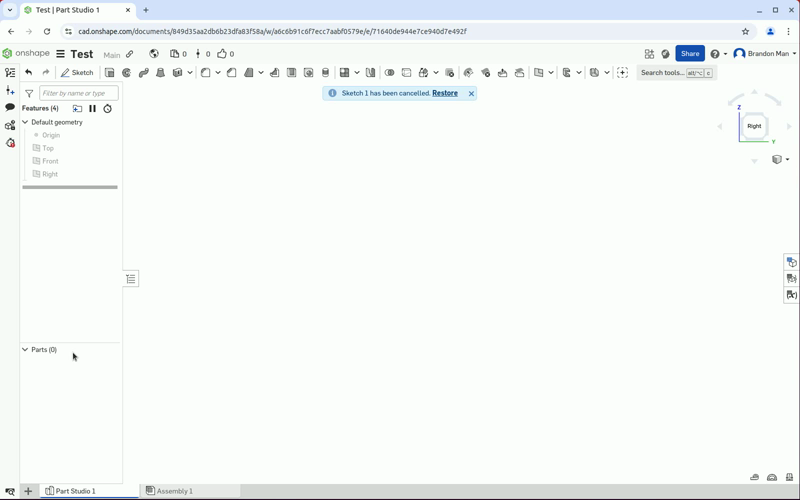
key(shift+y)
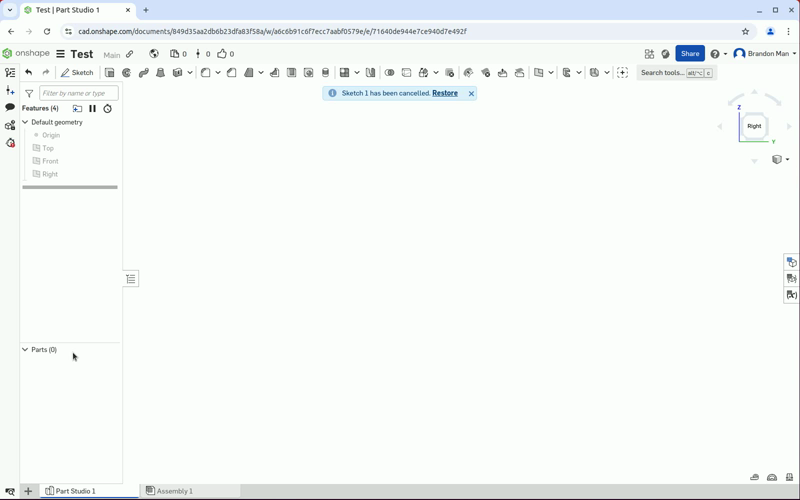
key(shift+s)
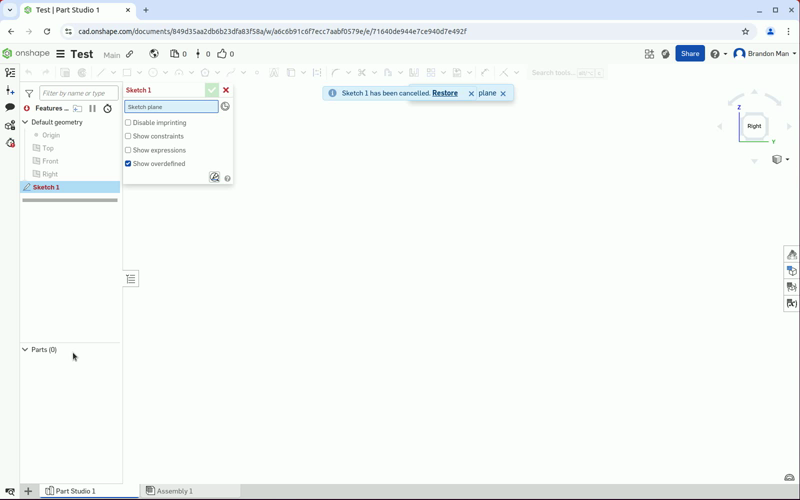
mouse_move(73, 176)
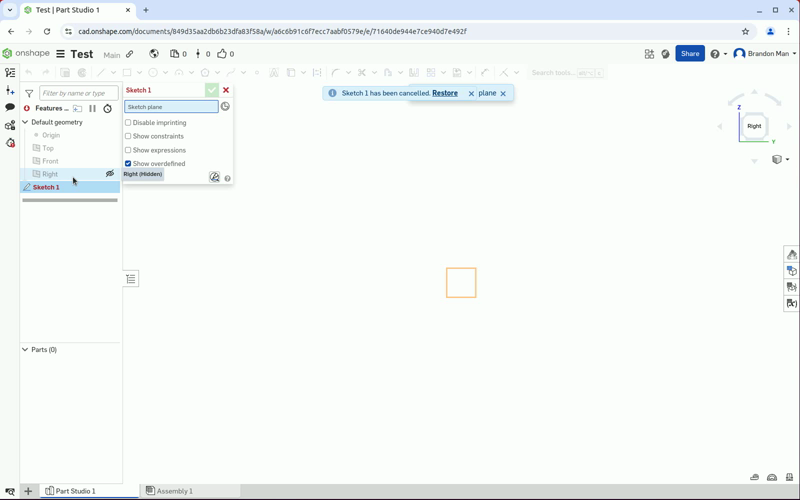
click(73, 176)
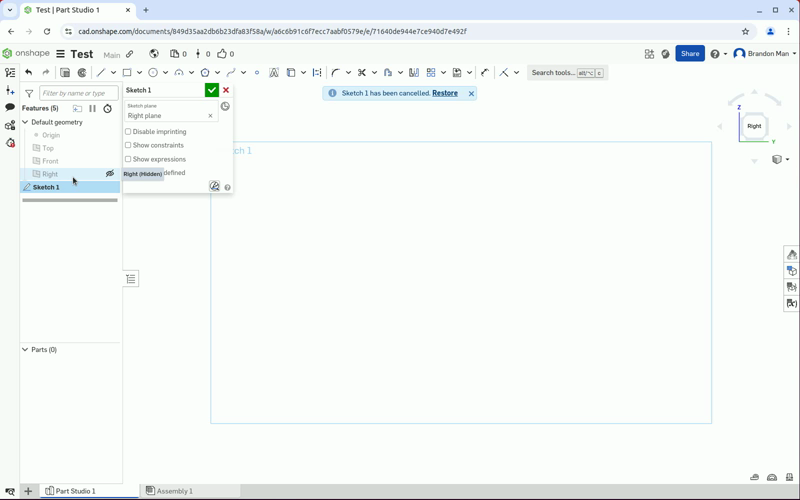
mouse_move(73, 352)
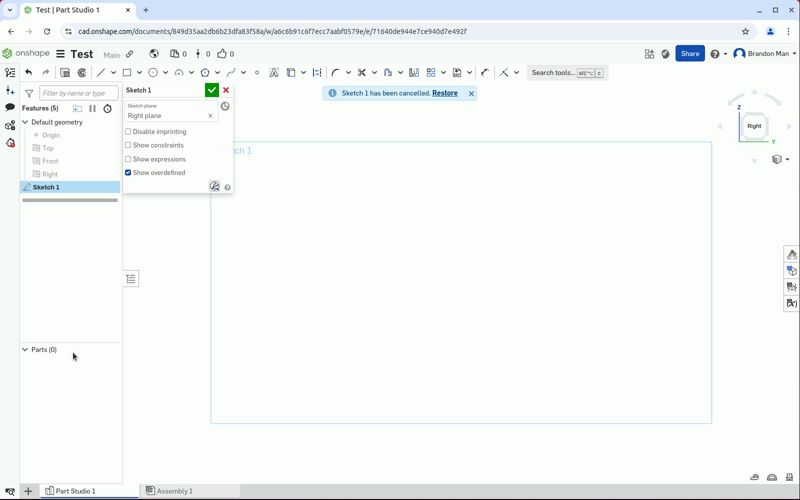
key(y)
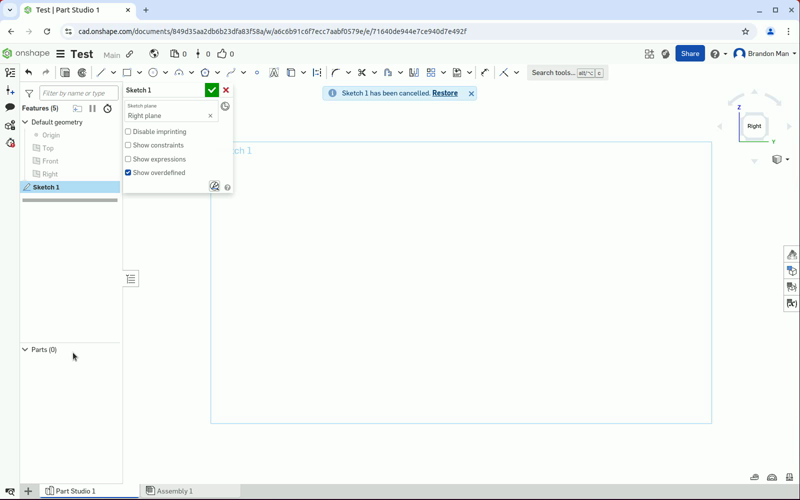
key(l)
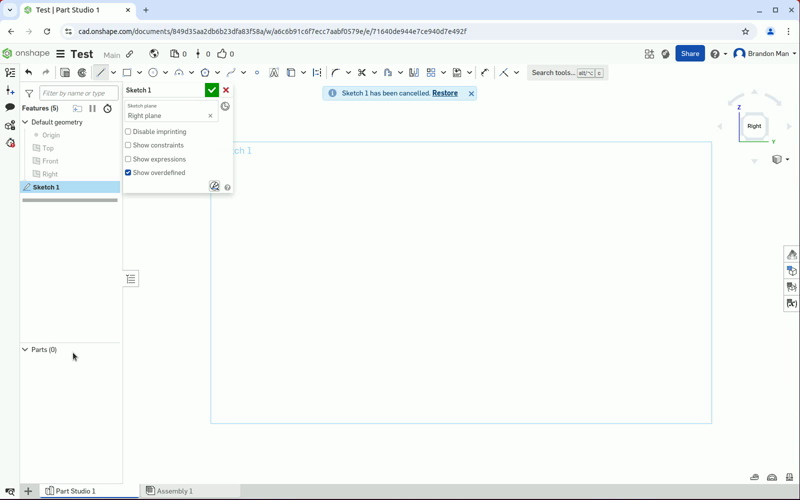
key_down(shift)
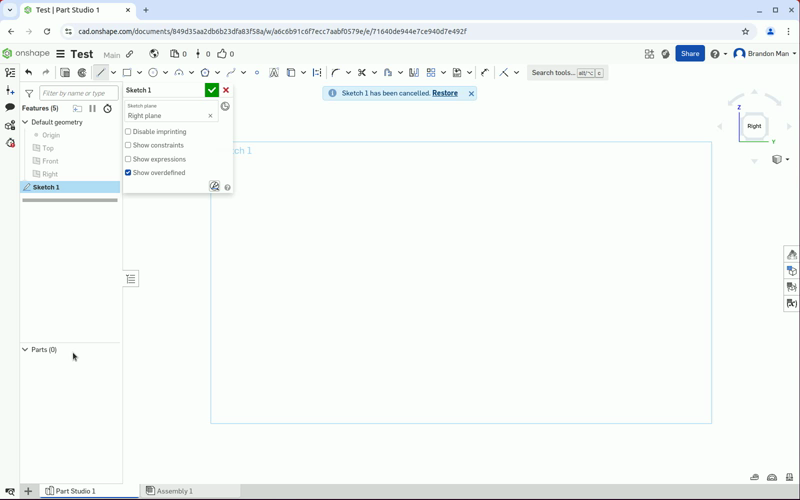
mouse_move(396, 354)
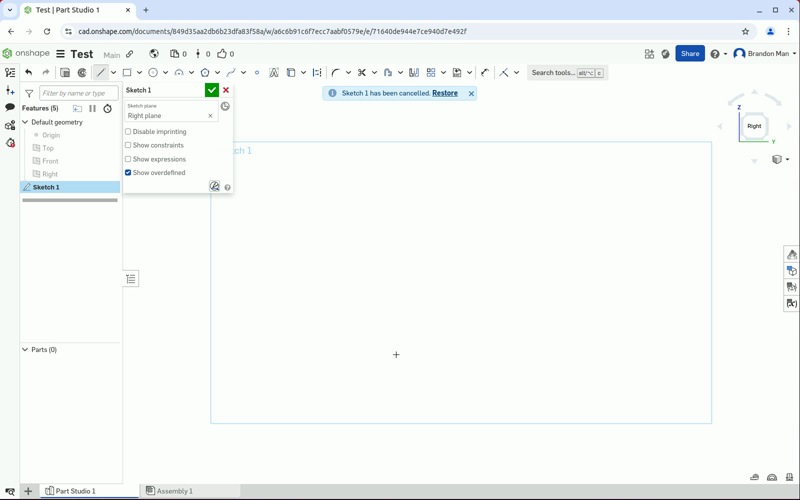
click(396, 354)
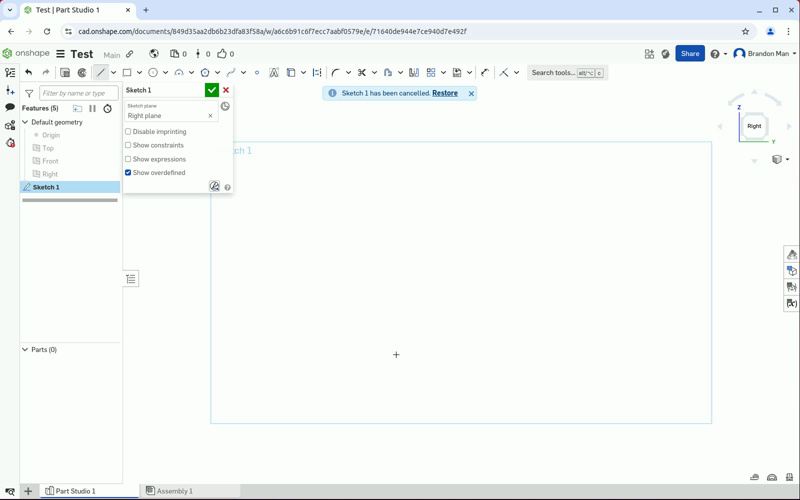
key_up(shift)
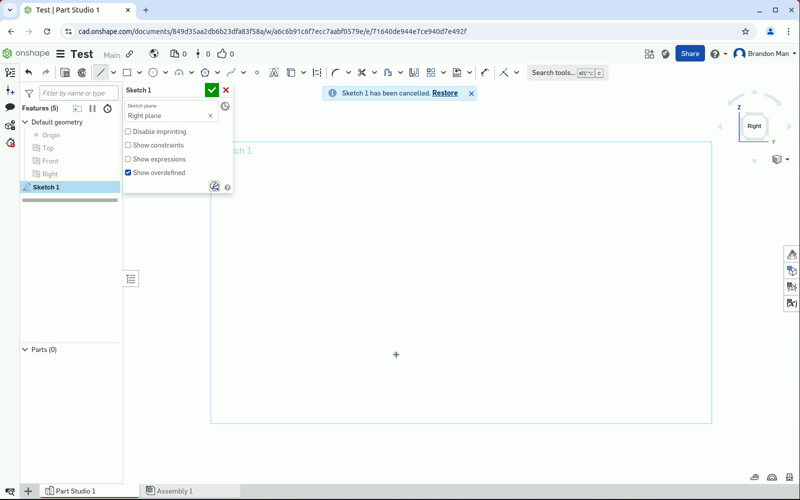
key_down(shift)
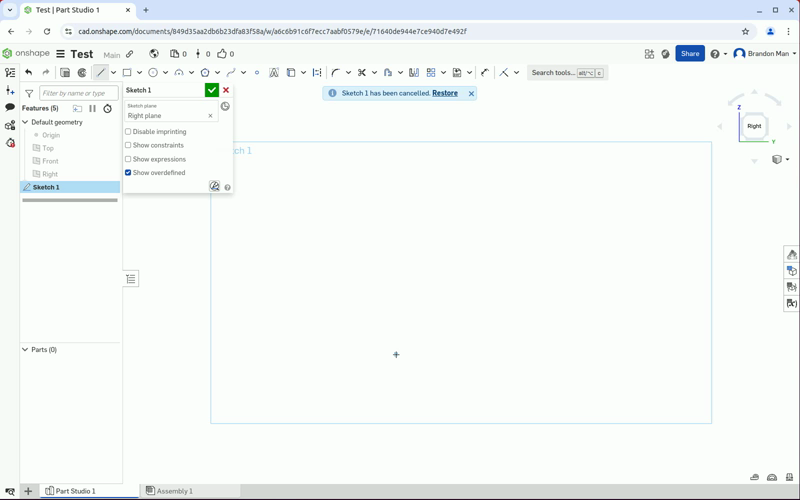
mouse_move(426, 354)
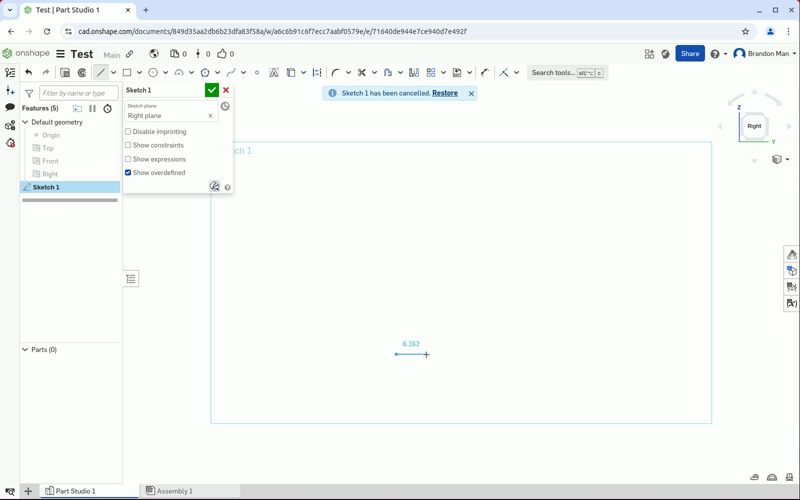
mouse_move(404, 354)
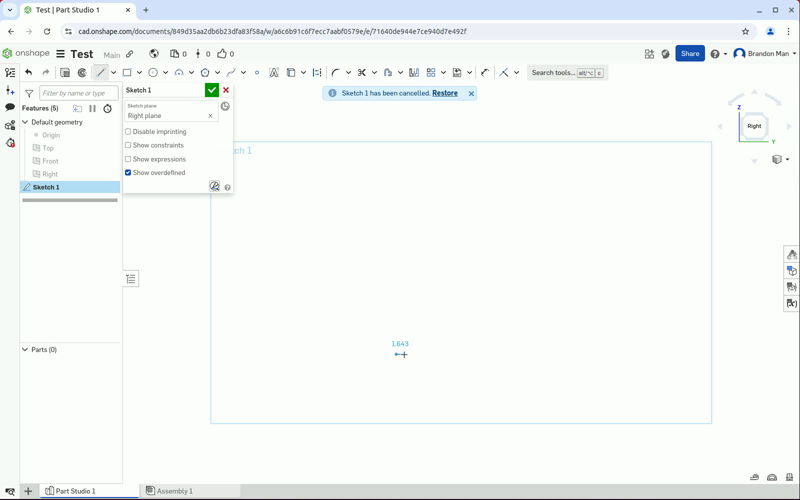
click(404, 354)
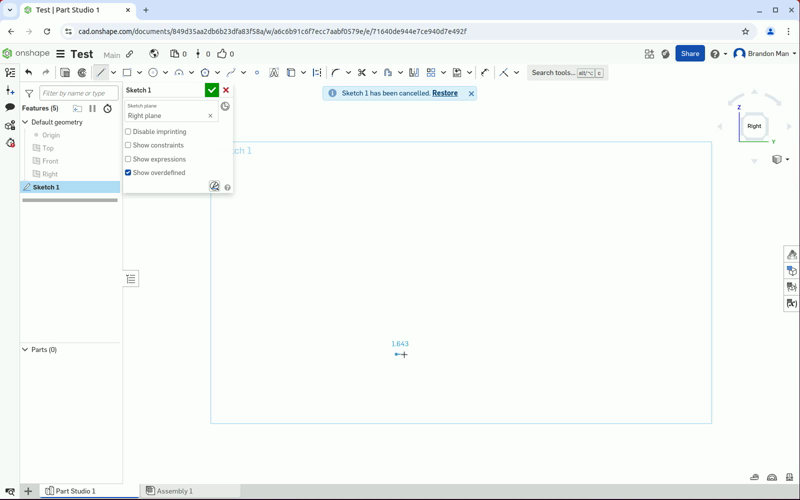
key_up(shift)
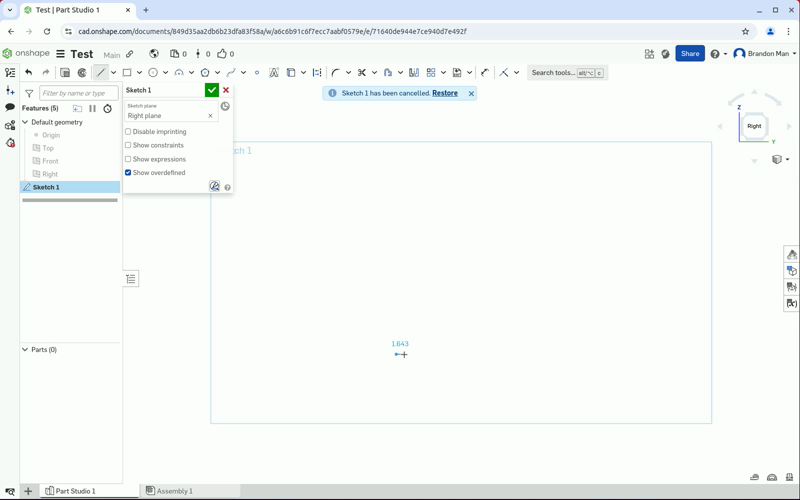
key_down(shift)
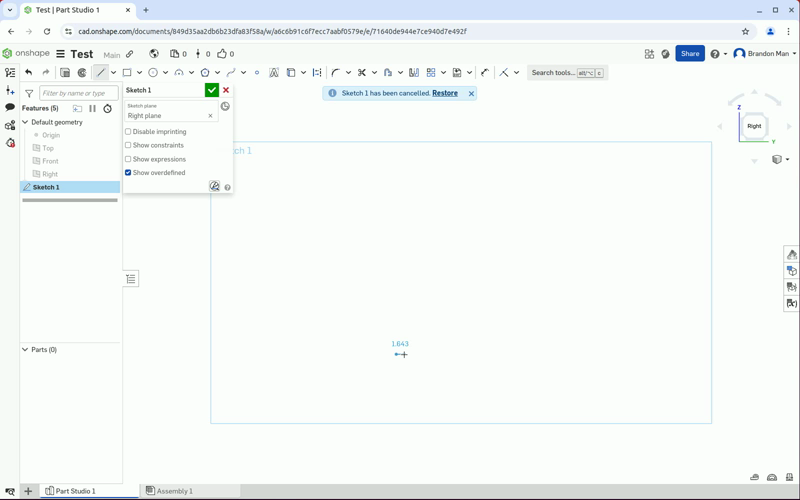
mouse_move(404, 171)
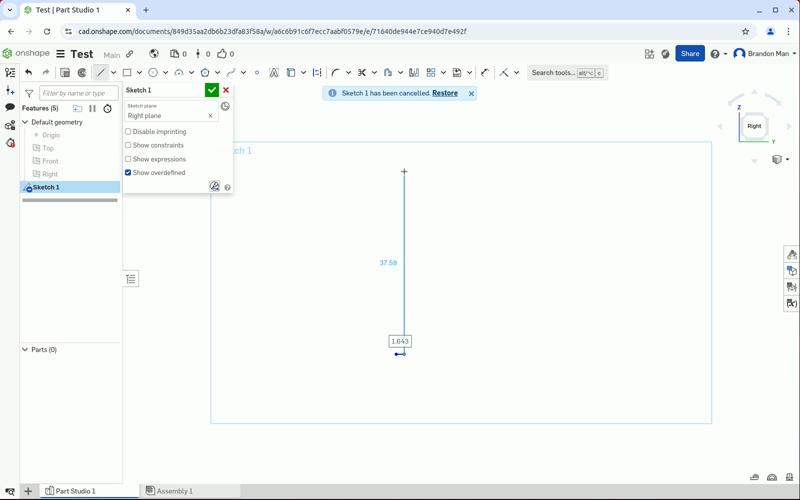
click(404, 171)
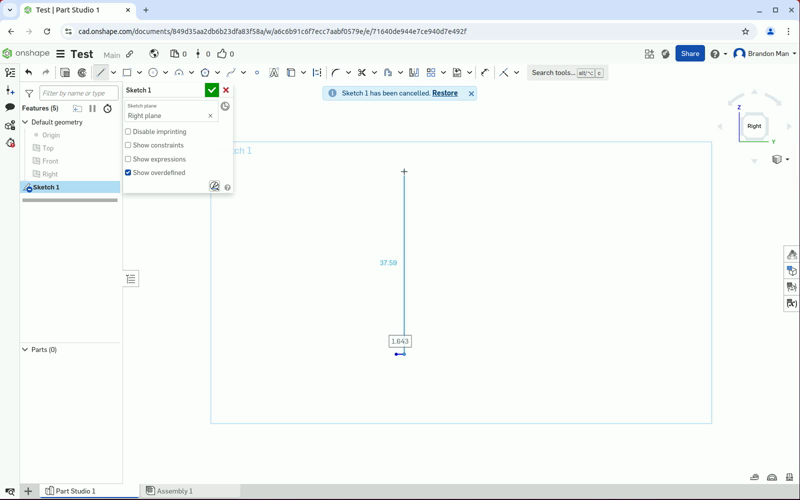
key_up(shift)
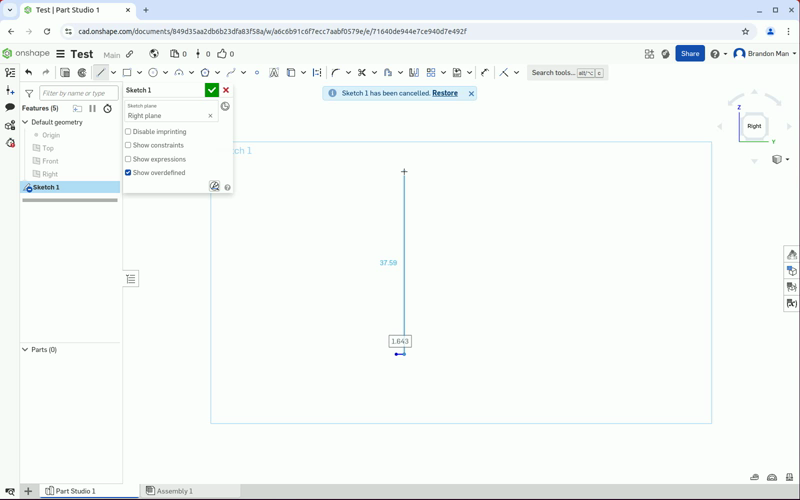
key_down(shift)
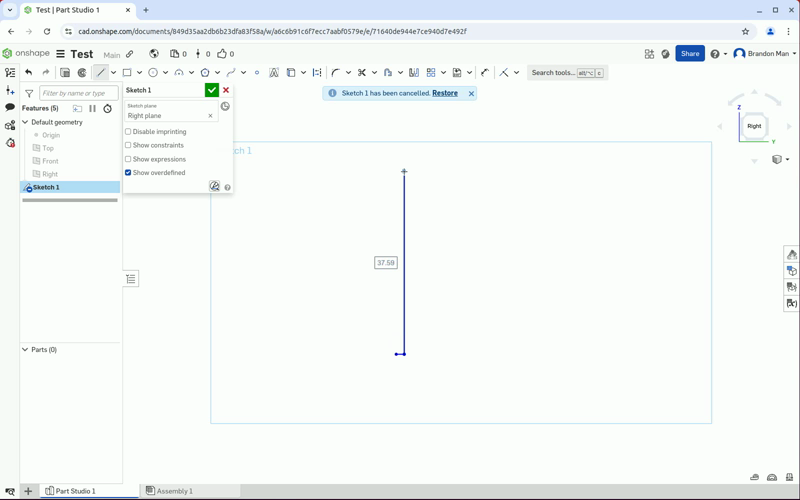
mouse_move(434, 171)
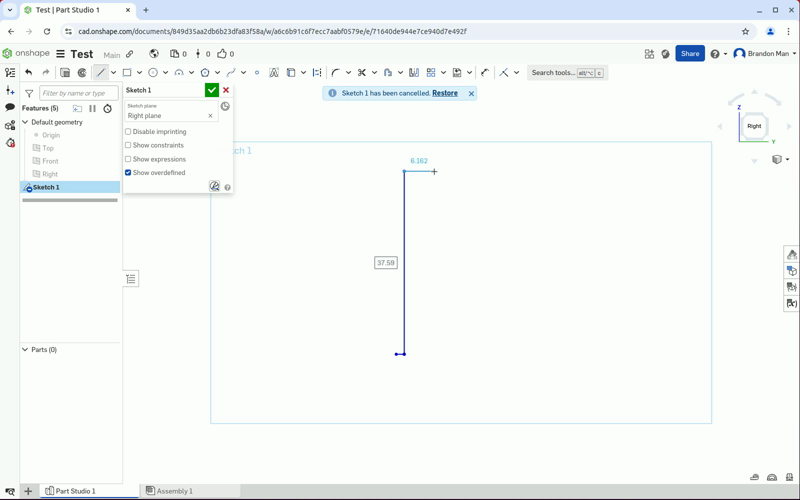
mouse_move(396, 171)
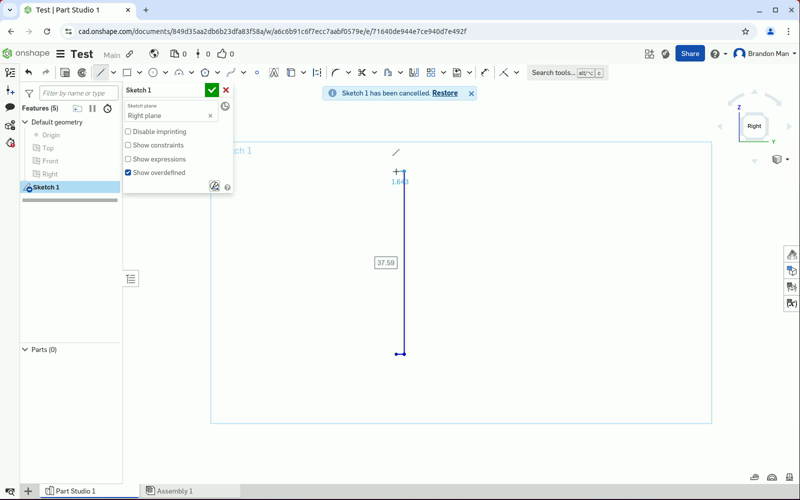
click(396, 171)
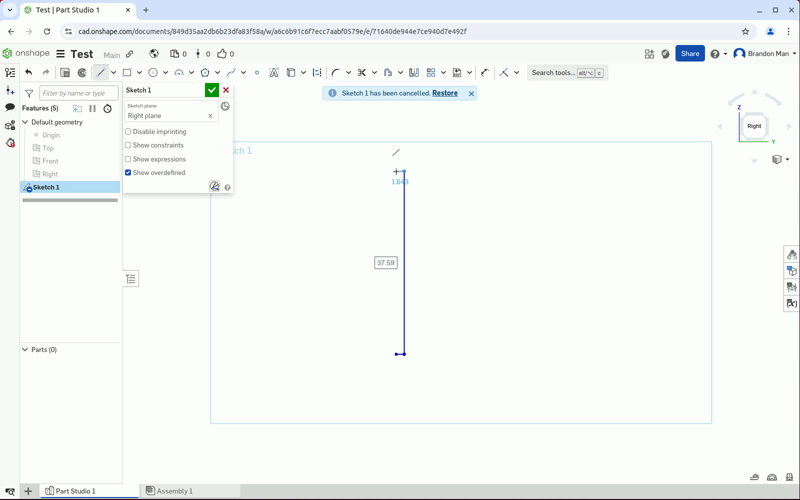
key_up(shift)
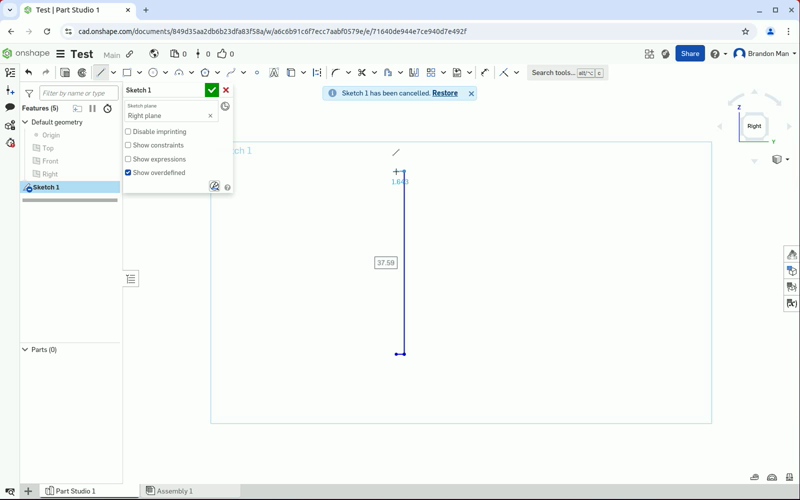
key_down(shift)
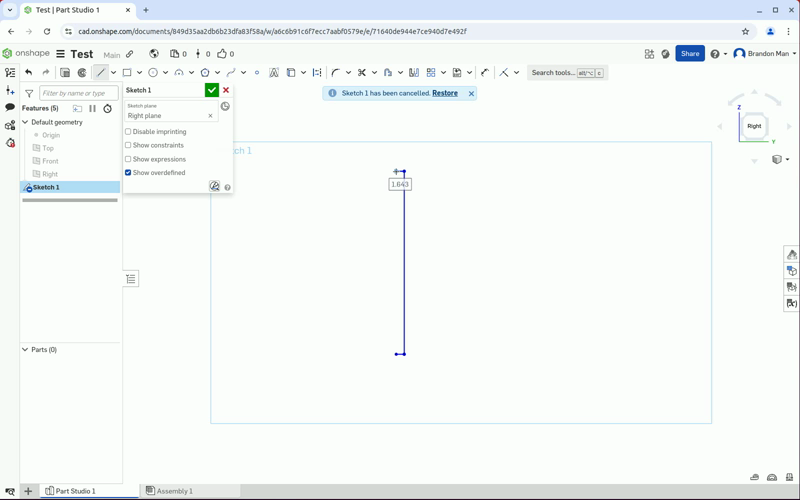
mouse_move(396, 354)
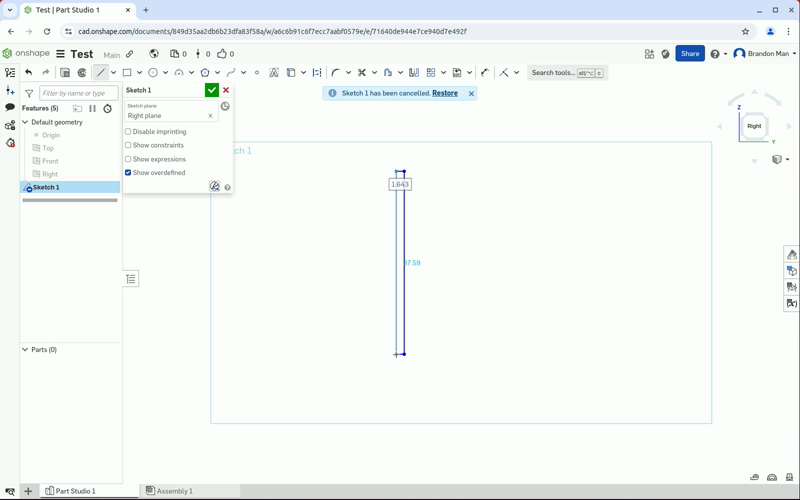
key_up(shift)
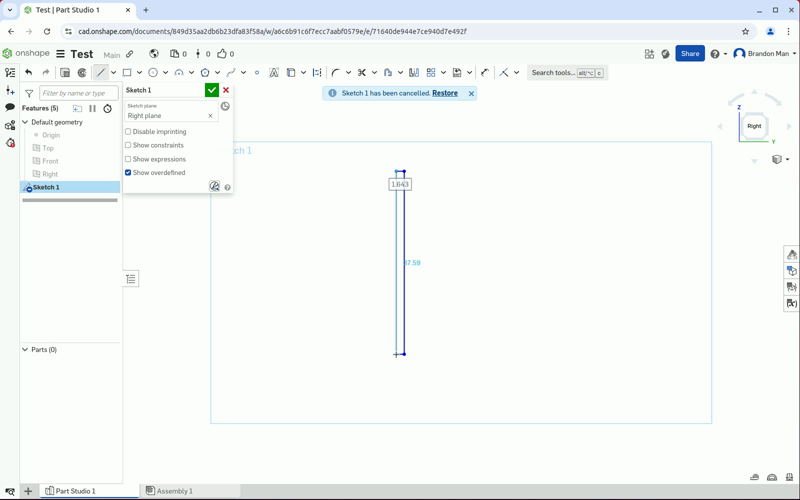
click(396, 354)
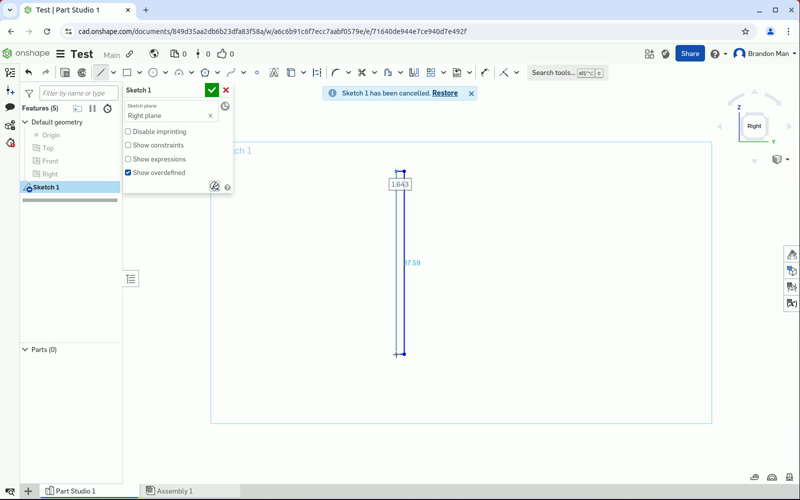
key(esc)
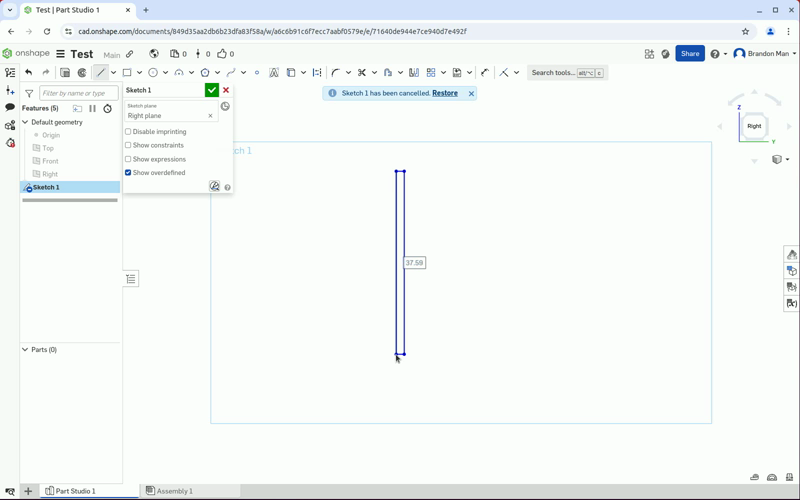
mouse_move(402, 188)
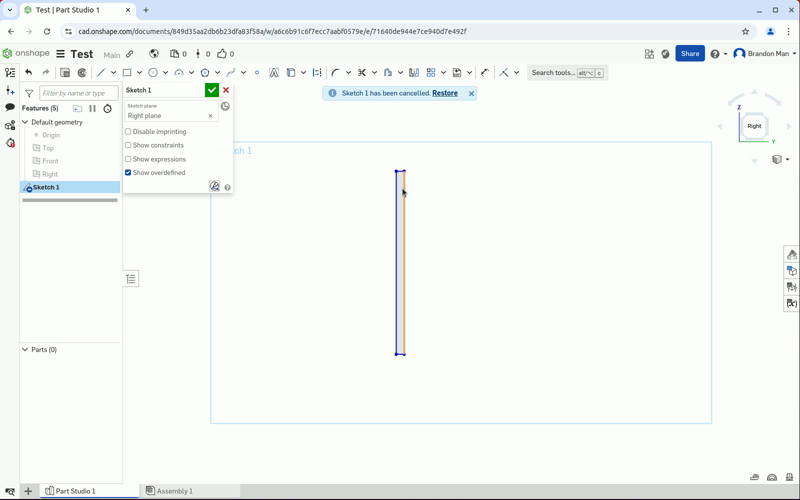
scroll(6)
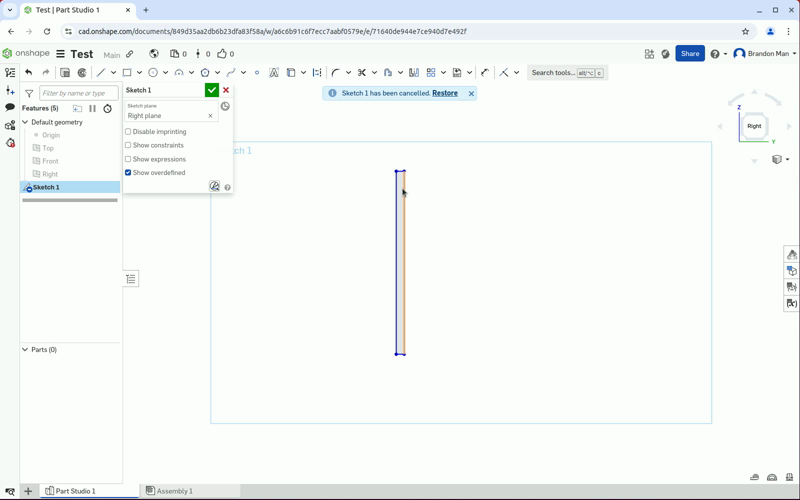
scroll(6)
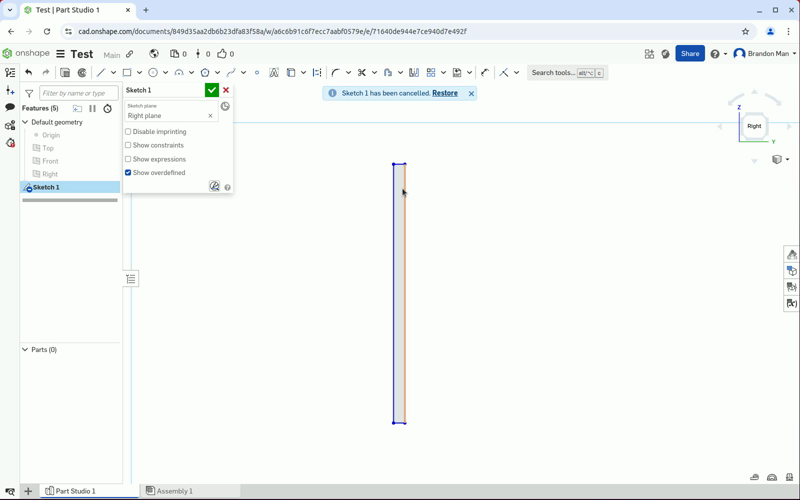
scroll(6)
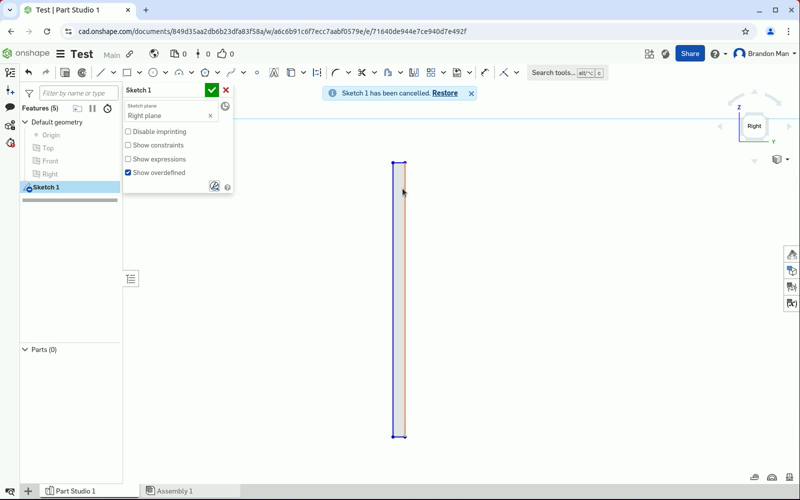
scroll(6)
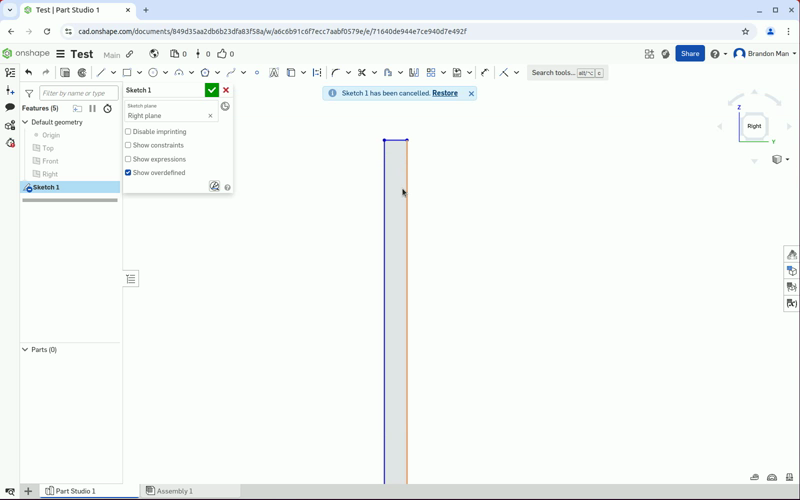
scroll(6)
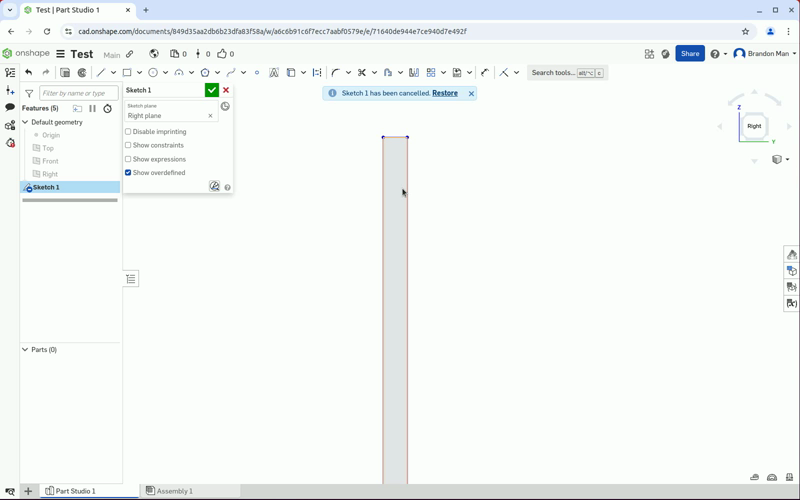
scroll(6)
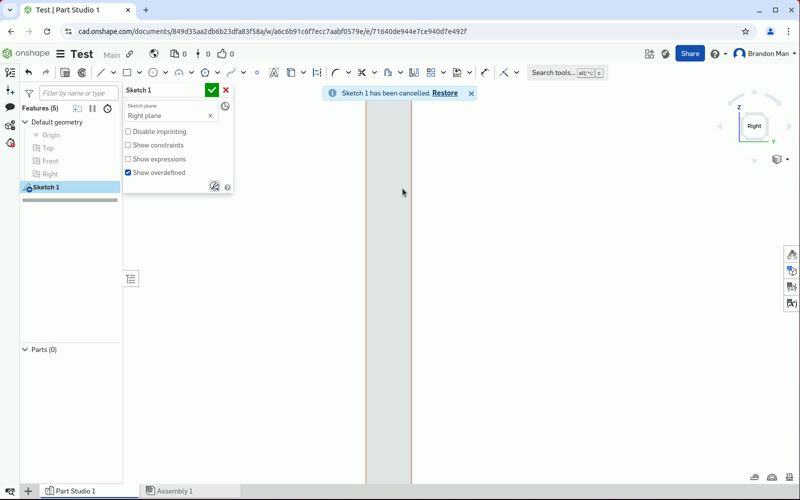
scroll(6)
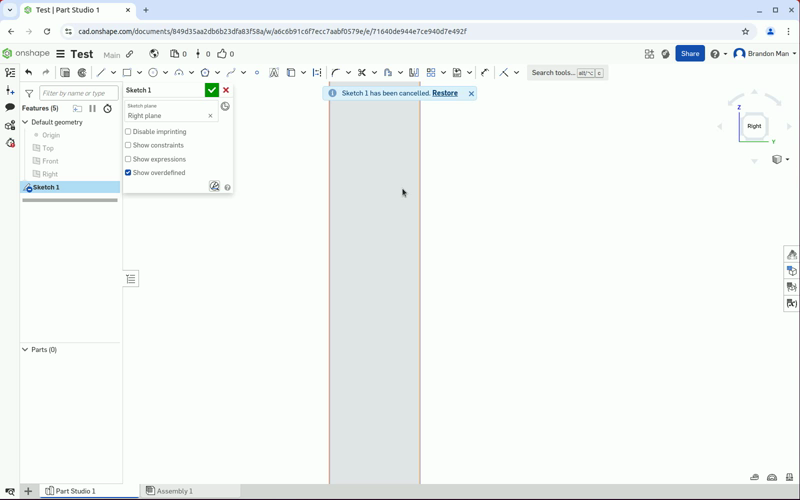
click(402, 188)
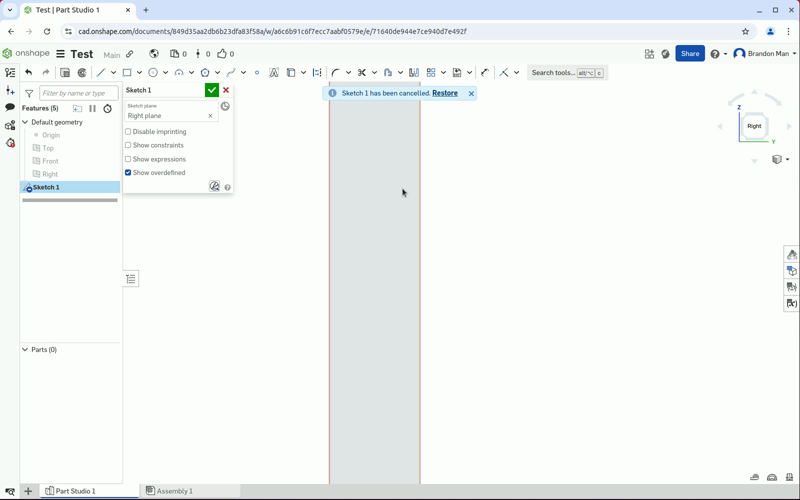
scroll(-6)
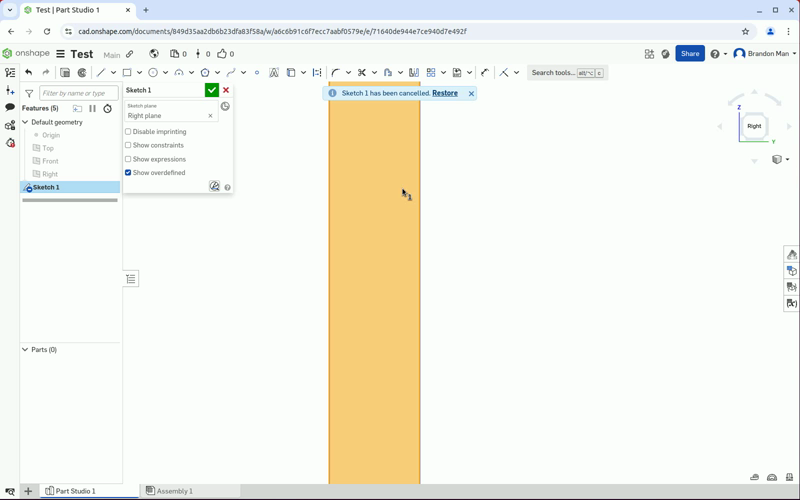
scroll(-6)
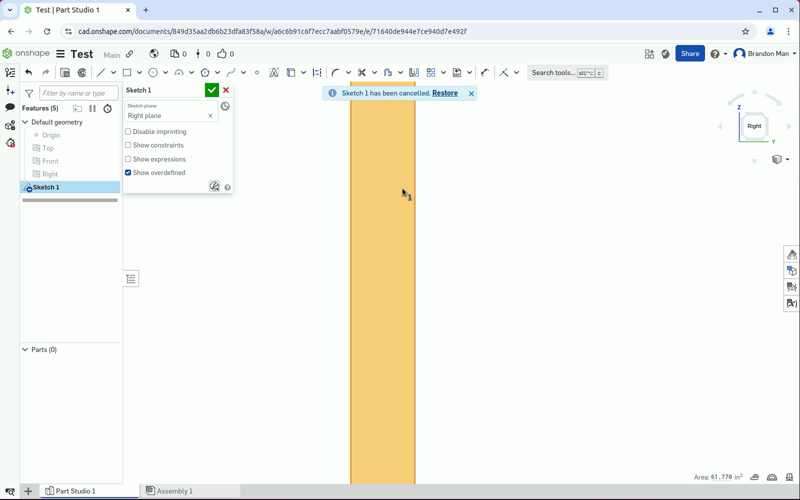
scroll(-6)
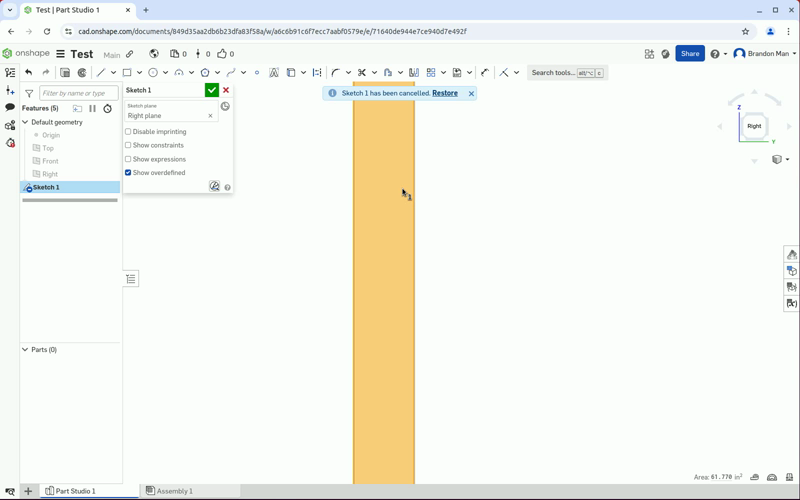
scroll(-6)
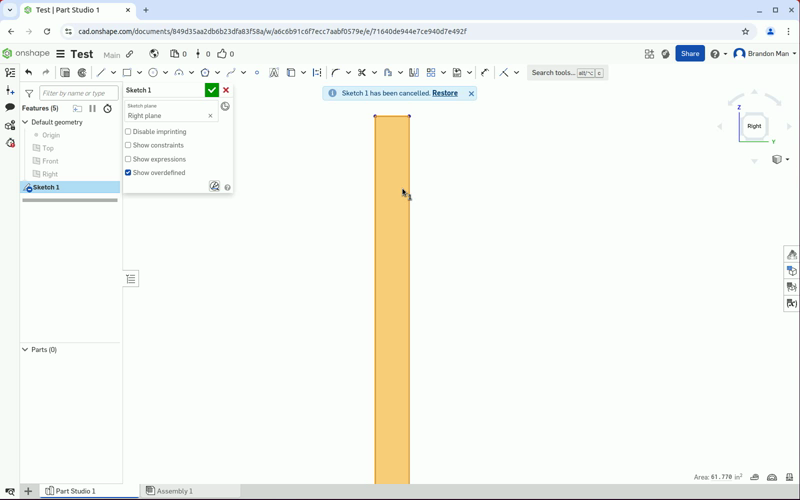
scroll(-6)
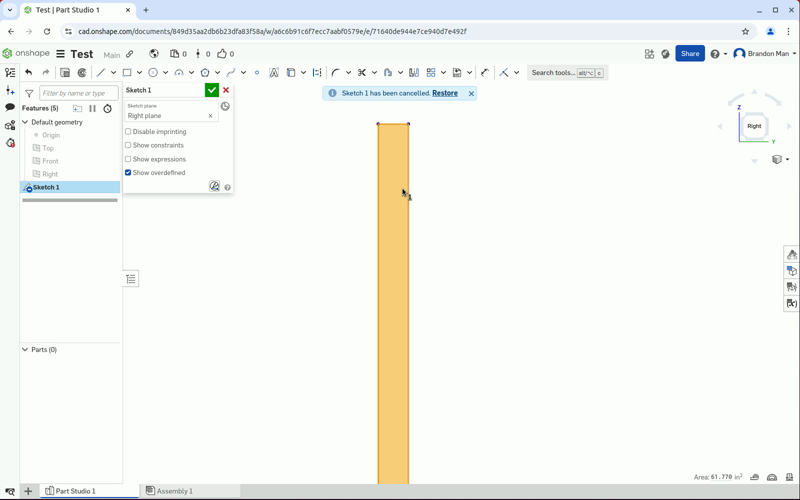
scroll(-6)
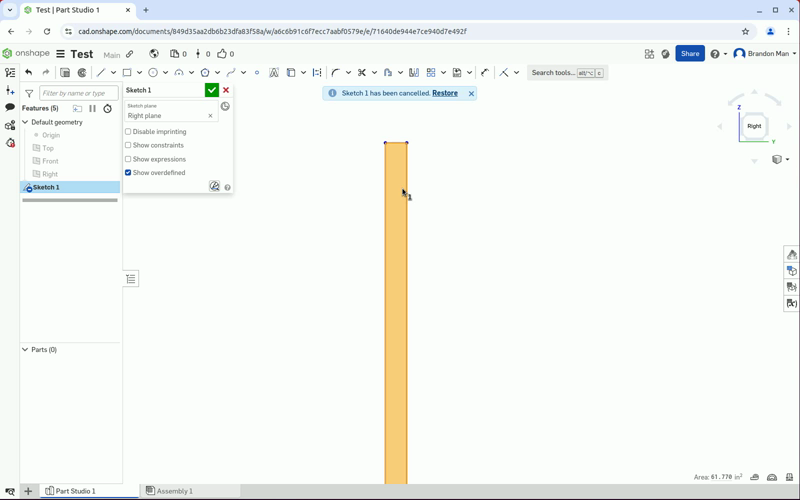
scroll(-6)
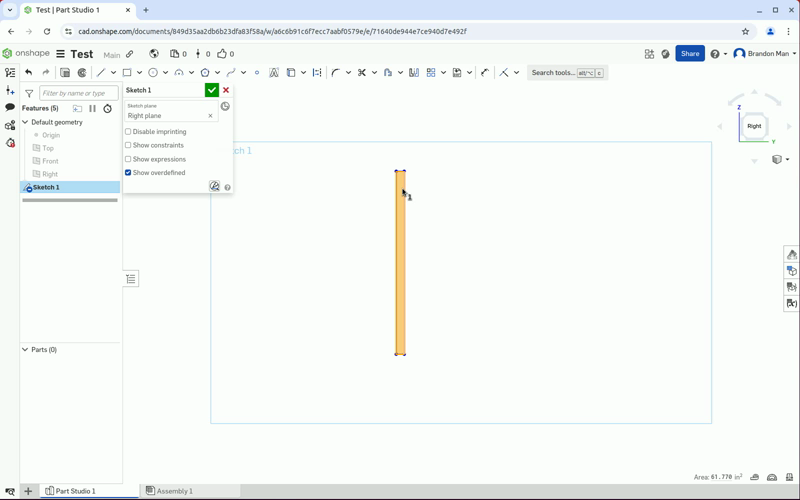
mouse_move(73, 352)
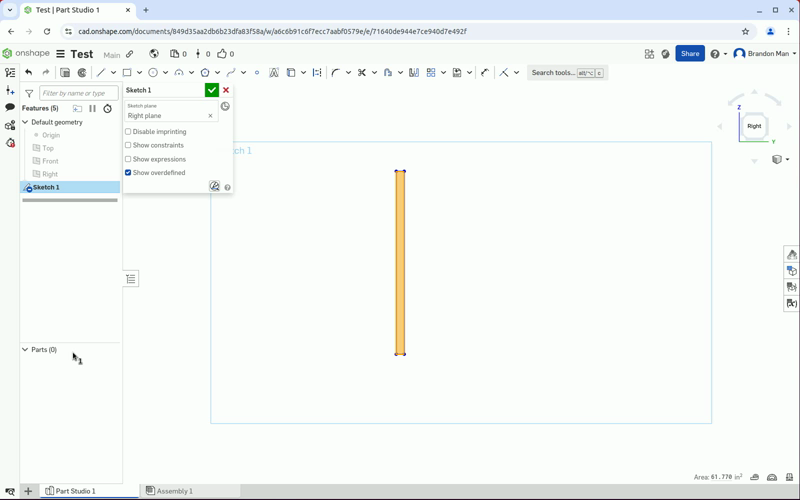
key(shift+y)
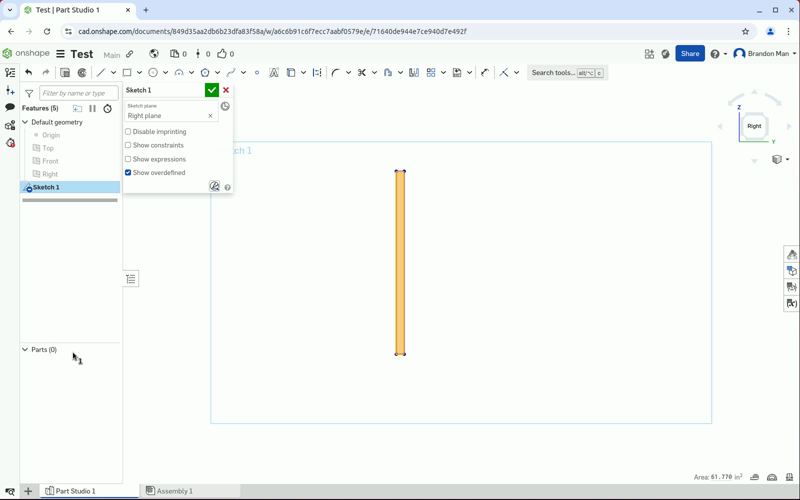
key(shift+e)
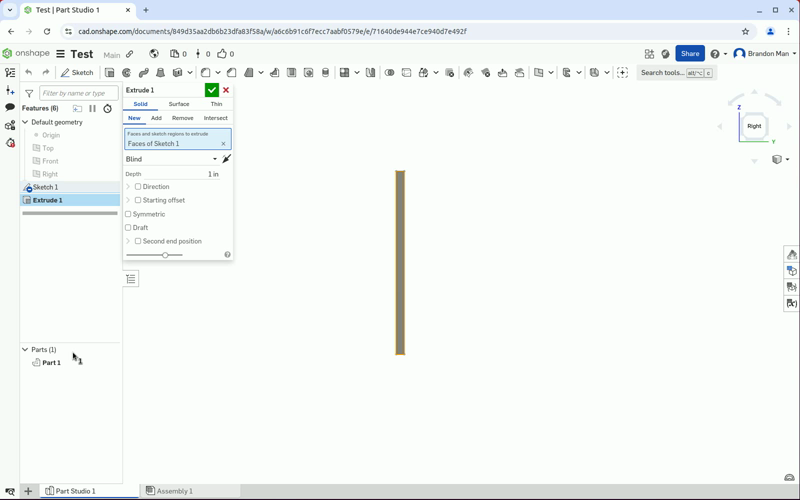
mouse_move(143, 106)
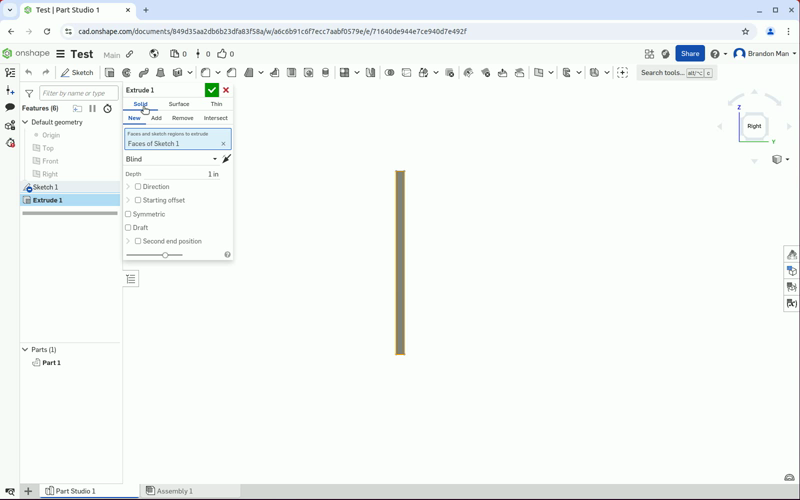
click(143, 106)
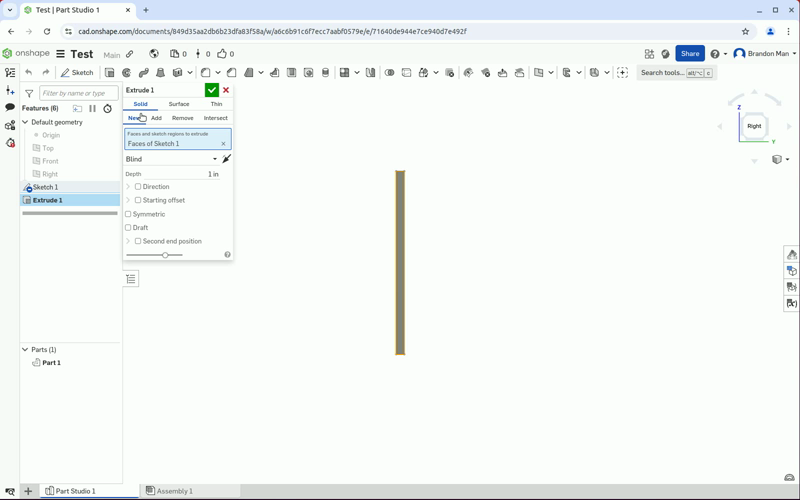
mouse_move(137, 120)
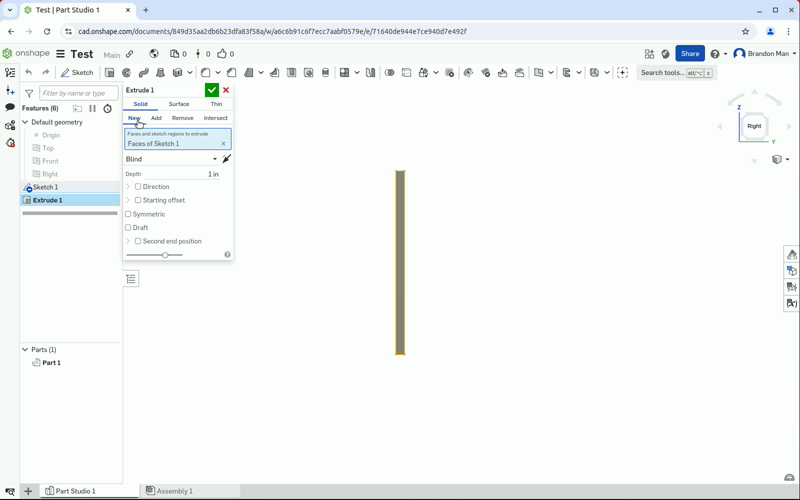
click(137, 120)
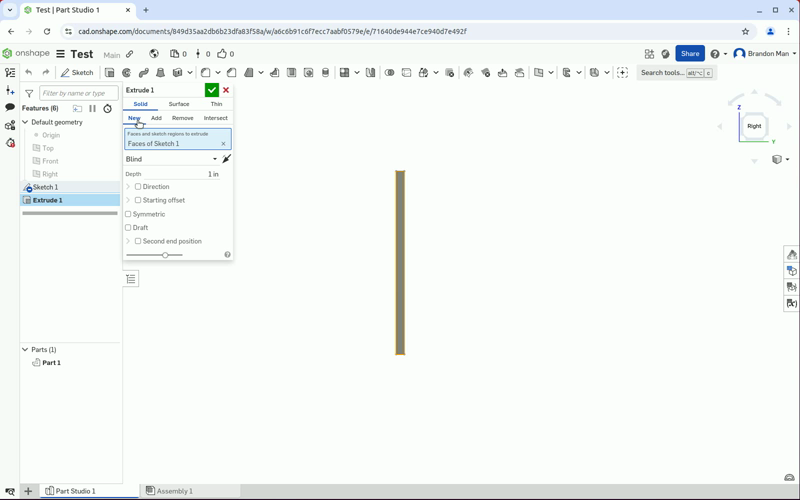
key(tab, 4)
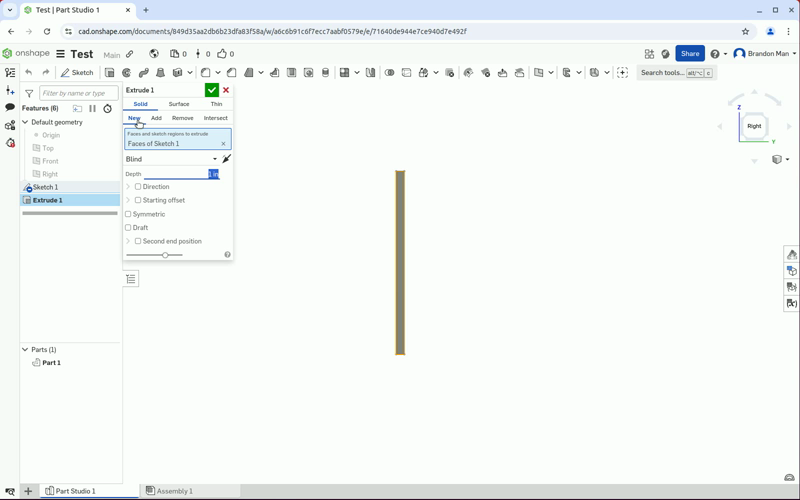
text(1.685)
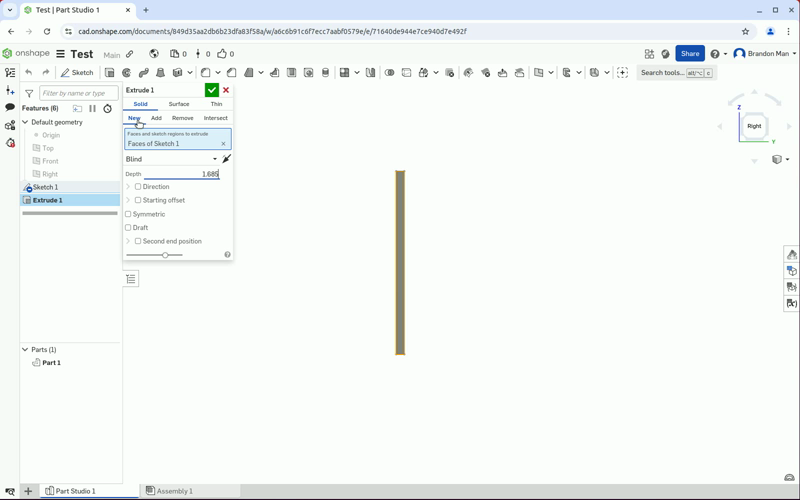
key(enter)
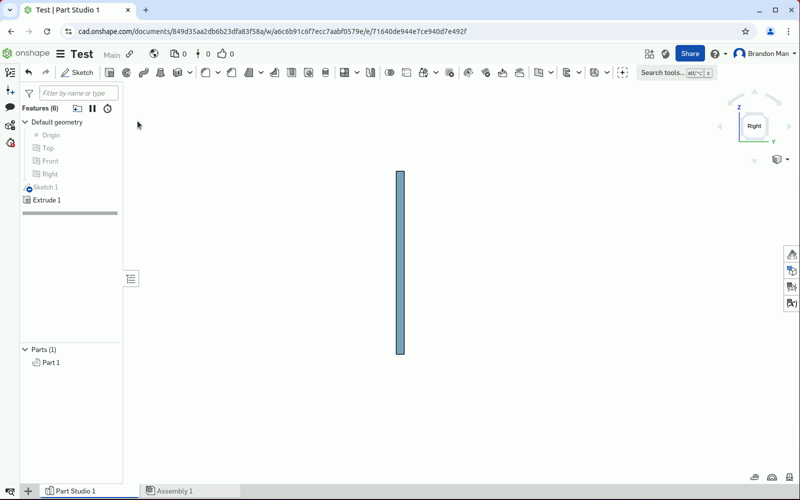
key(shift+h)
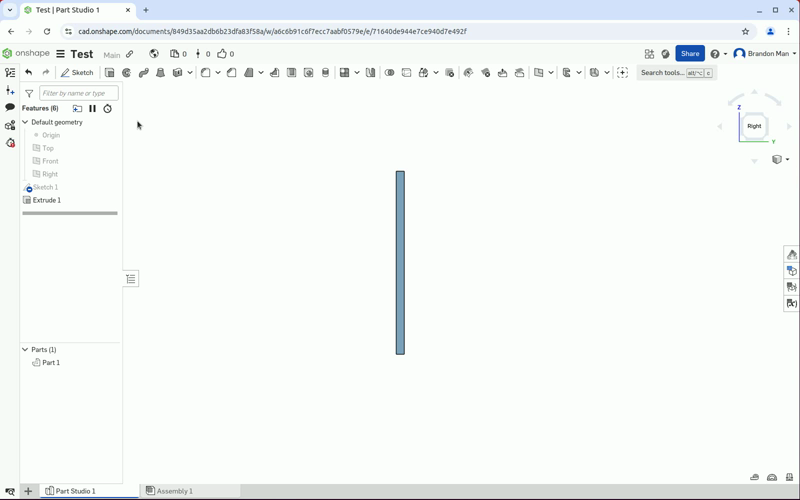
key(shift+h)
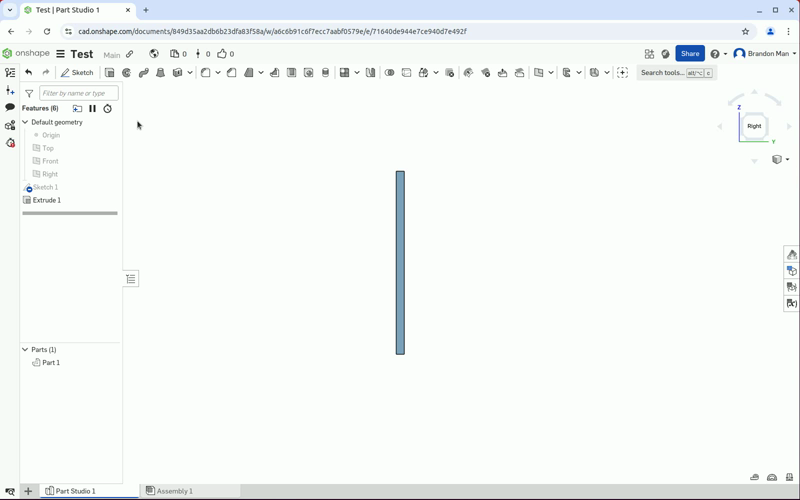
mouse_move(73, 189)
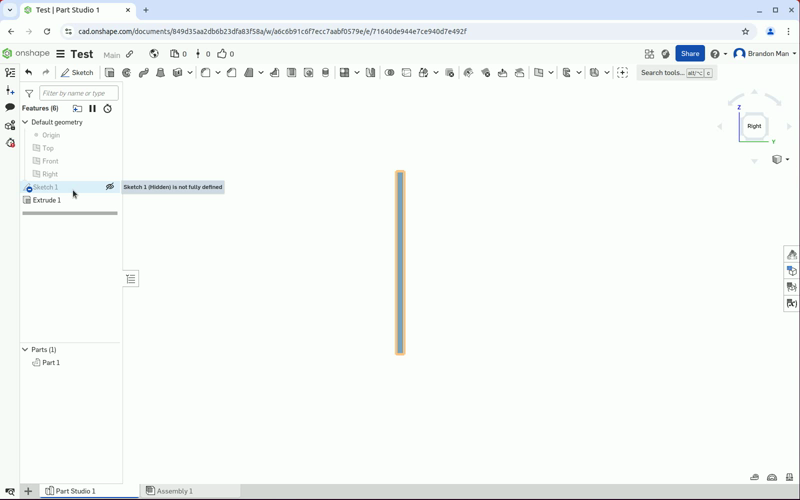
click(73, 189)
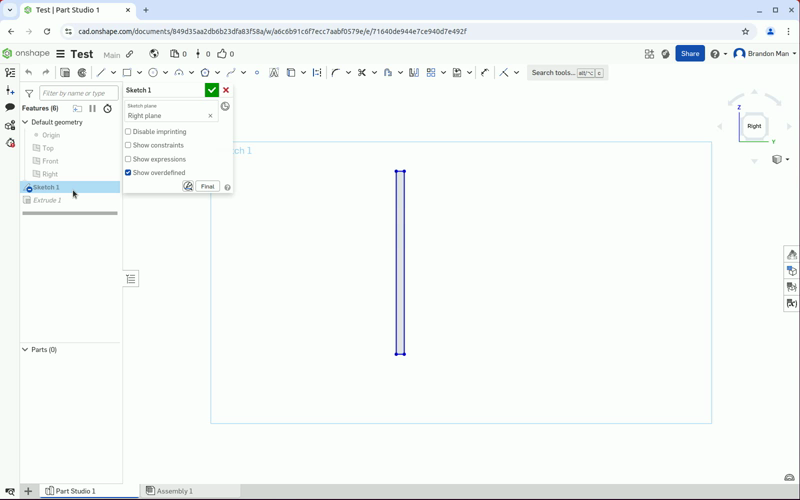
mouse_move(229, 92)
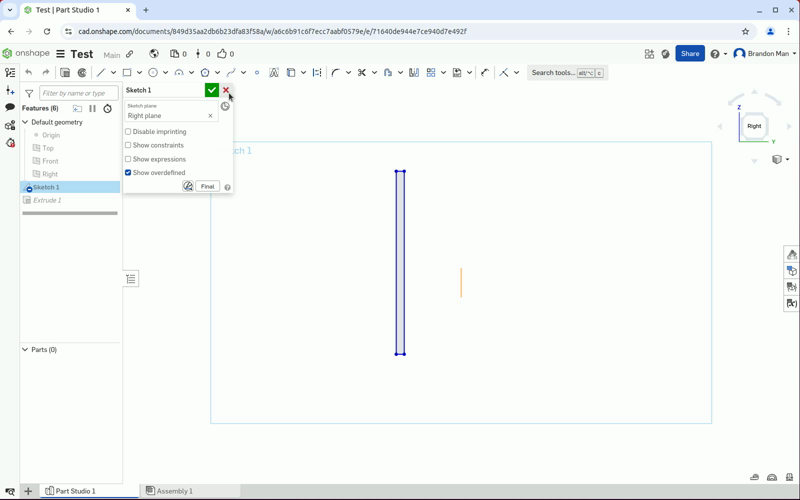
click(229, 92)
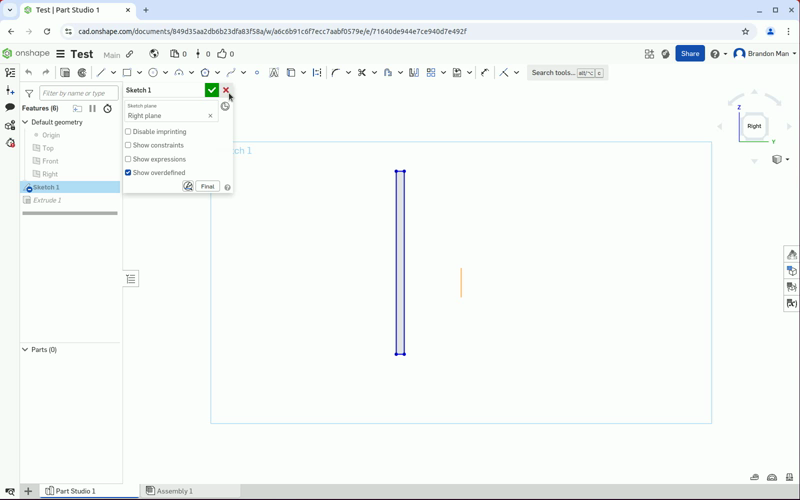
key(shift+s)
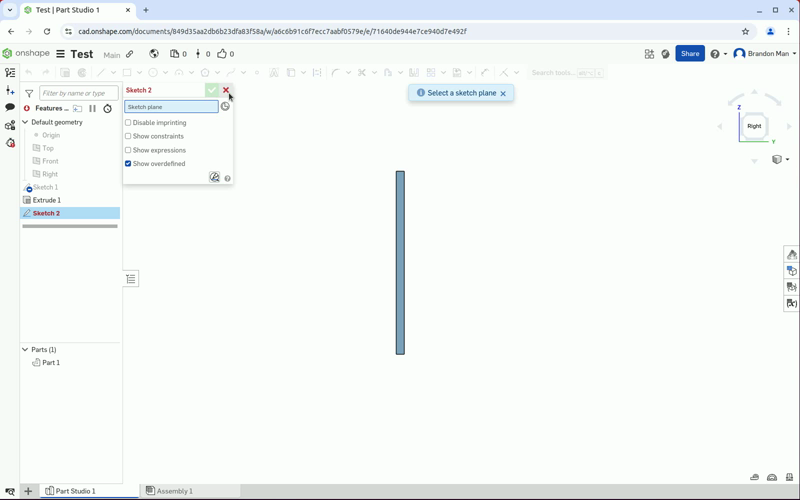
mouse_move(73, 176)
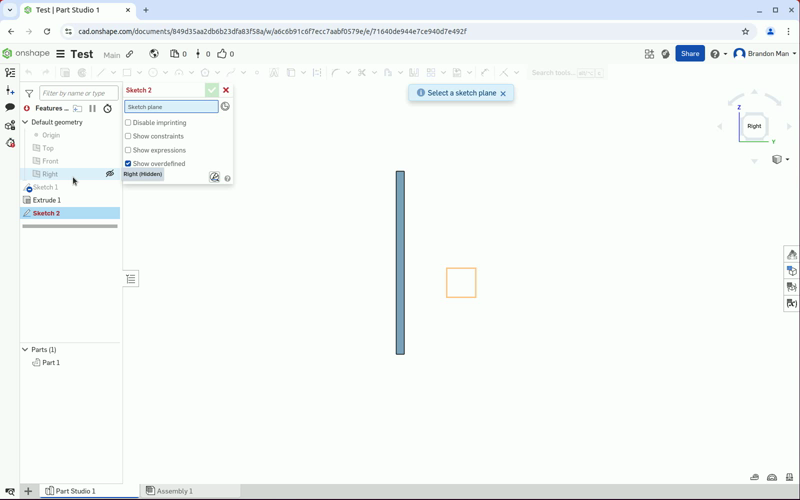
click(73, 176)
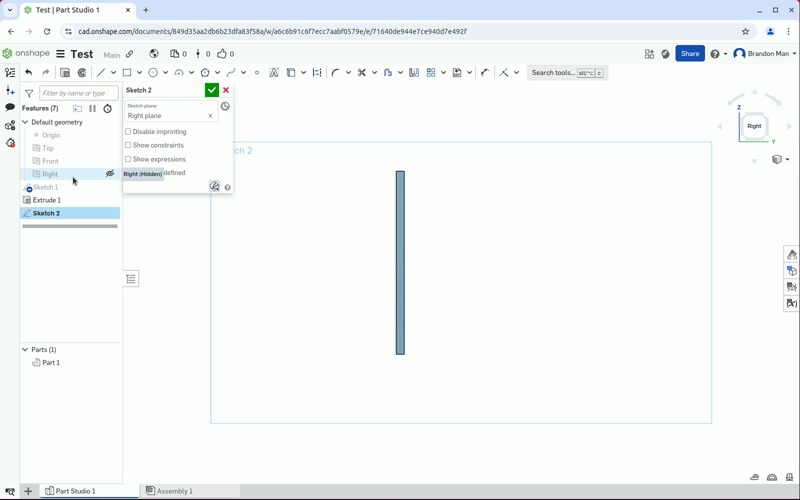
mouse_move(73, 352)
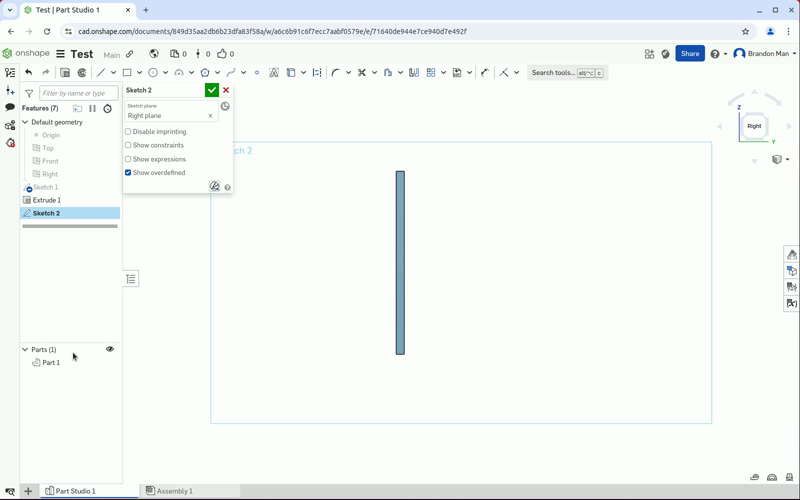
key(y)
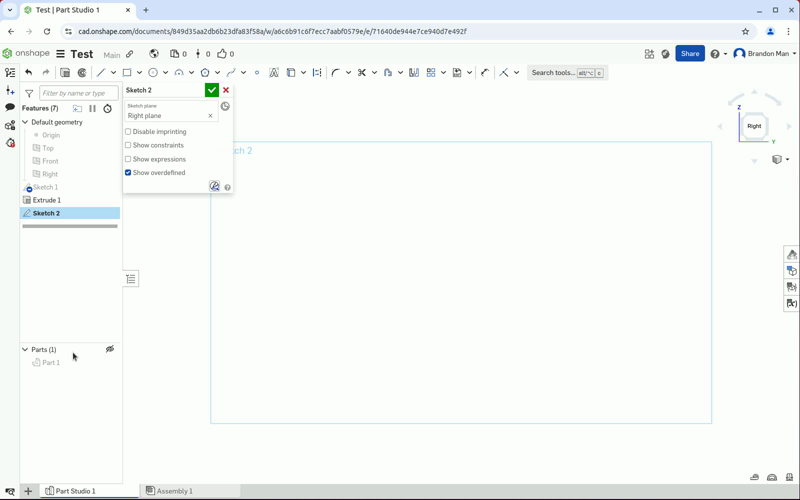
key(l)
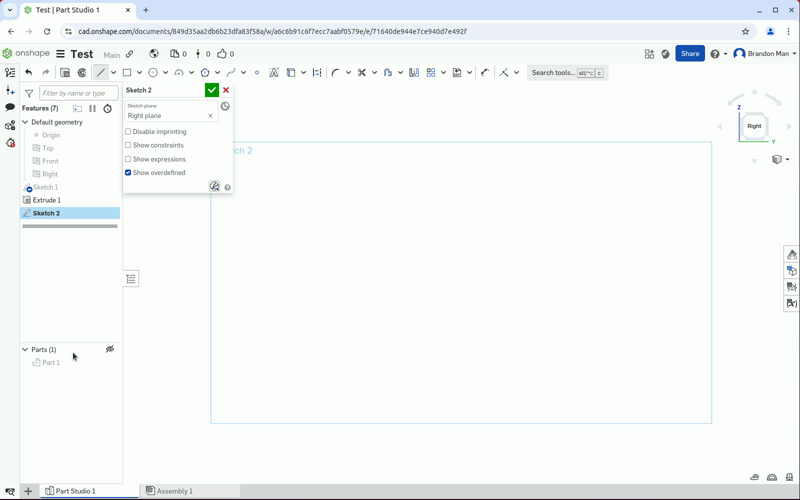
key_down(shift)
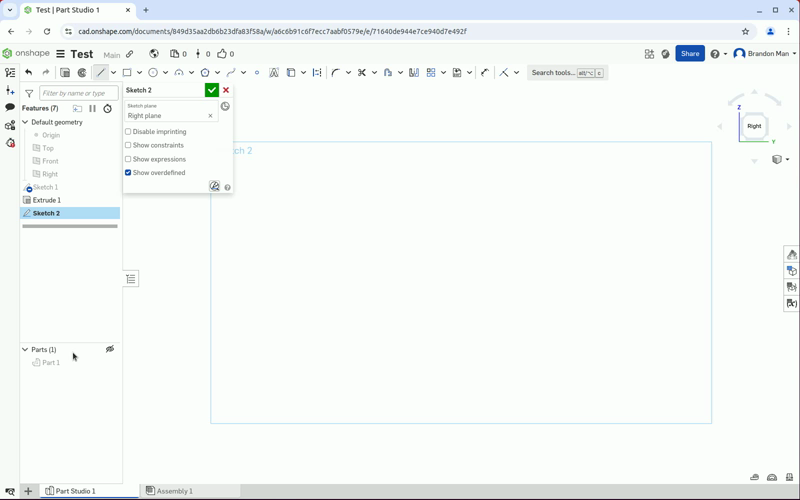
mouse_move(493, 354)
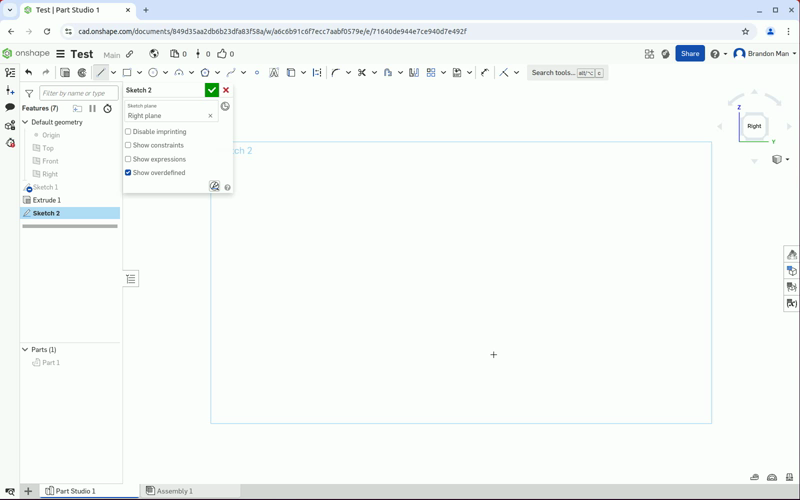
click(493, 354)
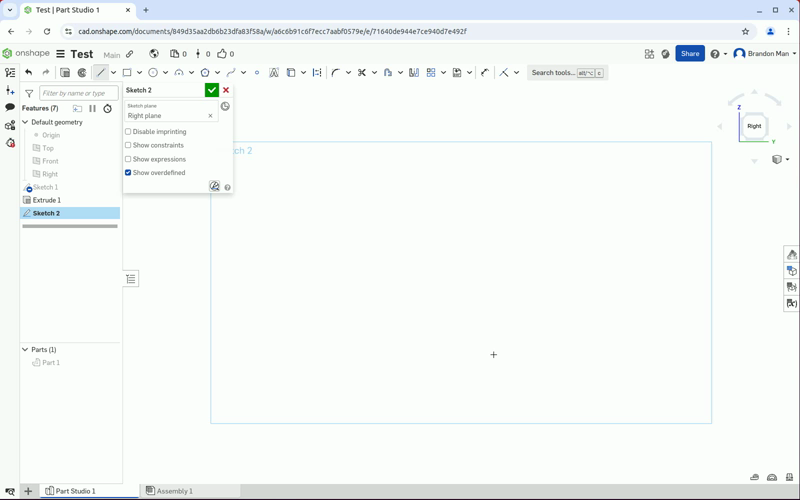
key_up(shift)
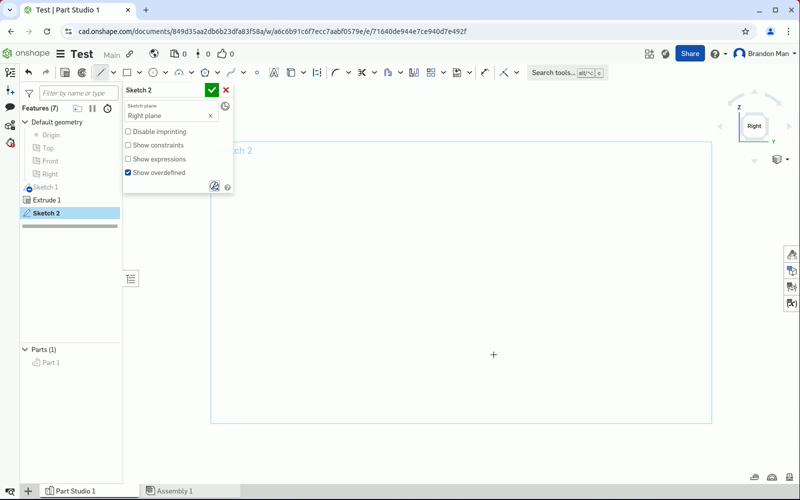
key_down(shift)
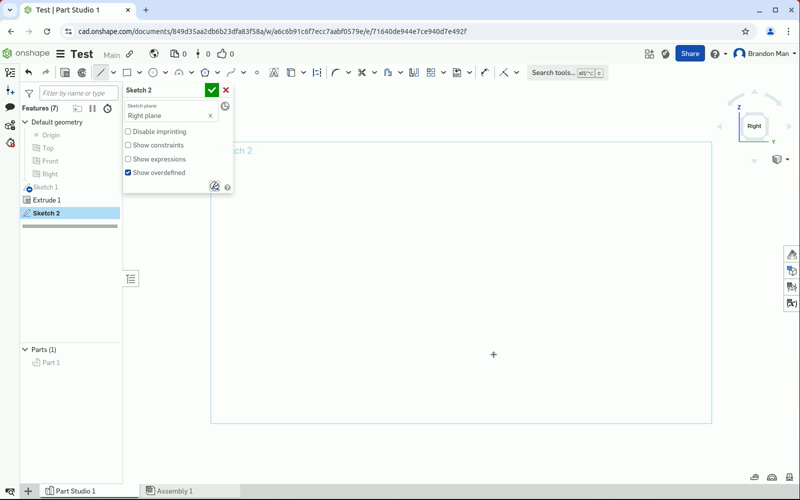
mouse_move(523, 354)
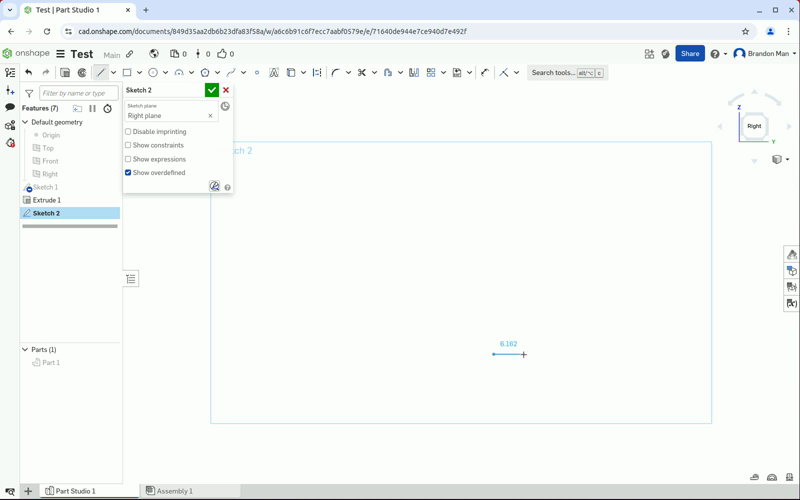
mouse_move(501, 354)
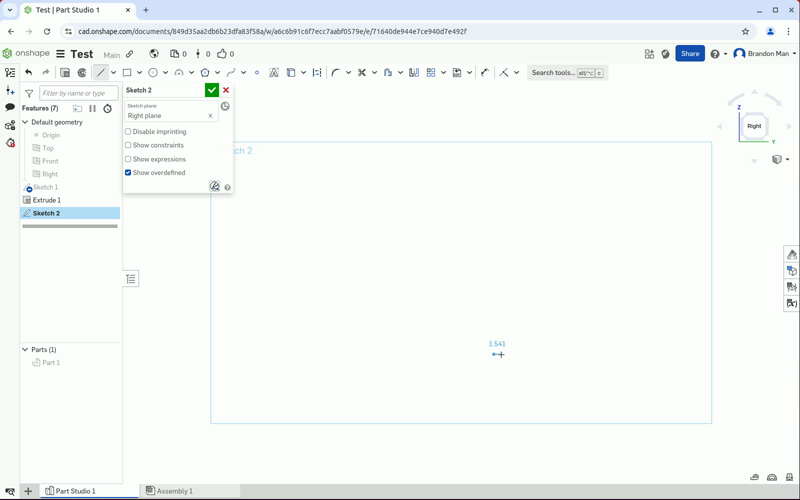
click(501, 354)
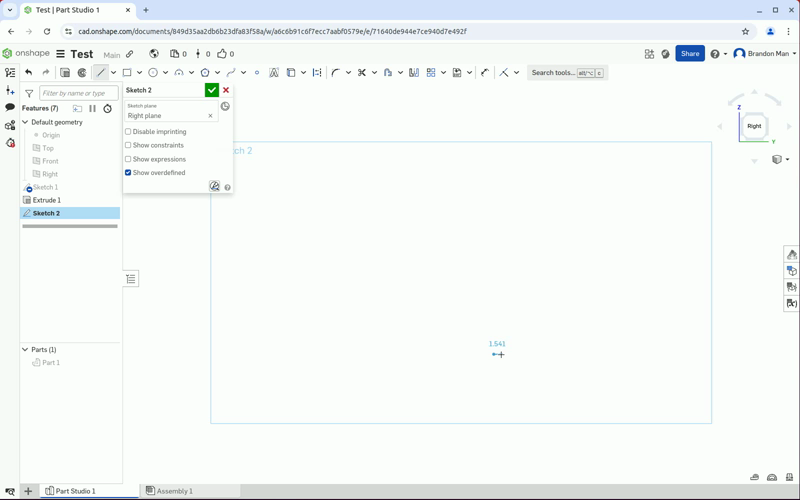
key_up(shift)
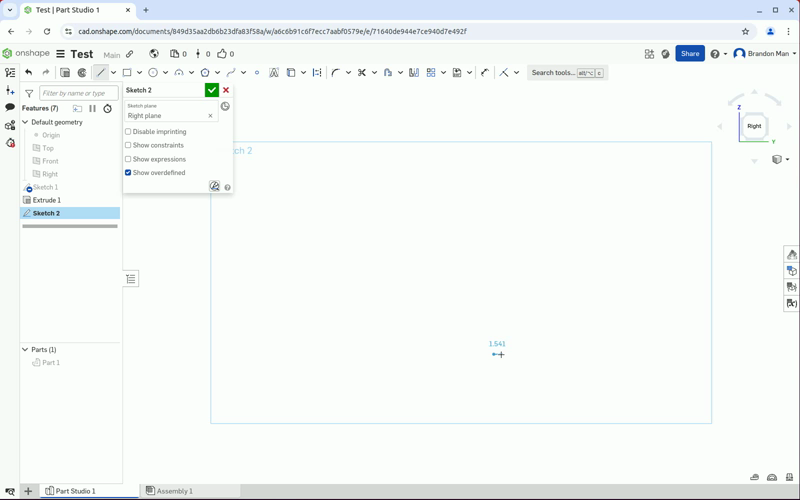
key_down(shift)
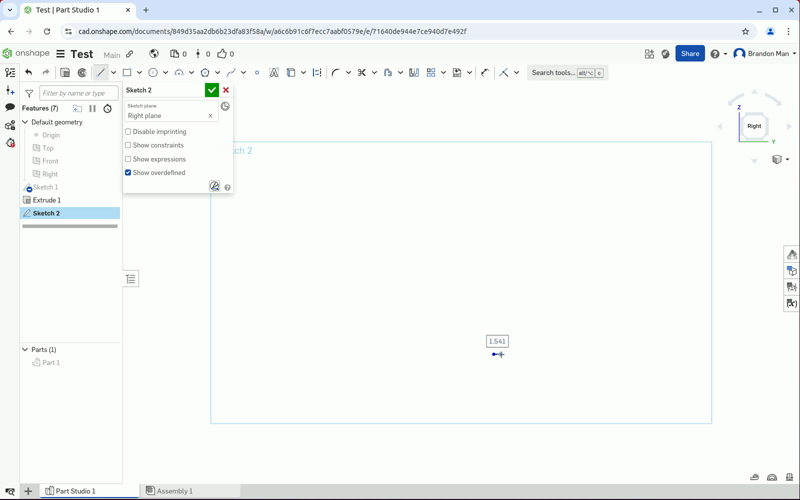
mouse_move(501, 171)
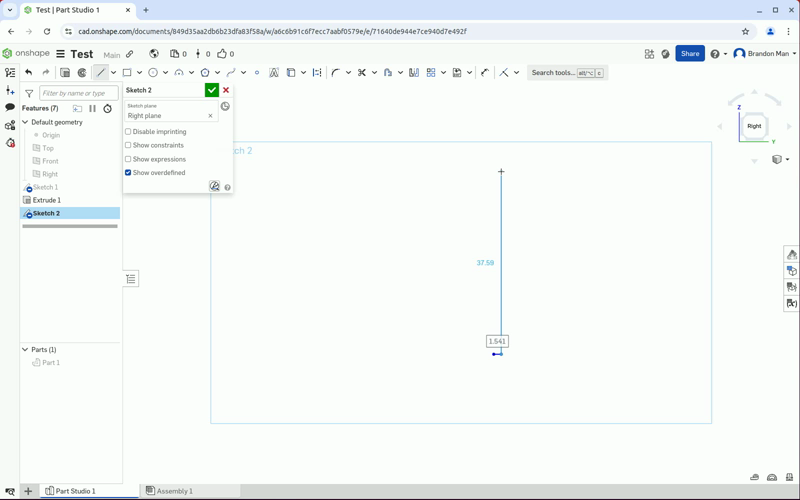
click(501, 171)
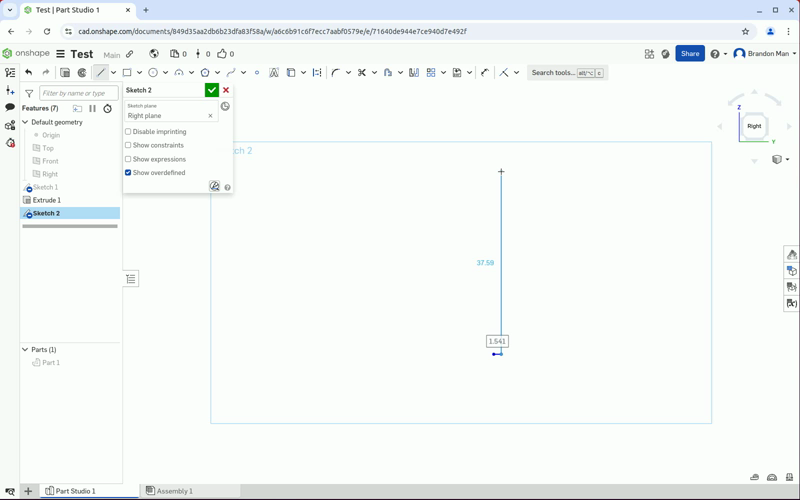
key_up(shift)
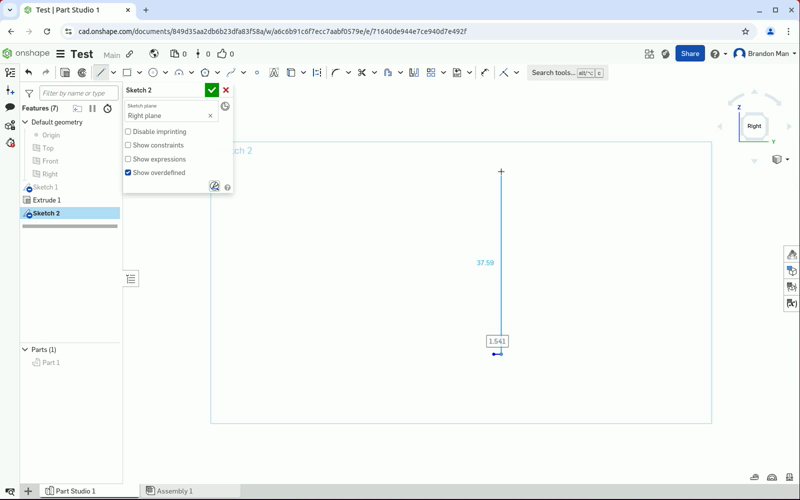
key_down(shift)
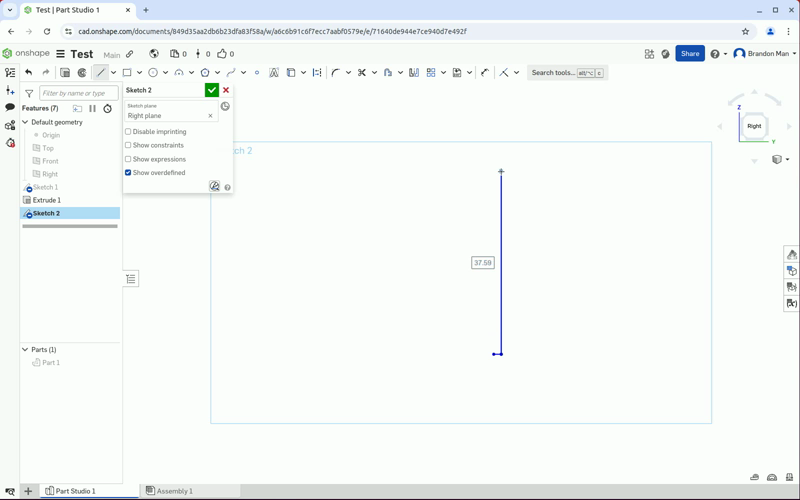
mouse_move(531, 171)
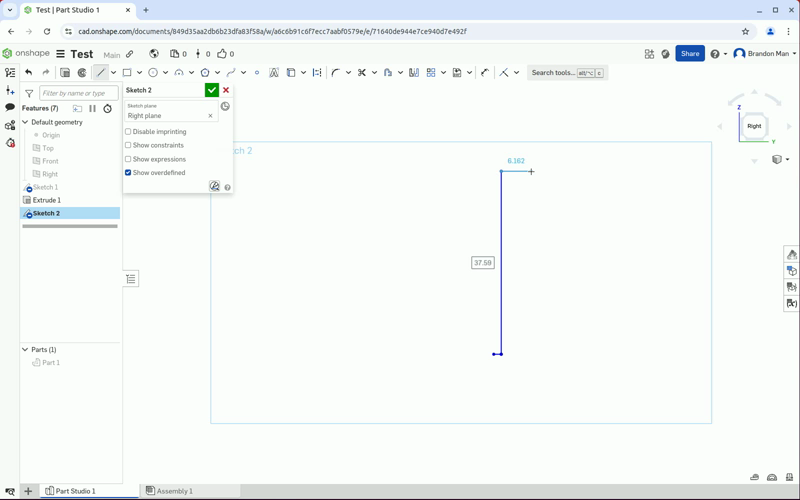
mouse_move(493, 171)
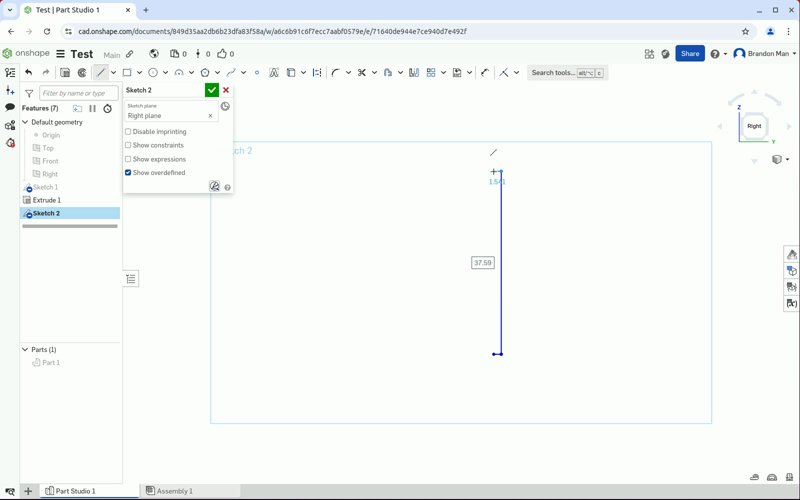
click(493, 171)
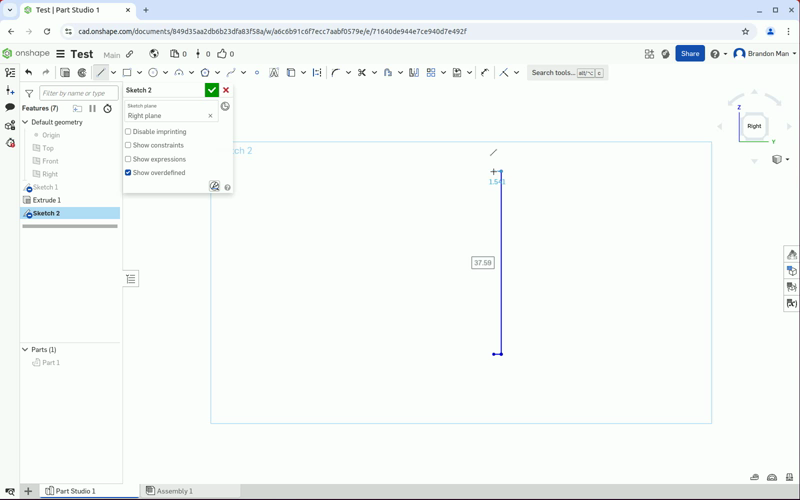
key_up(shift)
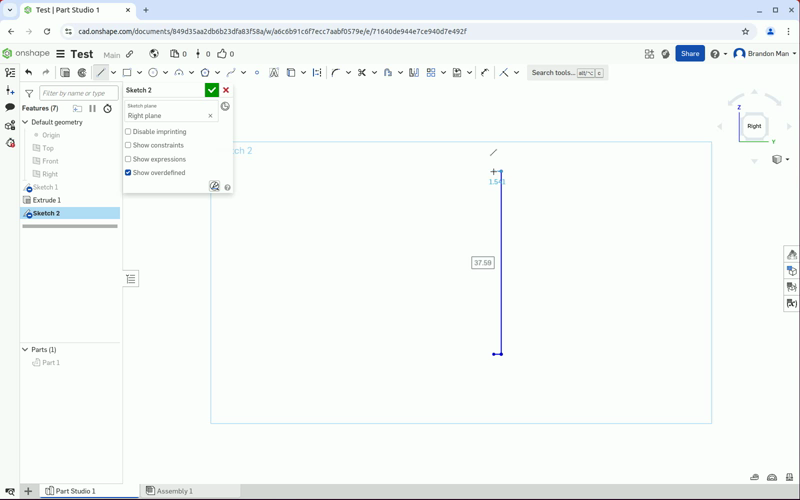
key_down(shift)
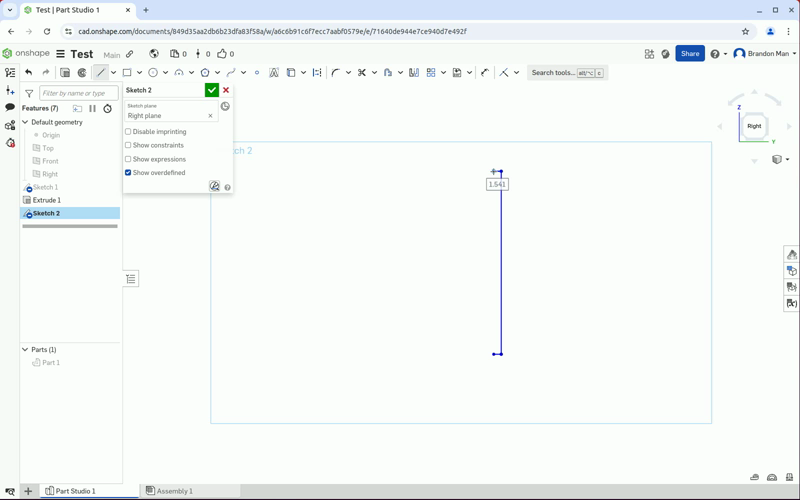
mouse_move(493, 285)
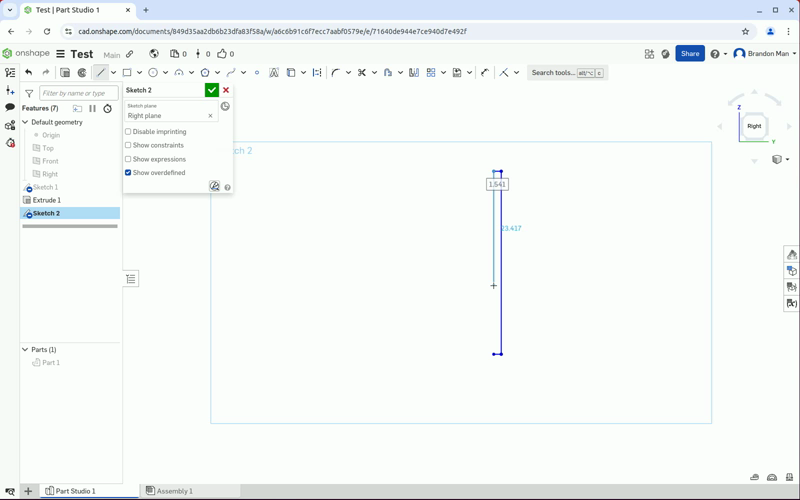
click(493, 285)
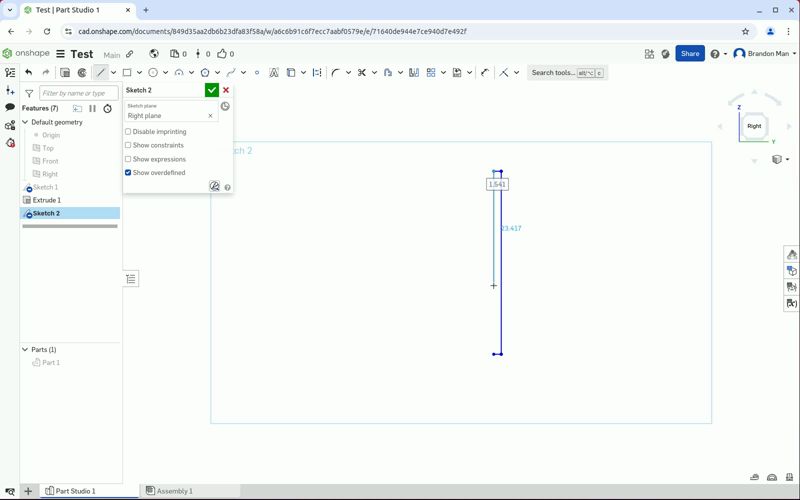
key_up(shift)
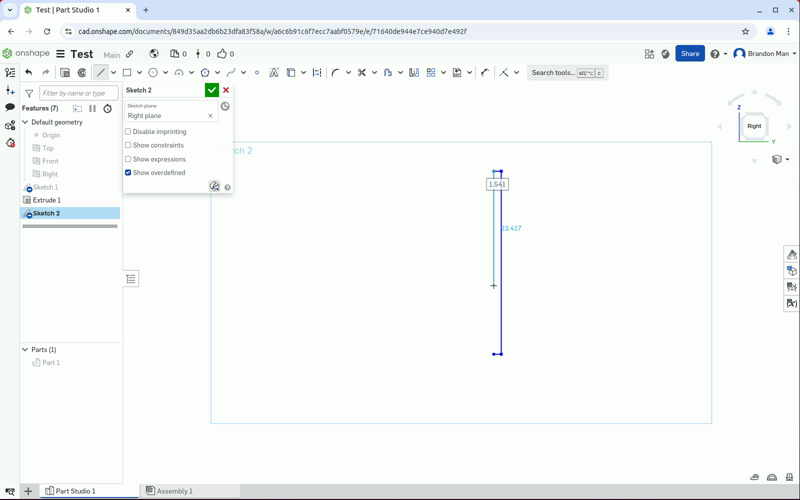
key_down(shift)
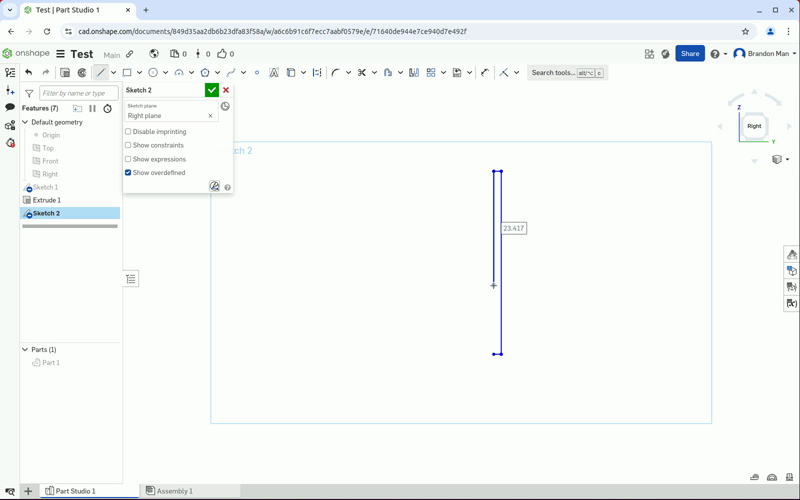
mouse_move(493, 354)
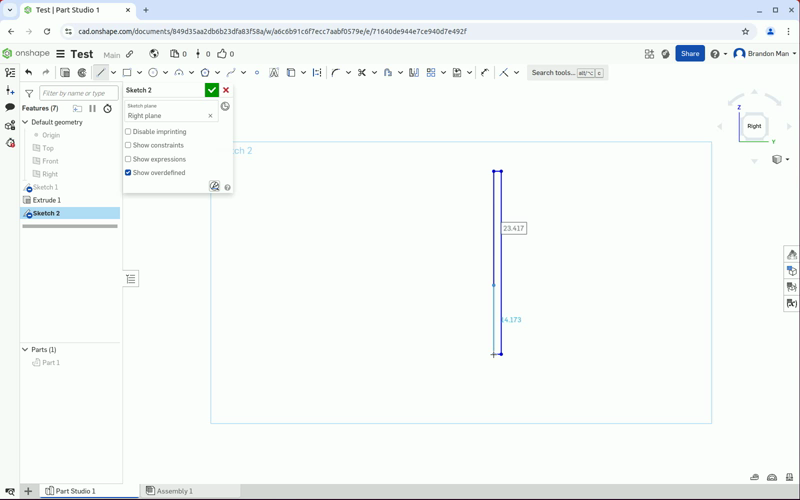
key_up(shift)
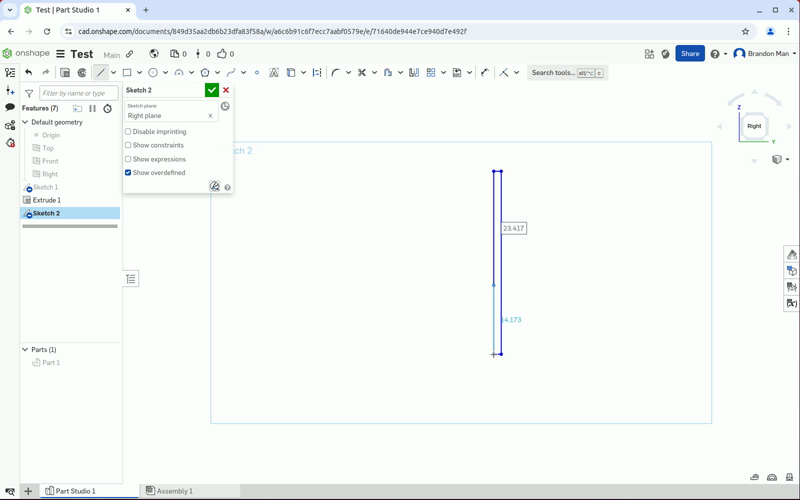
click(493, 354)
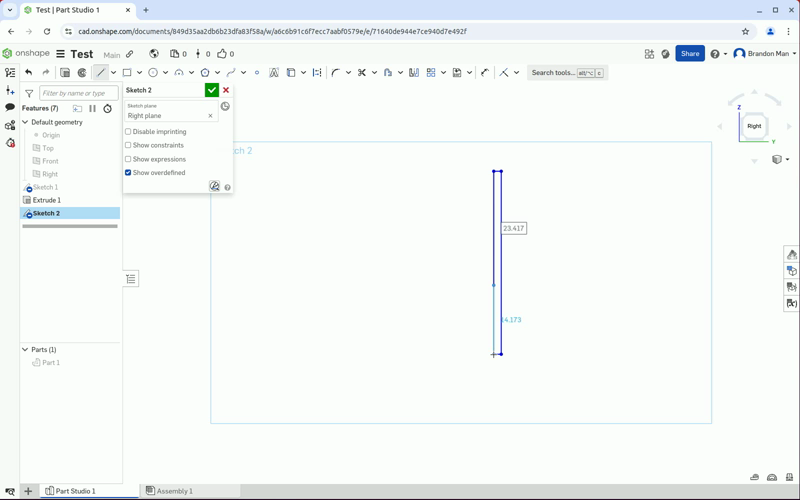
key(esc)
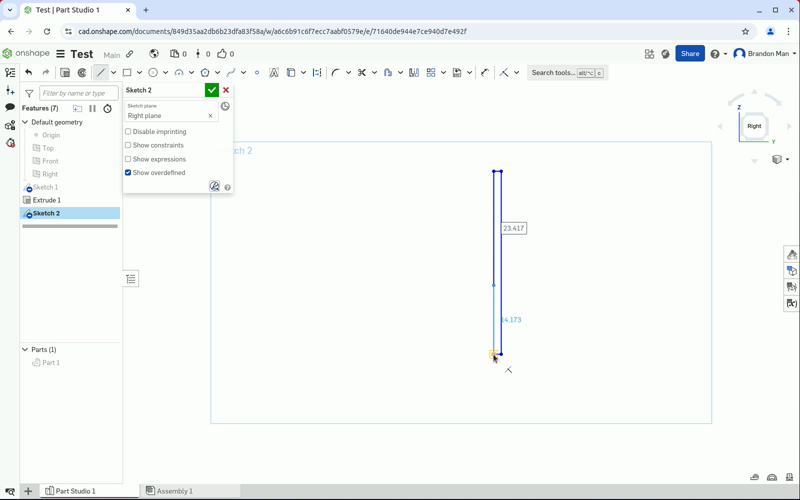
mouse_move(497, 254)
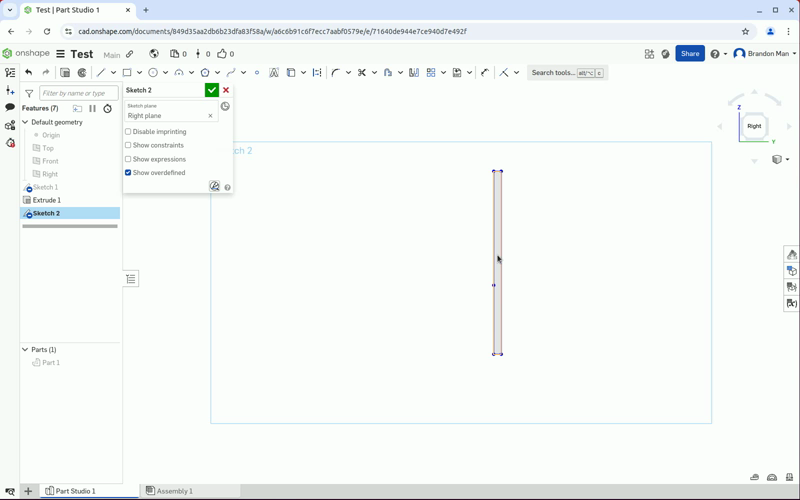
scroll(6)
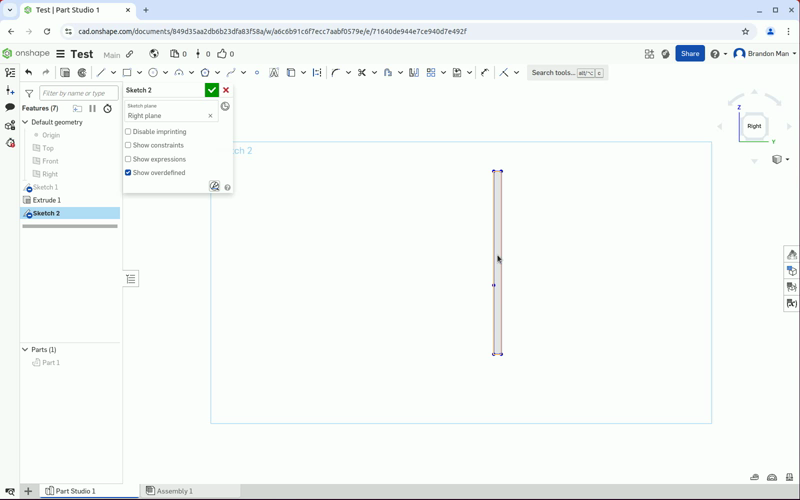
scroll(6)
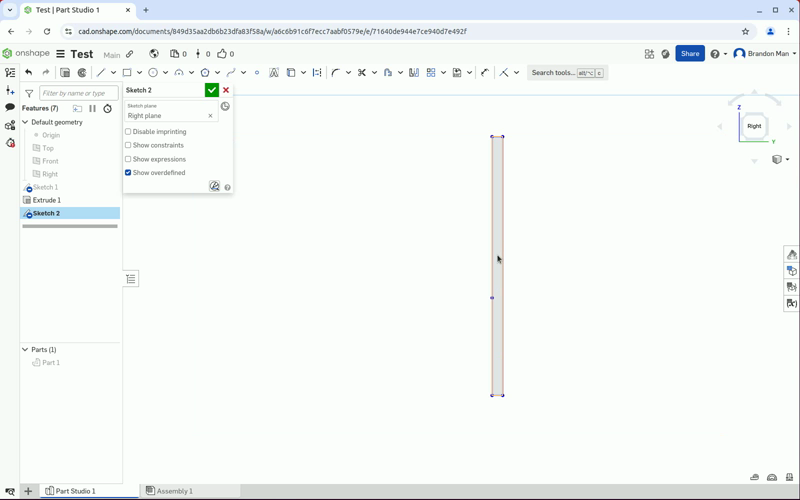
scroll(6)
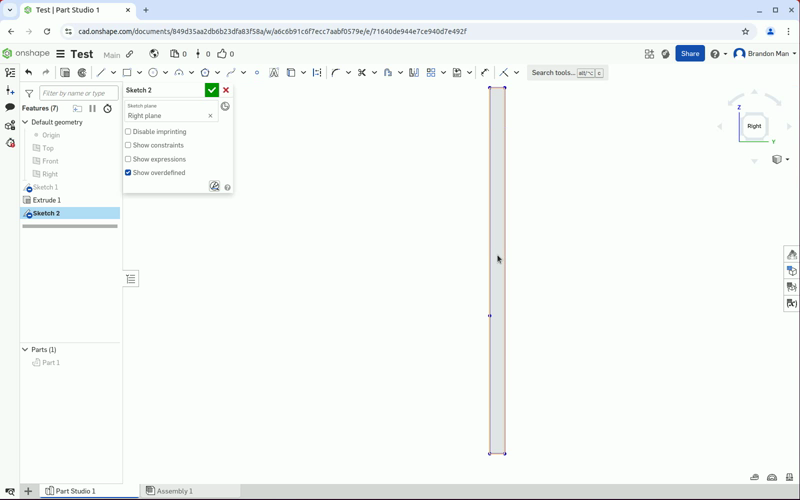
scroll(6)
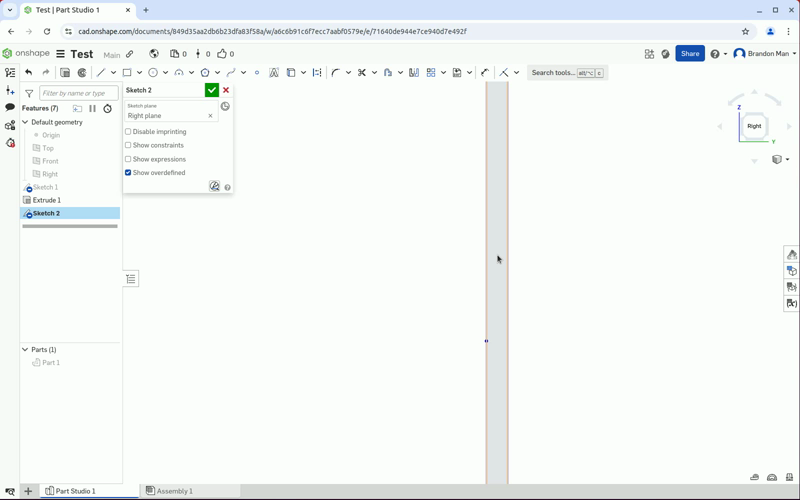
scroll(6)
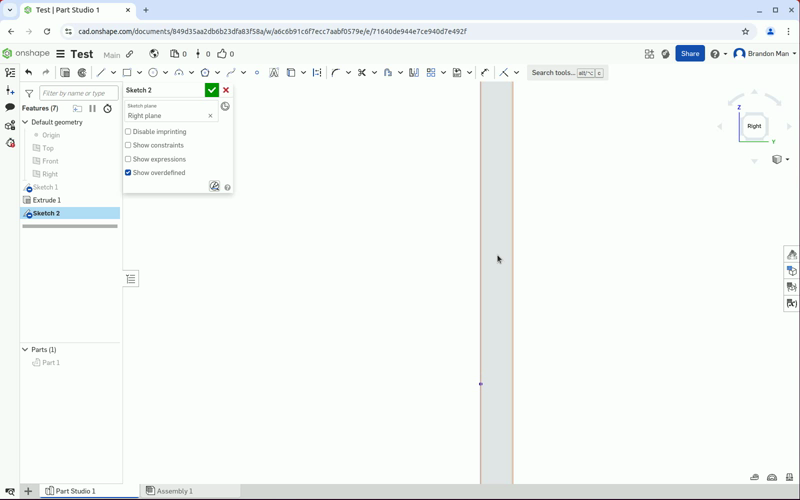
scroll(6)
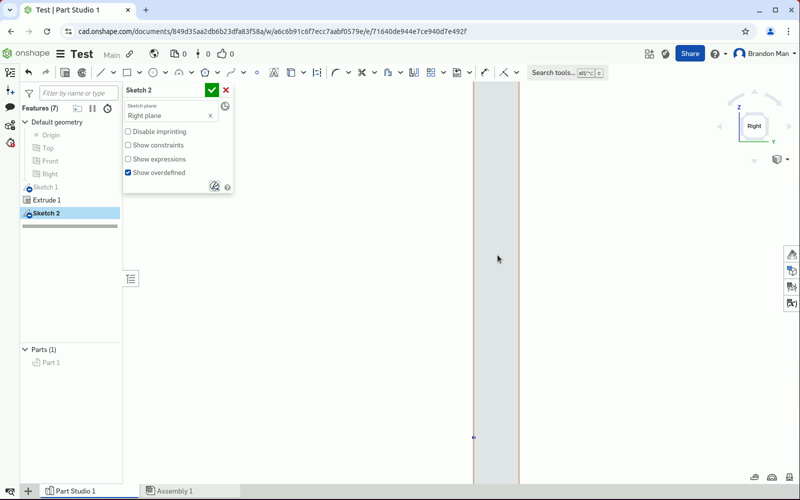
scroll(6)
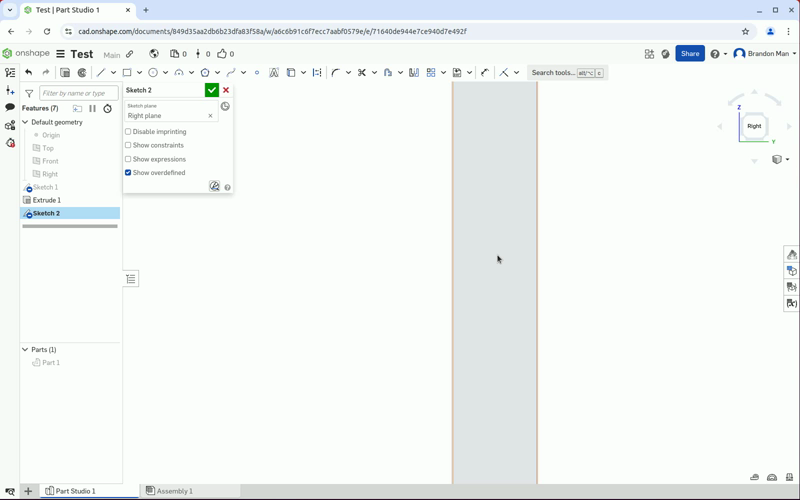
click(497, 254)
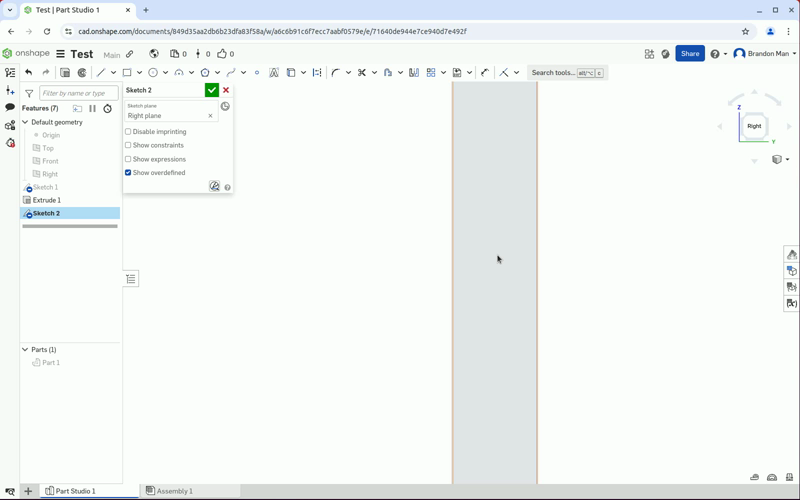
scroll(-6)
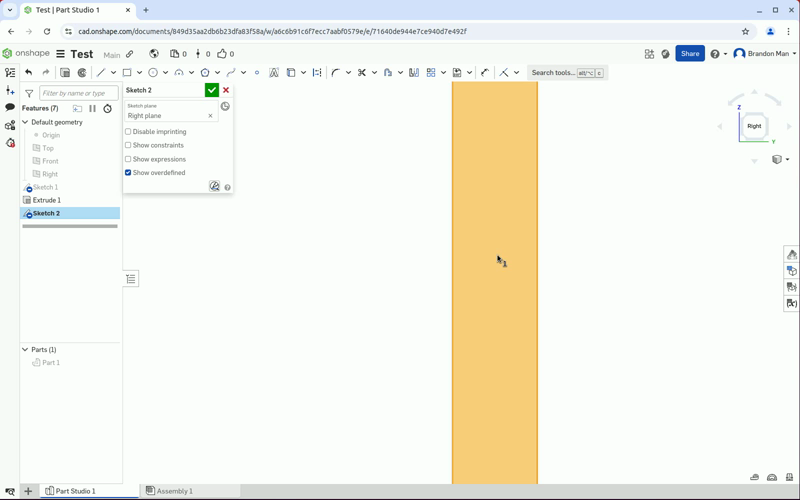
scroll(-6)
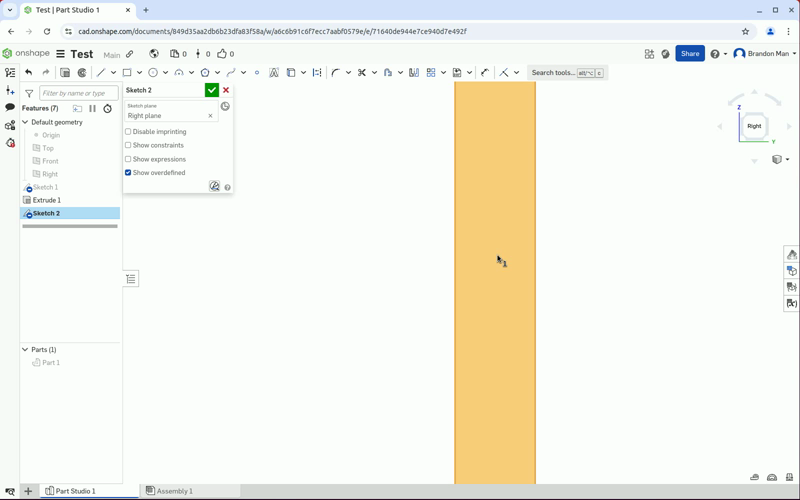
scroll(-6)
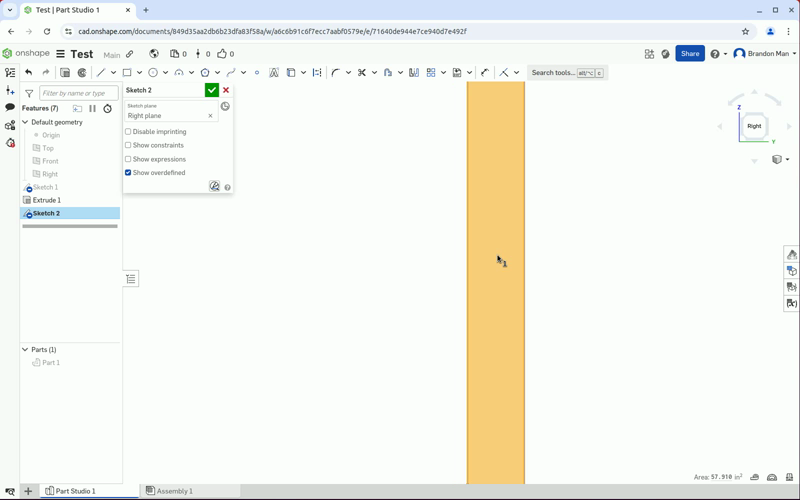
scroll(-6)
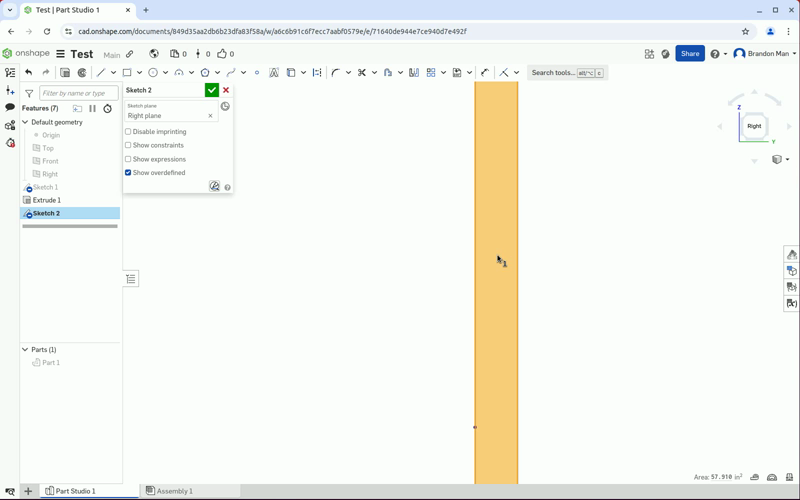
scroll(-6)
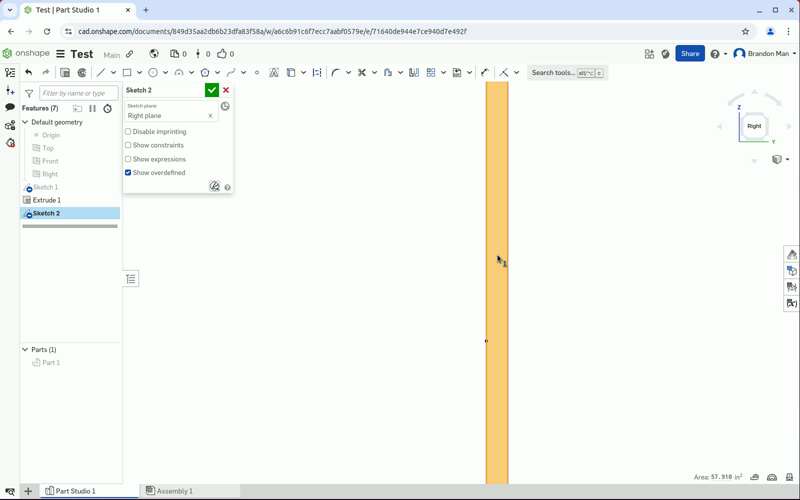
scroll(-6)
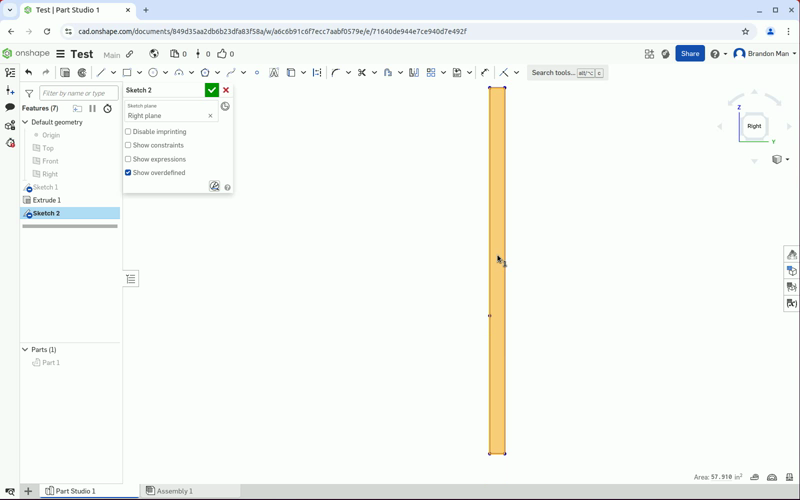
scroll(-6)
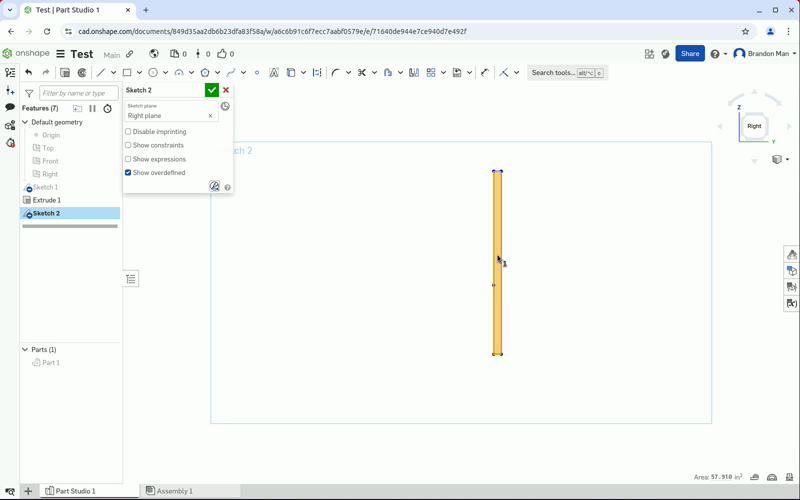
mouse_move(73, 352)
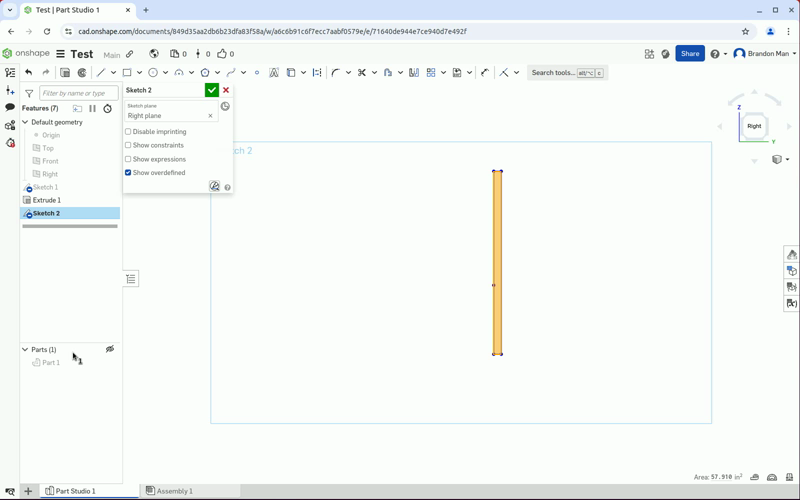
key(shift+y)
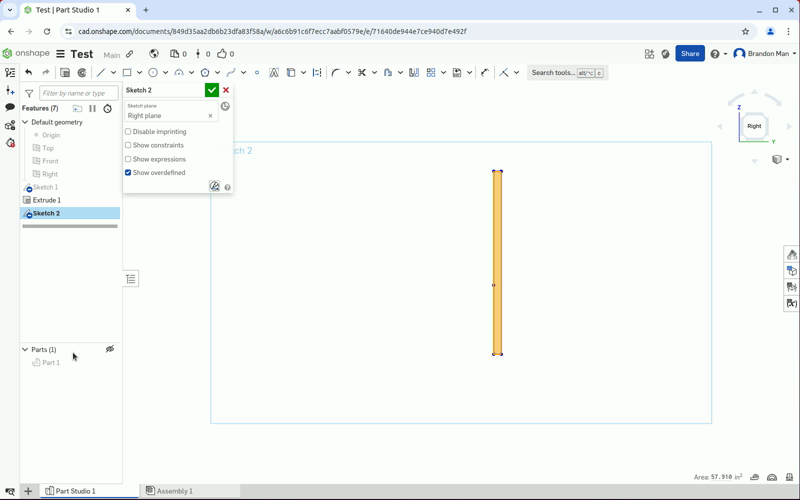
key(shift+e)
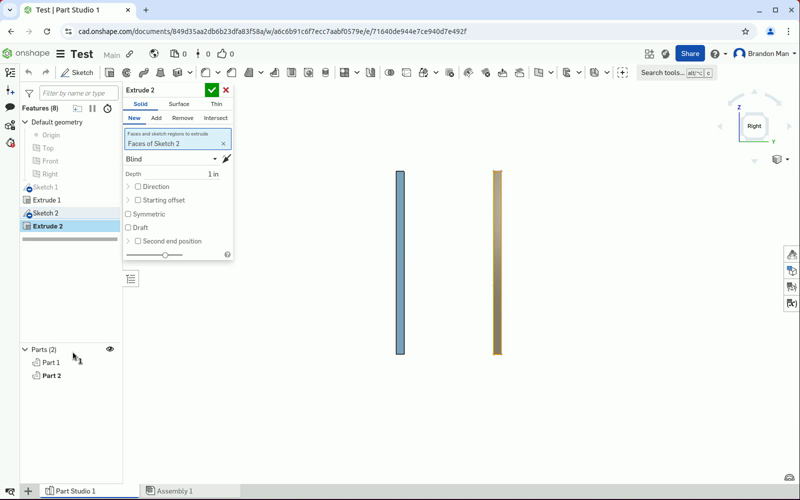
mouse_move(143, 106)
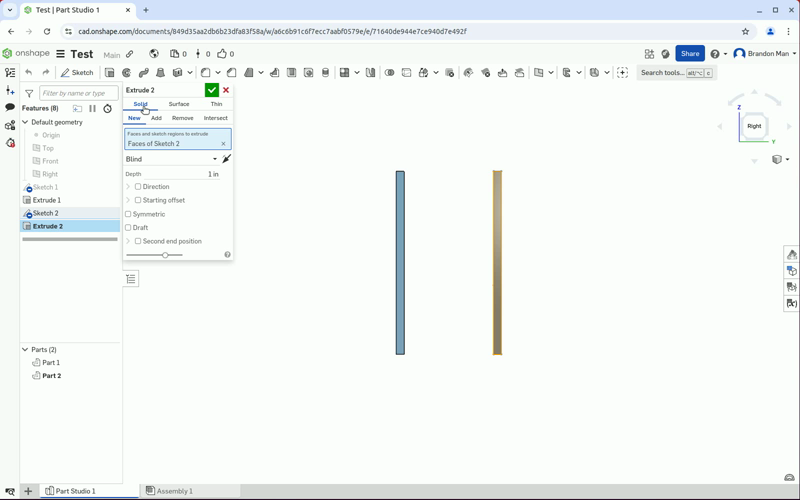
click(143, 106)
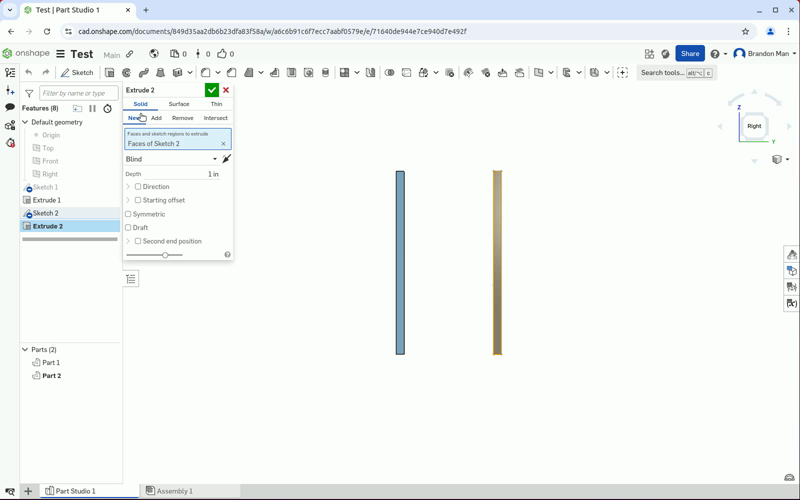
mouse_move(137, 120)
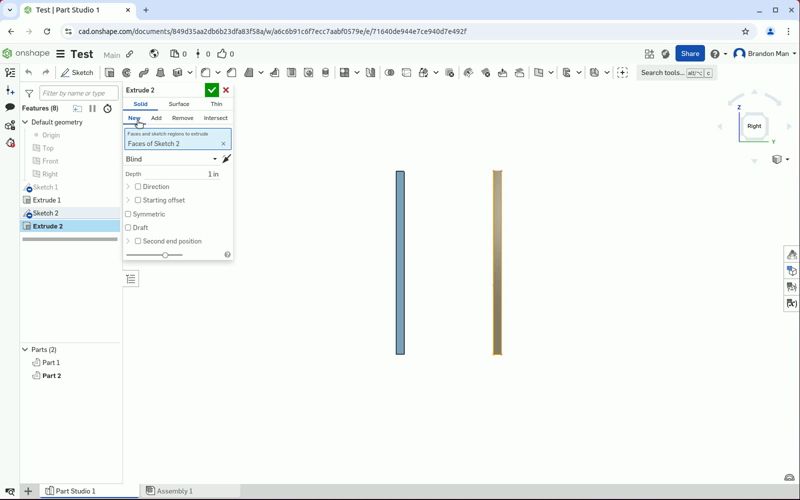
click(137, 120)
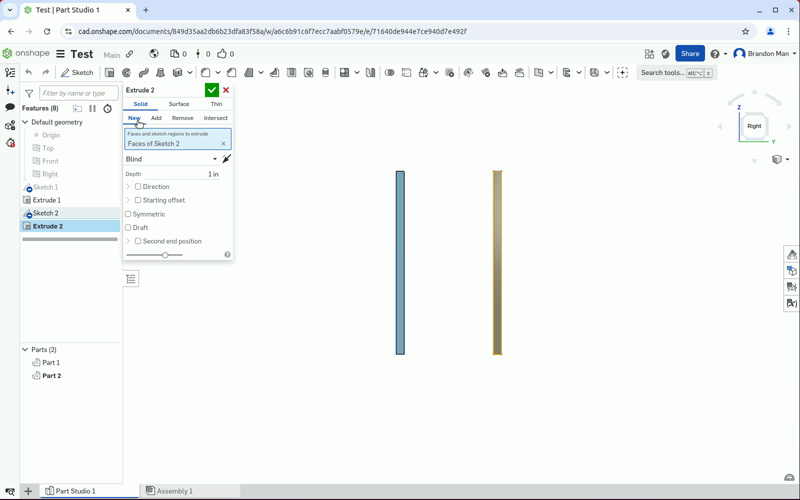
key(tab, 4)
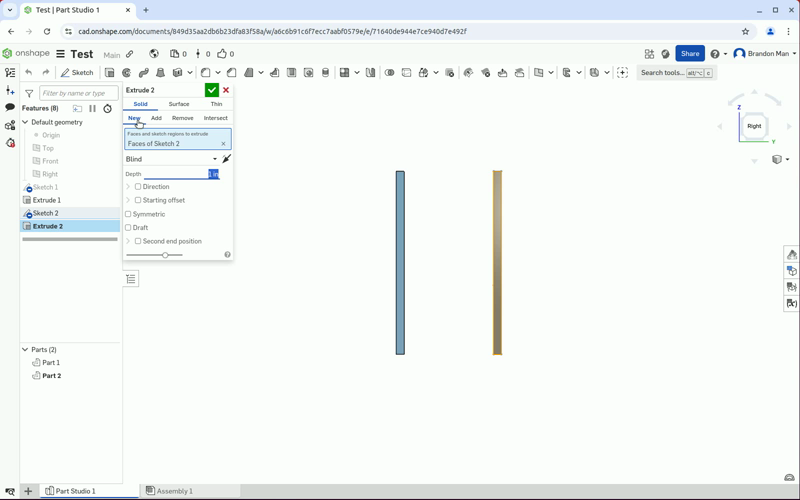
text(1.685)
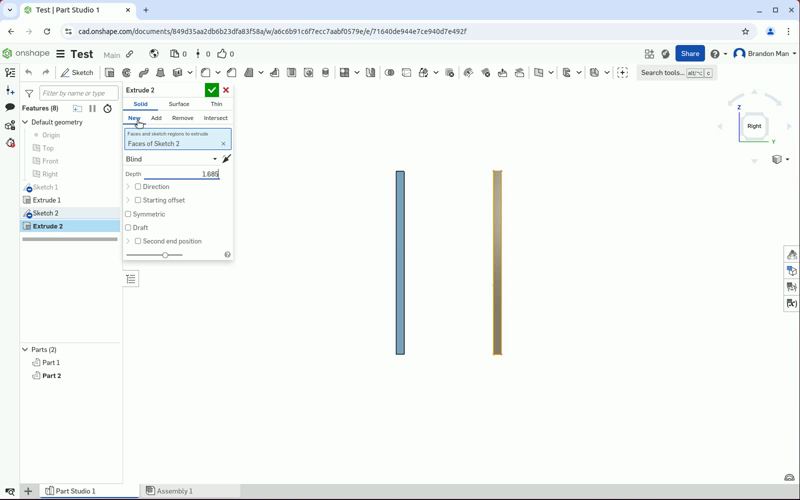
key(enter)
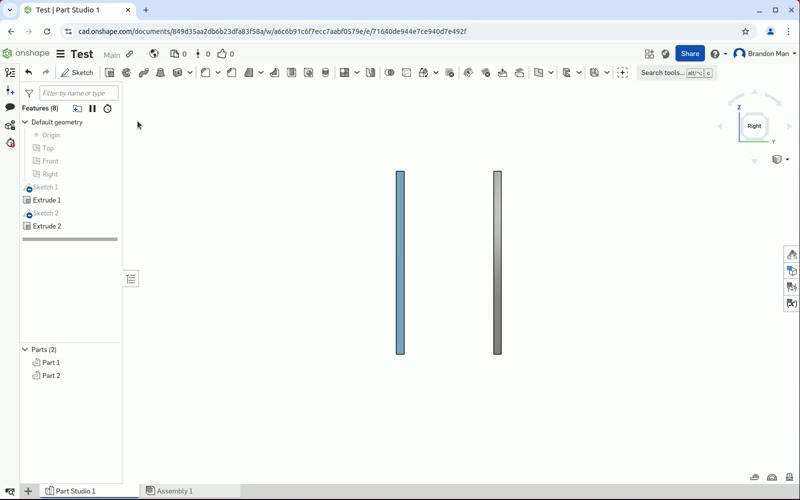
key(shift+h)
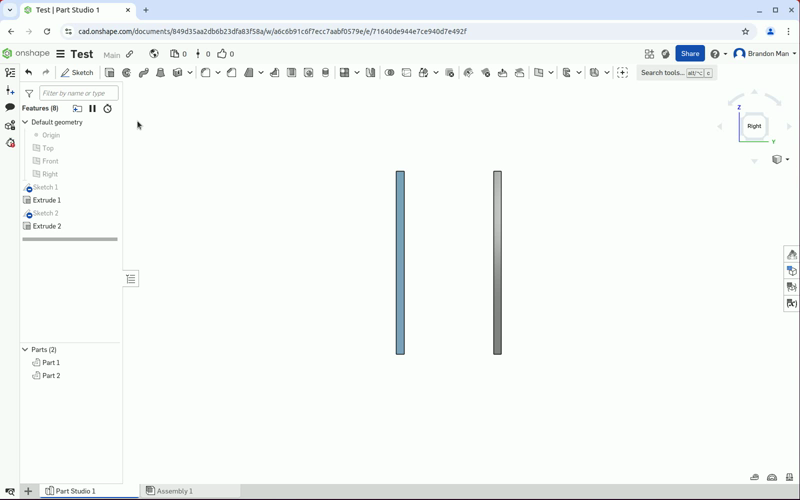
key(shift+h)
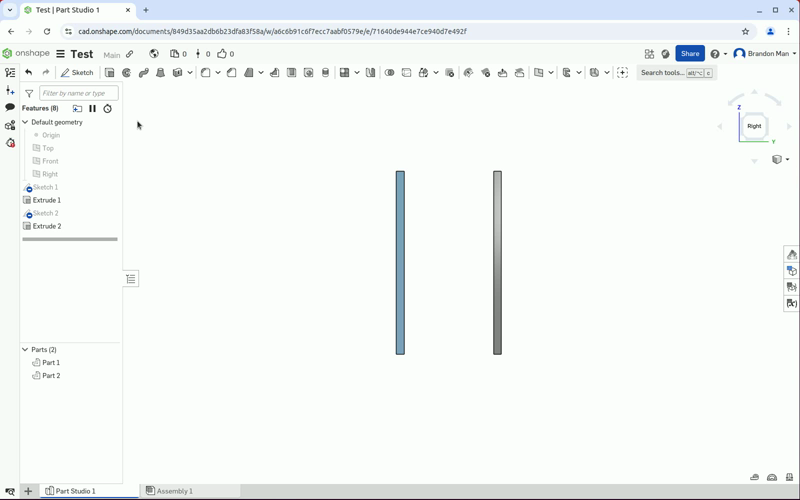
mouse_move(73, 189)
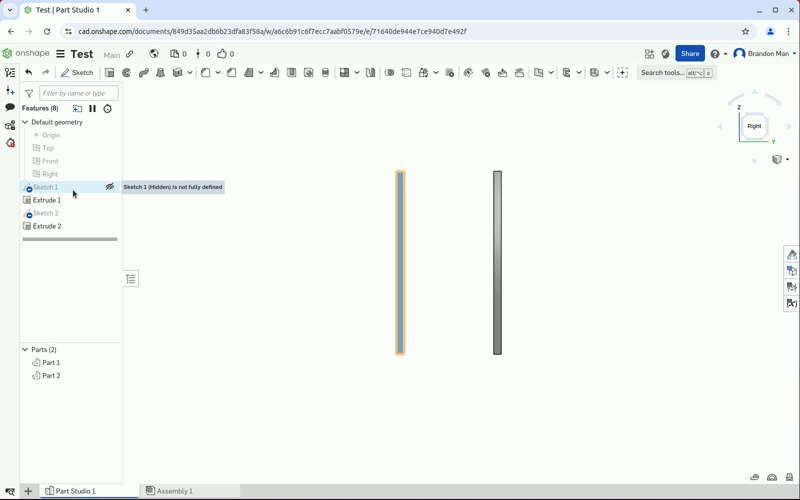
click(73, 189)
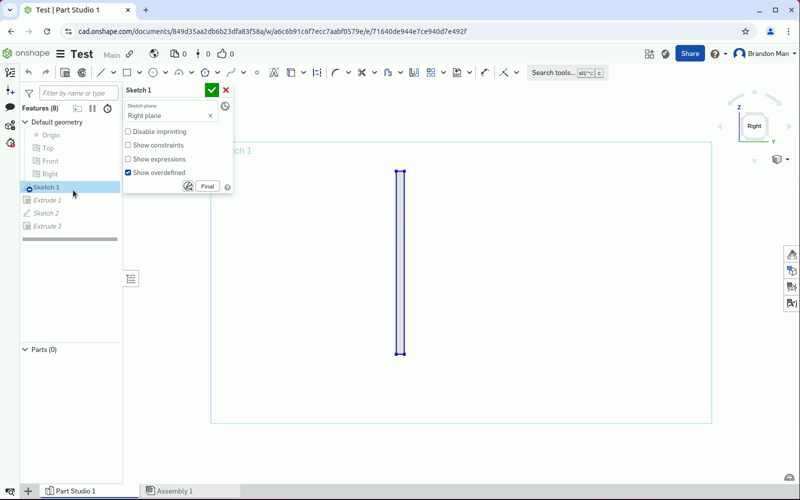
mouse_move(229, 92)
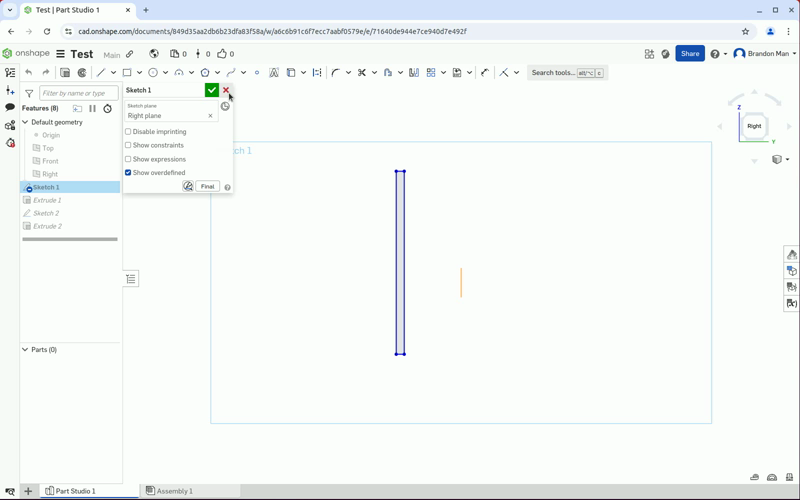
click(229, 92)
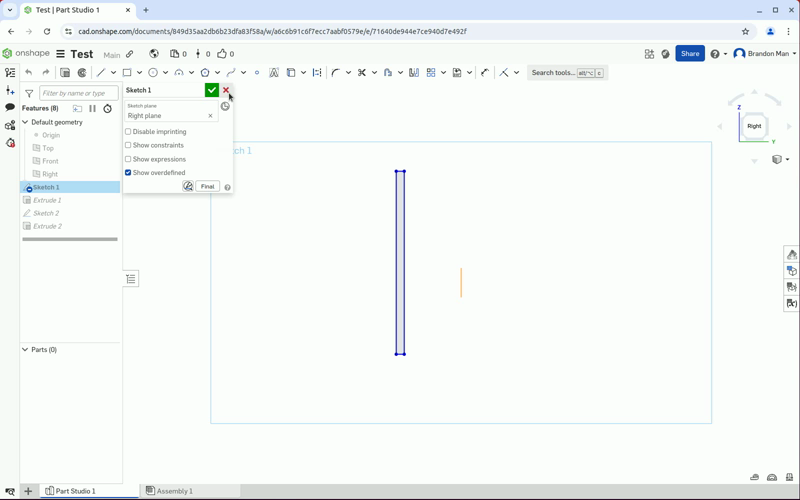
key(shift+s)
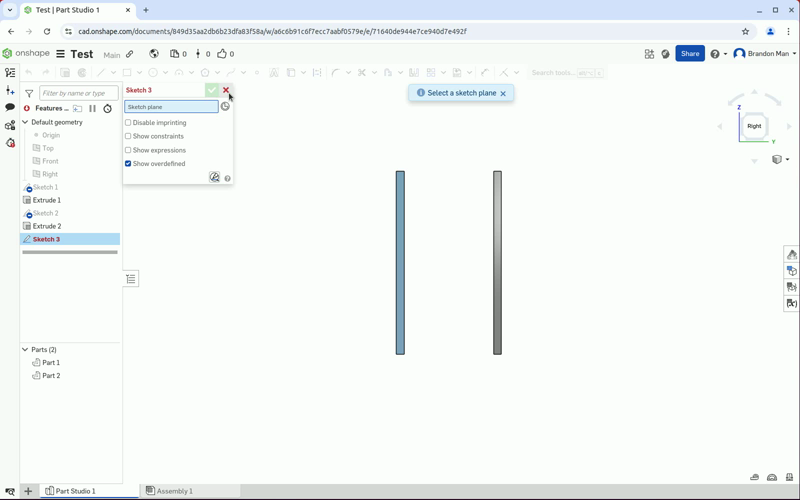
mouse_move(73, 176)
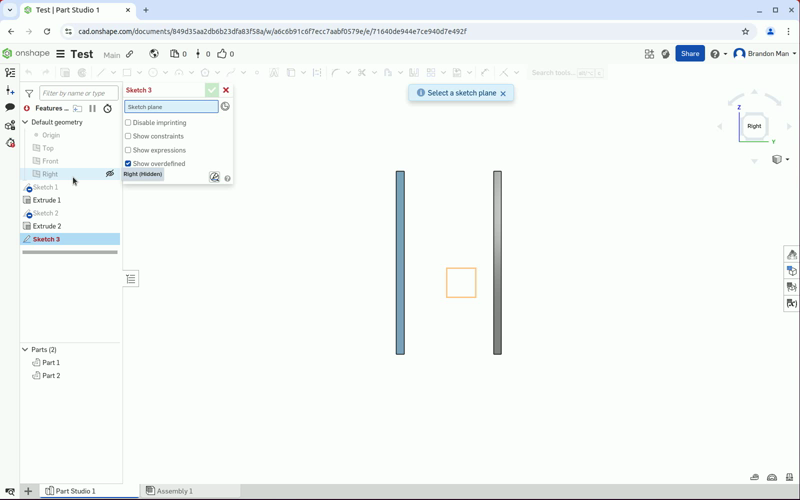
click(73, 176)
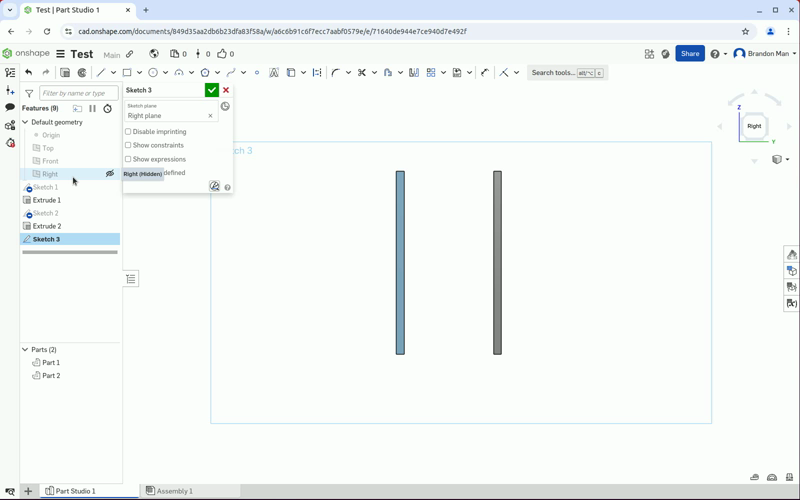
mouse_move(73, 352)
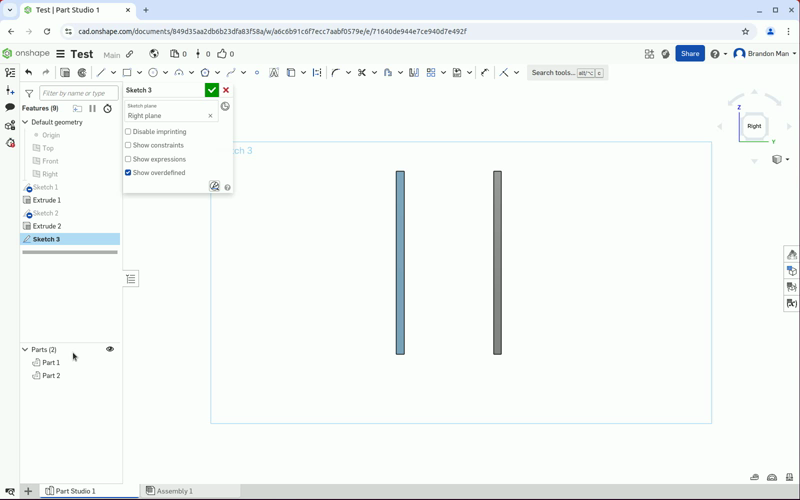
key(y)
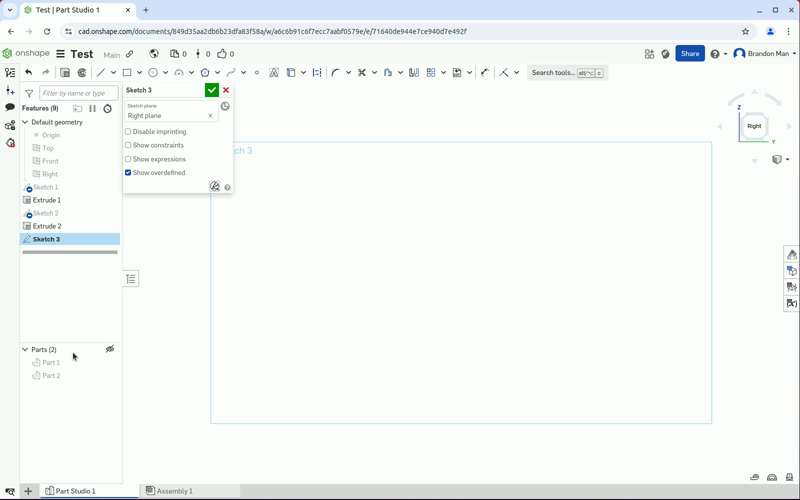
key(l)
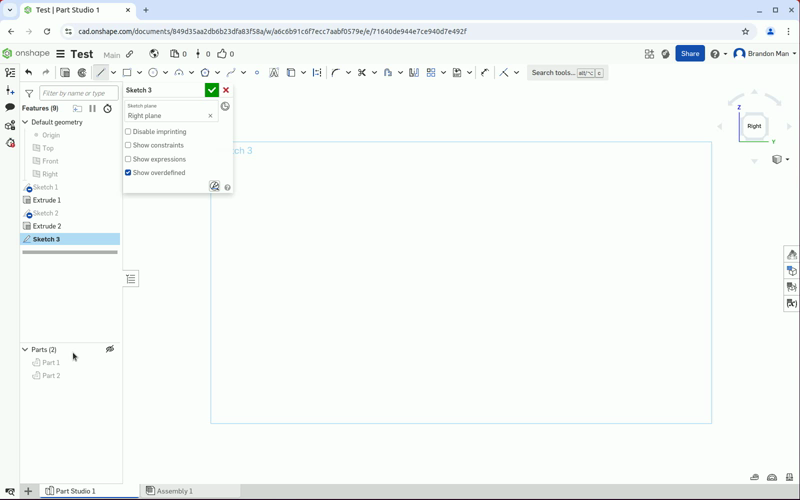
key_down(shift)
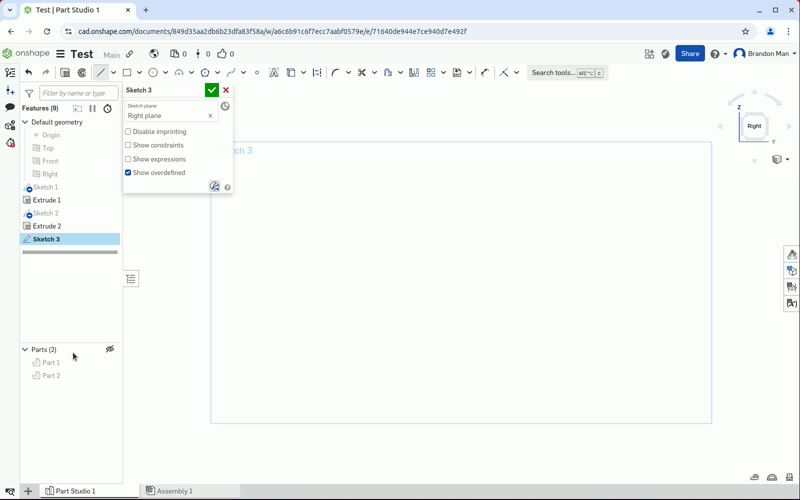
mouse_move(396, 301)
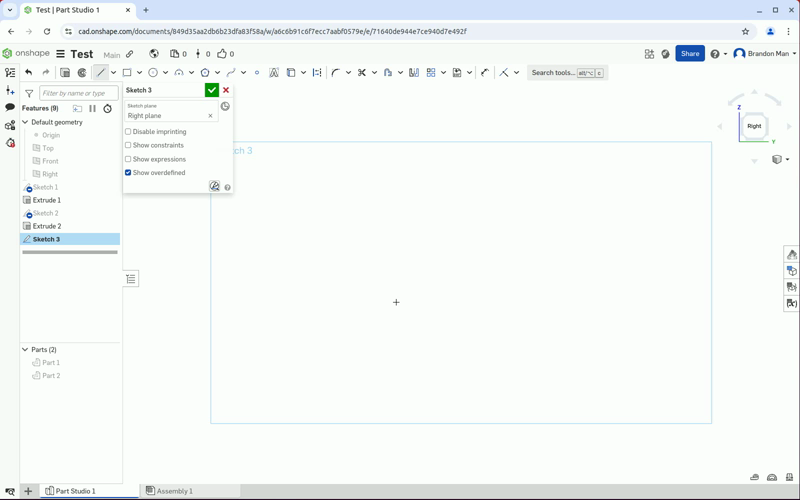
click(396, 301)
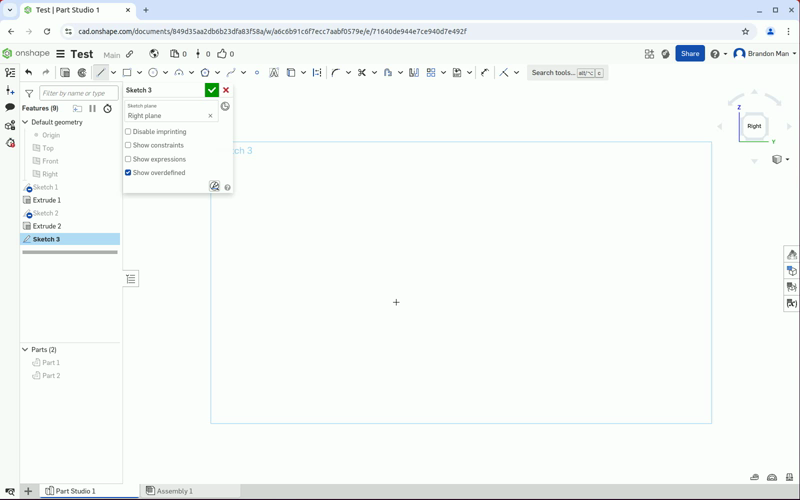
key_up(shift)
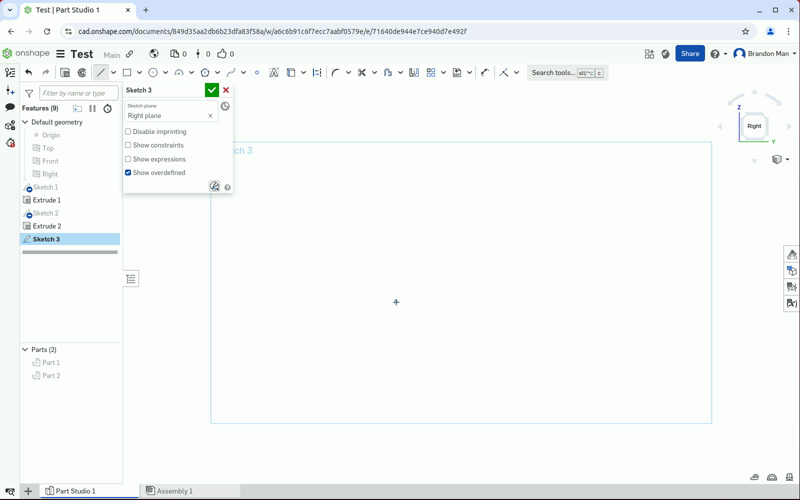
key_down(shift)
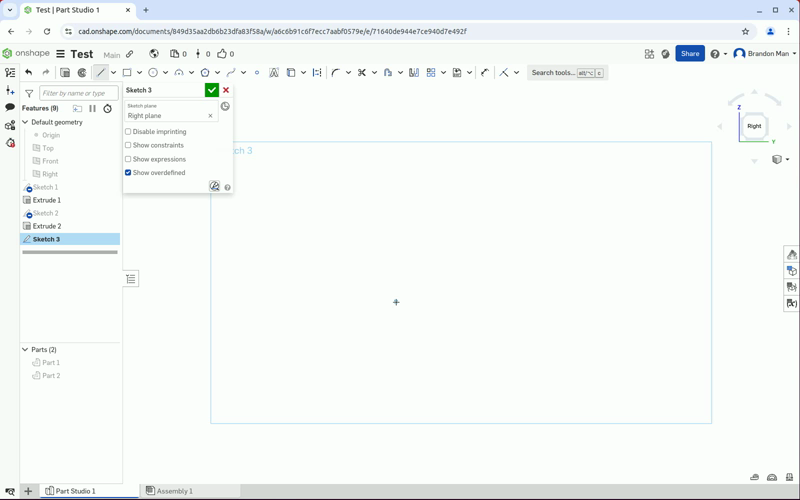
mouse_move(500, 301)
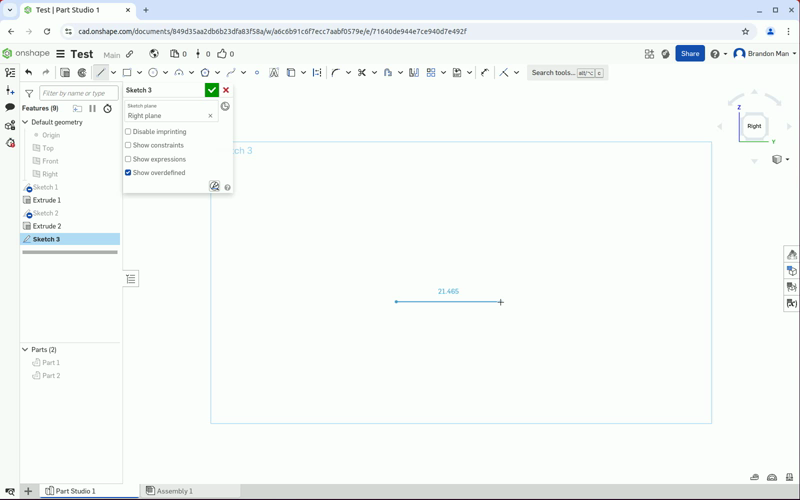
click(500, 301)
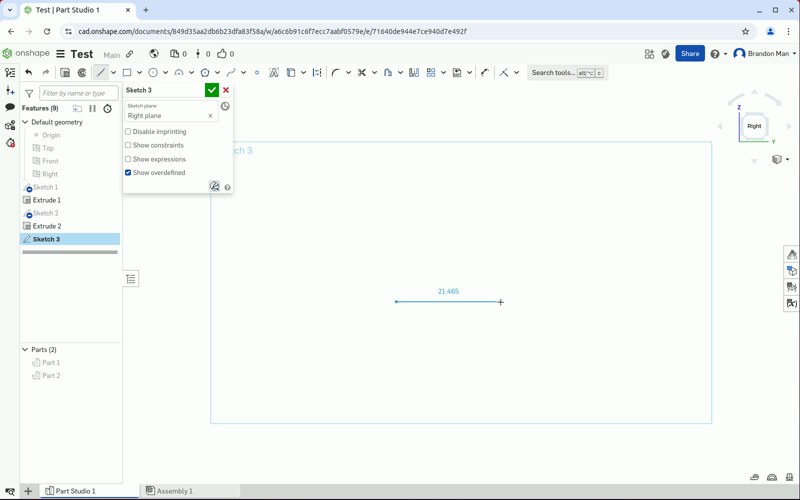
key_up(shift)
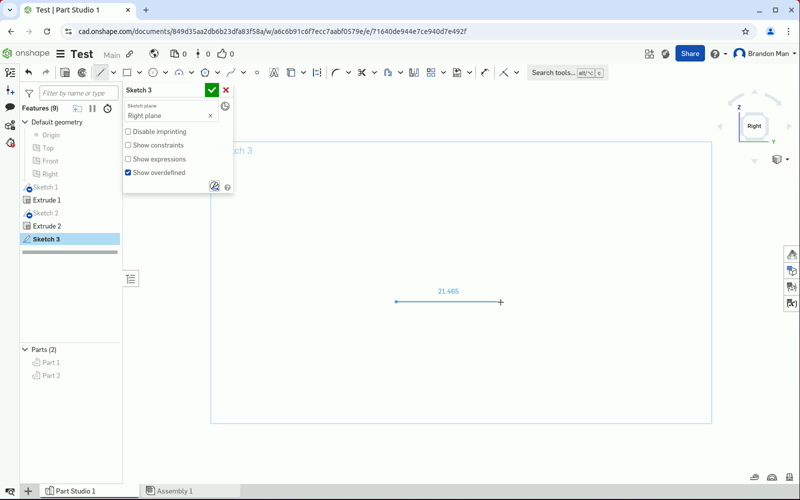
key_down(shift)
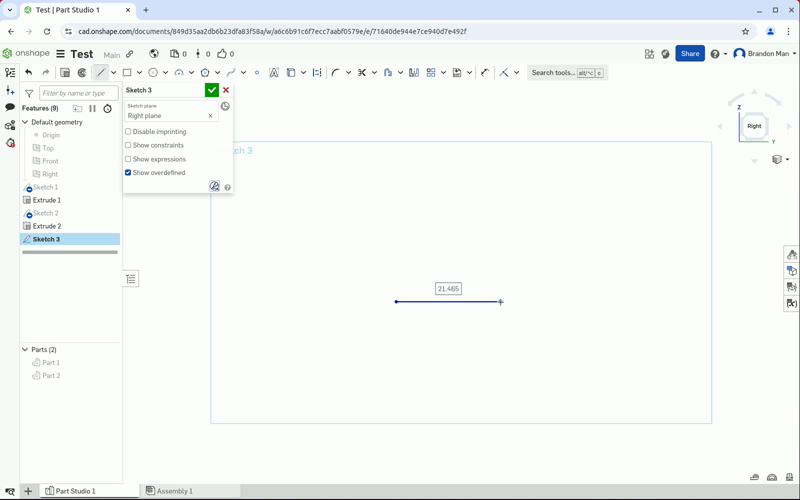
mouse_move(530, 301)
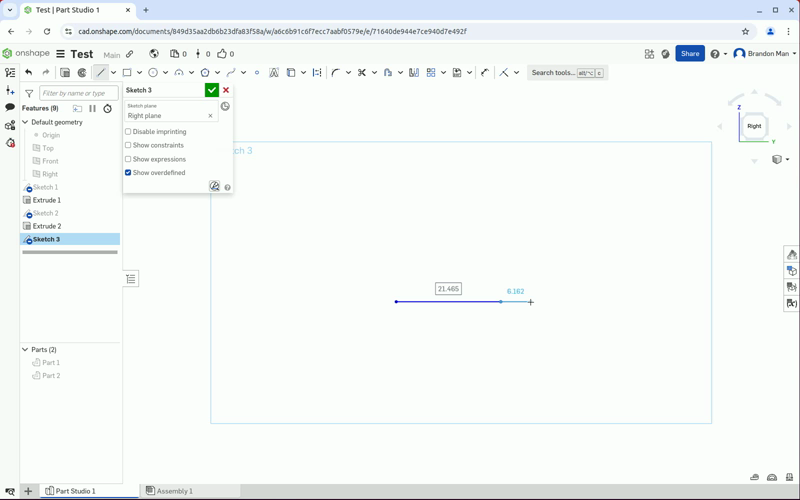
mouse_move(500, 298)
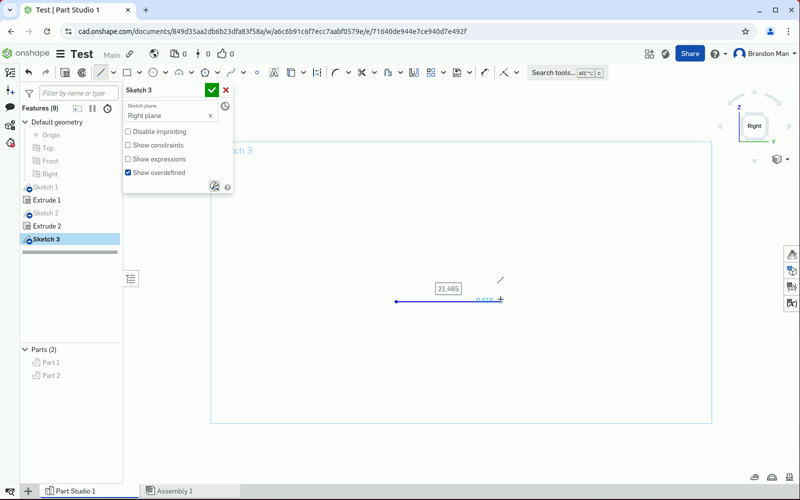
scroll(6)
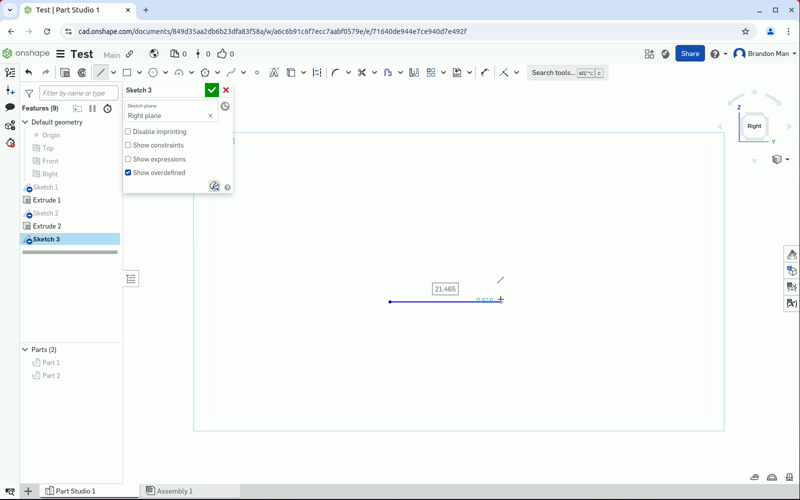
scroll(6)
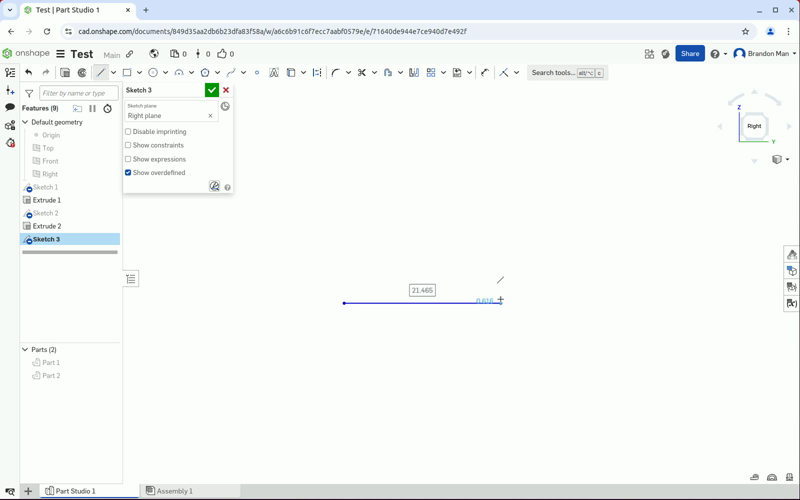
scroll(6)
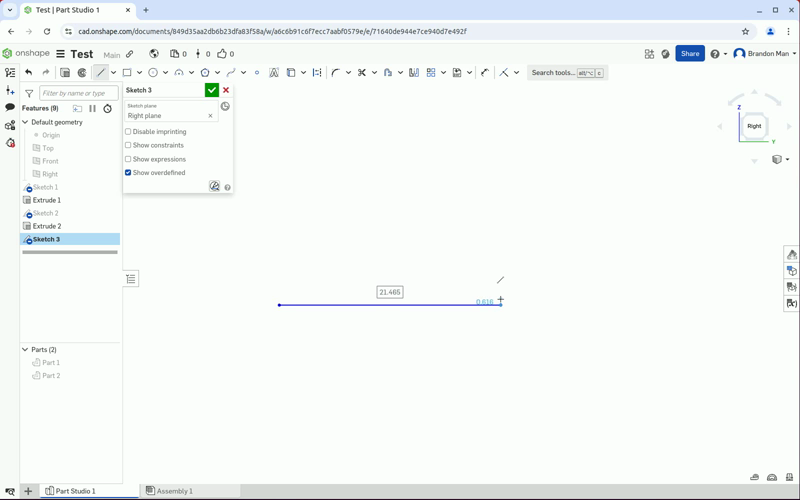
scroll(6)
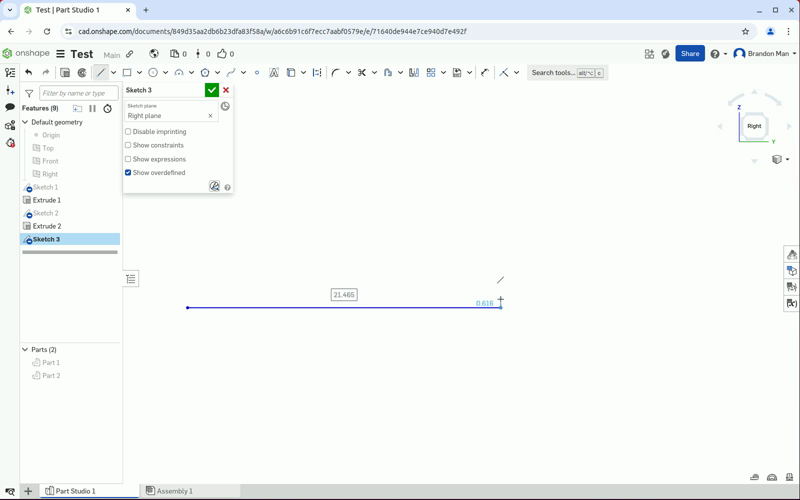
scroll(6)
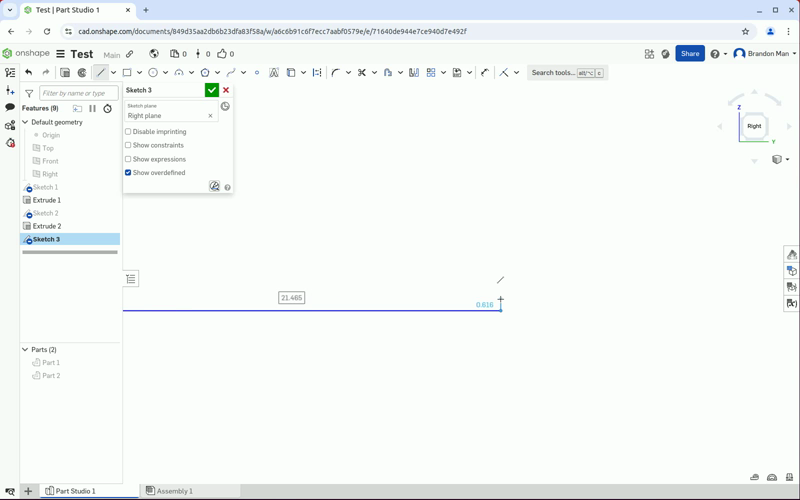
scroll(6)
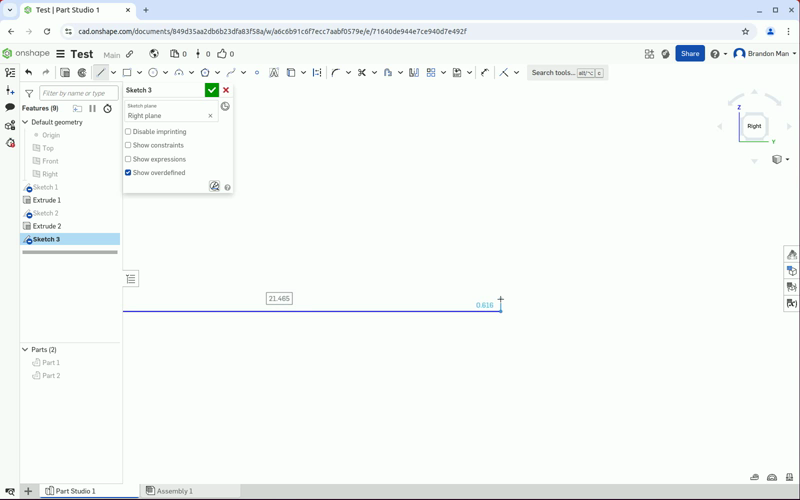
scroll(6)
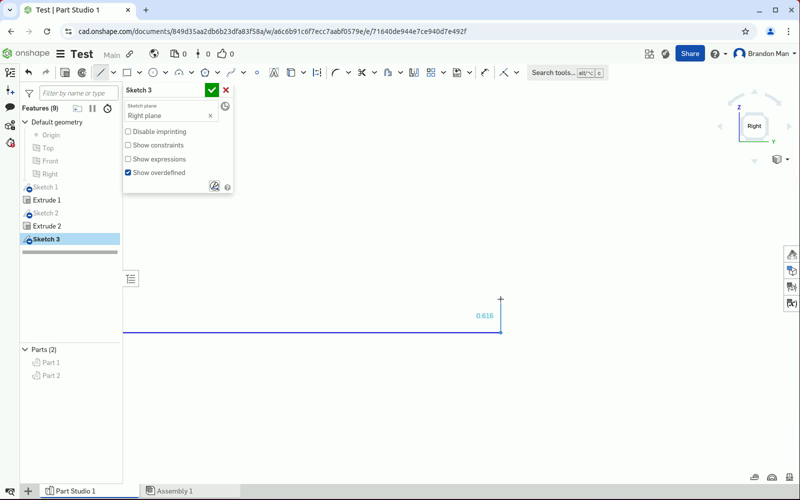
click(500, 298)
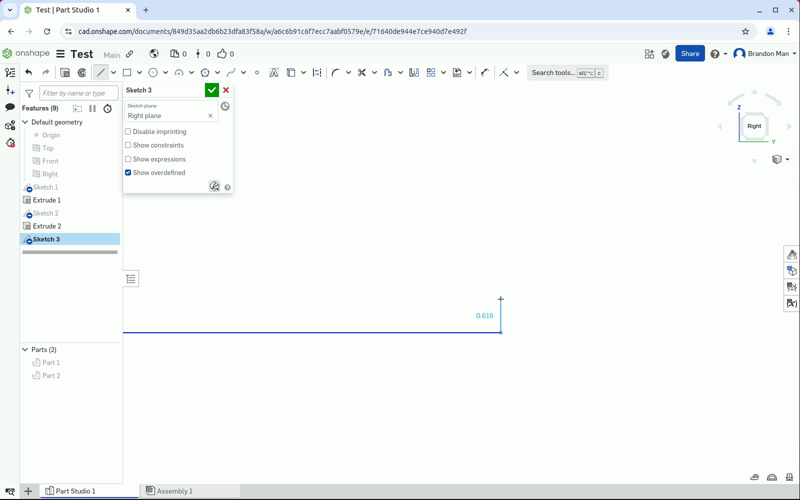
scroll(-6)
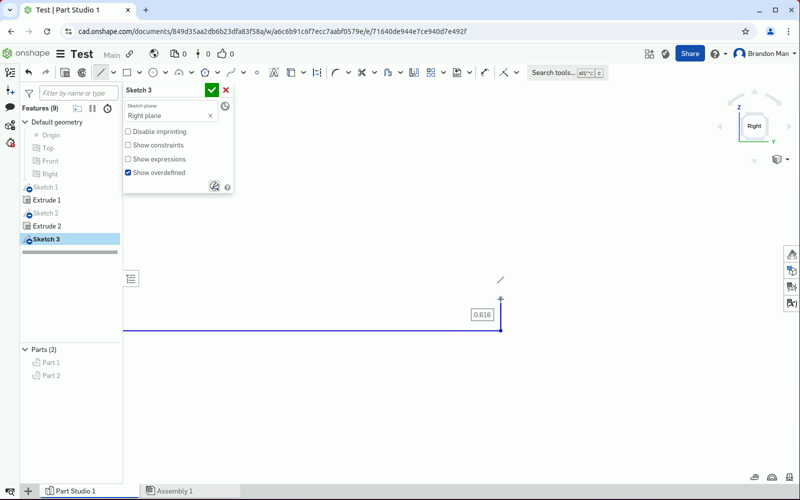
scroll(-6)
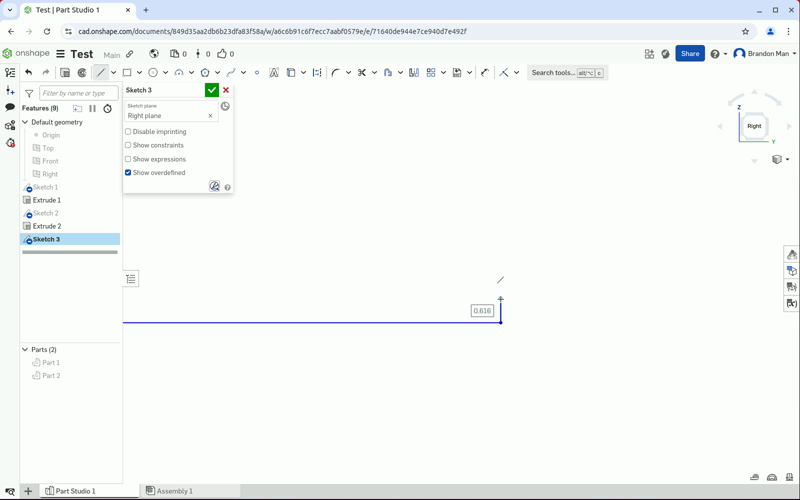
scroll(-6)
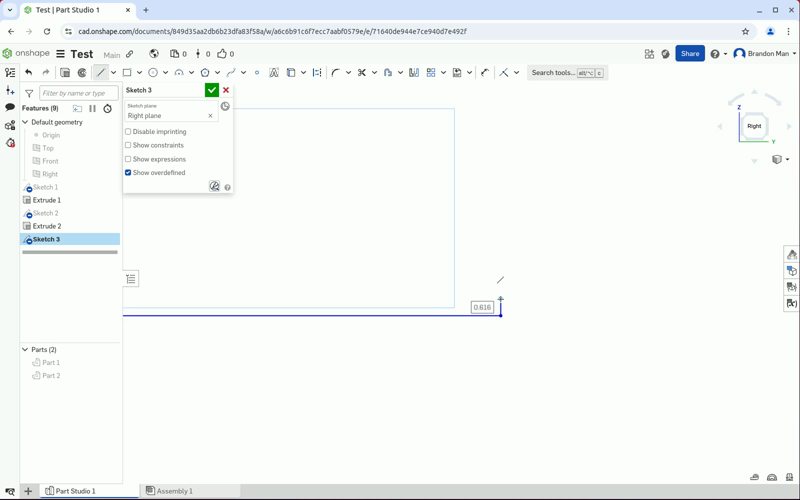
scroll(-6)
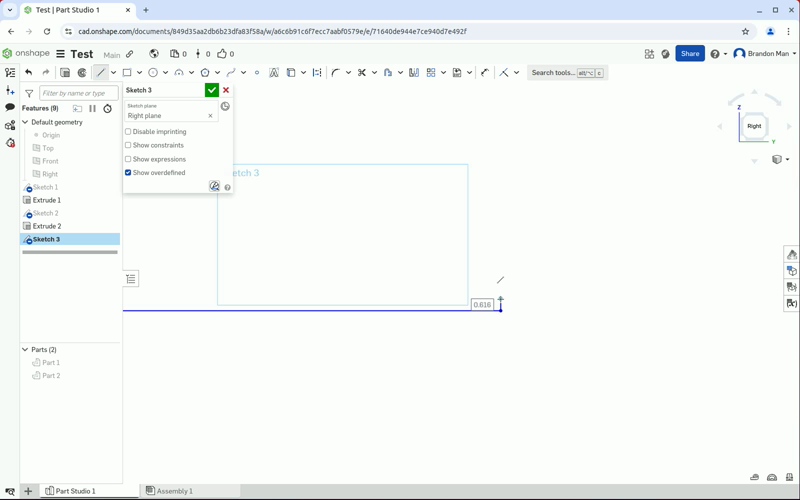
scroll(-6)
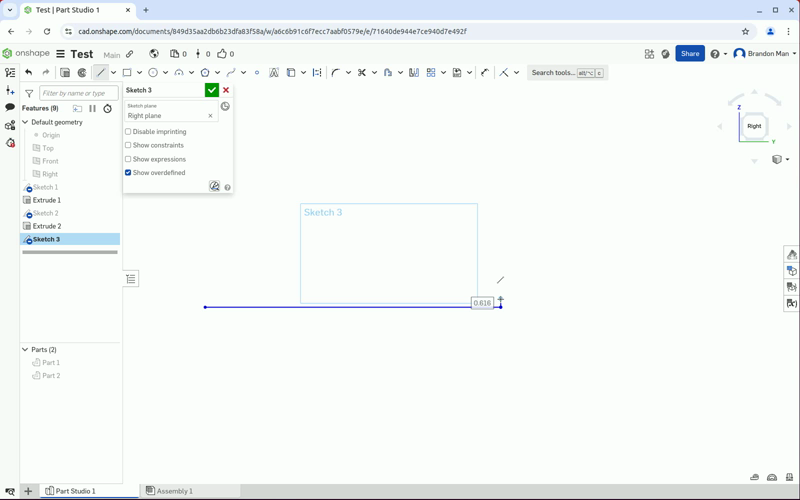
scroll(-6)
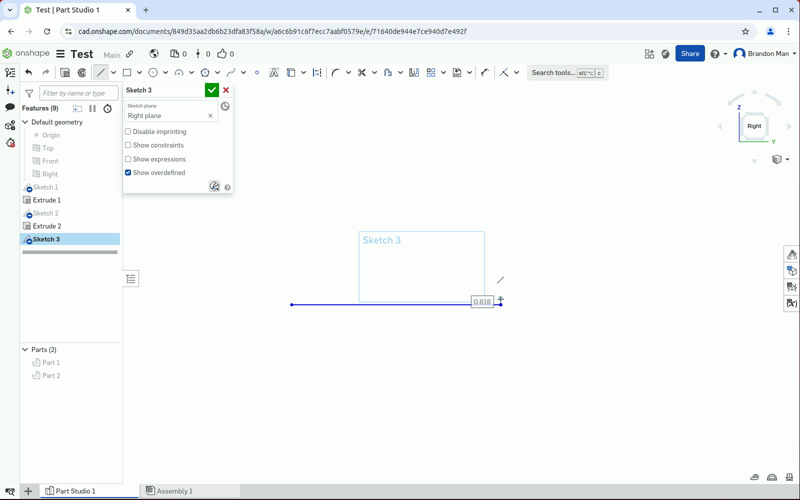
scroll(-6)
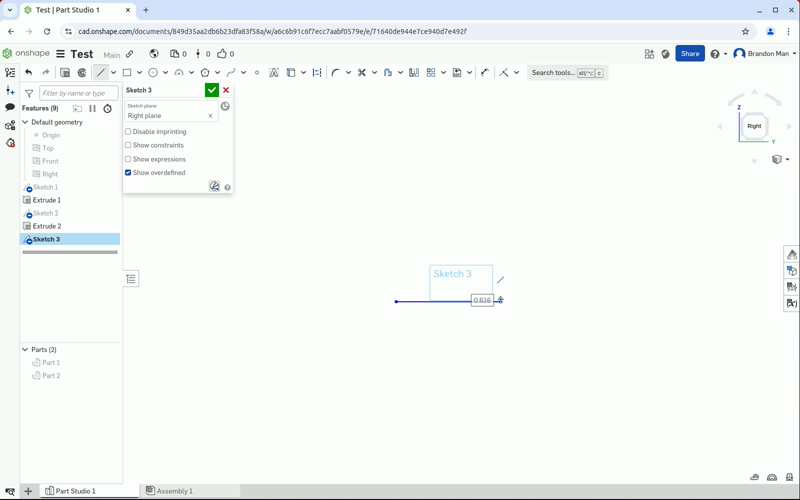
key_up(shift)
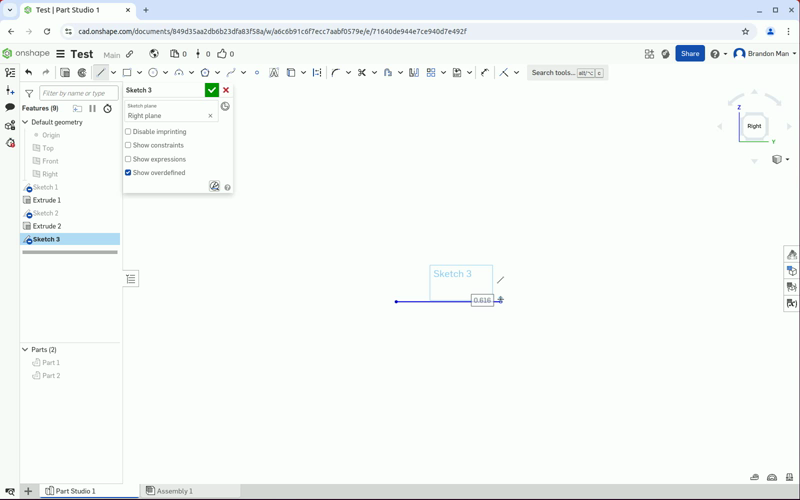
key_down(shift)
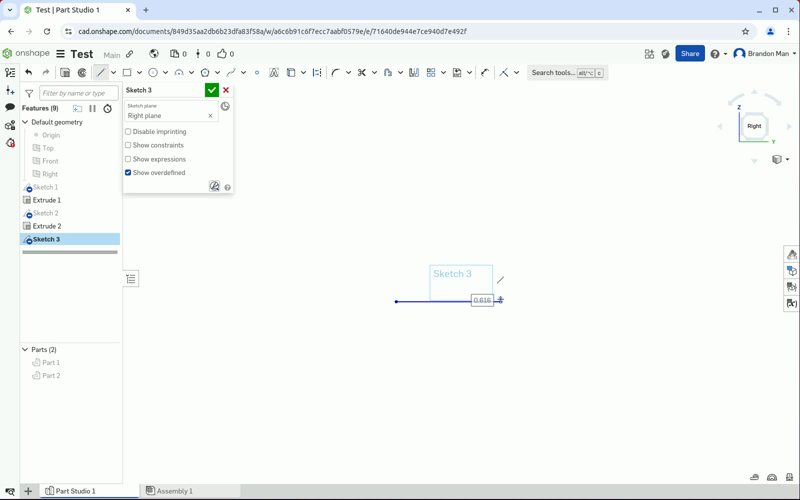
mouse_move(396, 298)
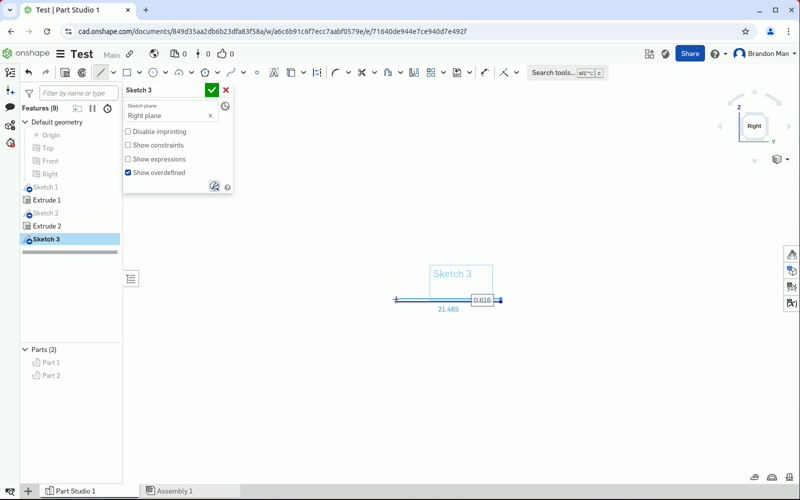
scroll(6)
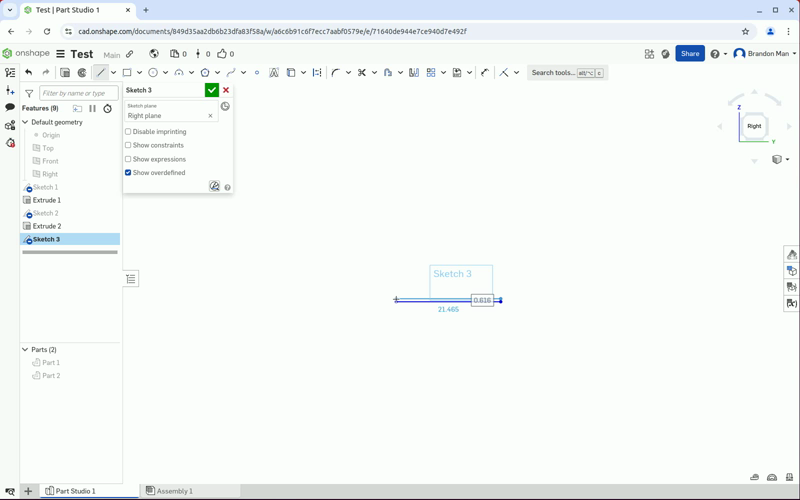
scroll(6)
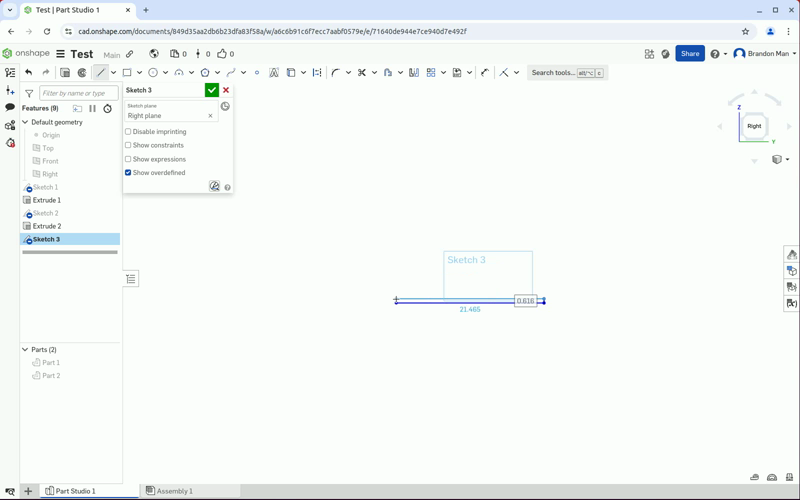
scroll(6)
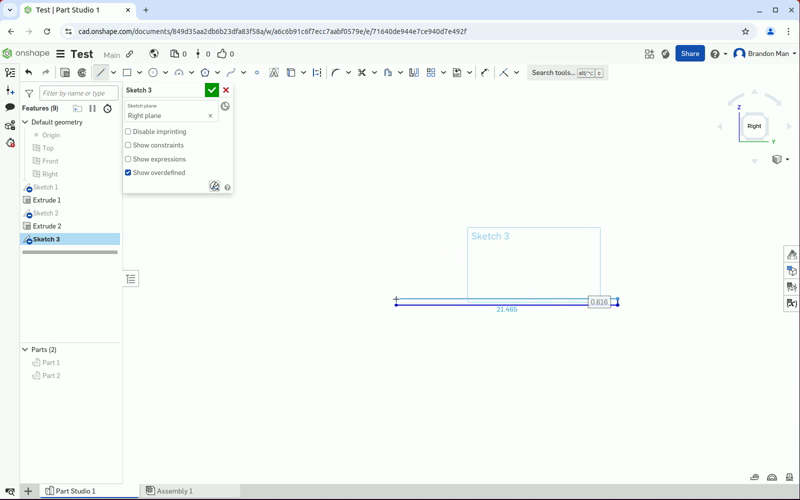
scroll(6)
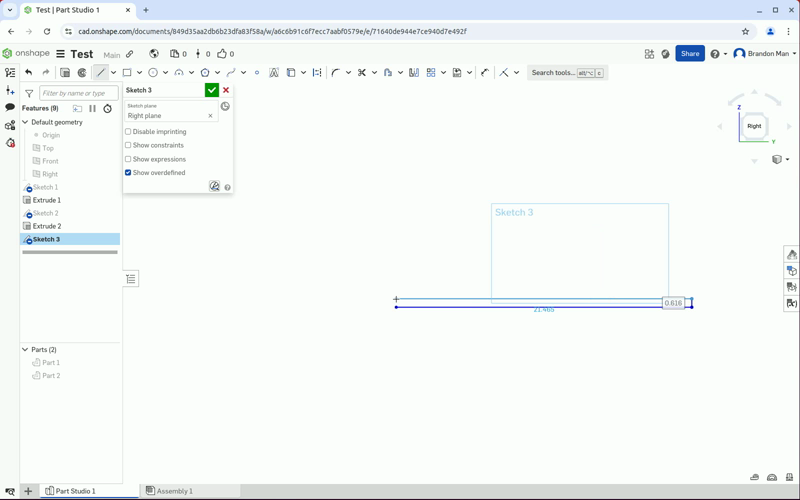
scroll(6)
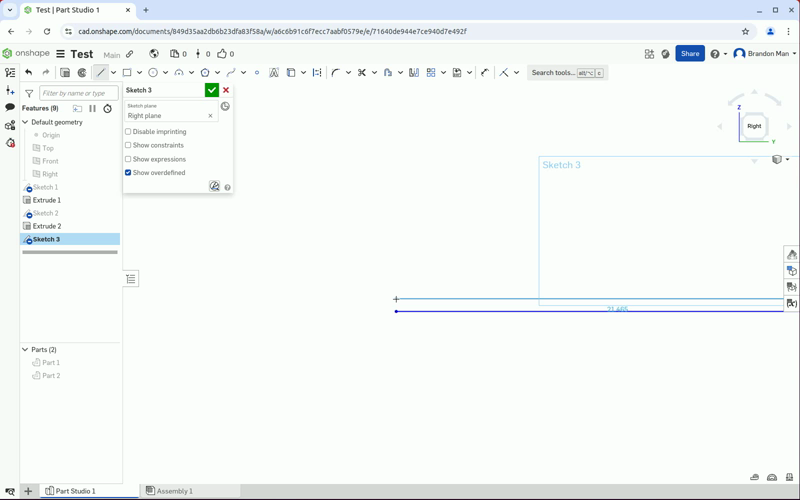
scroll(6)
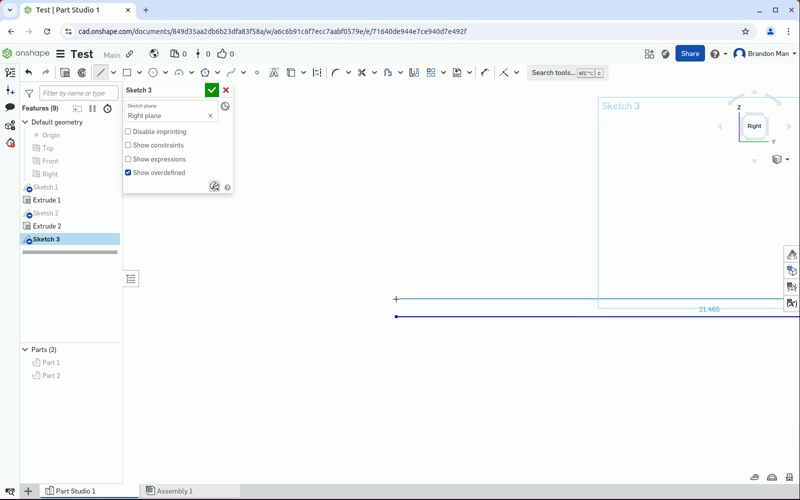
scroll(6)
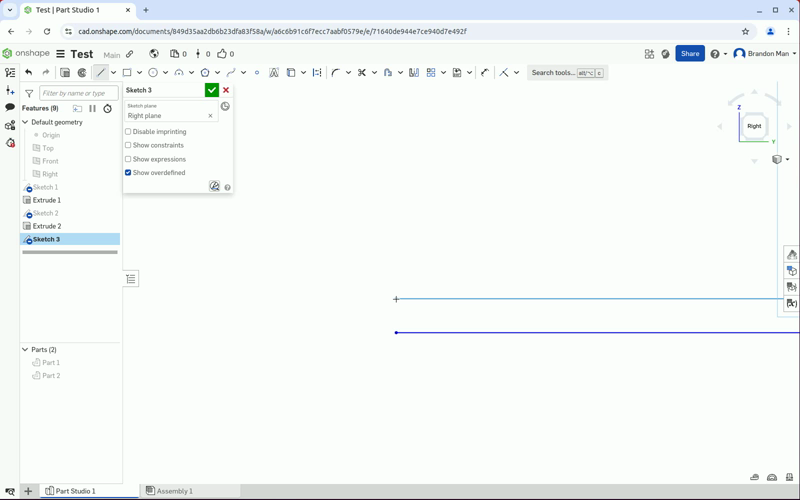
click(396, 298)
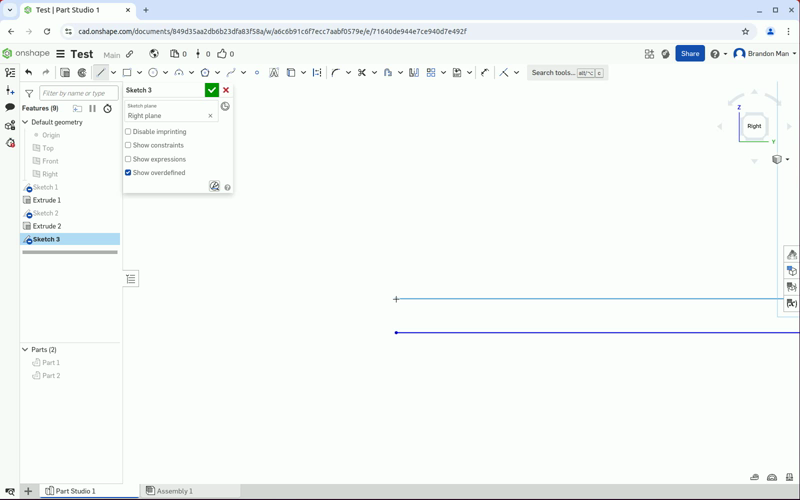
scroll(-6)
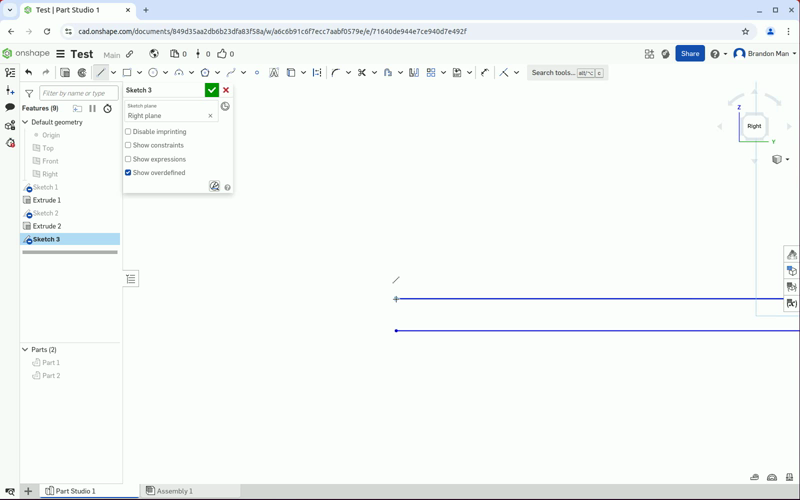
scroll(-6)
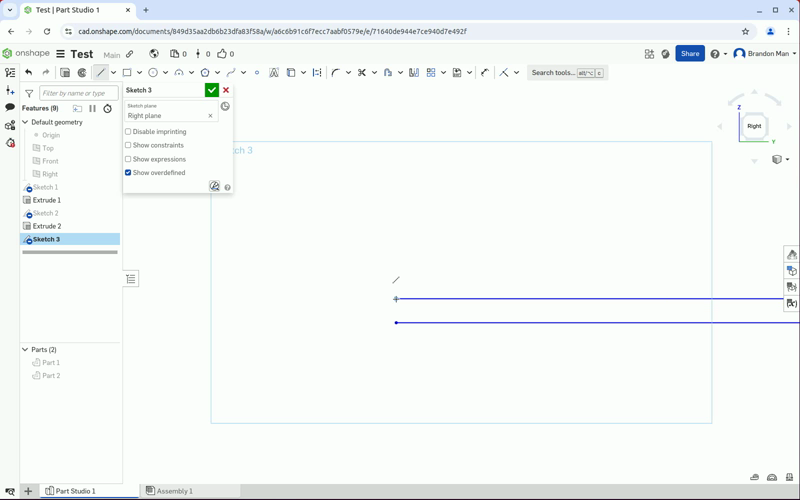
scroll(-6)
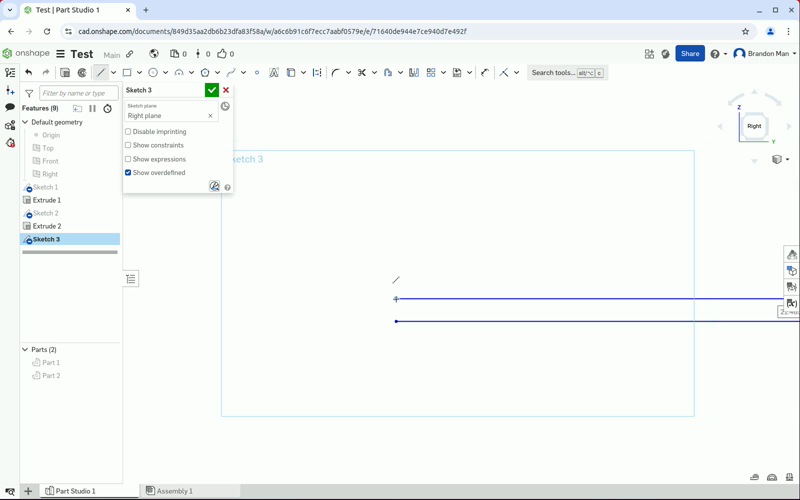
scroll(-6)
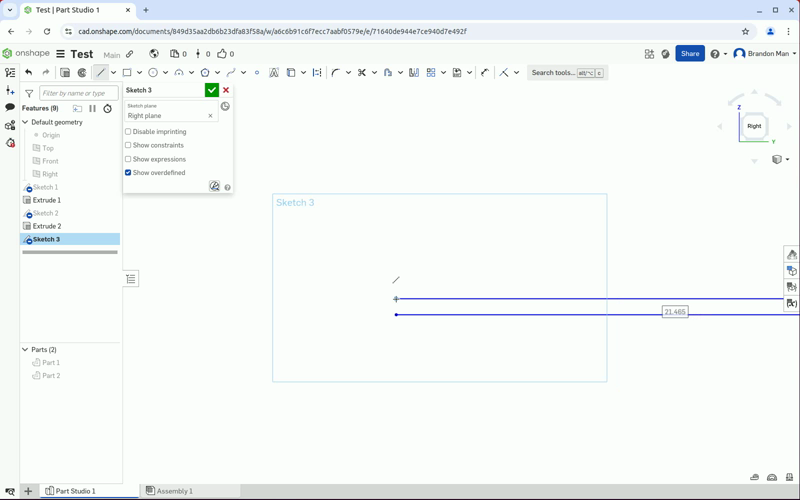
scroll(-6)
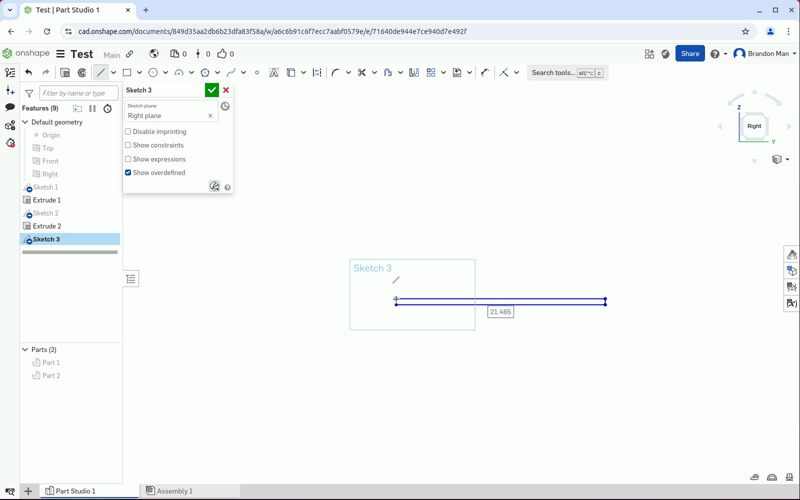
scroll(-6)
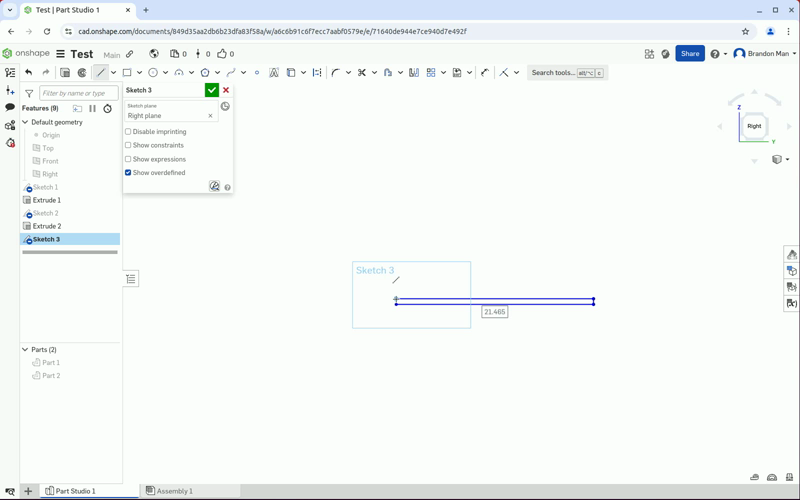
scroll(-6)
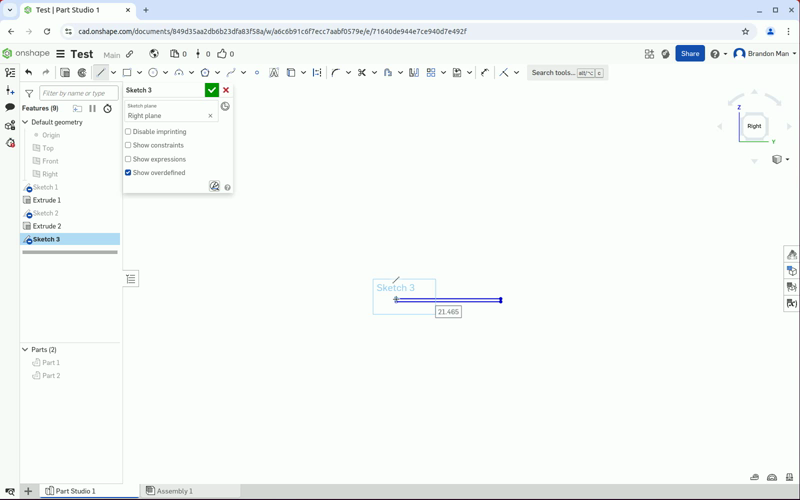
key_up(shift)
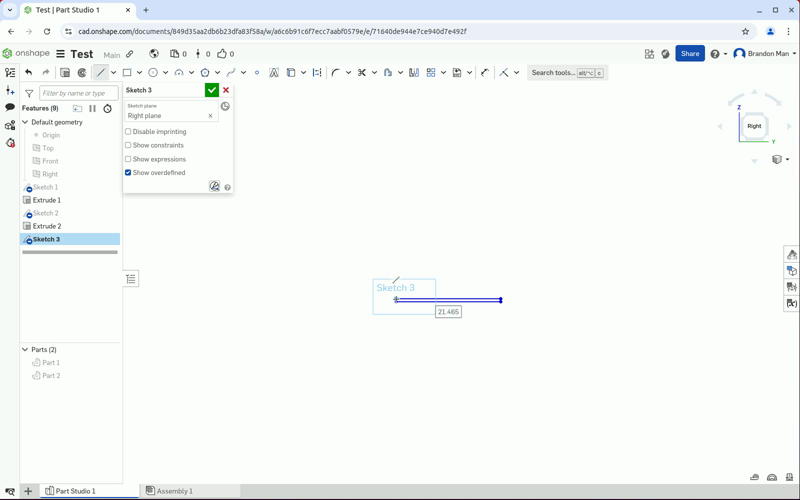
mouse_move(426, 298)
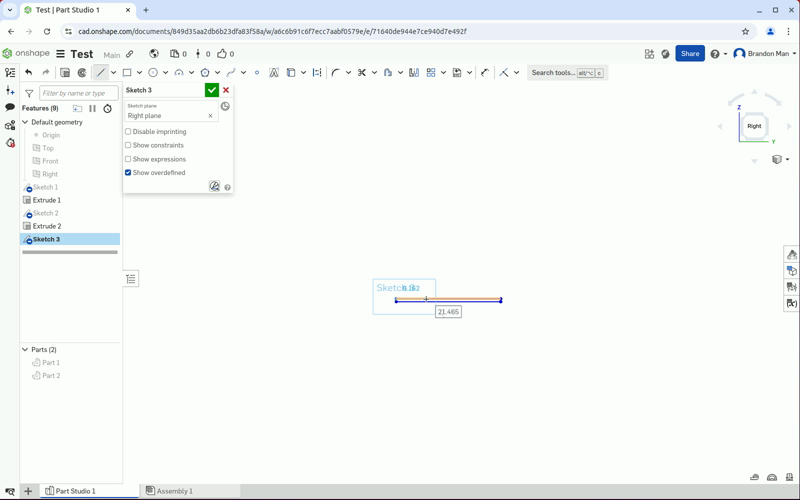
key_down(shift)
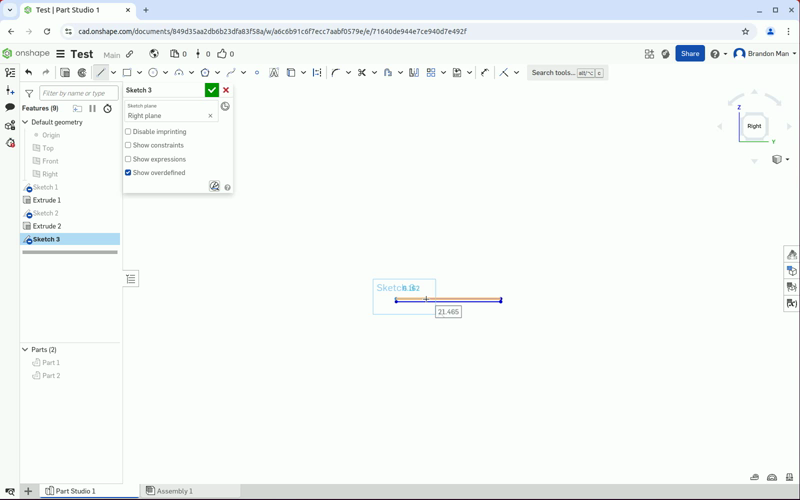
mouse_move(396, 301)
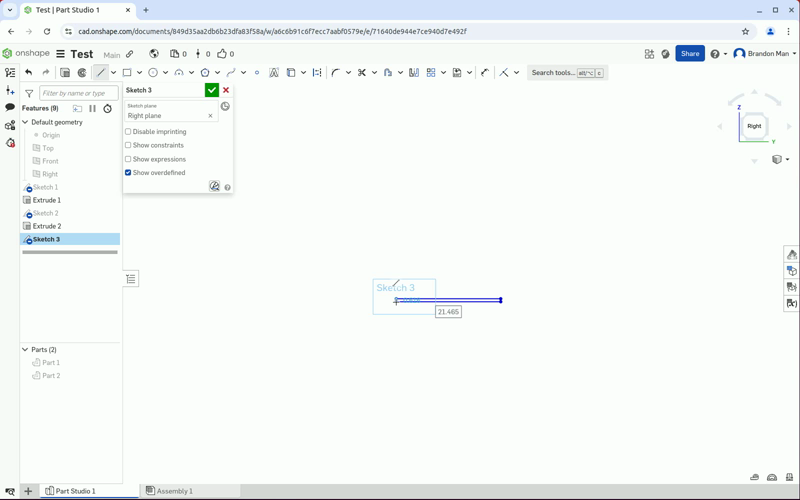
scroll(6)
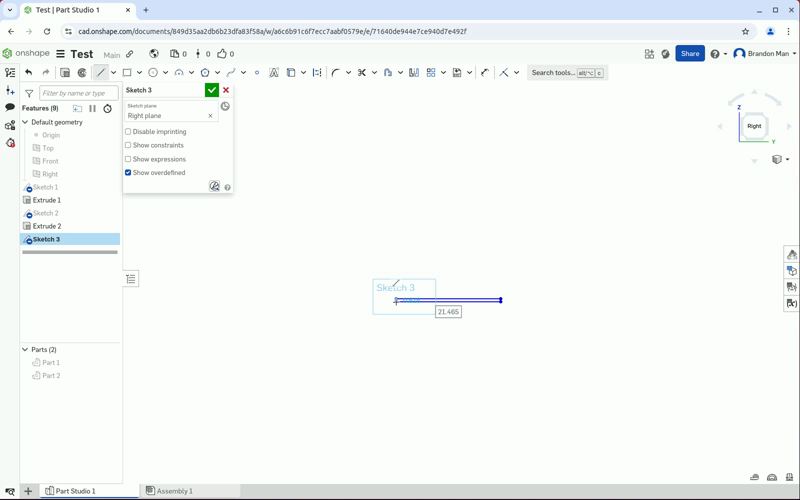
scroll(6)
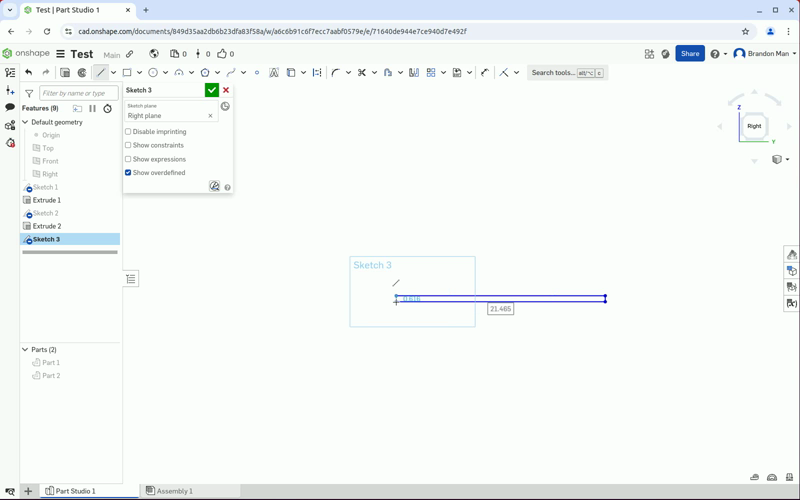
scroll(6)
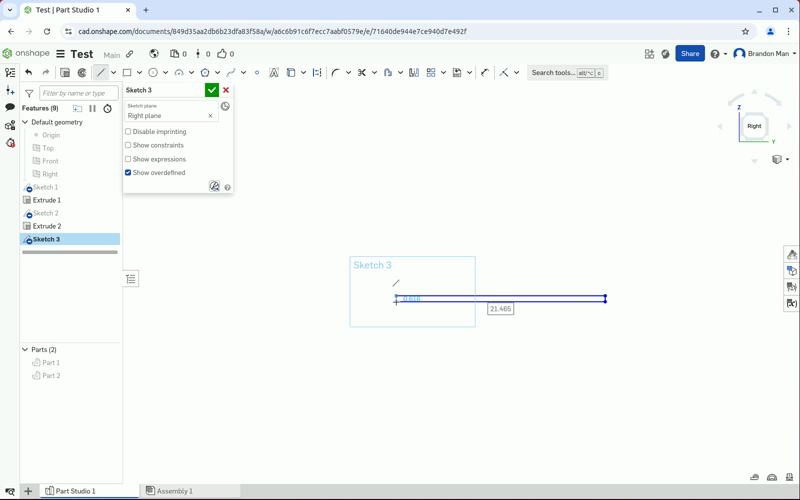
scroll(6)
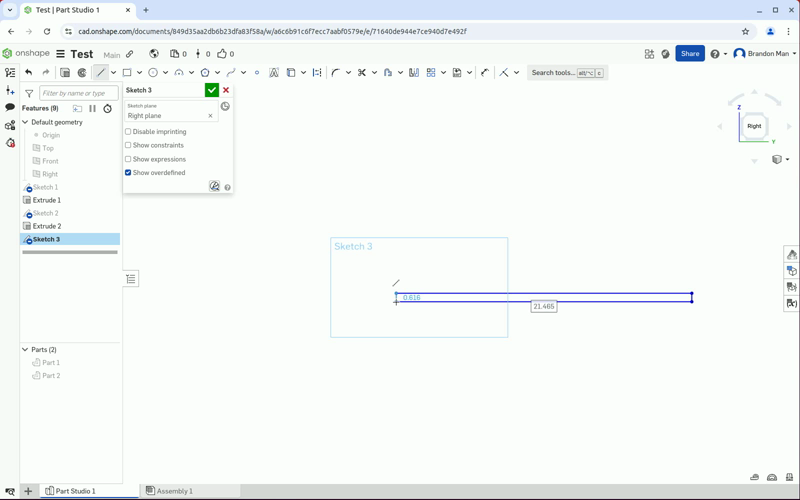
scroll(6)
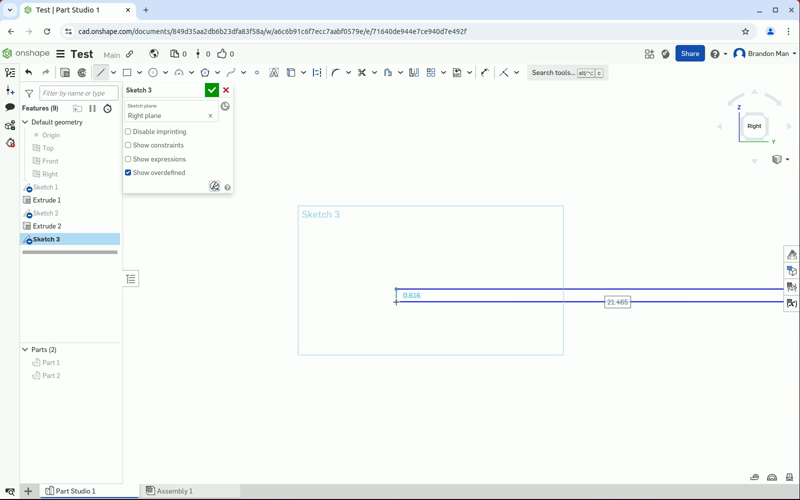
scroll(6)
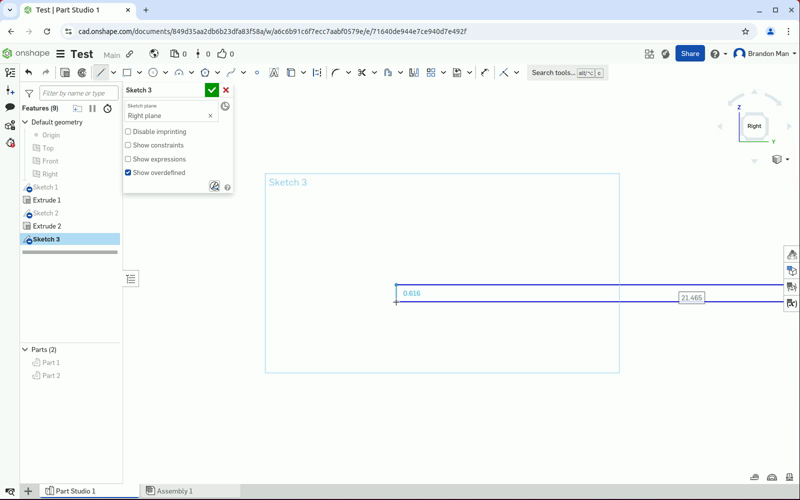
scroll(6)
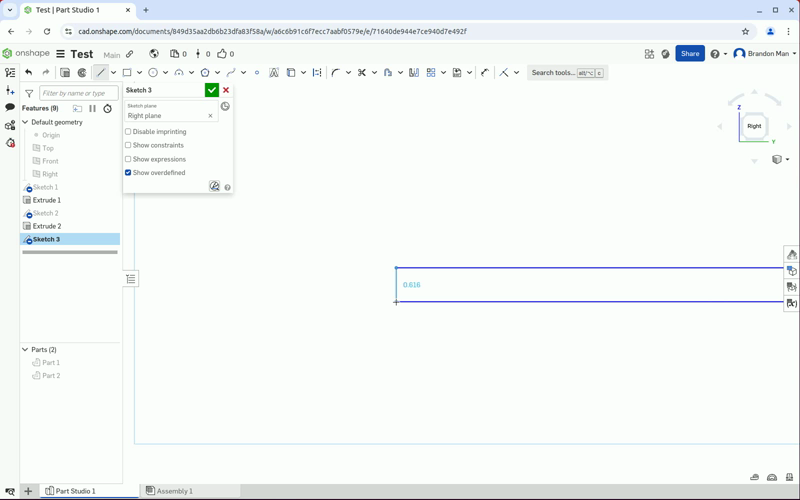
key_up(shift)
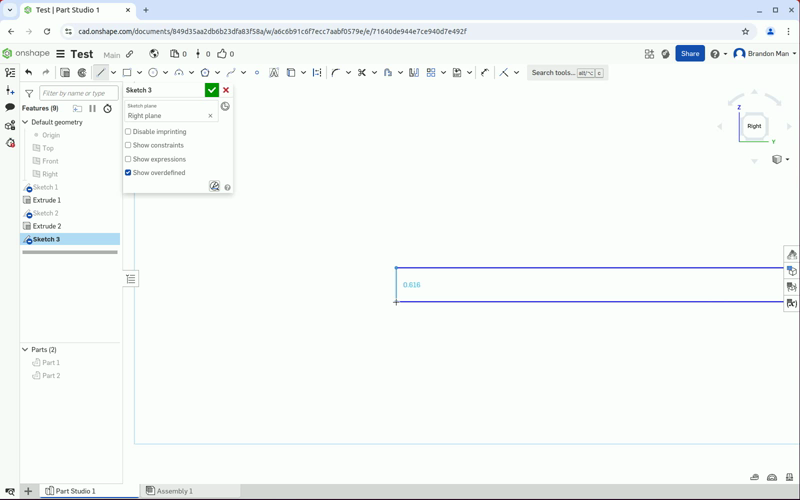
click(396, 301)
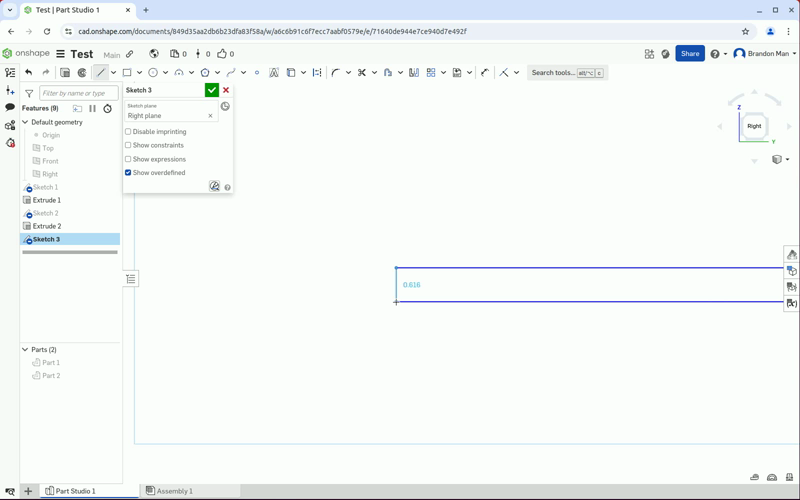
scroll(-6)
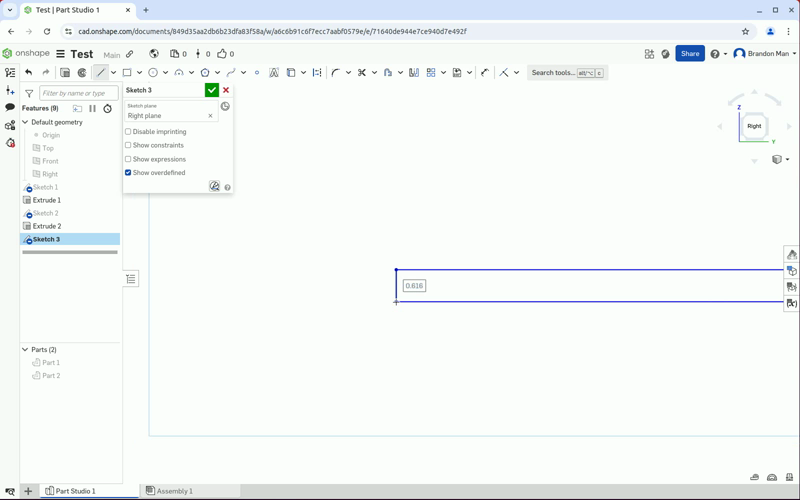
scroll(-6)
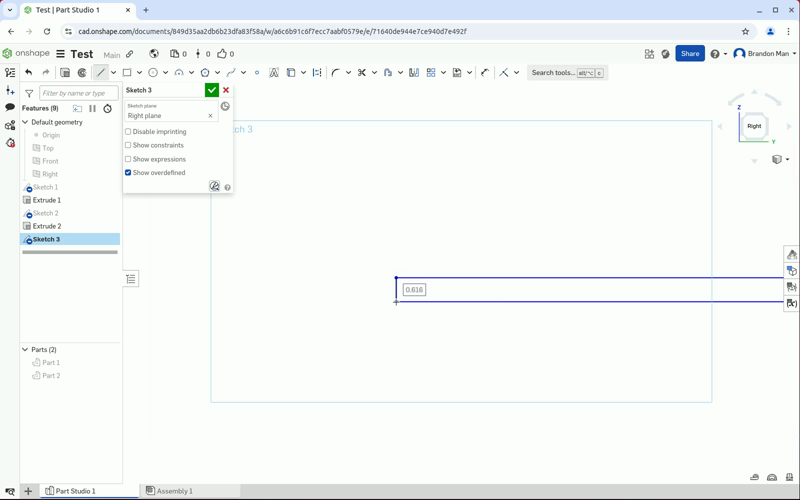
scroll(-6)
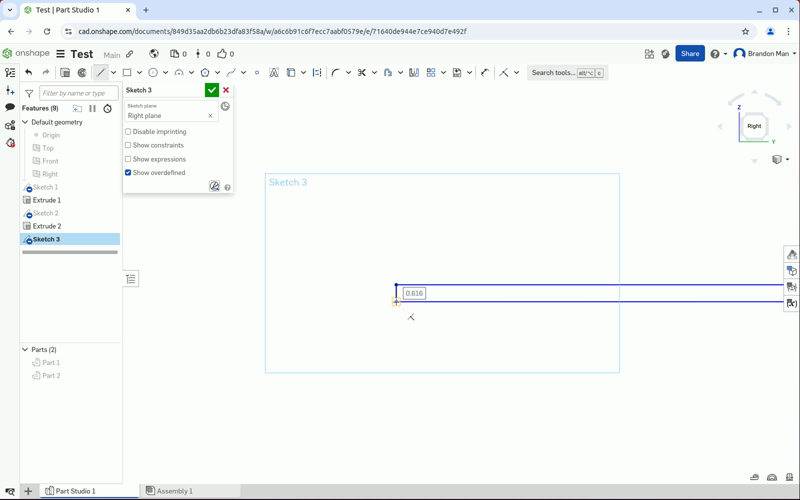
scroll(-6)
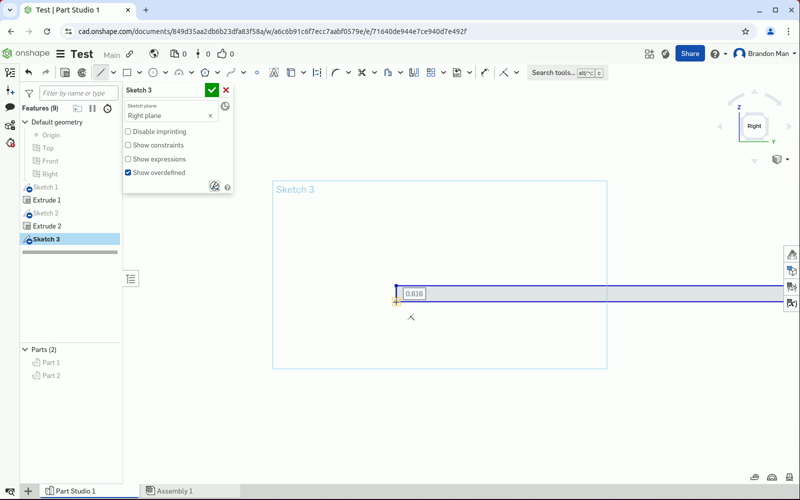
scroll(-6)
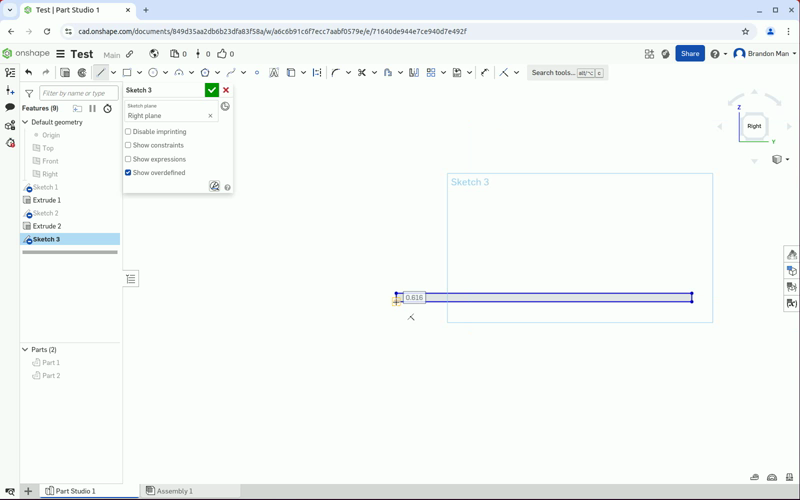
scroll(-6)
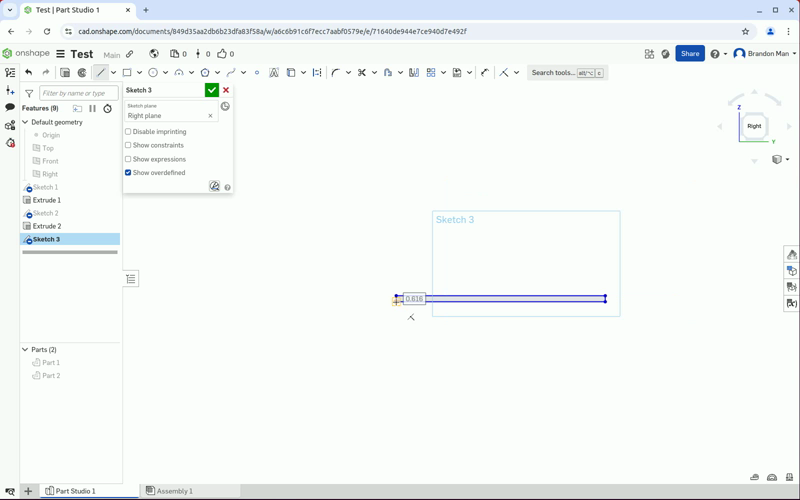
scroll(-6)
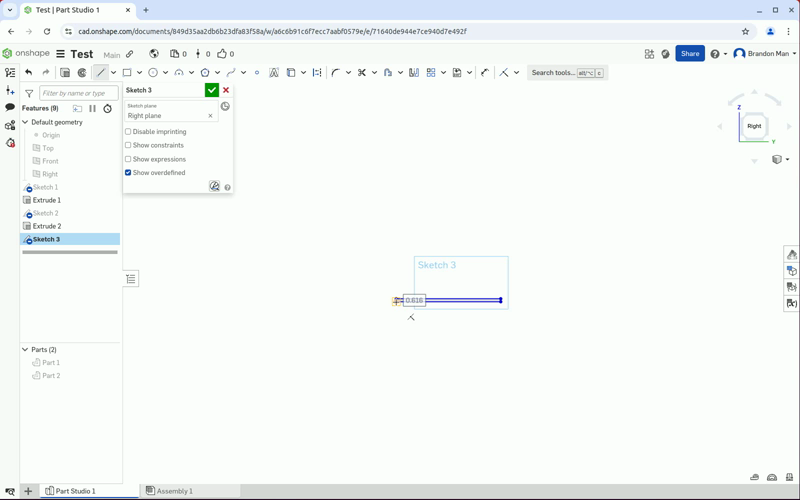
key(esc)
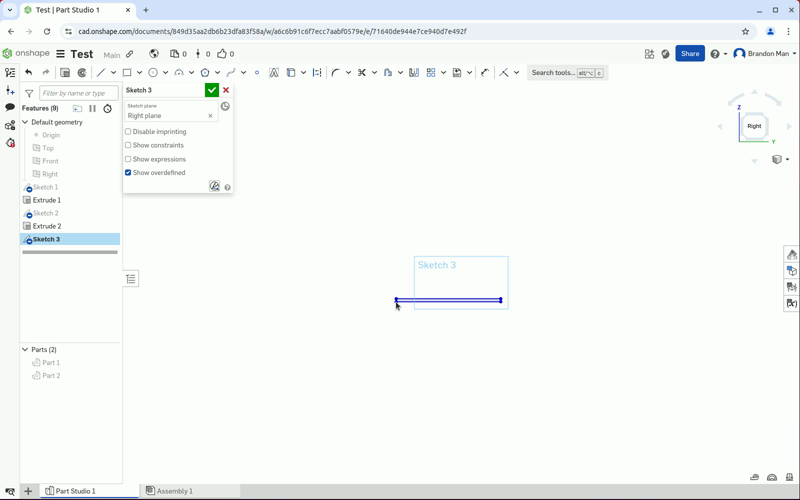
mouse_move(488, 298)
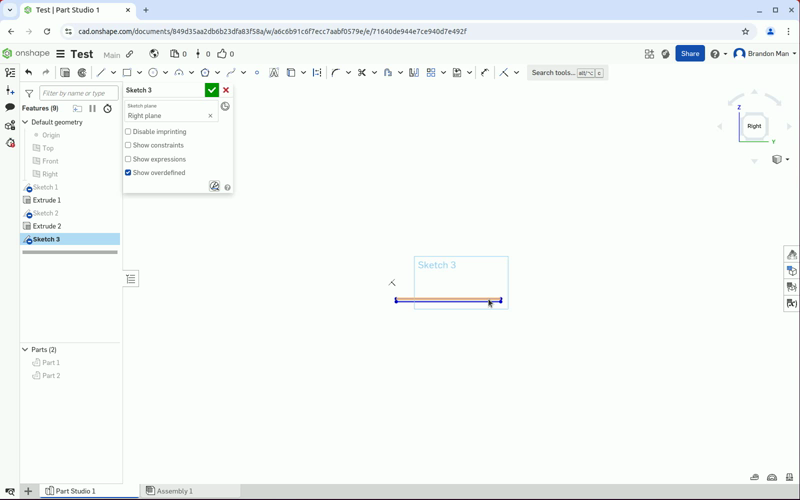
scroll(6)
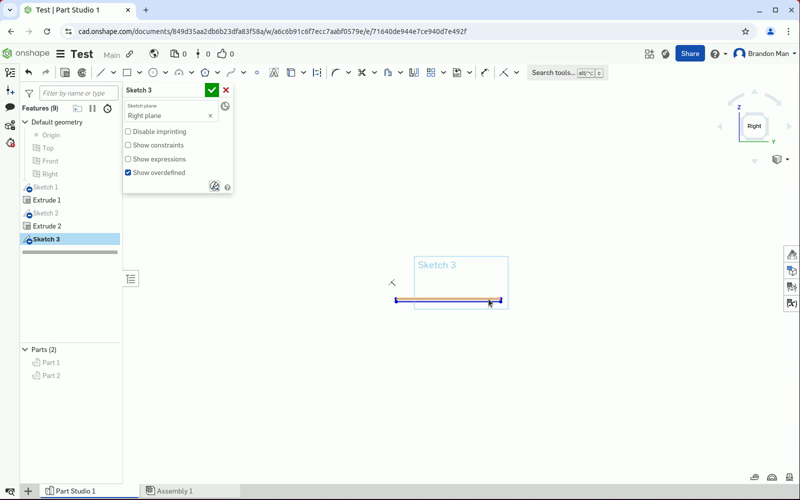
scroll(6)
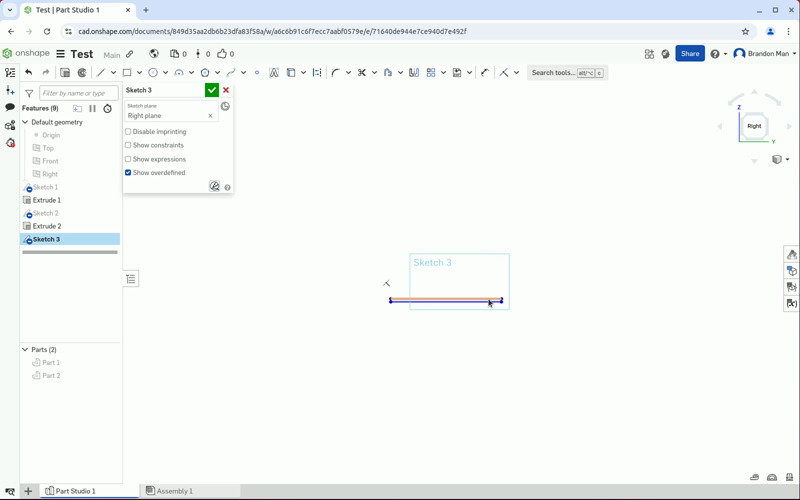
scroll(6)
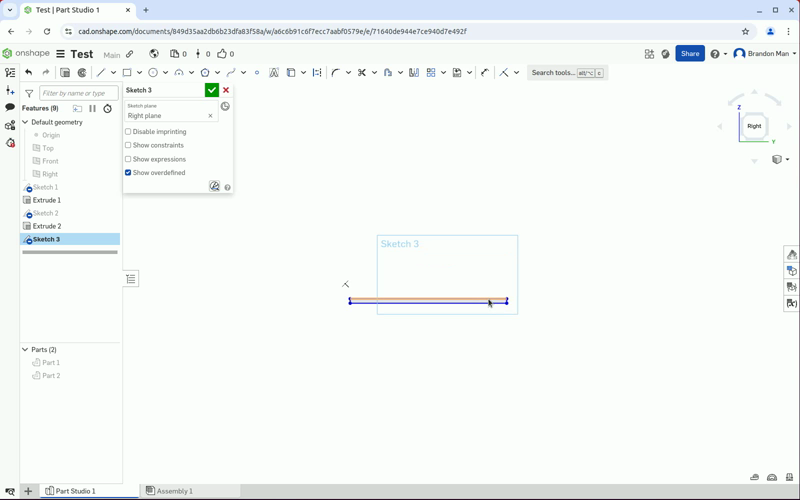
scroll(6)
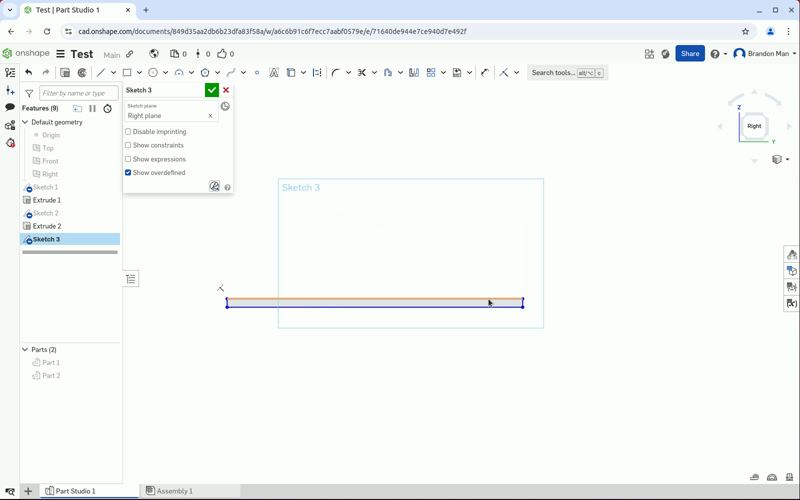
scroll(6)
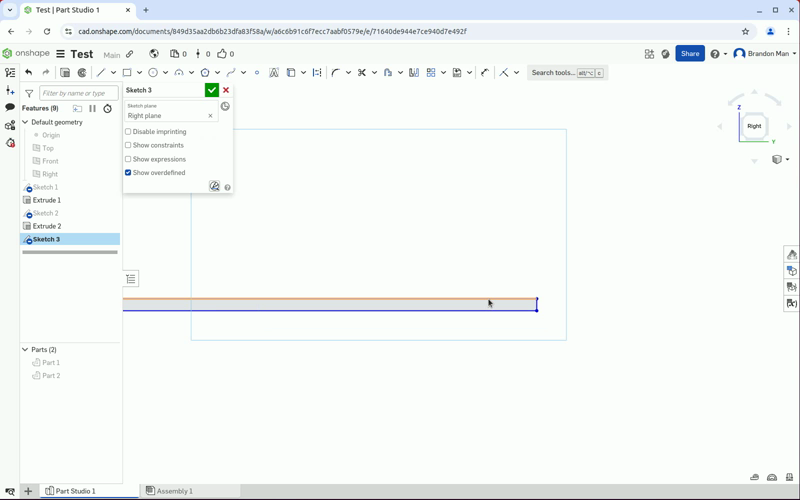
scroll(6)
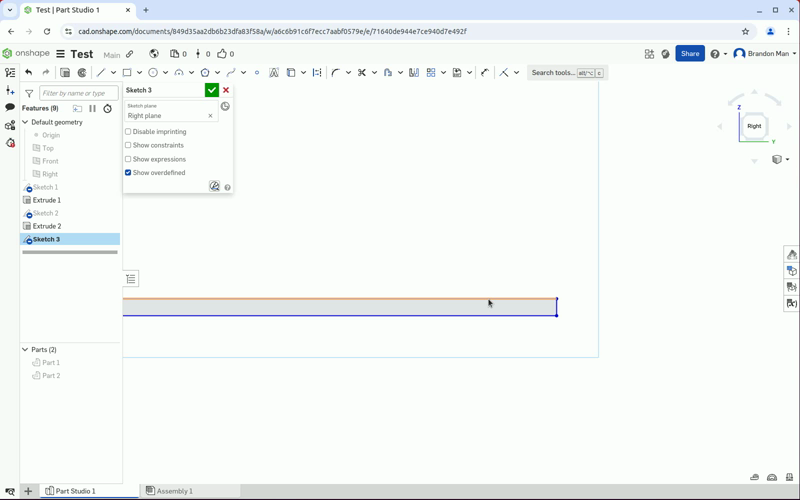
scroll(6)
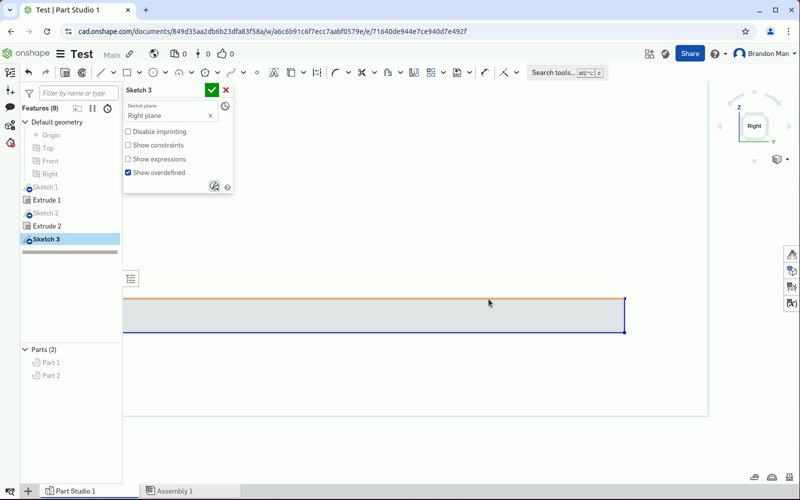
click(488, 298)
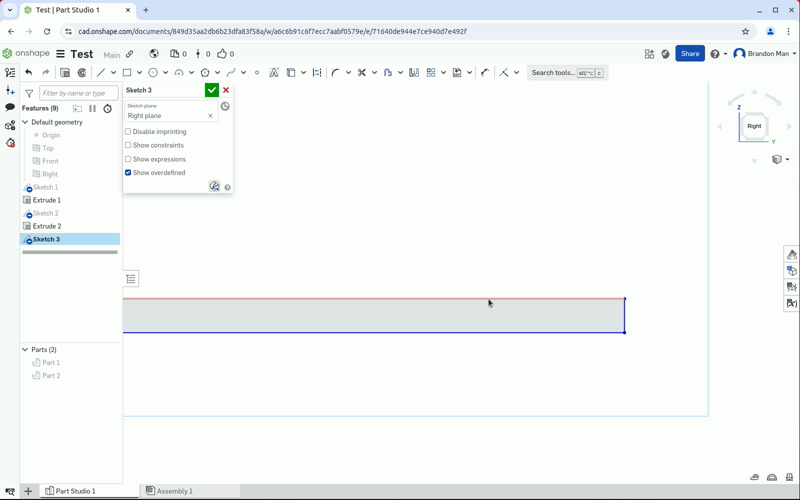
scroll(-6)
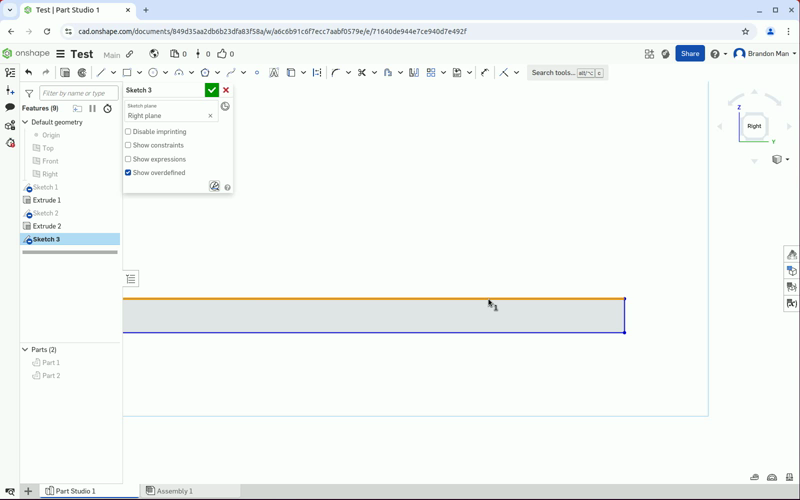
scroll(-6)
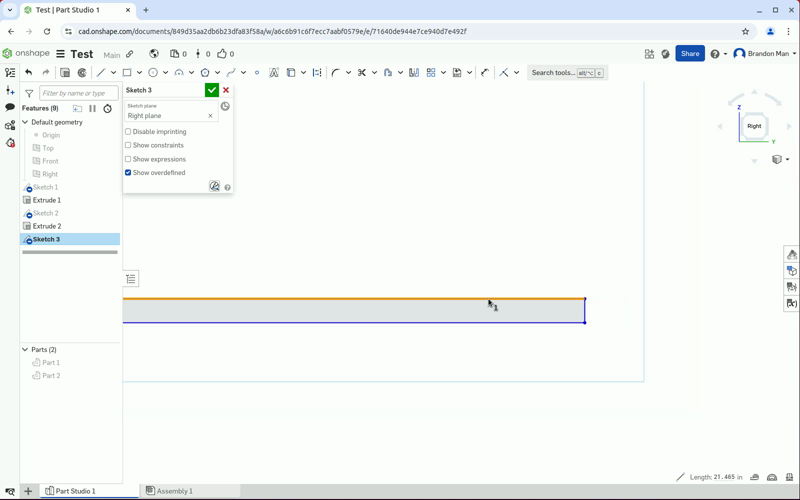
scroll(-6)
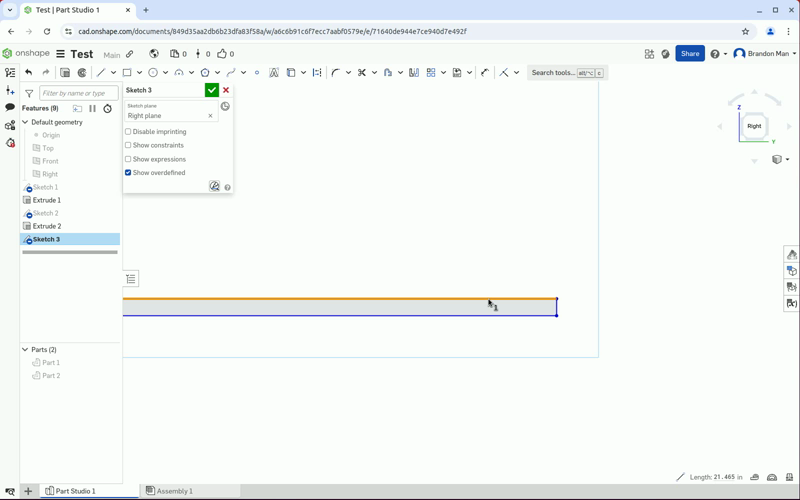
scroll(-6)
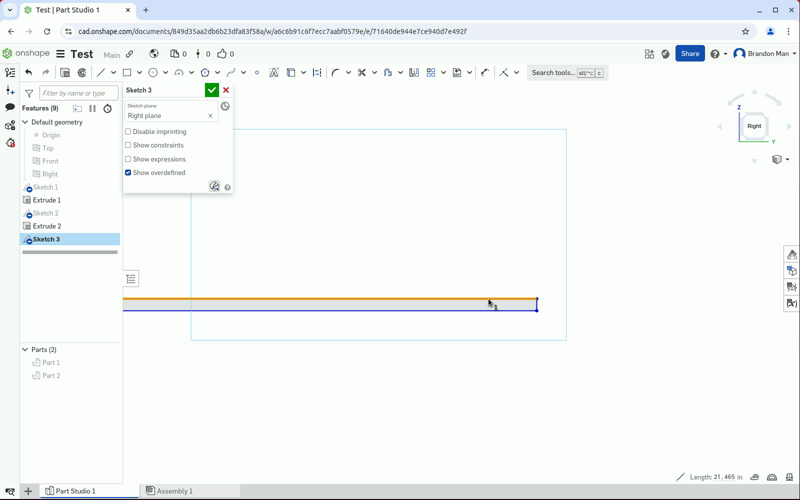
scroll(-6)
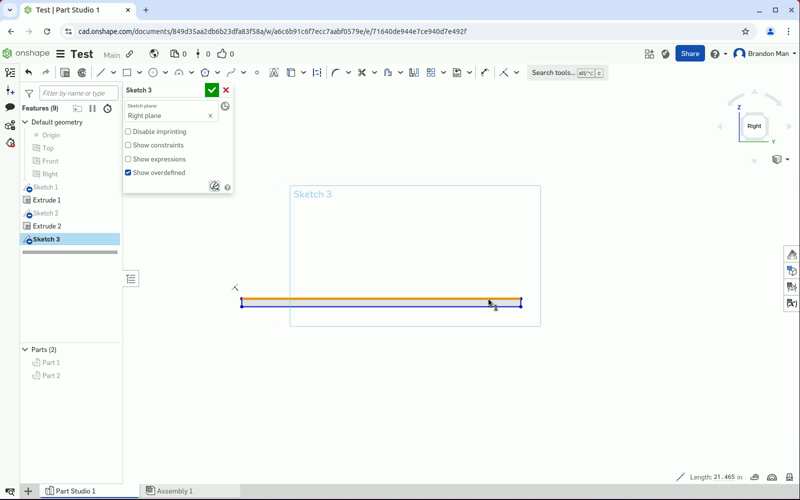
scroll(-6)
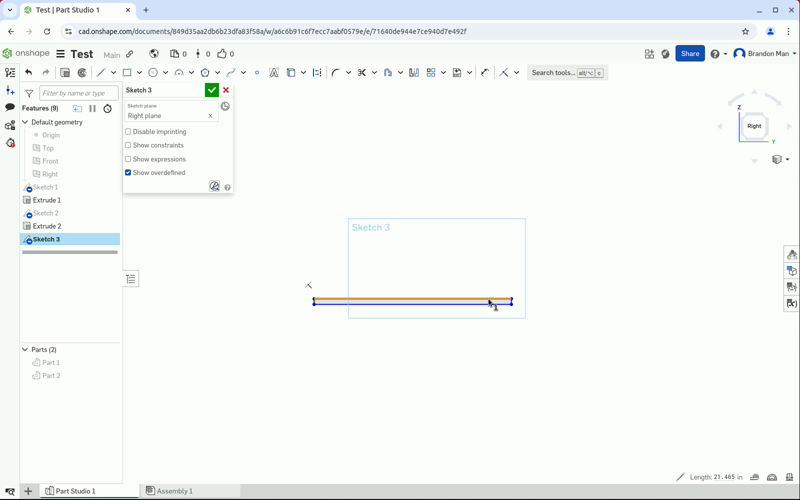
scroll(-6)
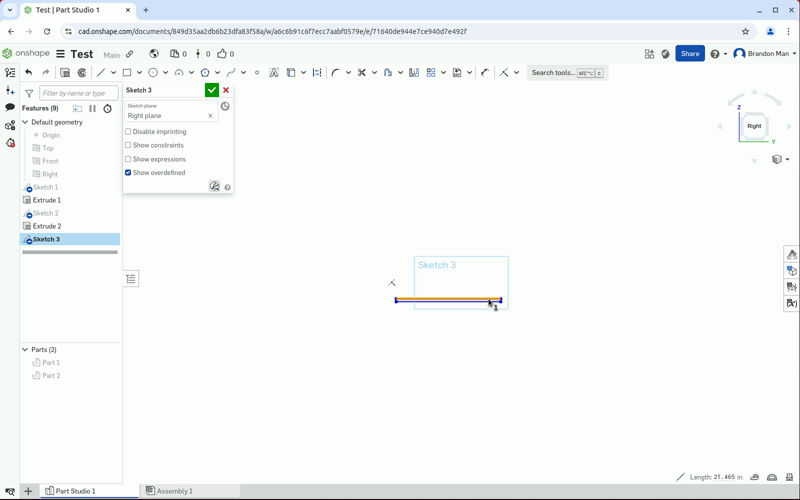
mouse_move(73, 352)
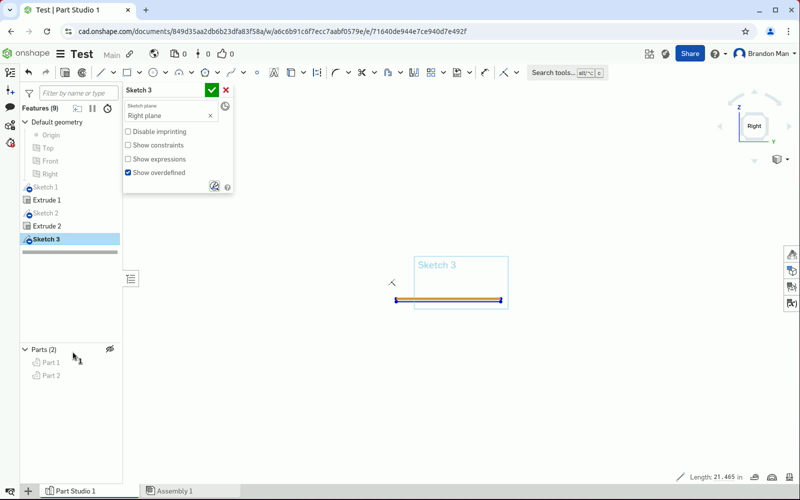
key(shift+y)
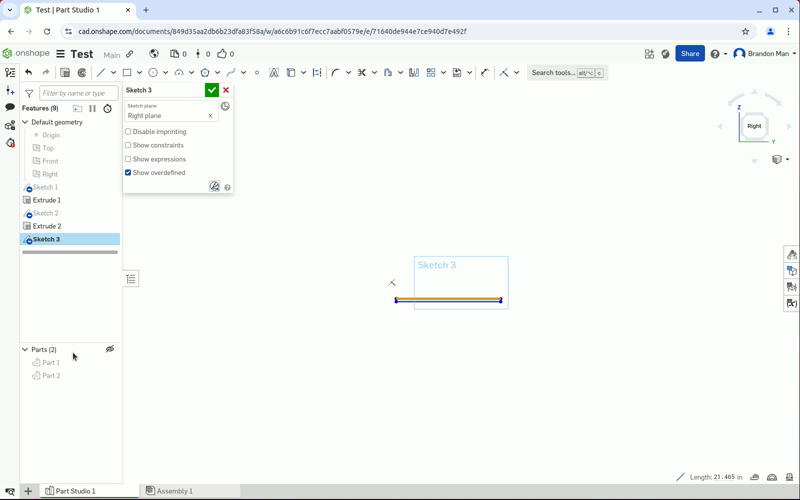
key(shift+e)
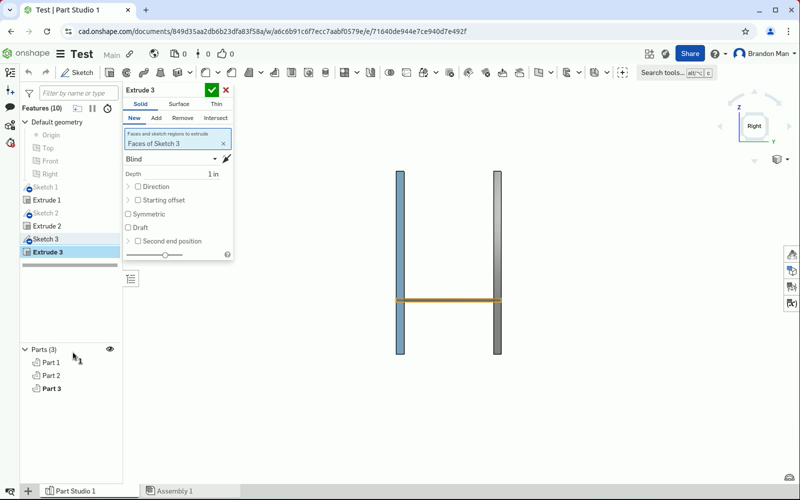
mouse_move(143, 106)
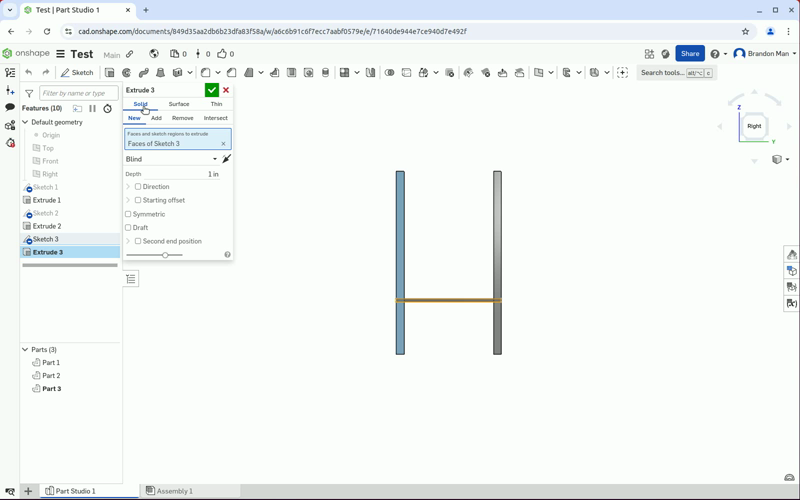
click(143, 106)
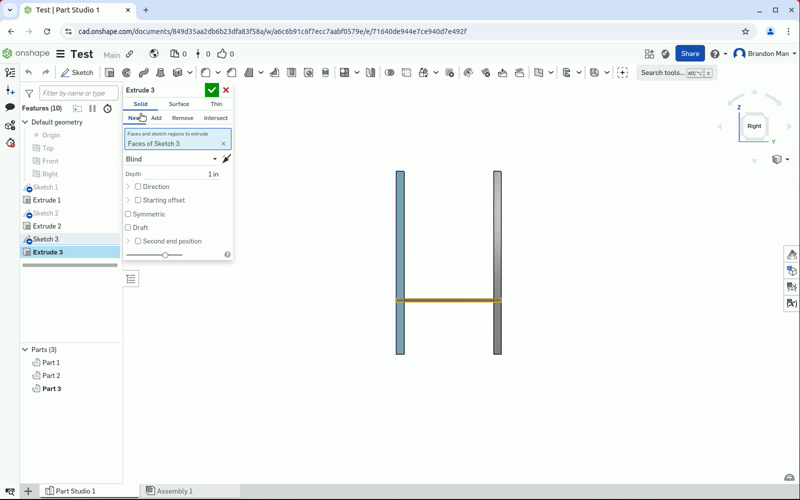
mouse_move(137, 120)
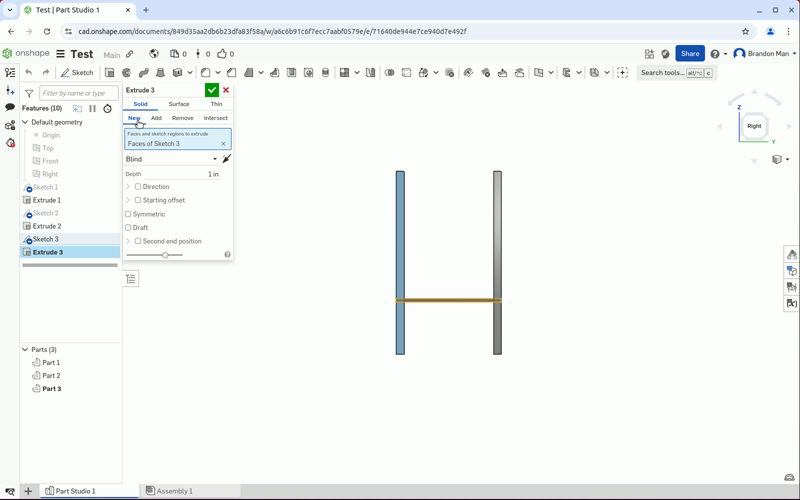
click(137, 120)
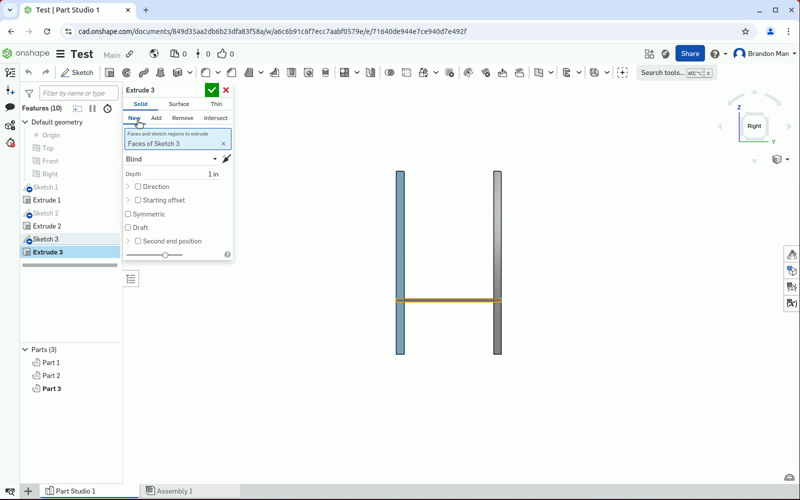
key(tab, 4)
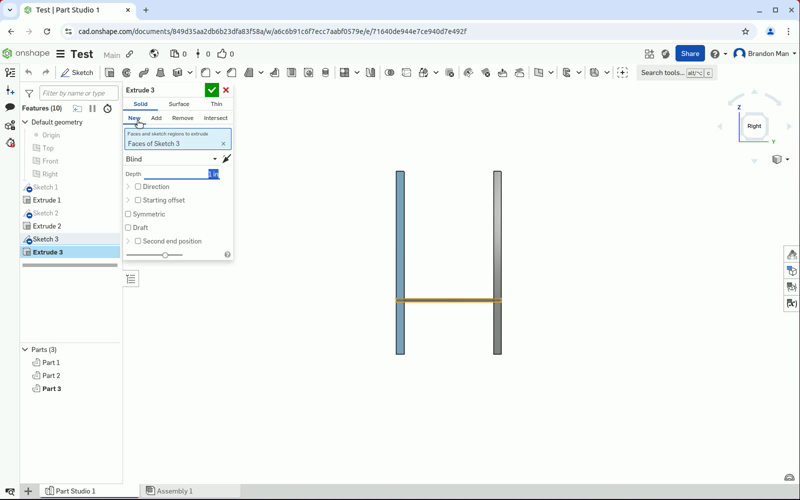
text(16.128)
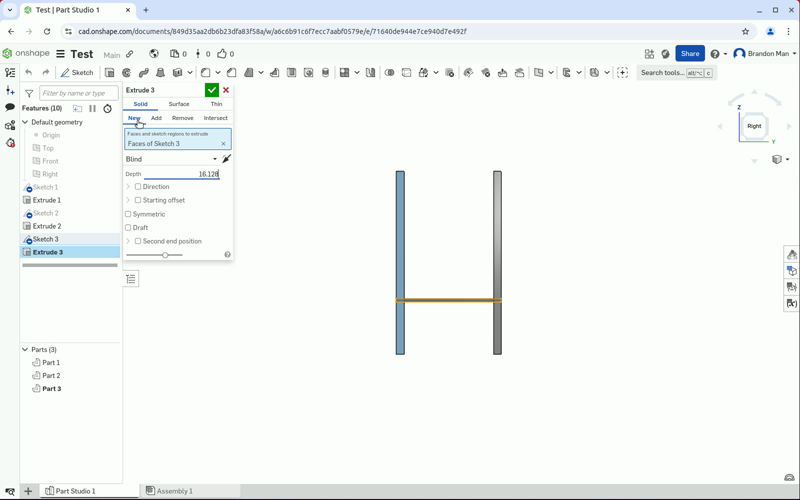
key(enter)
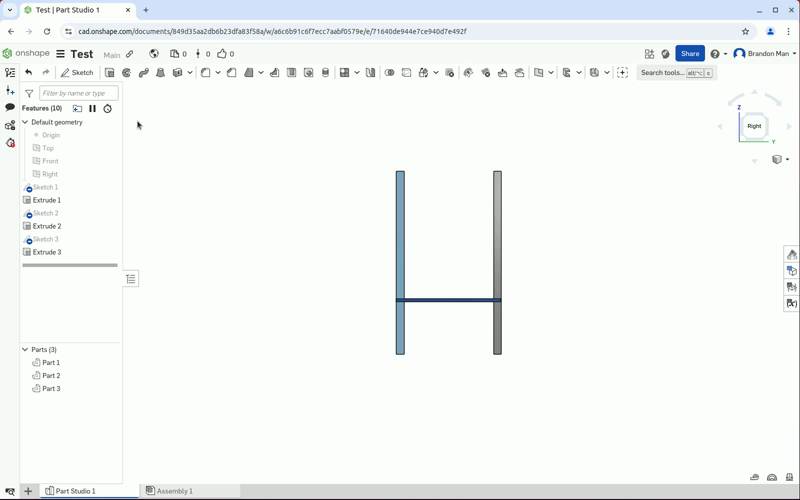
key(shift+h)
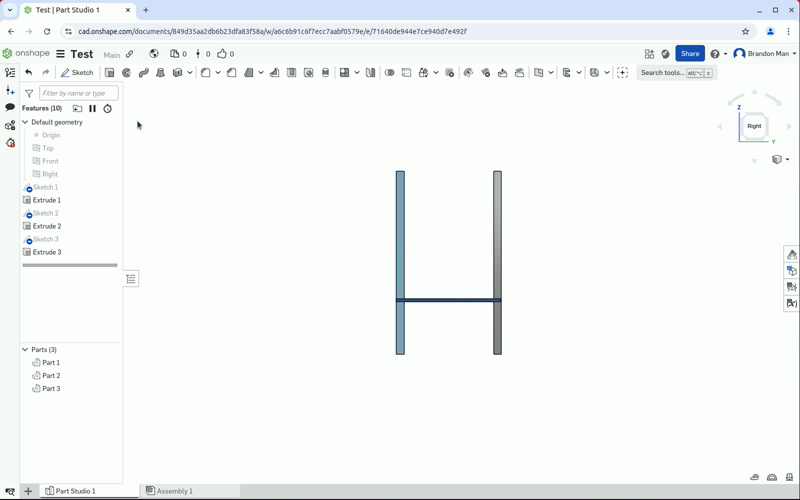
key(shift+h)
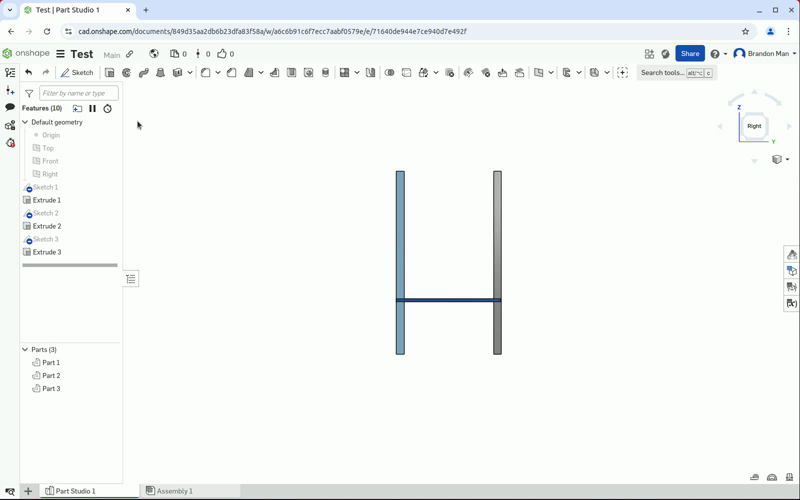
mouse_move(73, 189)
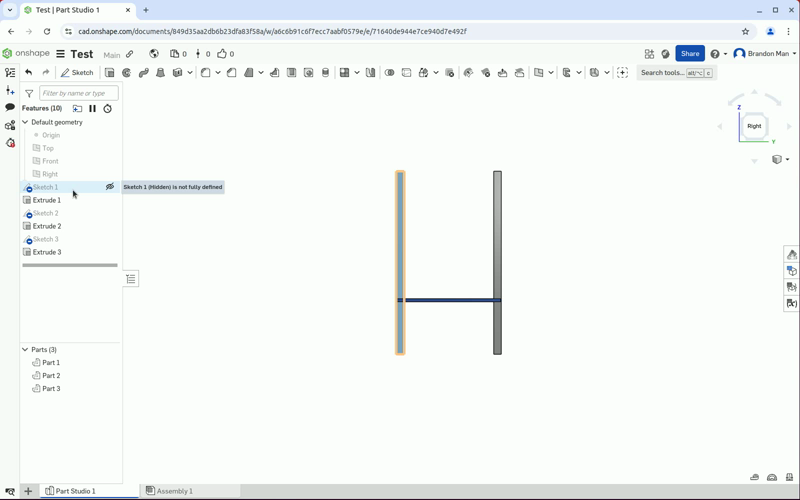
click(73, 189)
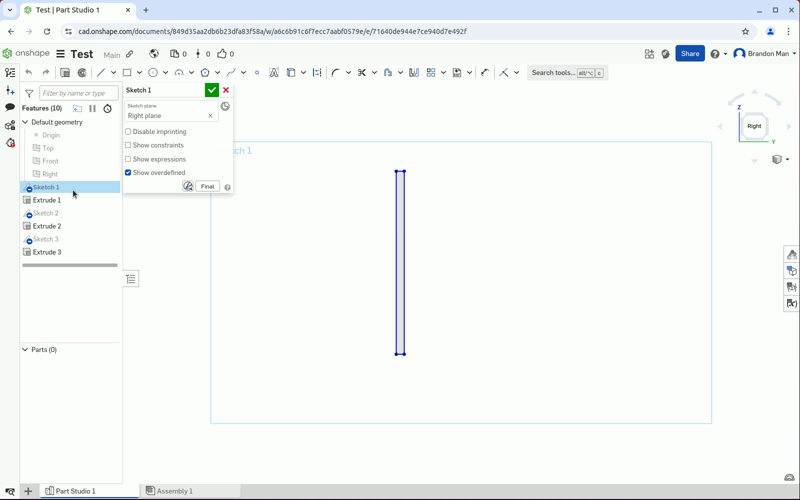
mouse_move(229, 92)
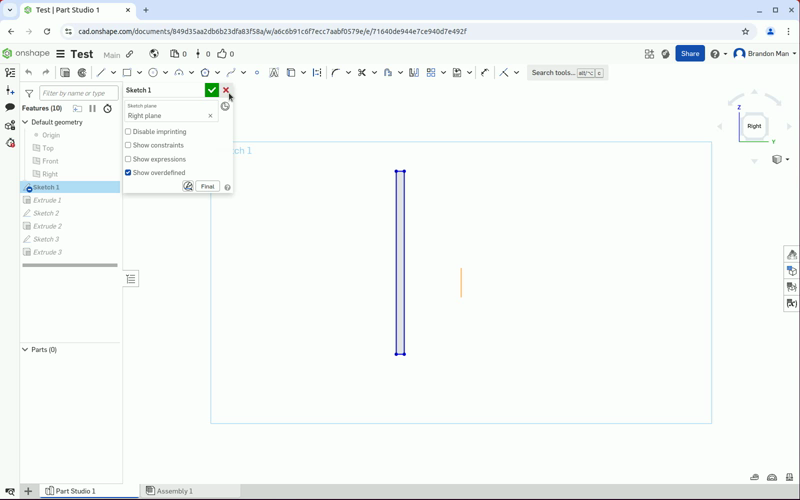
click(229, 92)
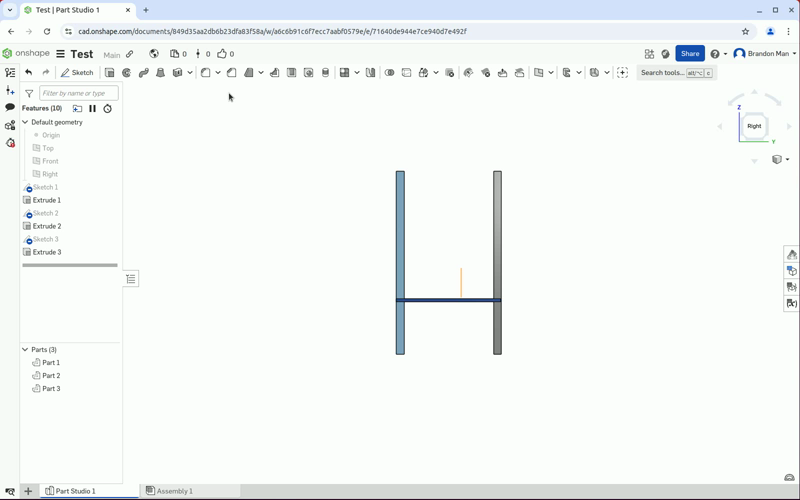
mouse_move(541, 75)
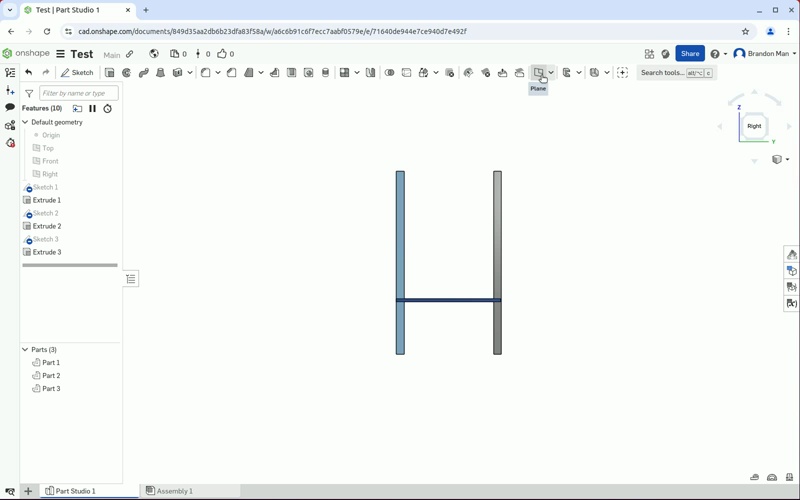
click(541, 75)
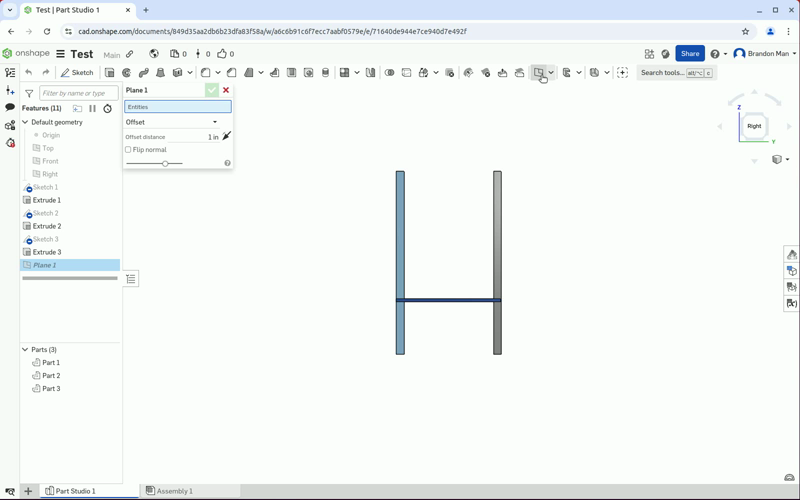
mouse_move(73, 176)
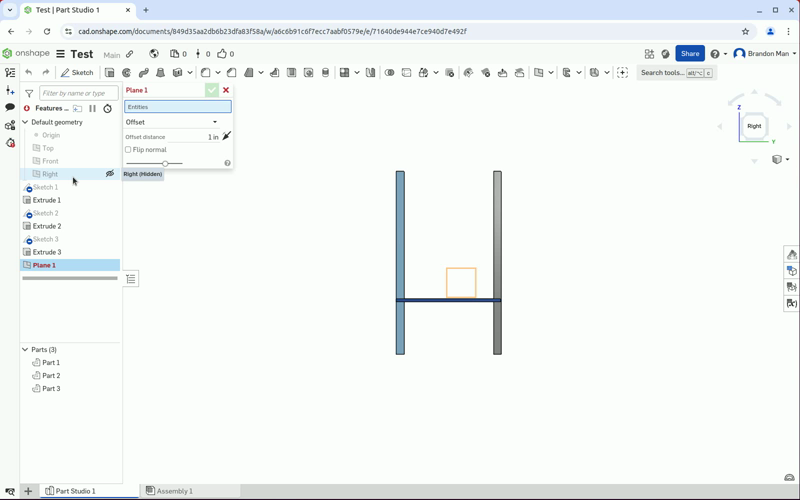
click(73, 176)
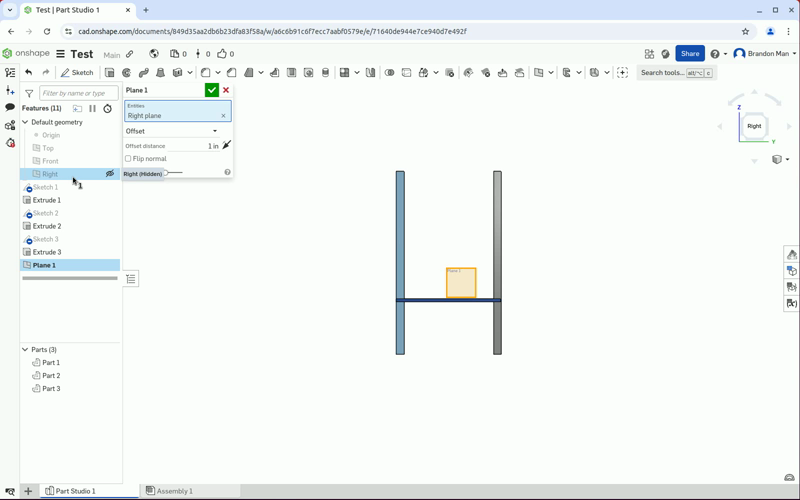
key(tab, 2)
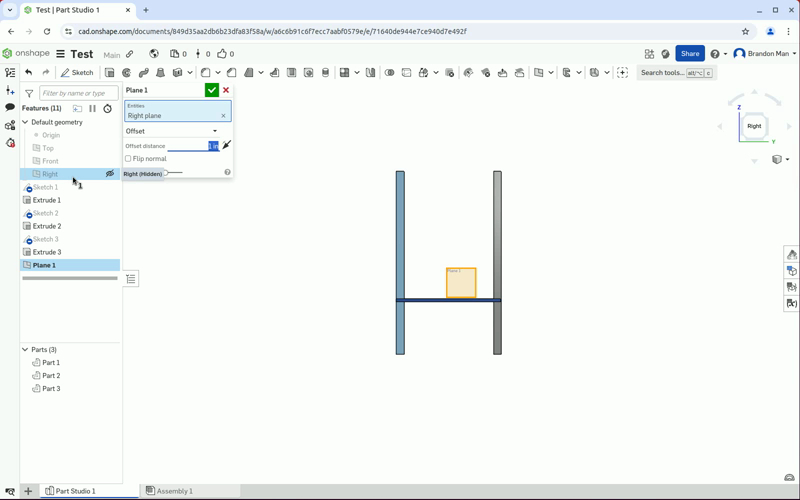
text(16.114)
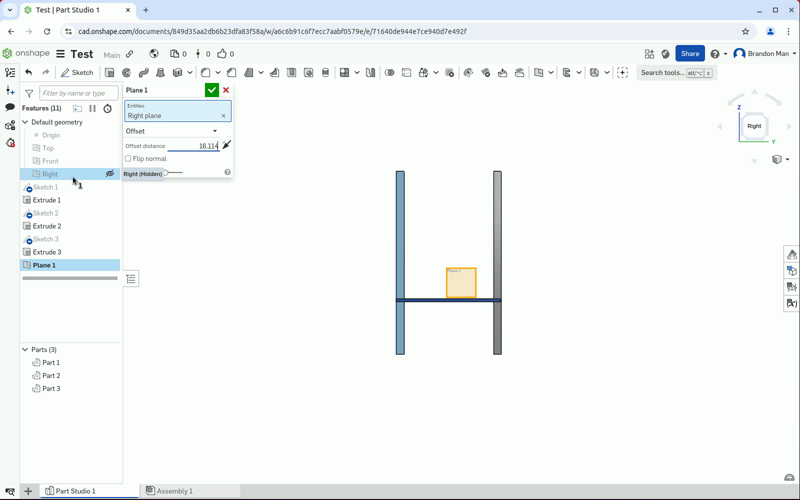
key(enter, 2)
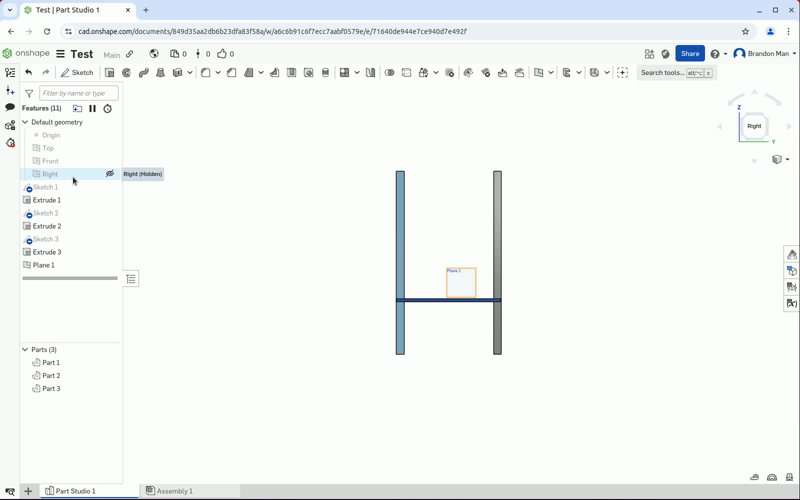
key(shift+s)
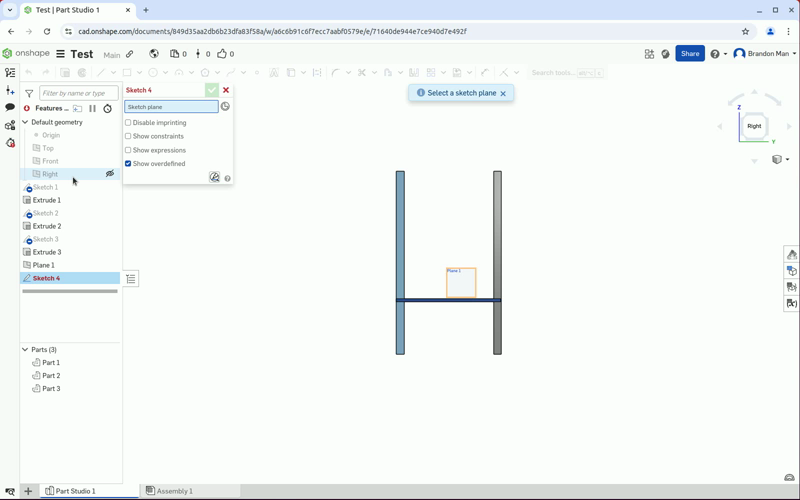
mouse_move(73, 267)
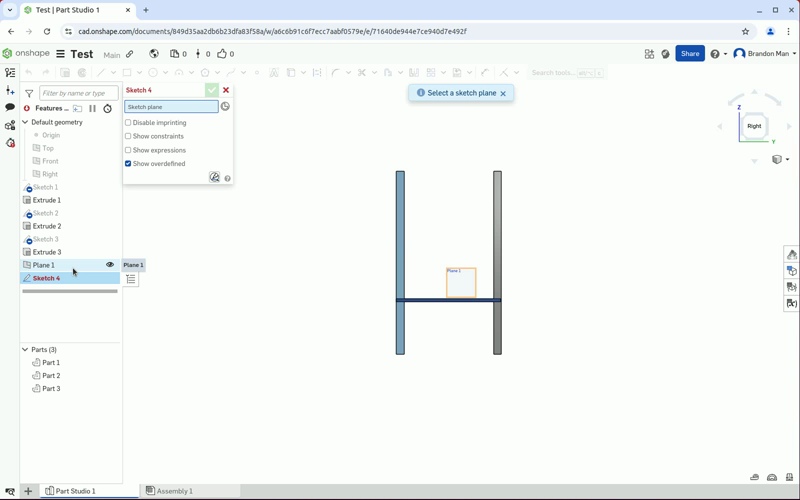
click(73, 267)
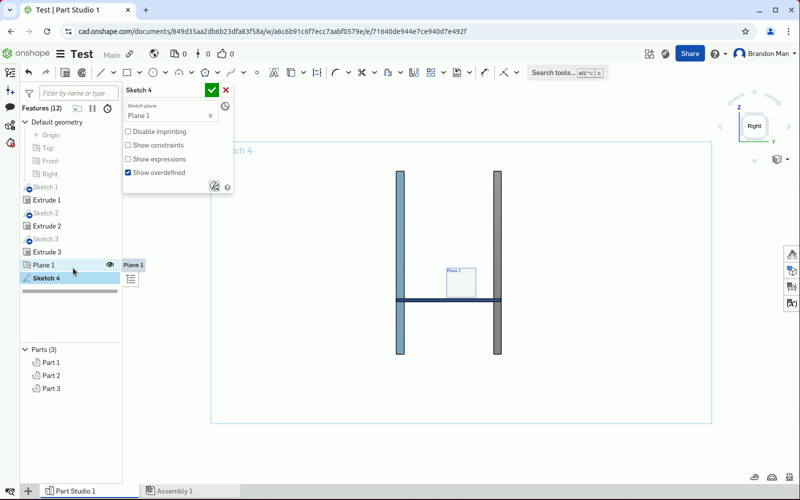
mouse_move(73, 352)
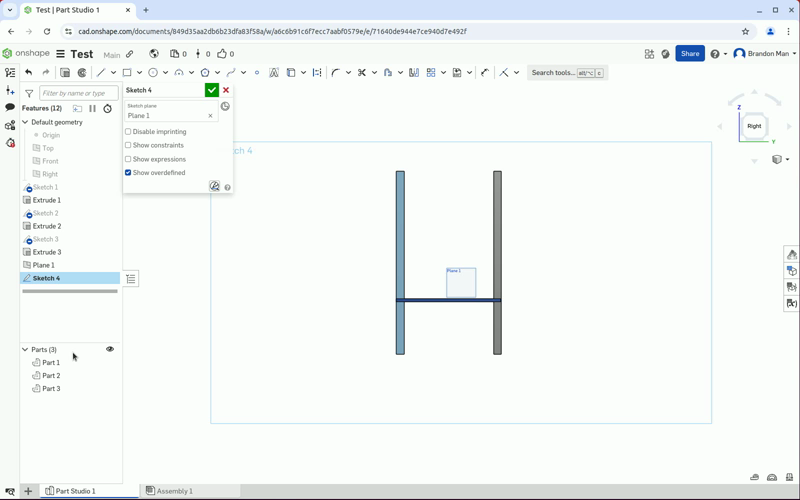
key(y)
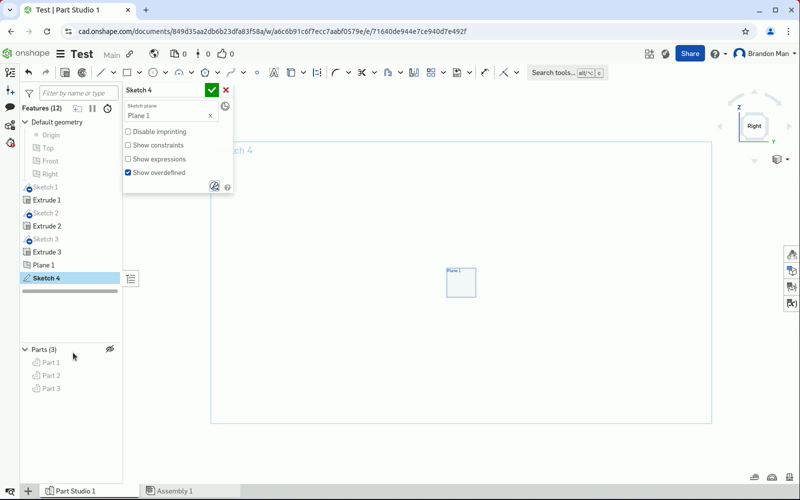
key(l)
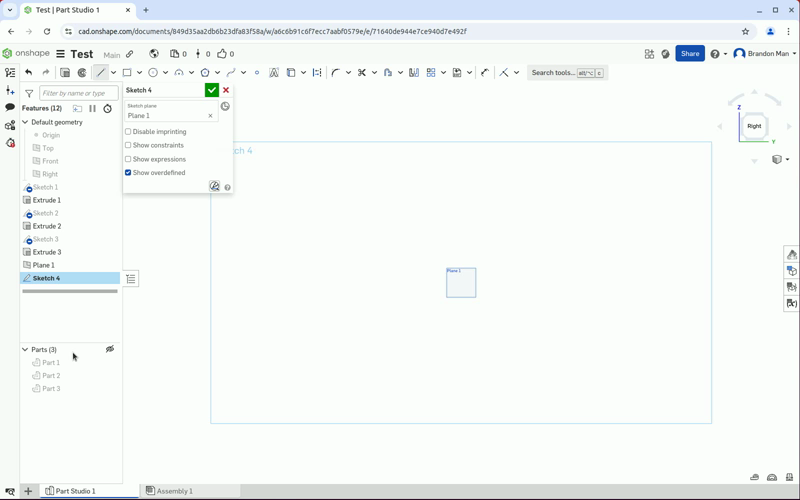
key_down(shift)
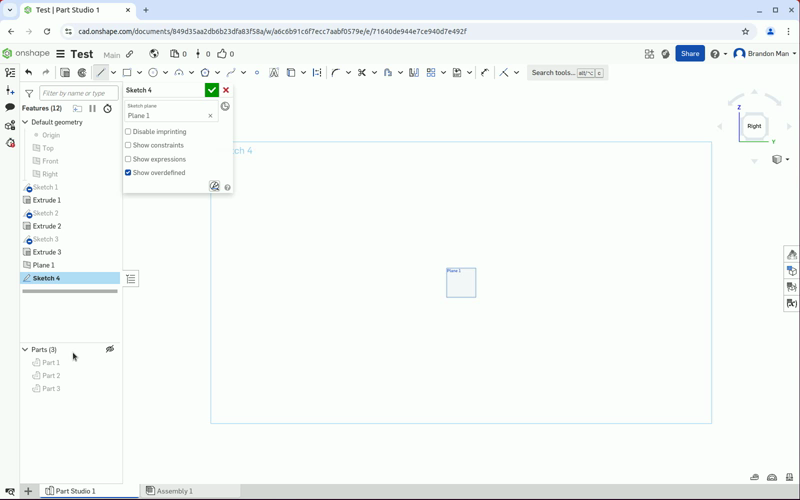
mouse_move(396, 354)
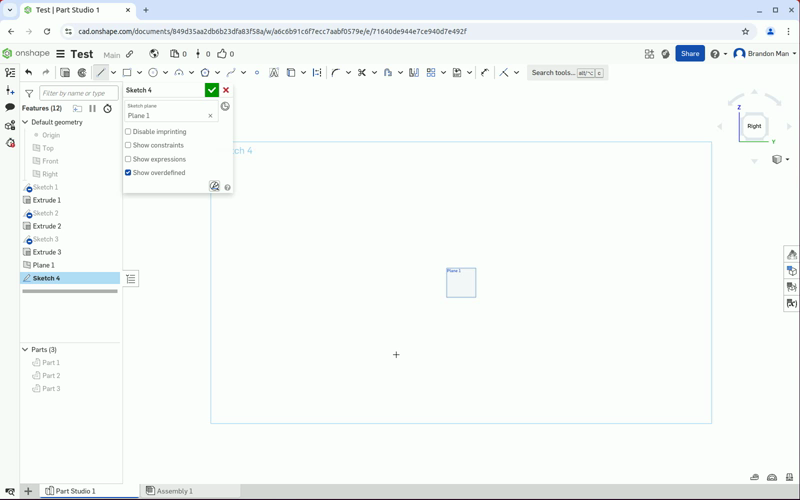
click(396, 354)
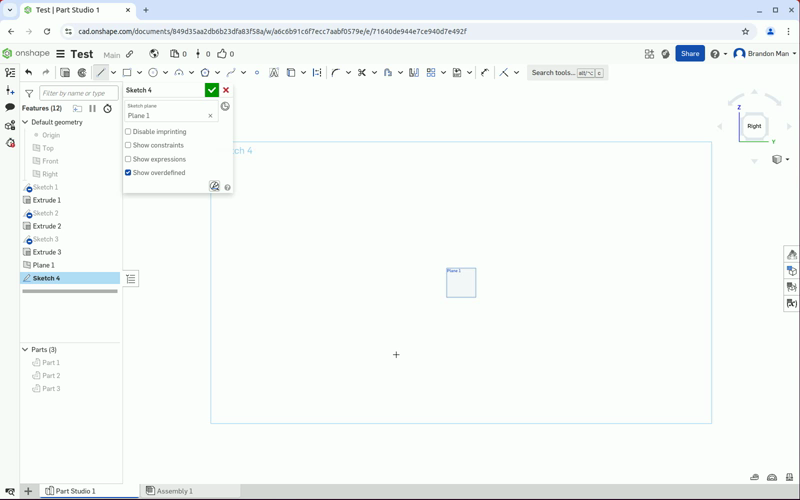
key_up(shift)
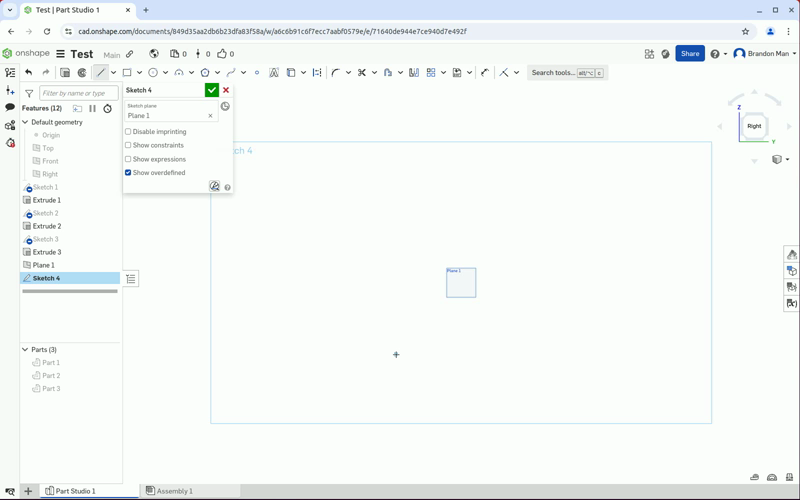
key_down(shift)
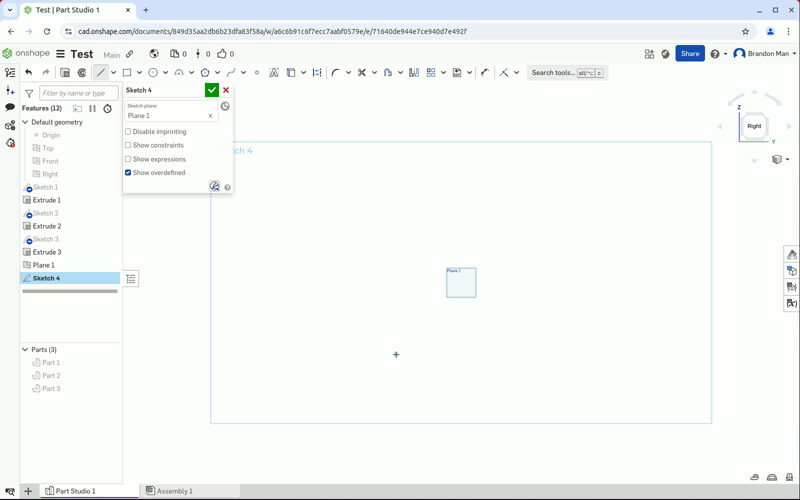
mouse_move(426, 354)
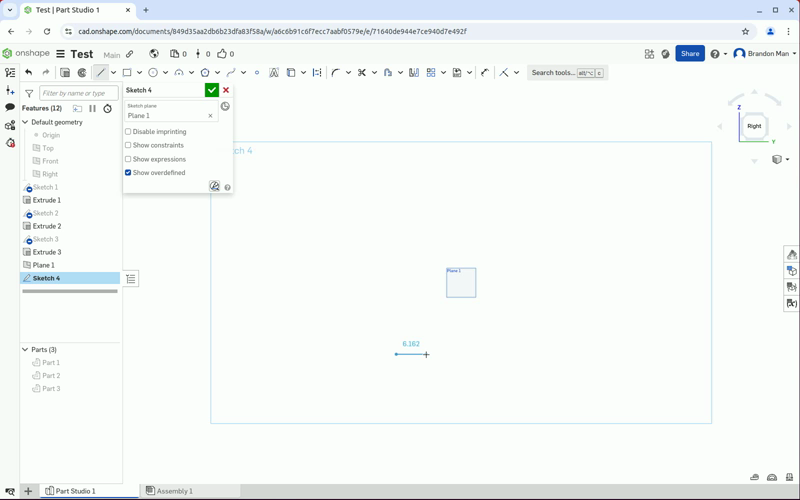
mouse_move(404, 354)
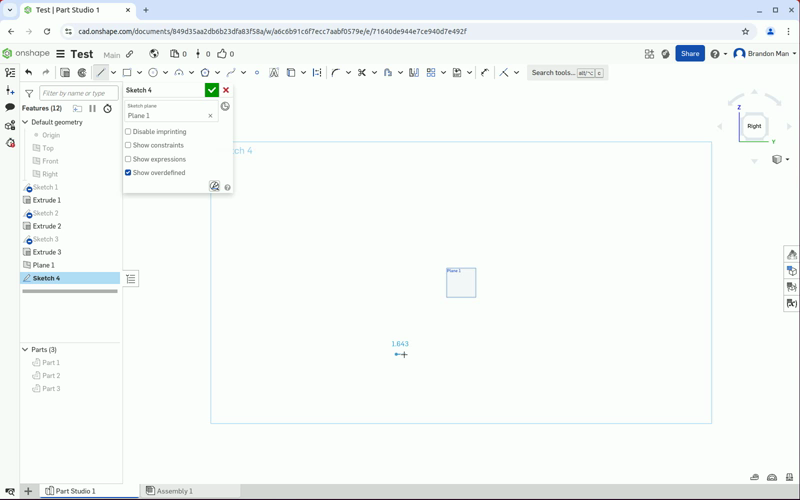
click(404, 354)
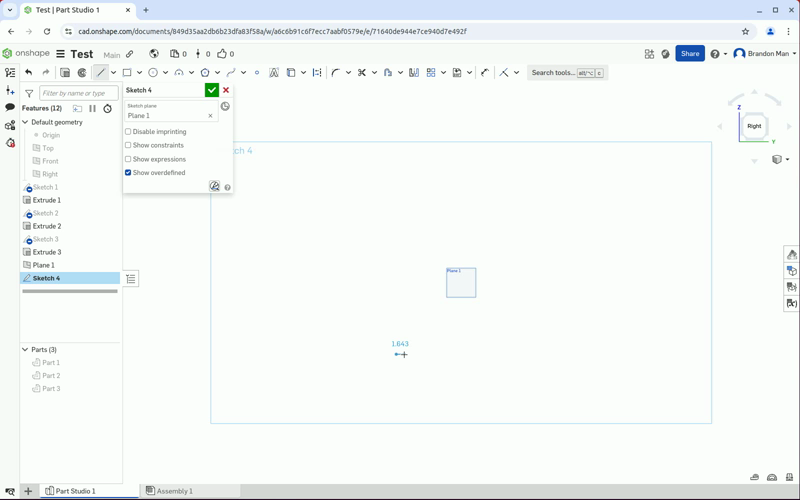
key_up(shift)
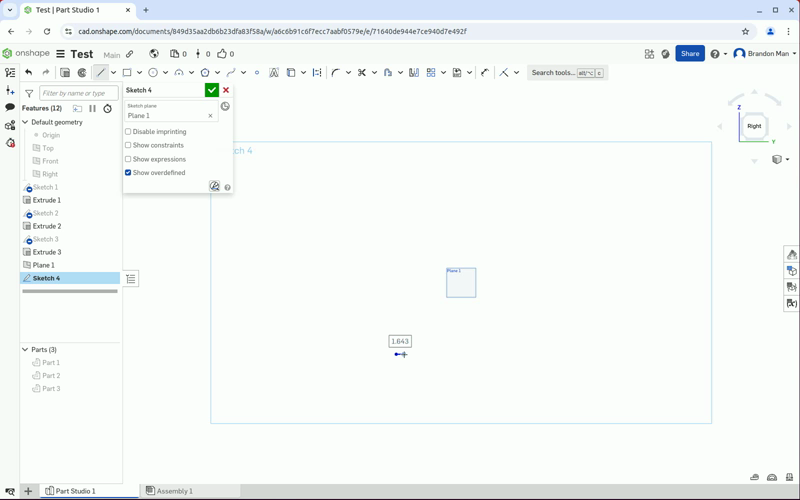
key_down(shift)
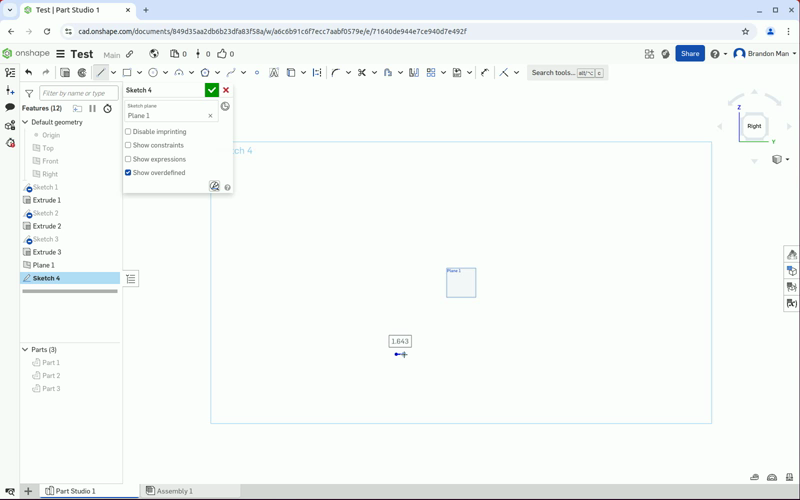
mouse_move(434, 354)
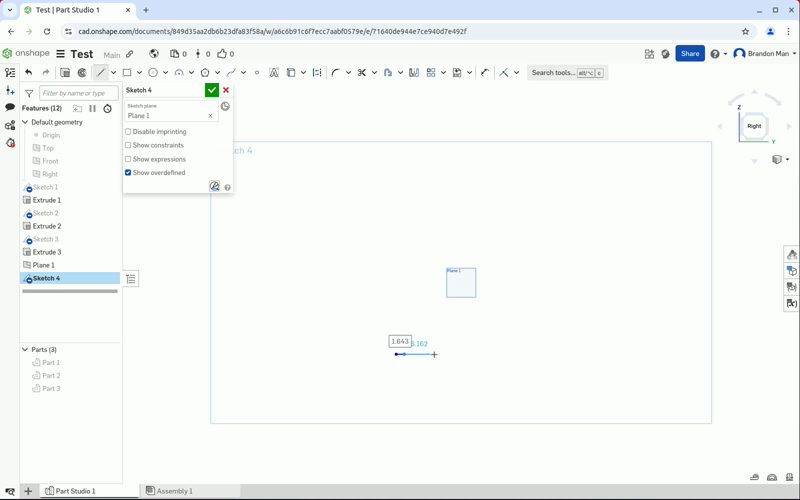
mouse_move(404, 301)
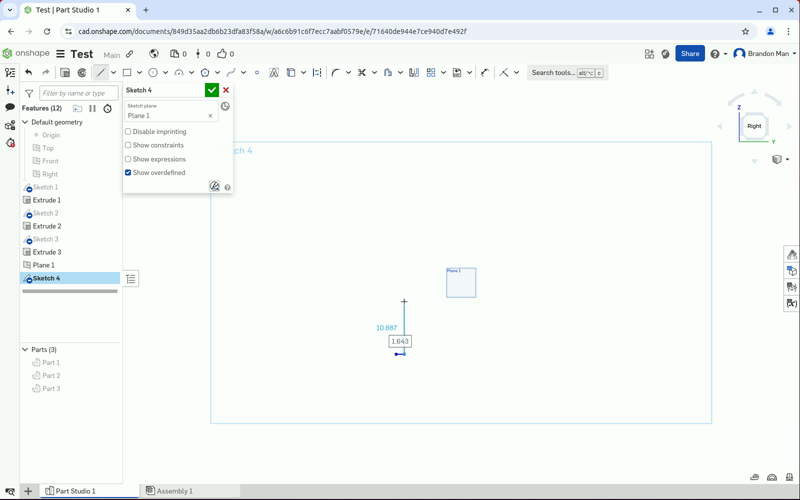
click(404, 301)
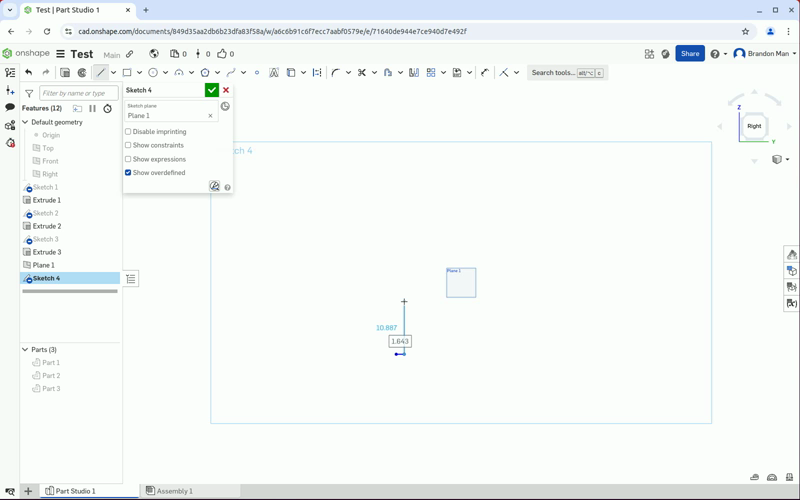
key_up(shift)
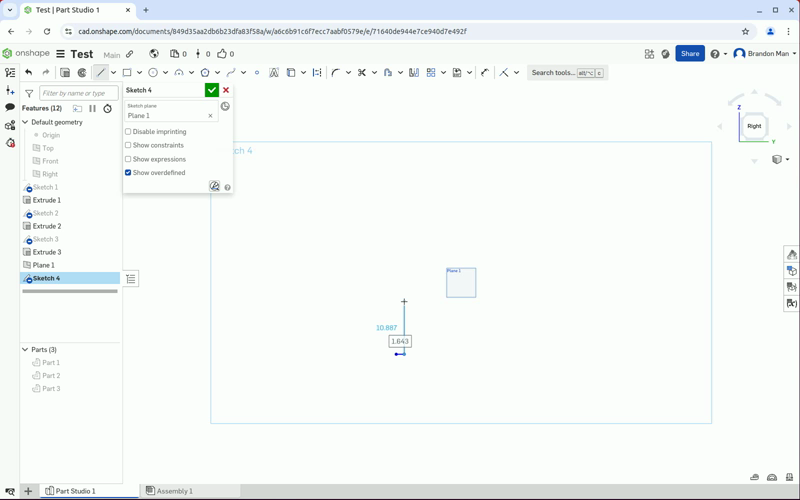
key_down(shift)
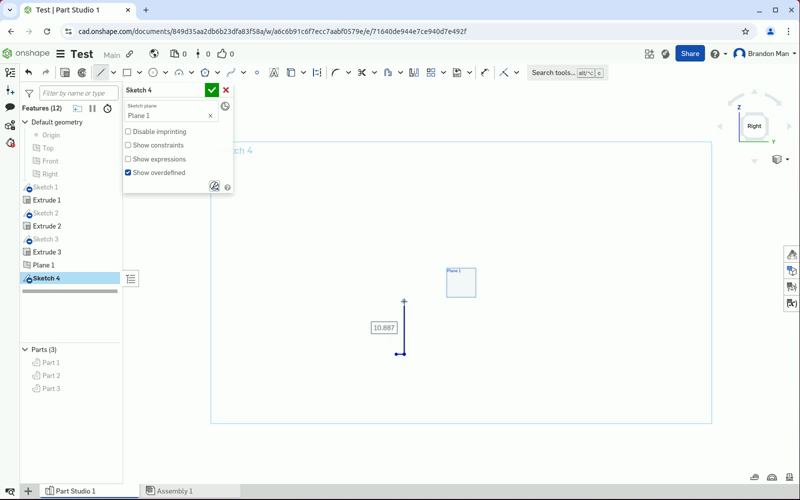
mouse_move(434, 301)
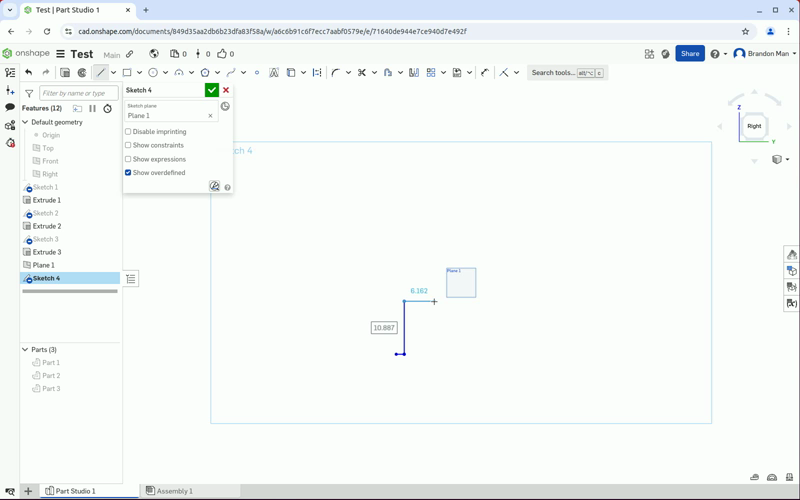
mouse_move(396, 301)
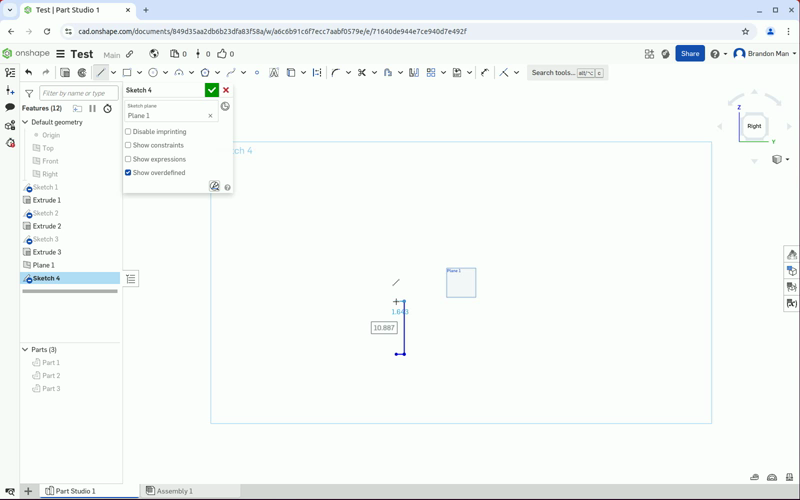
click(396, 301)
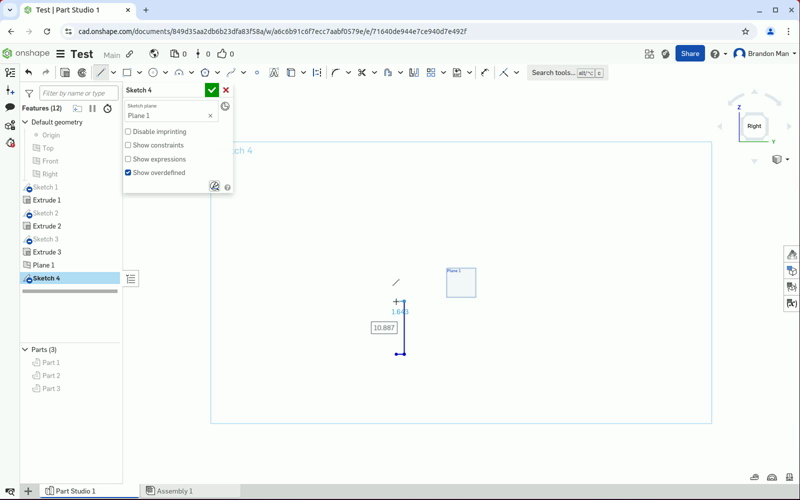
key_up(shift)
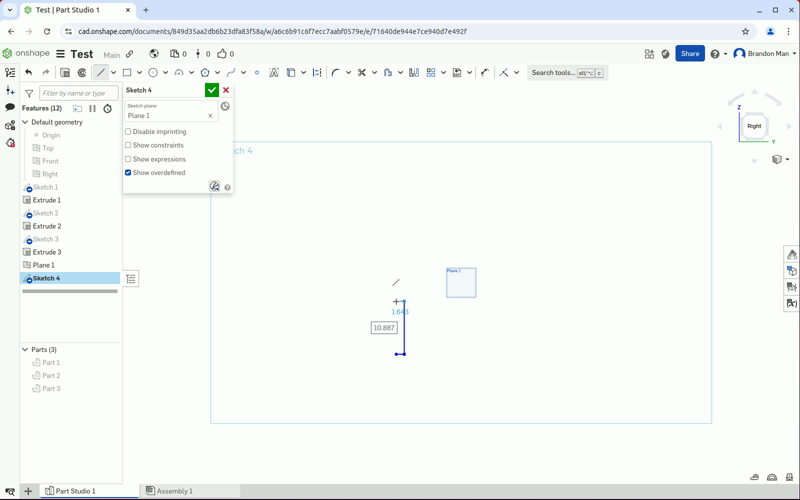
mouse_move(426, 301)
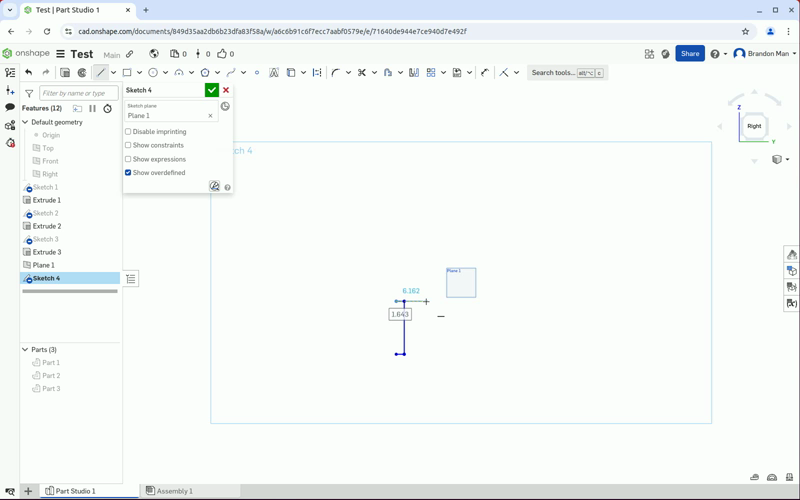
key_down(shift)
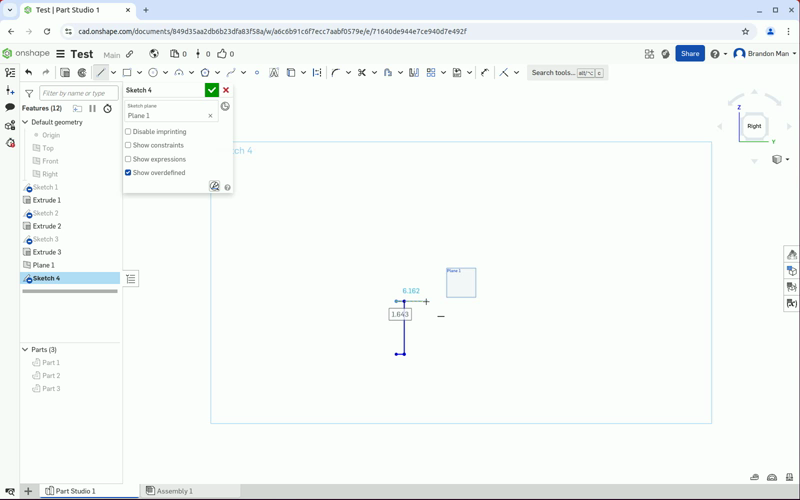
mouse_move(396, 354)
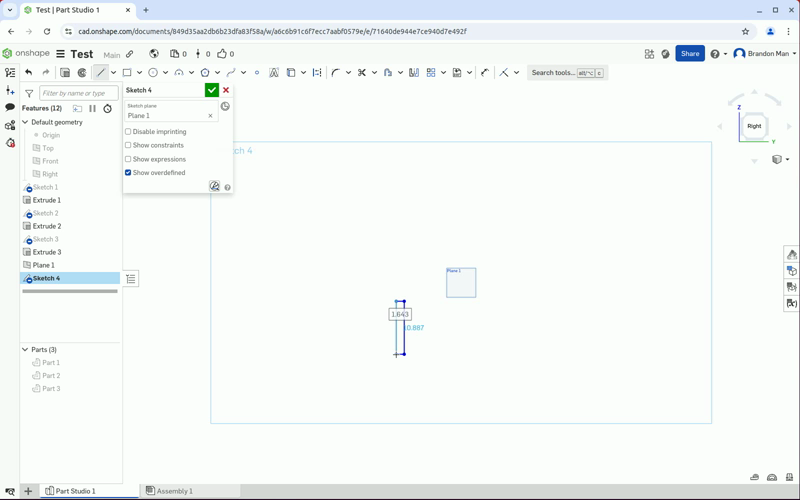
key_up(shift)
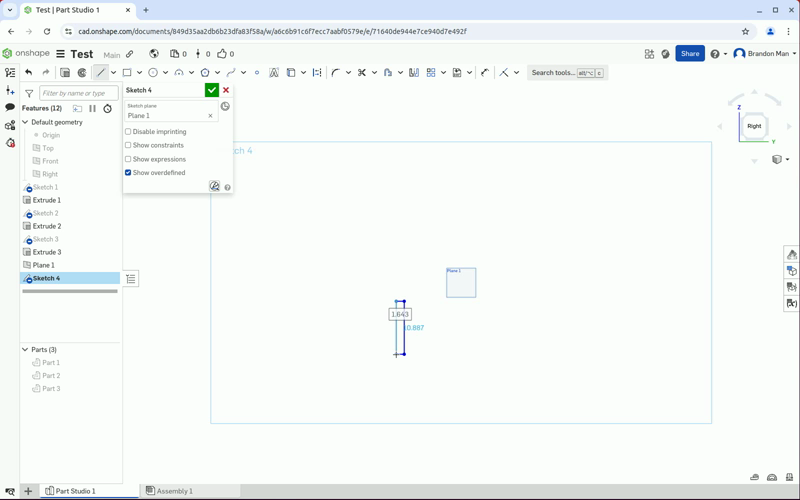
click(396, 354)
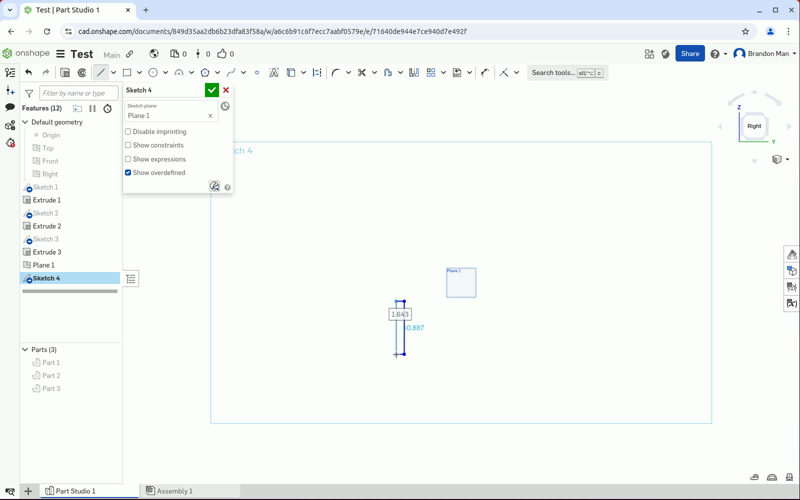
key(esc)
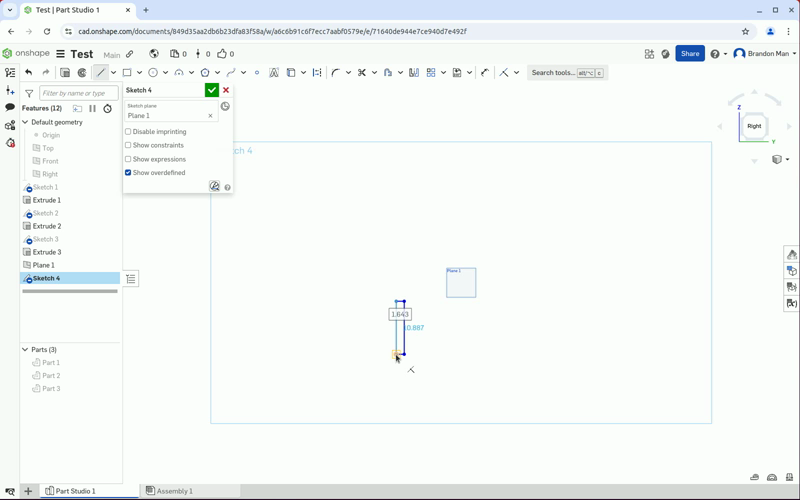
mouse_move(397, 325)
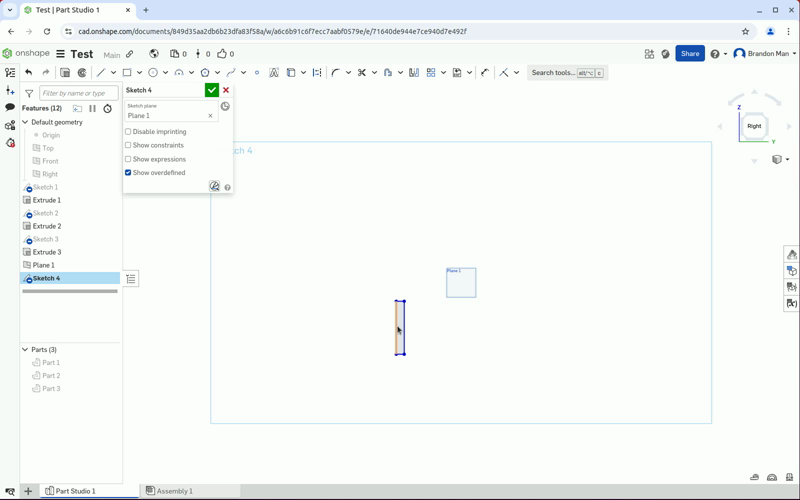
scroll(6)
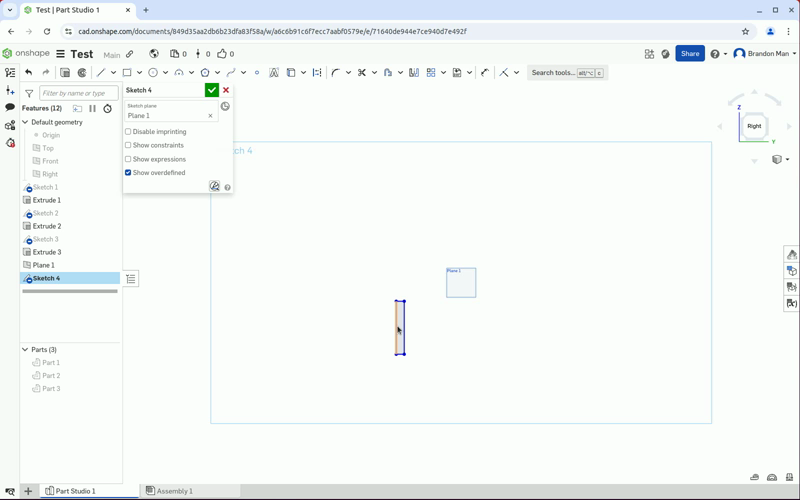
scroll(6)
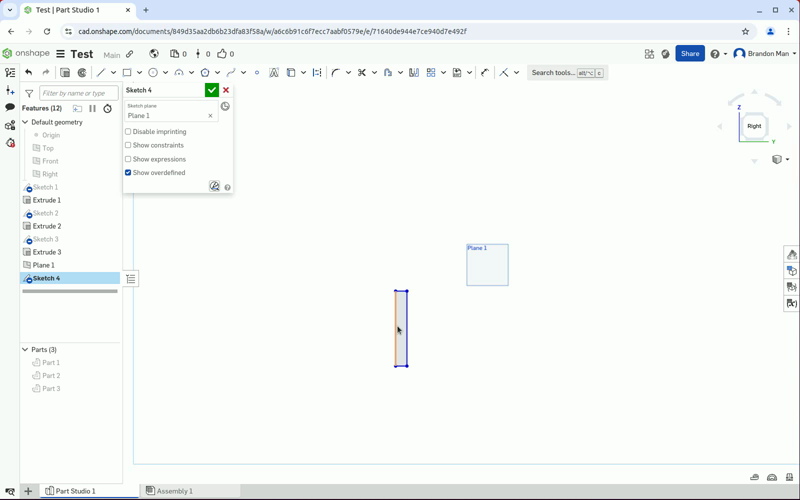
scroll(6)
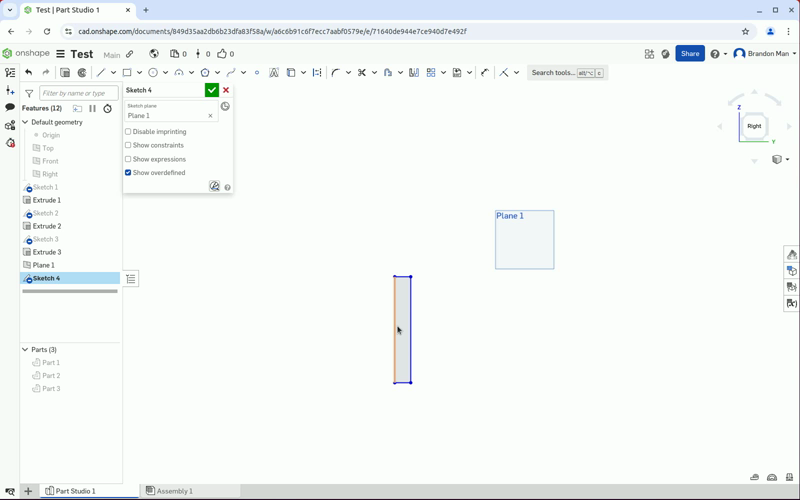
scroll(6)
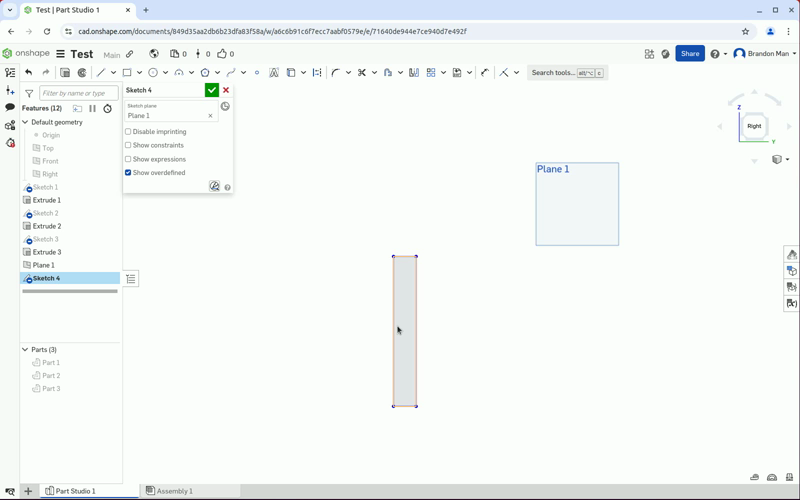
scroll(6)
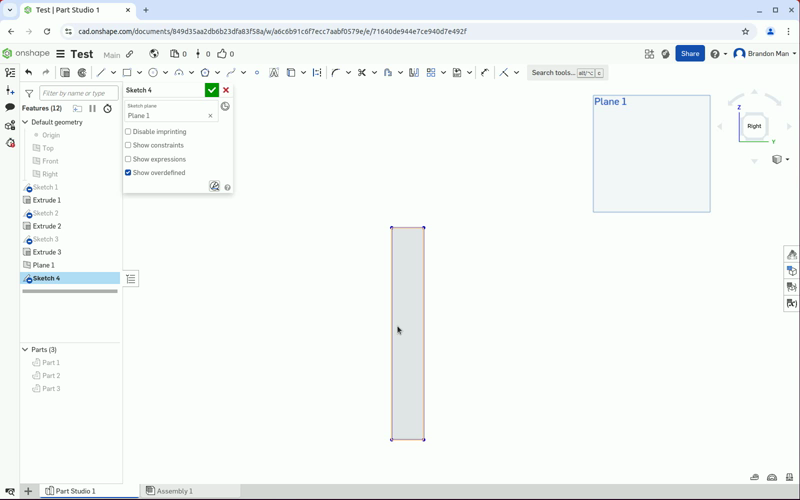
scroll(6)
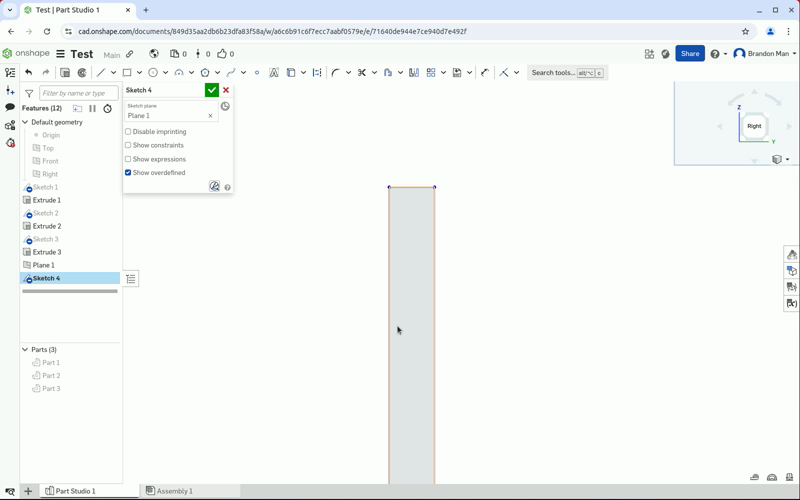
scroll(6)
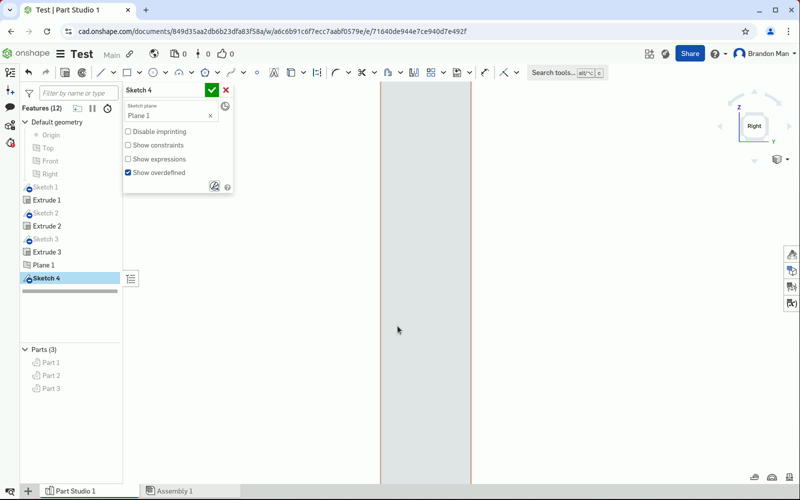
click(397, 325)
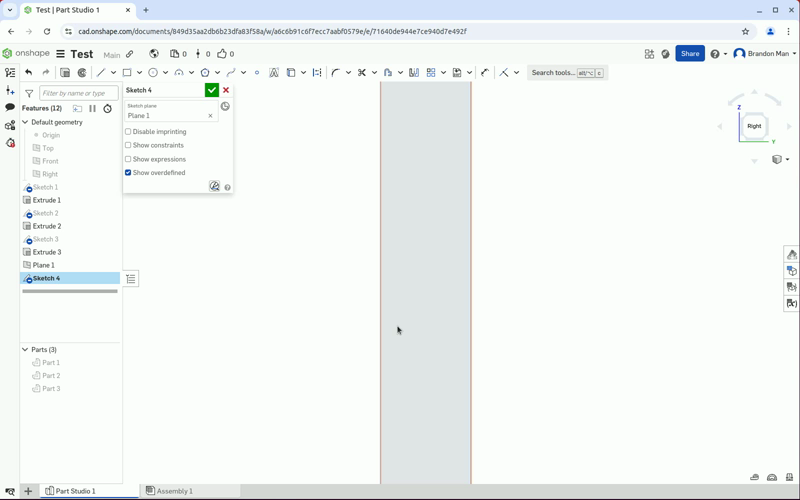
scroll(-6)
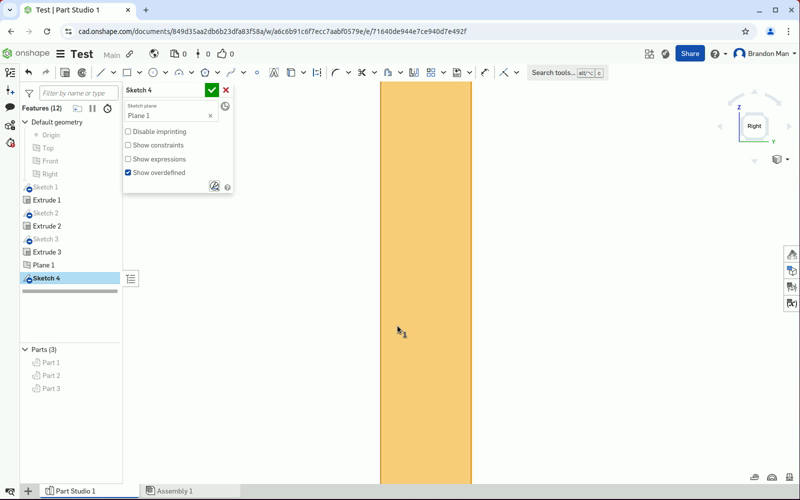
scroll(-6)
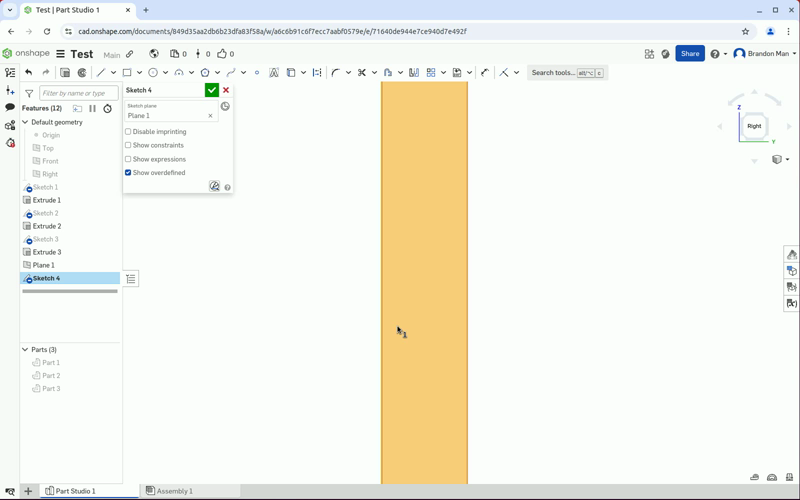
scroll(-6)
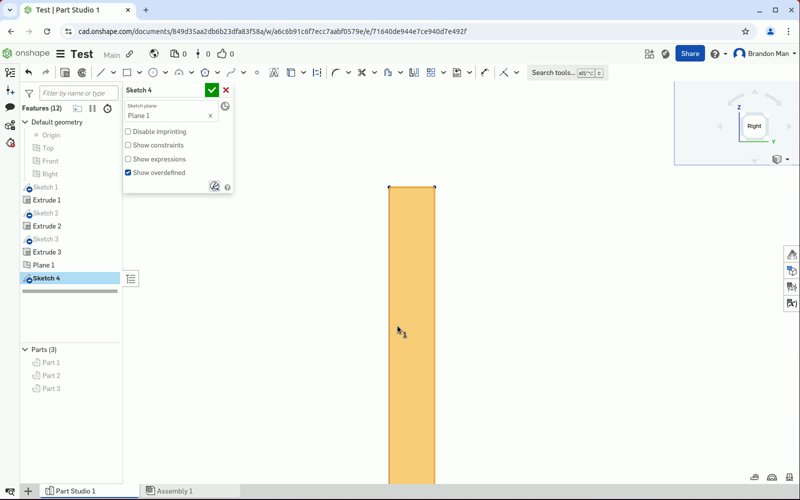
scroll(-6)
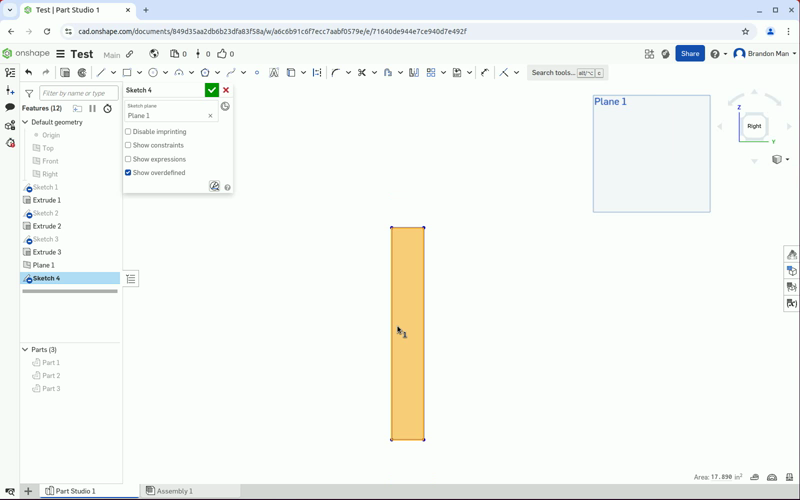
scroll(-6)
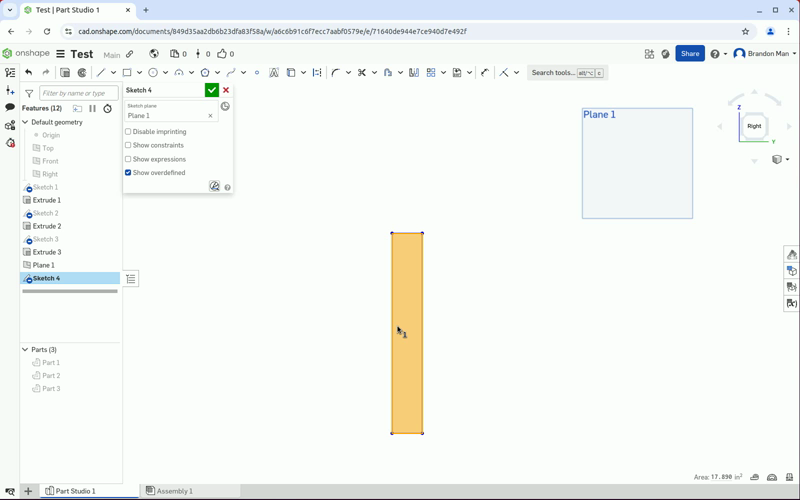
scroll(-6)
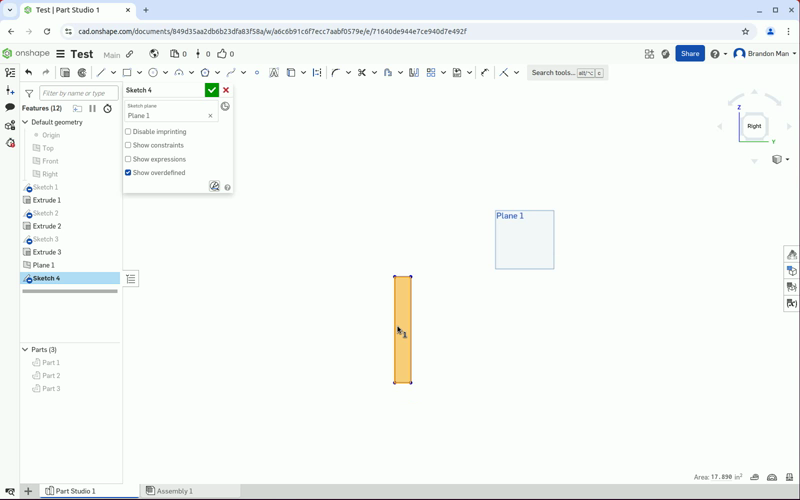
scroll(-6)
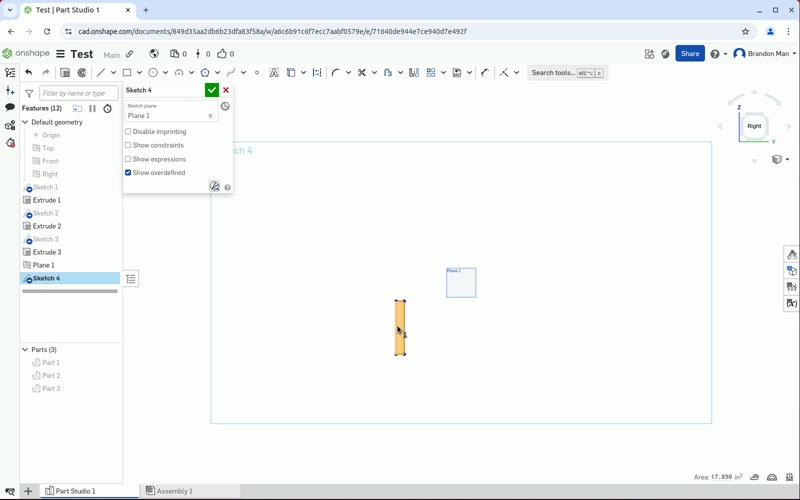
mouse_move(73, 352)
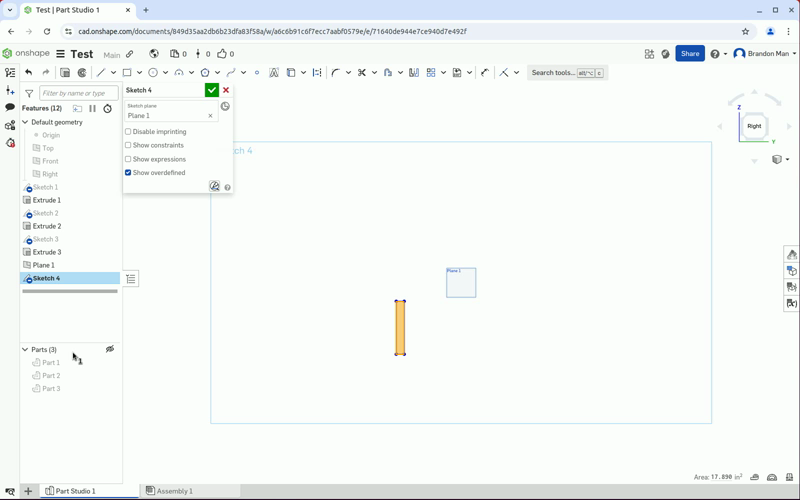
key(shift+y)
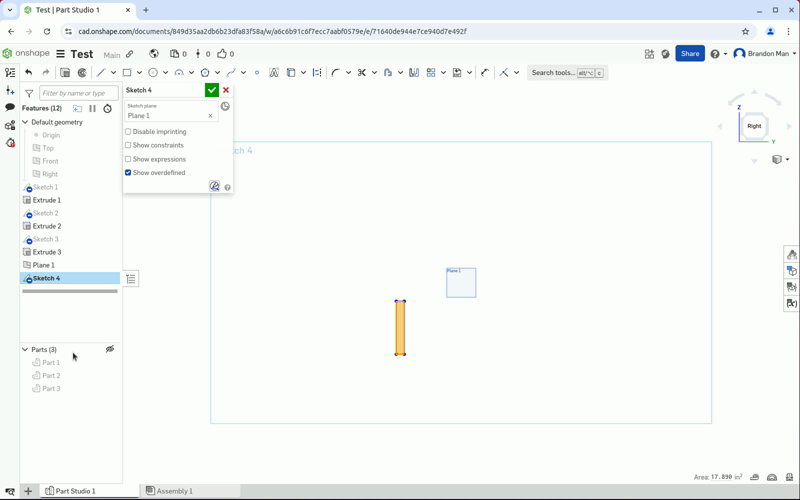
key(shift+e)
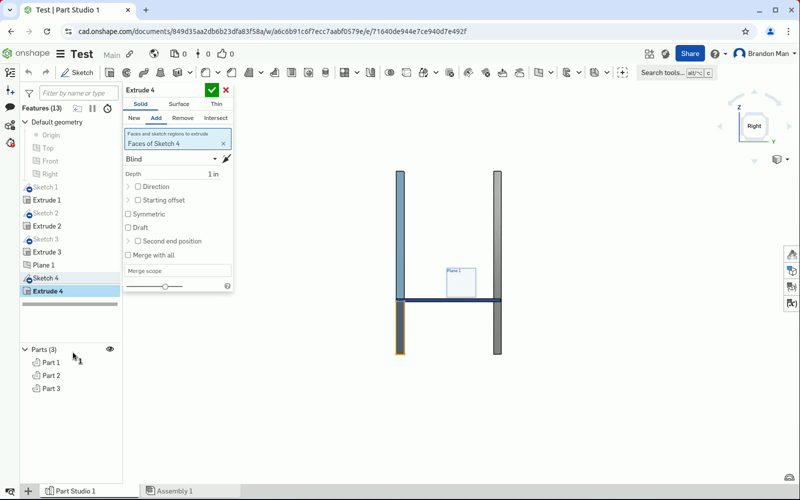
mouse_move(143, 106)
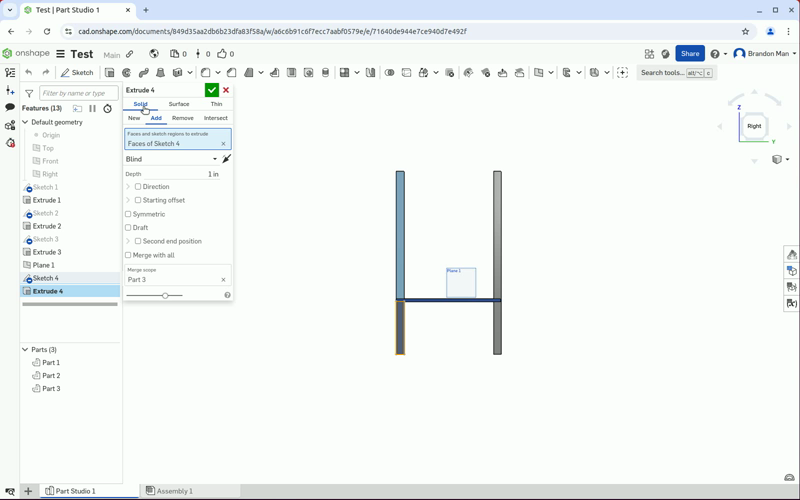
click(143, 106)
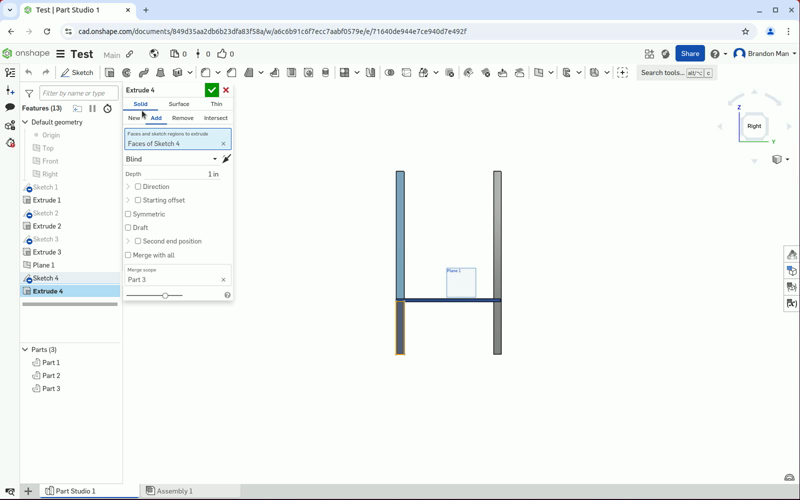
mouse_move(137, 120)
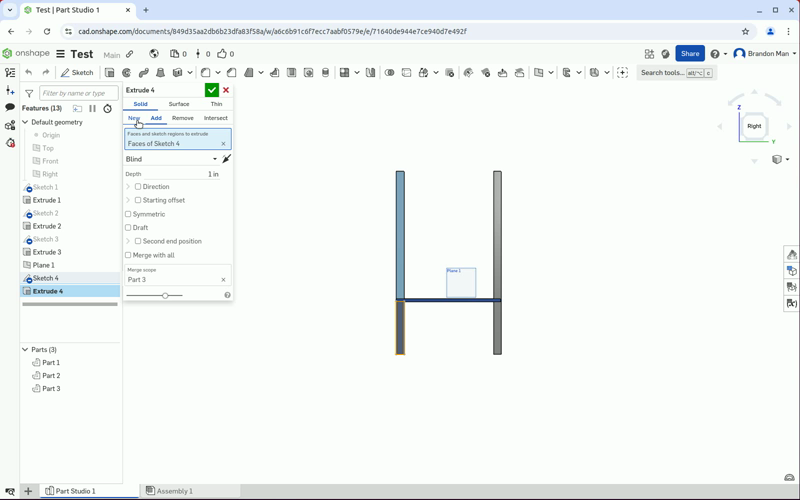
click(137, 120)
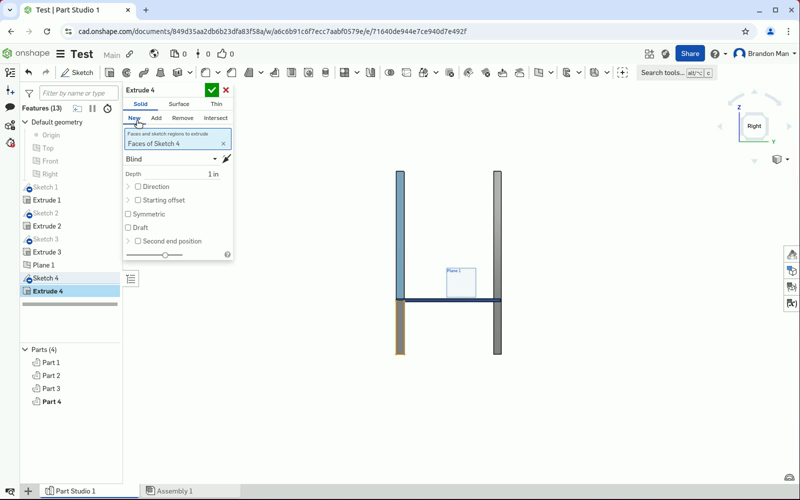
key(tab, 4)
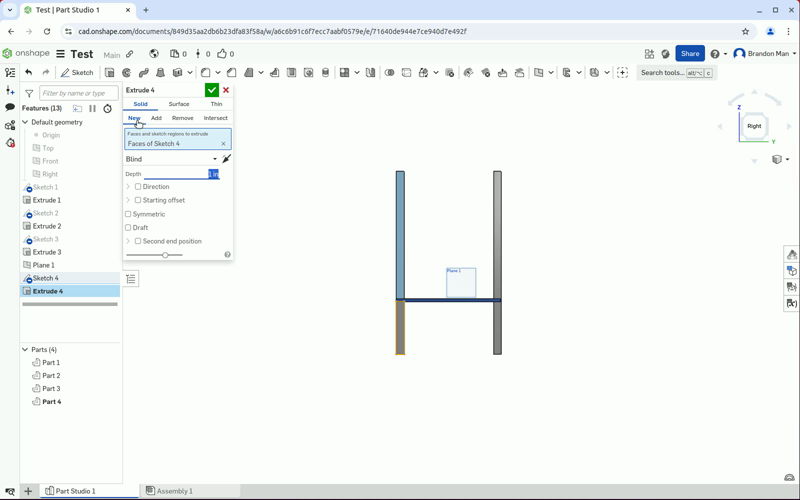
text(-1.685)
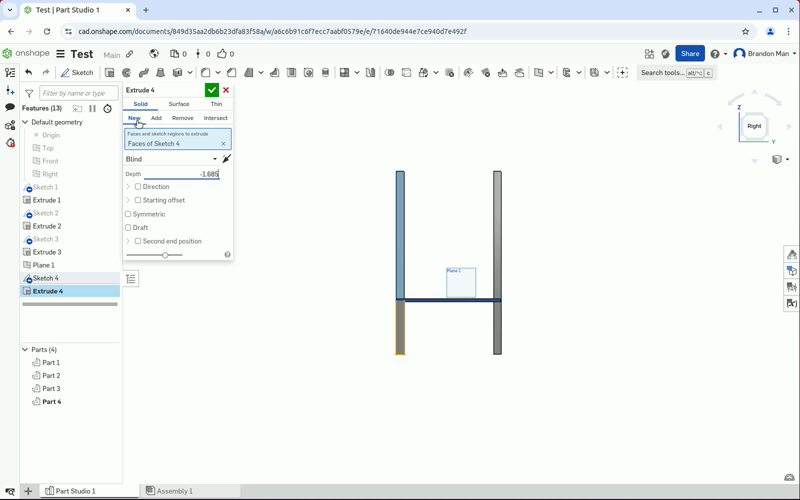
key(enter)
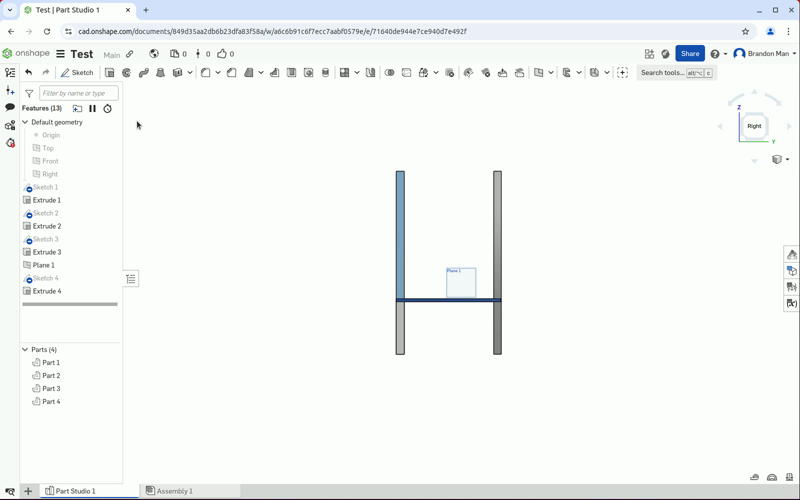
key(shift+h)
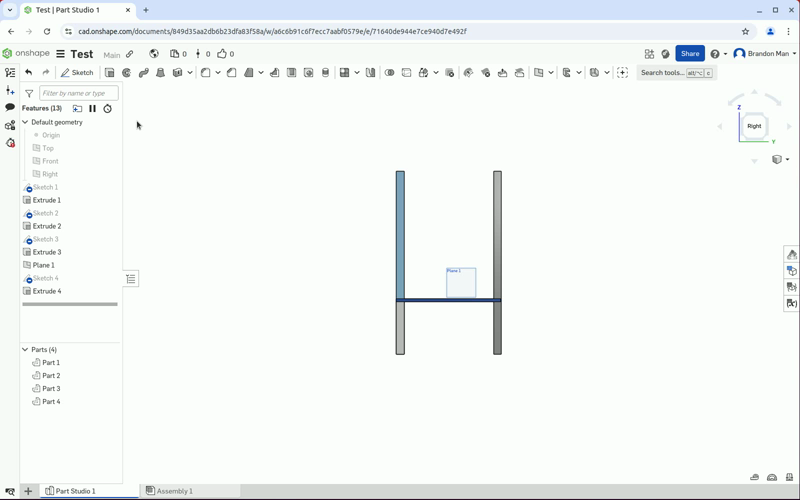
key(shift+h)
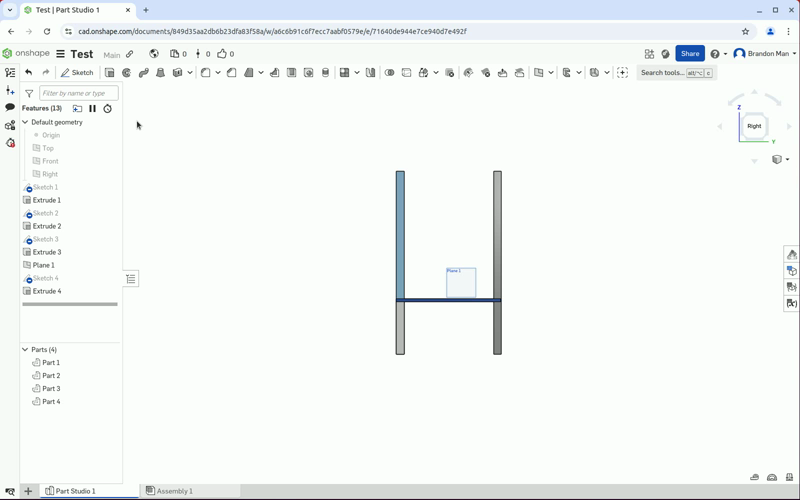
mouse_move(73, 189)
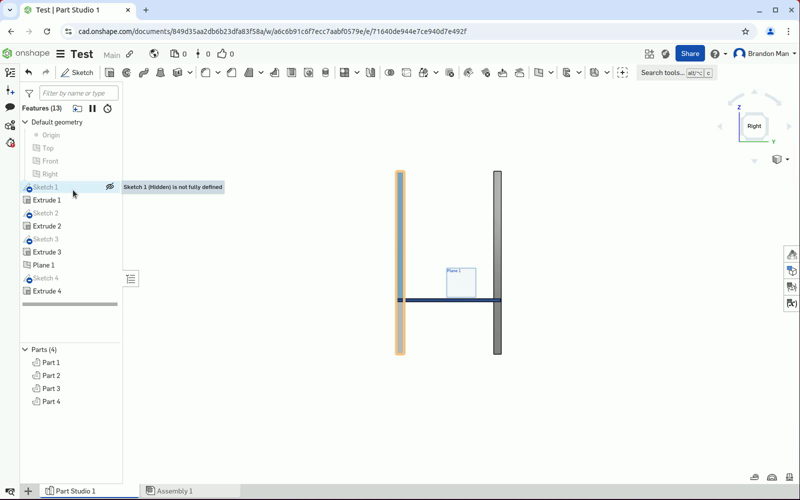
click(73, 189)
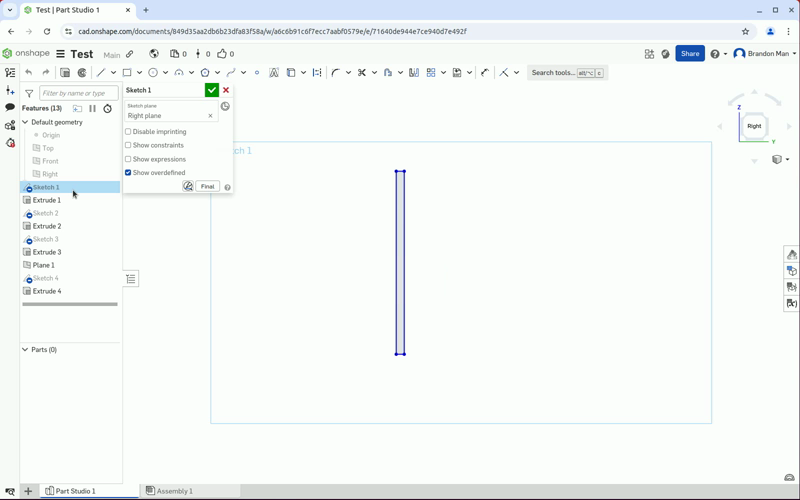
mouse_move(229, 92)
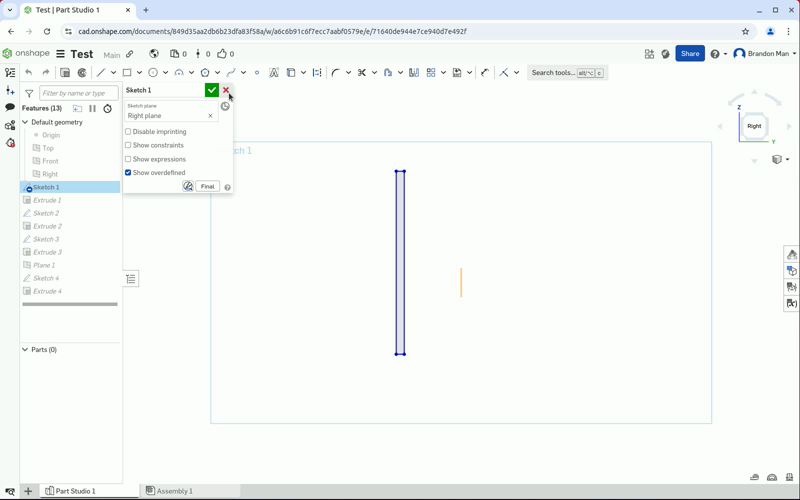
click(229, 92)
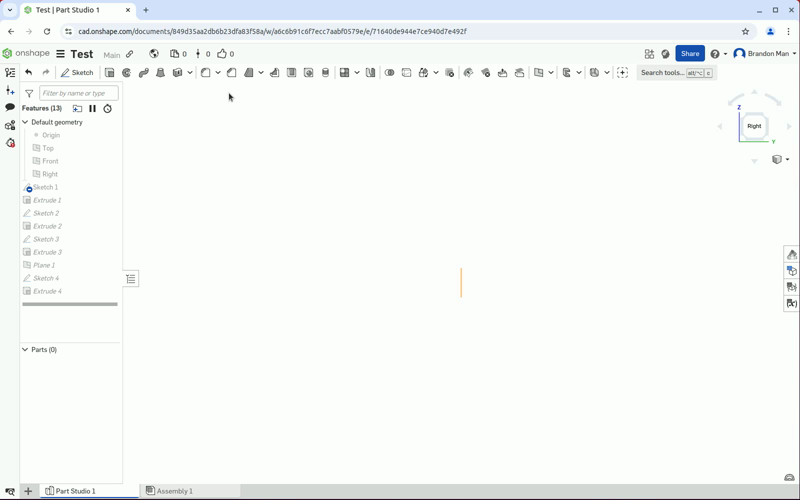
key(shift+s)
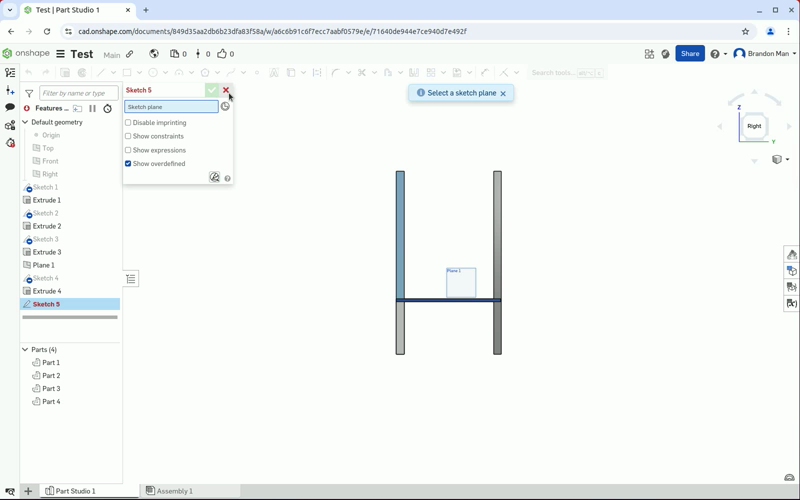
mouse_move(73, 267)
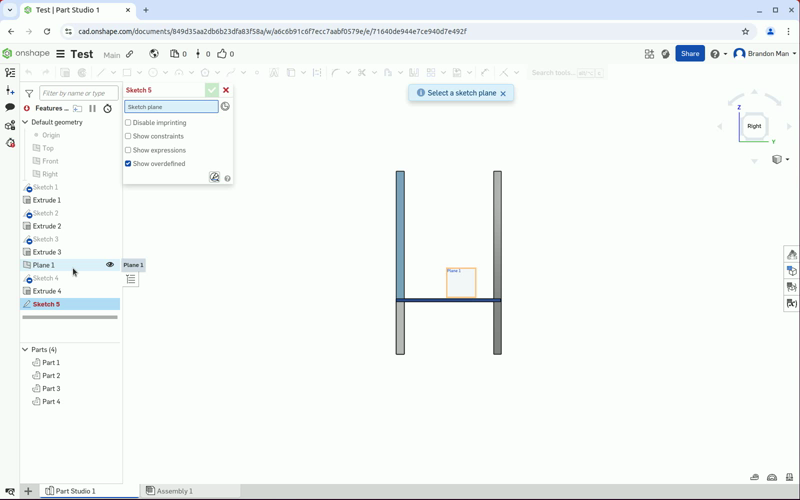
click(73, 267)
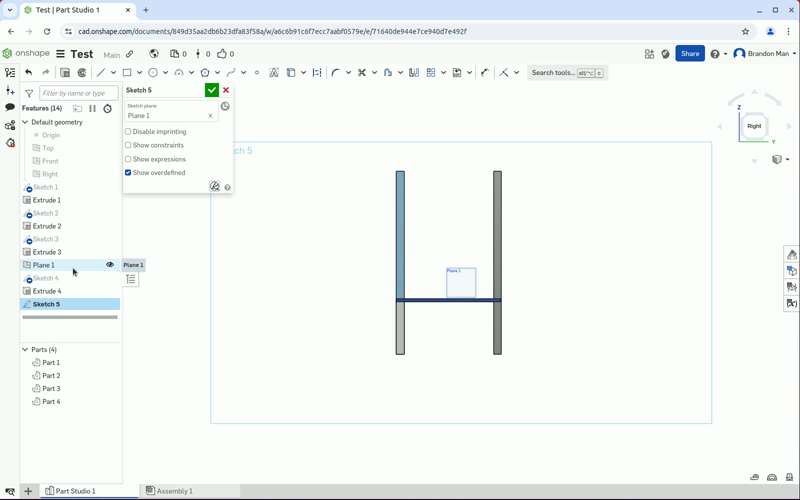
mouse_move(73, 352)
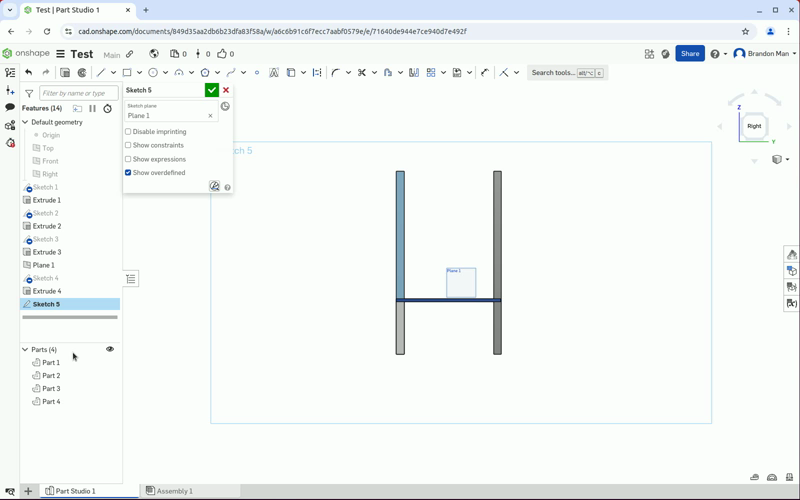
key(y)
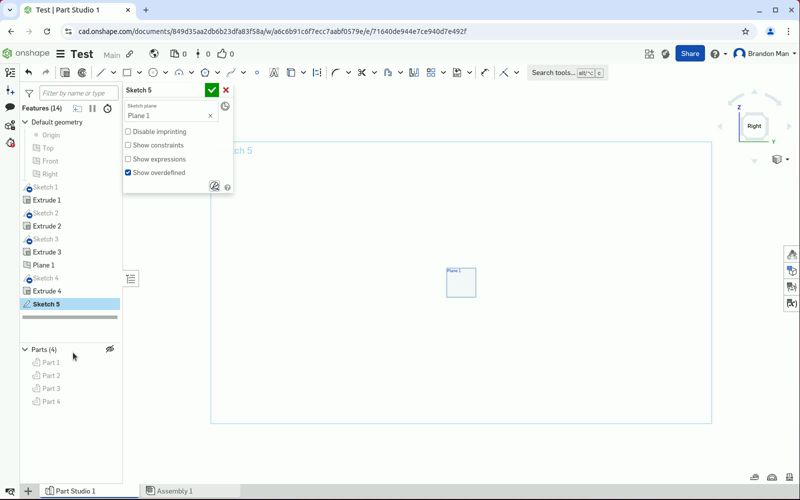
key(l)
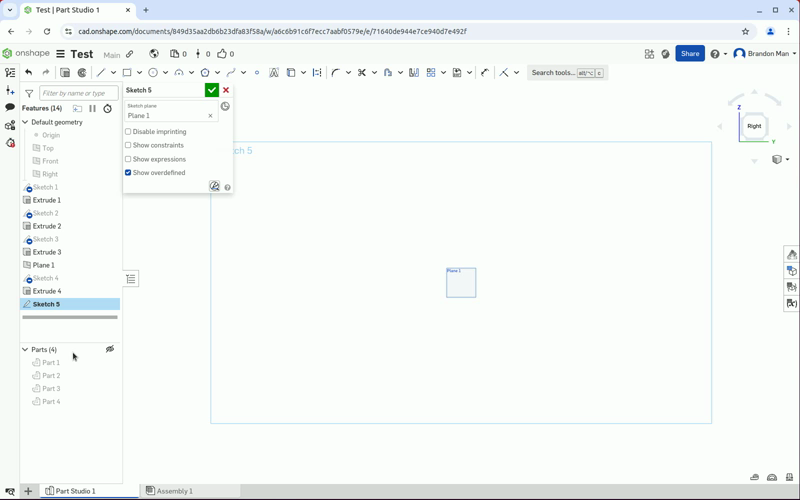
key_down(shift)
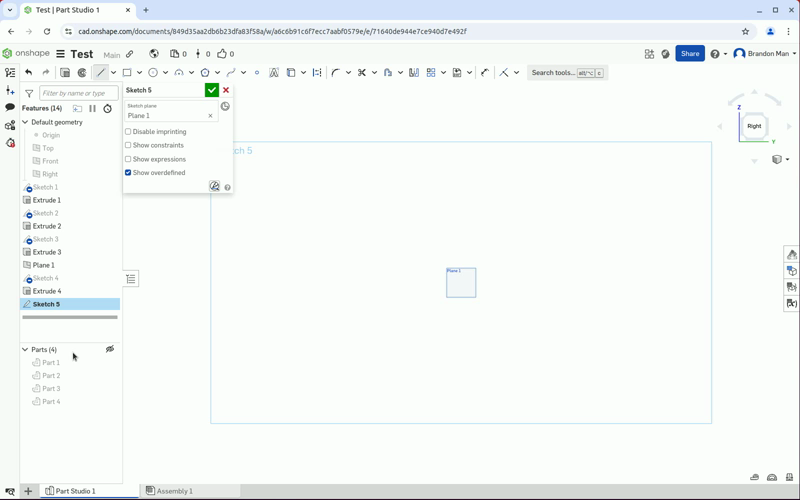
mouse_move(493, 301)
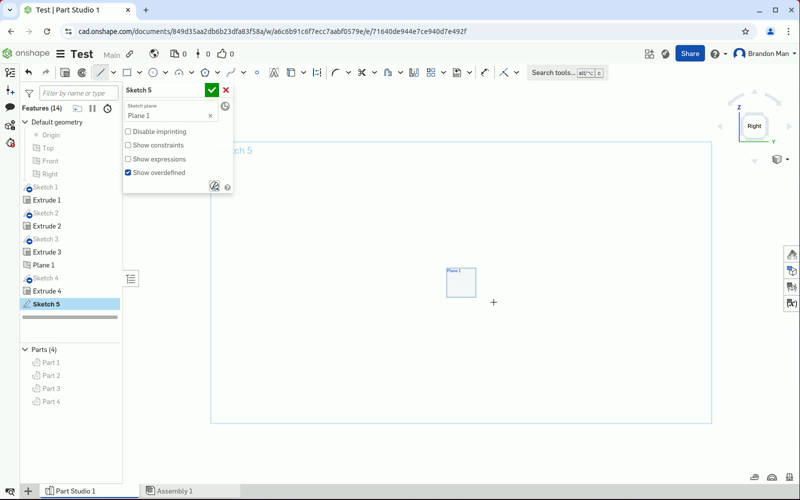
click(493, 301)
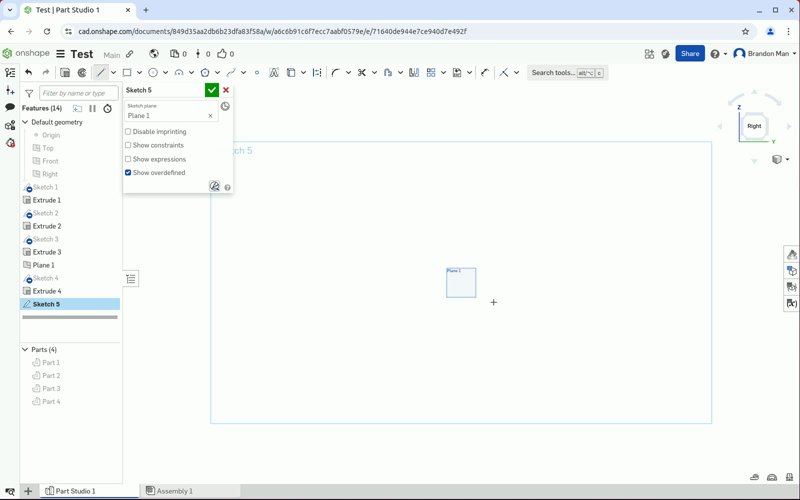
key_up(shift)
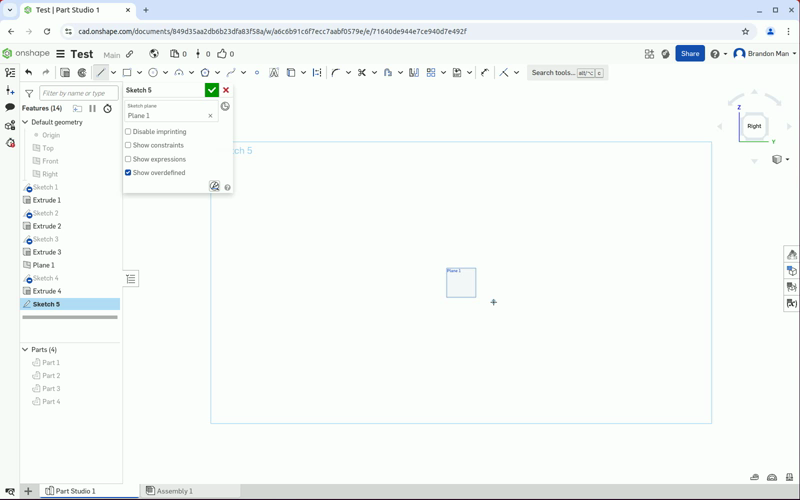
key_down(shift)
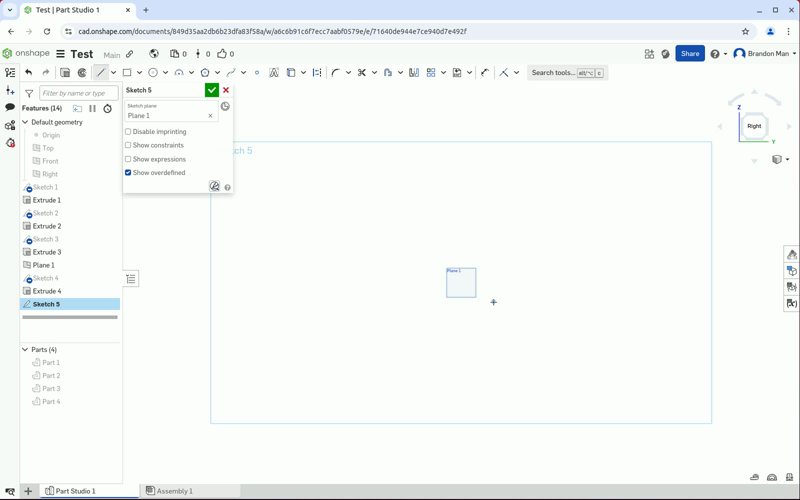
mouse_move(523, 301)
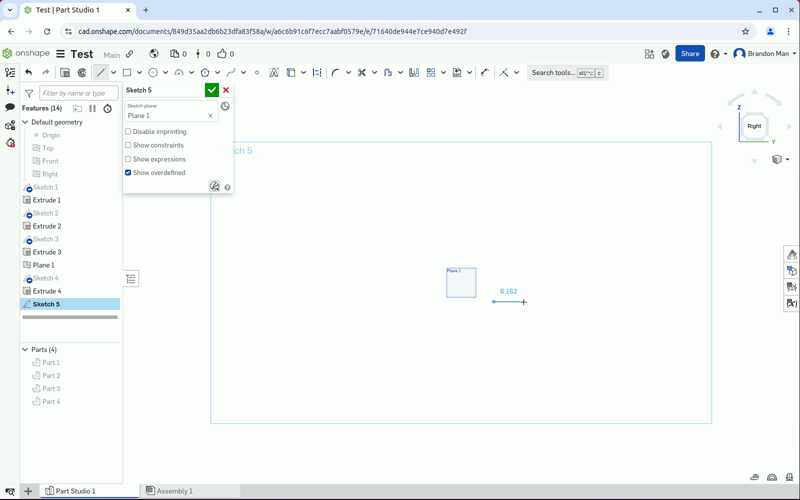
mouse_move(502, 301)
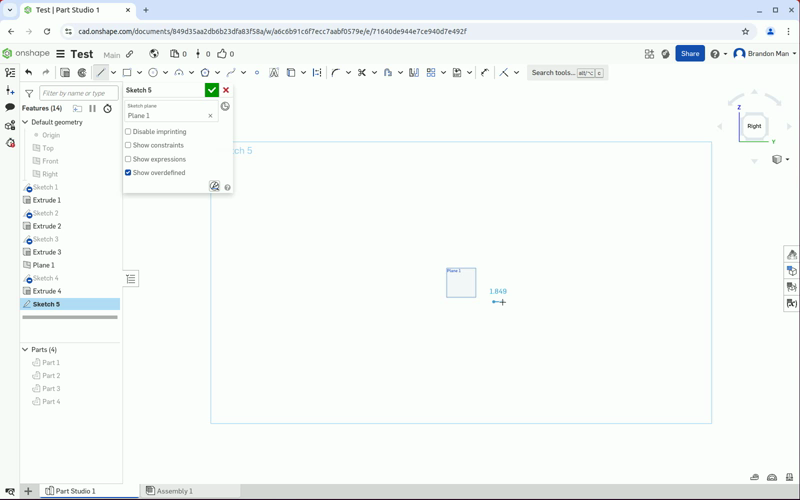
click(502, 301)
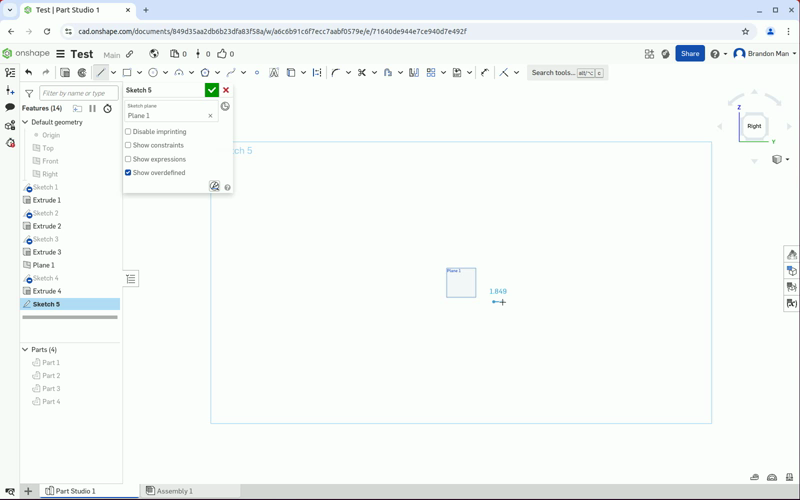
key_up(shift)
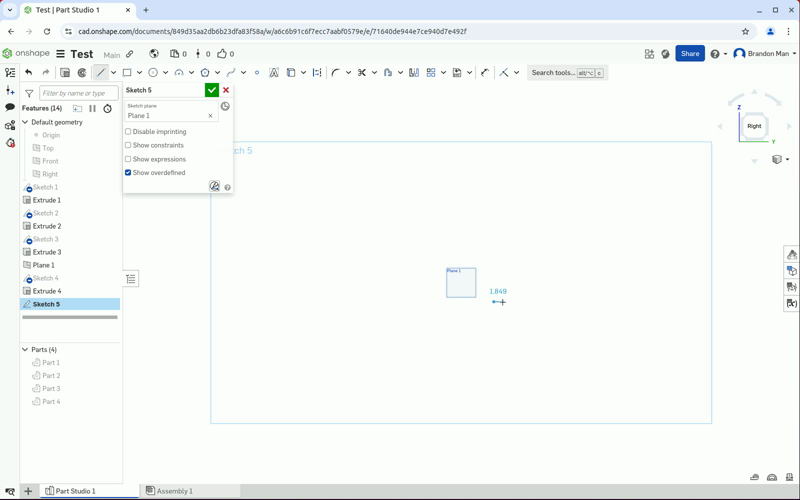
key_down(shift)
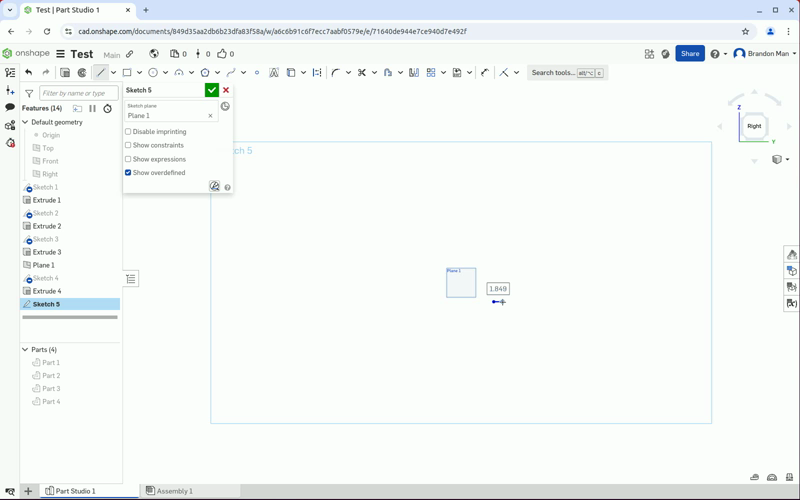
mouse_move(532, 301)
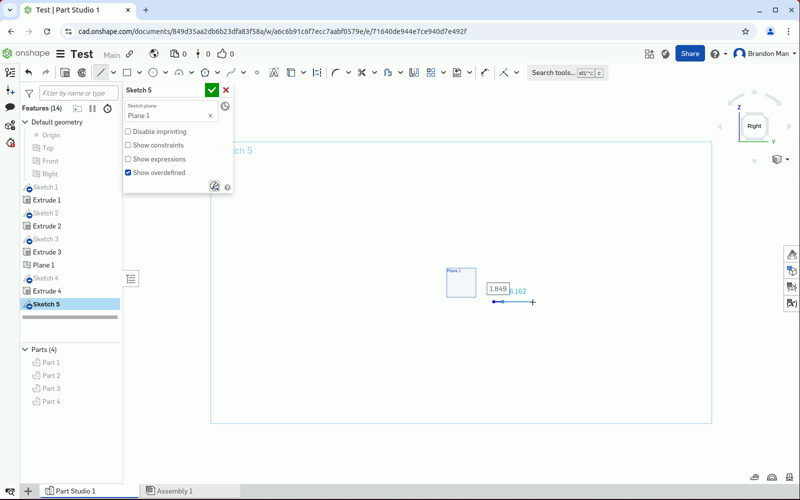
mouse_move(502, 297)
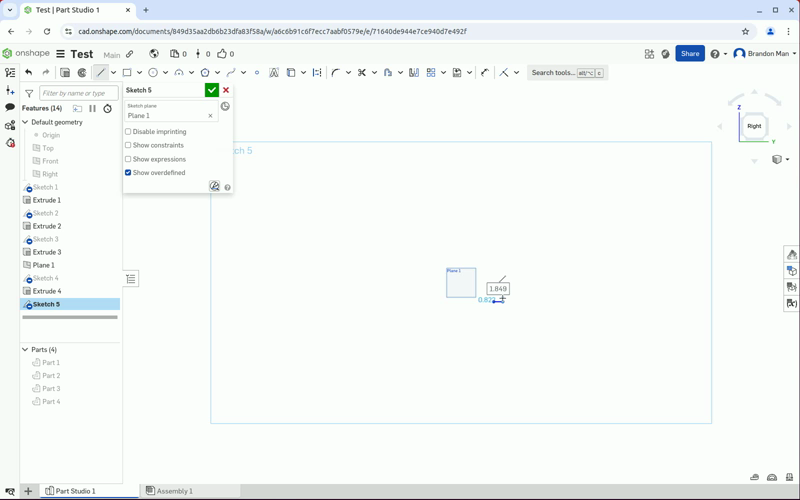
scroll(6)
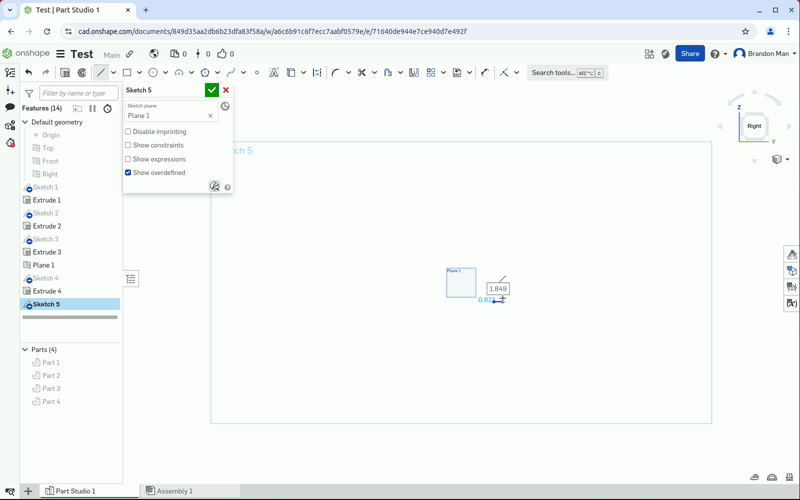
scroll(6)
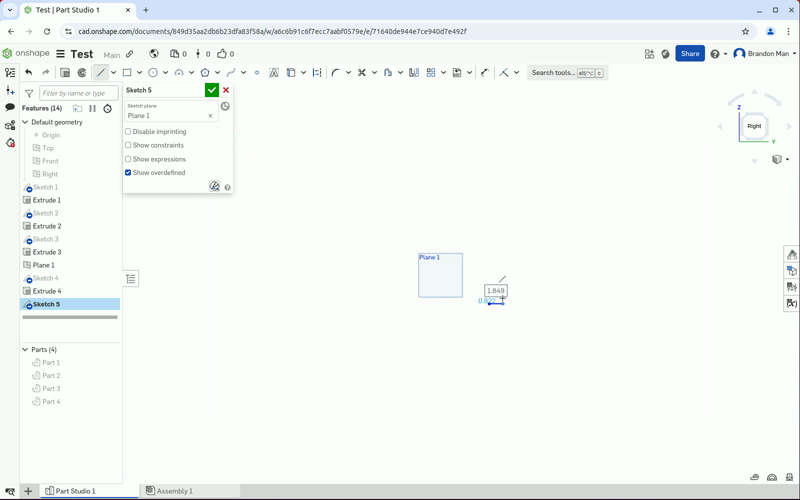
scroll(6)
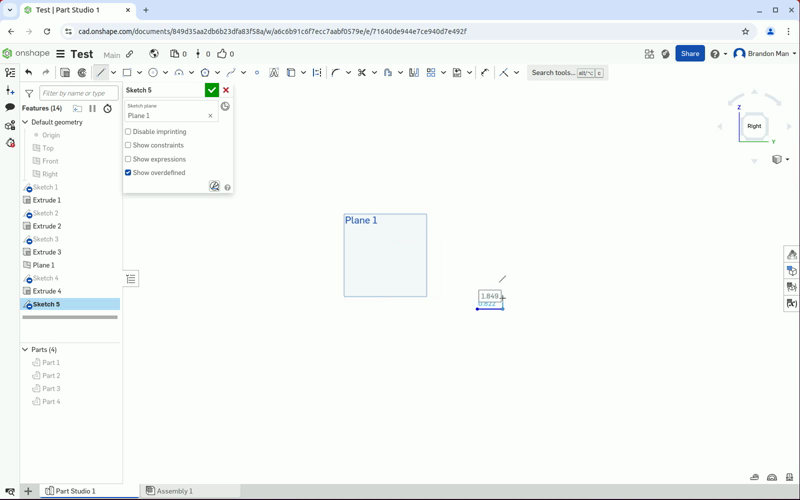
scroll(6)
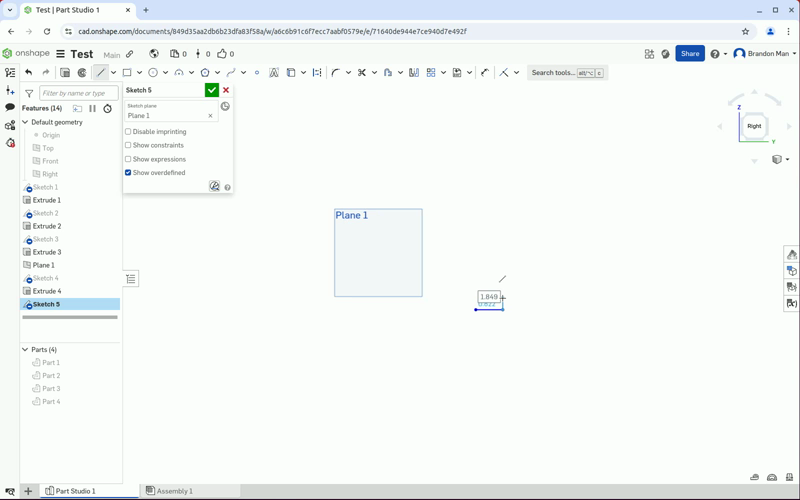
scroll(6)
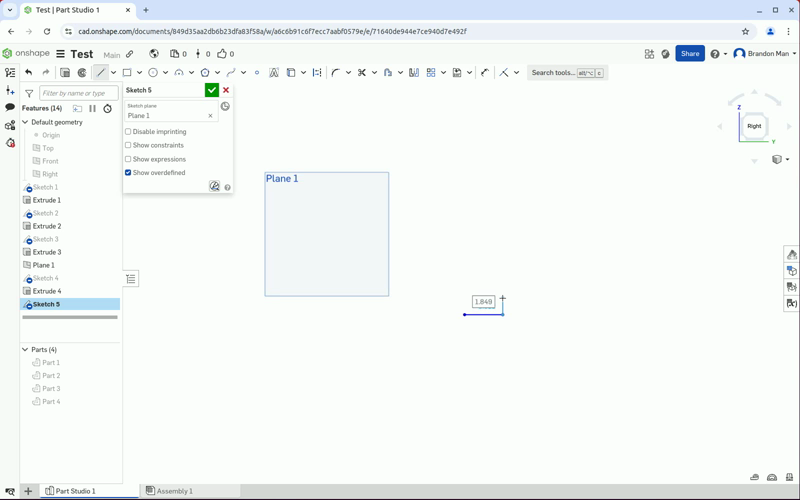
scroll(6)
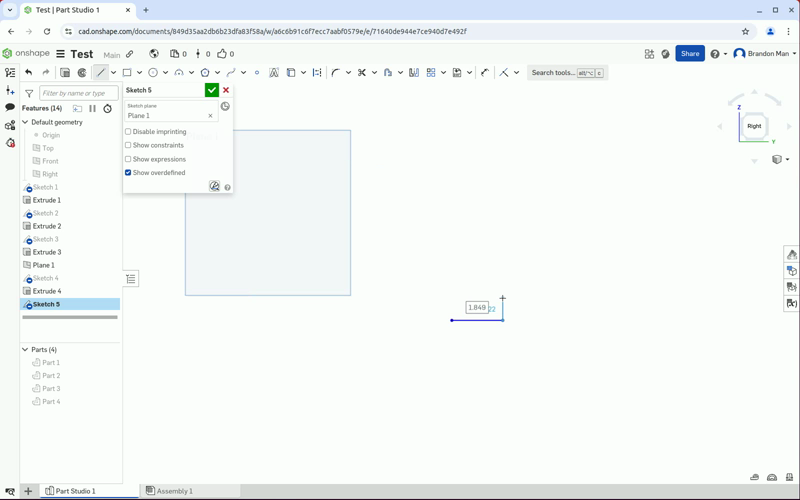
scroll(6)
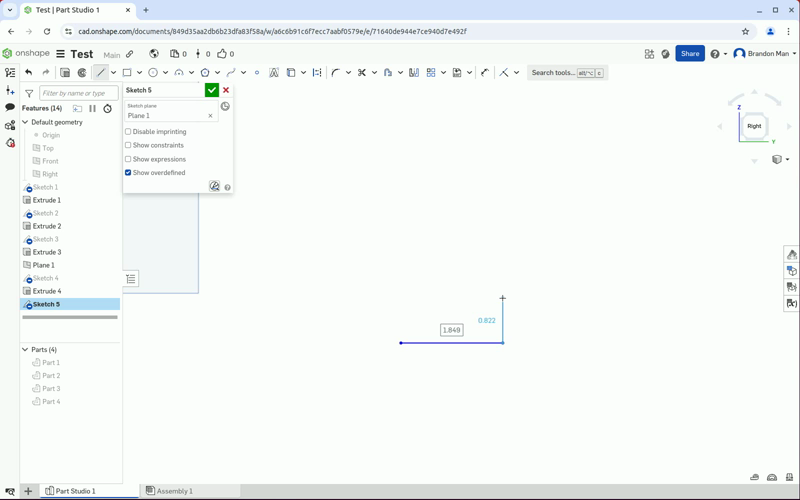
click(502, 297)
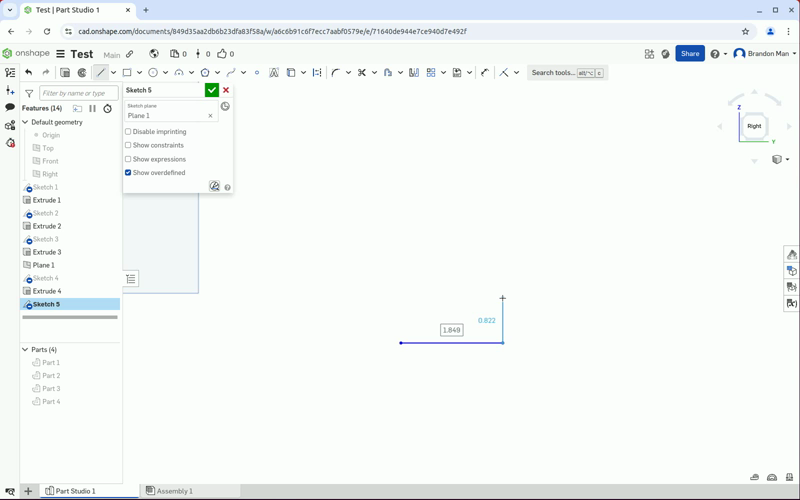
scroll(-6)
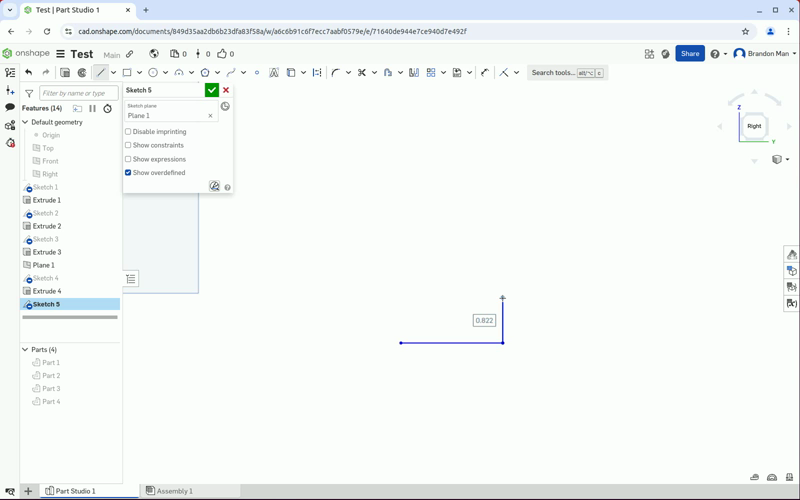
scroll(-6)
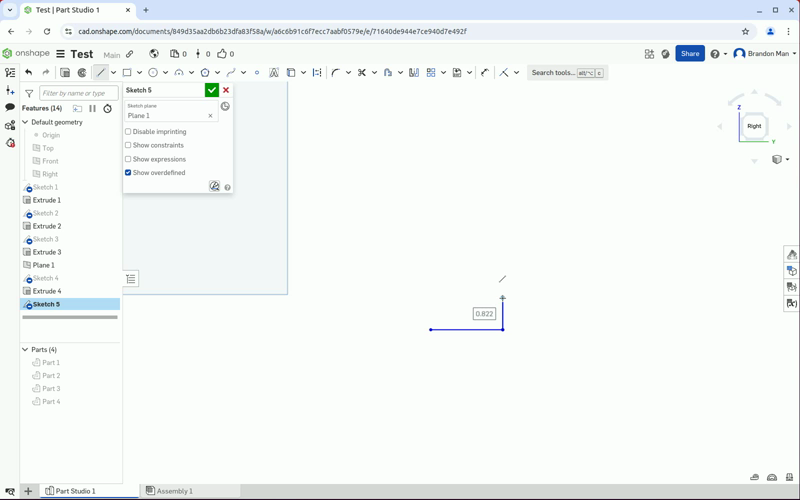
scroll(-6)
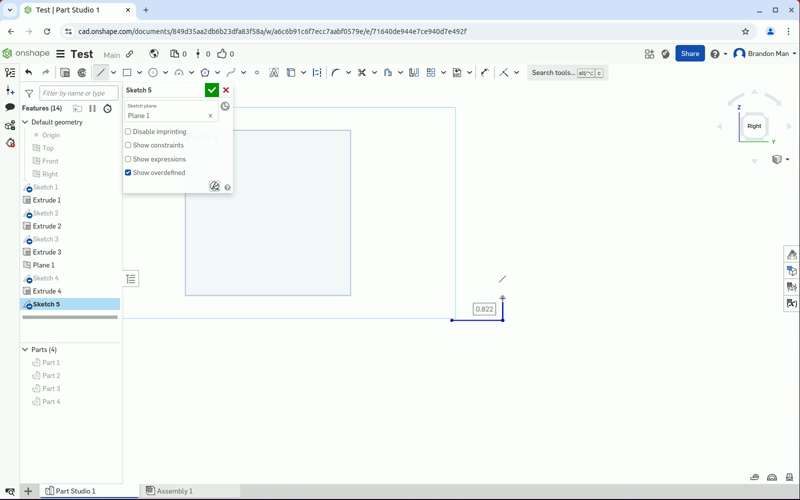
scroll(-6)
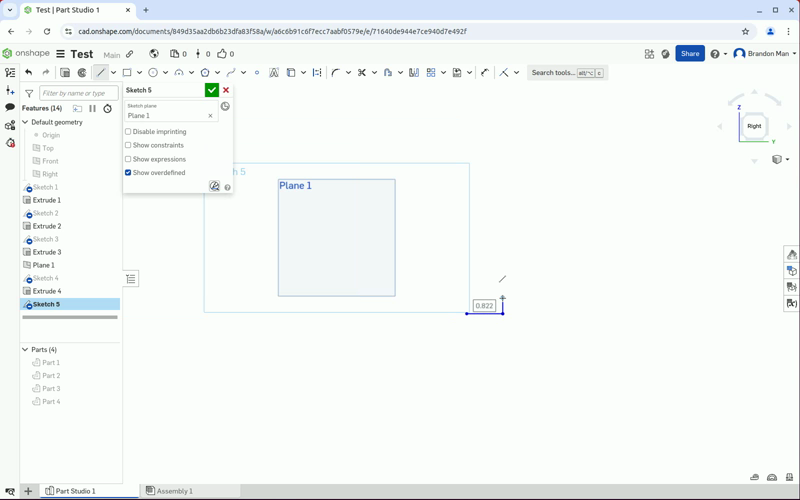
scroll(-6)
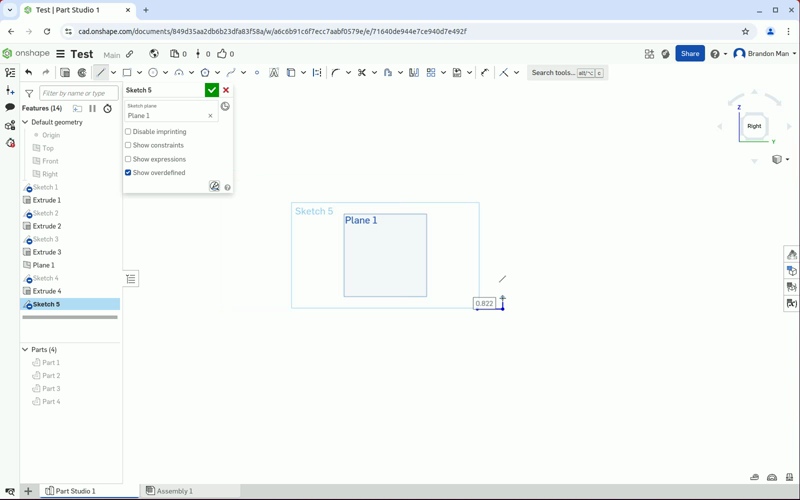
scroll(-6)
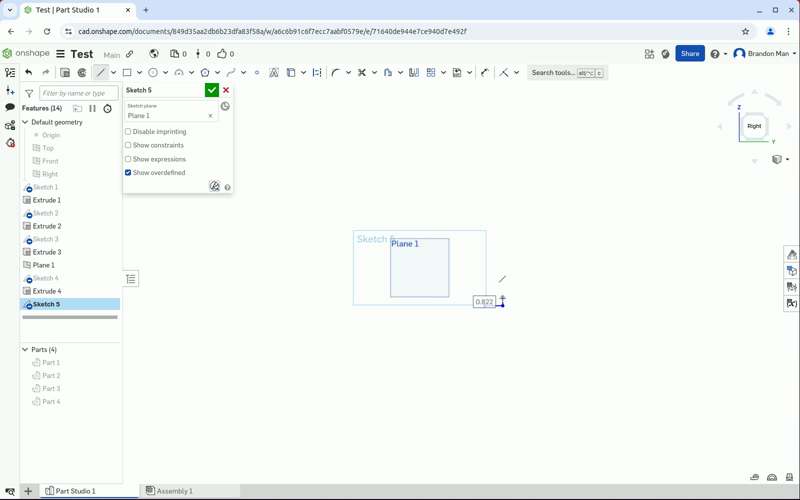
scroll(-6)
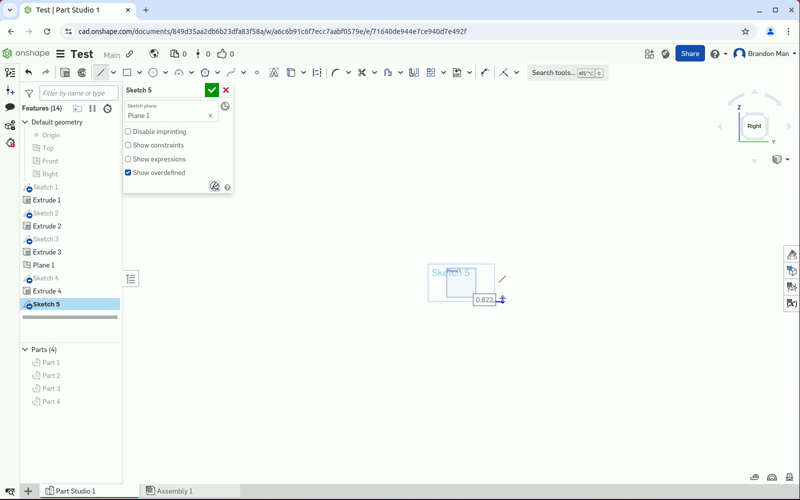
key_up(shift)
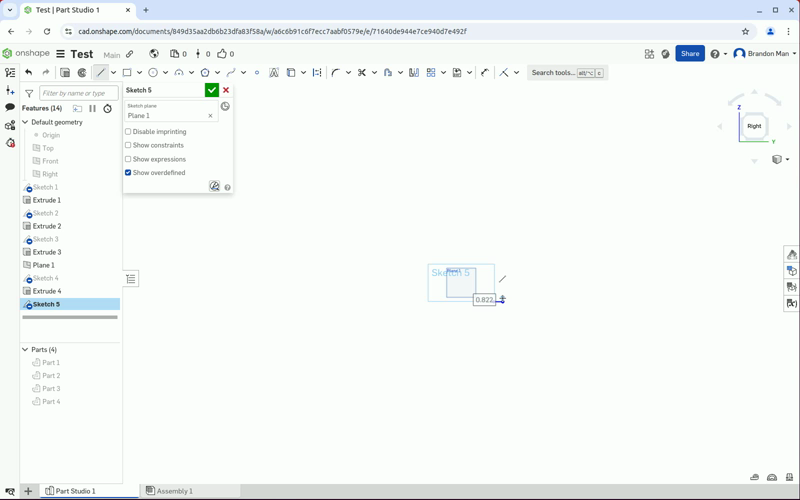
key_down(shift)
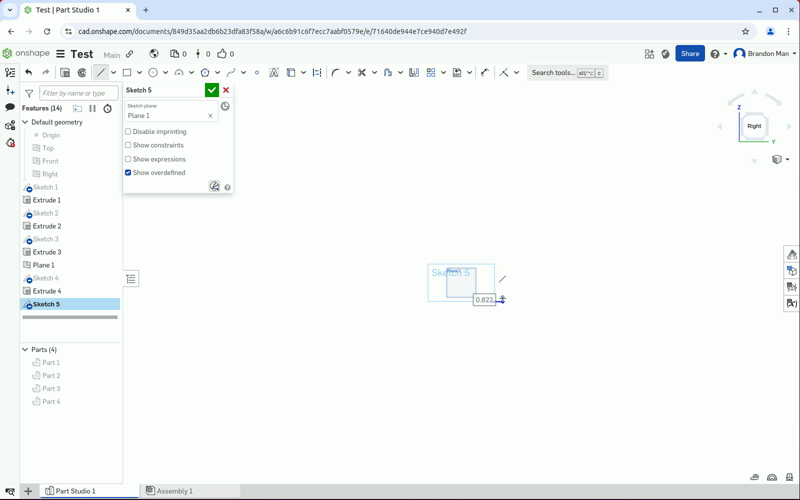
mouse_move(532, 297)
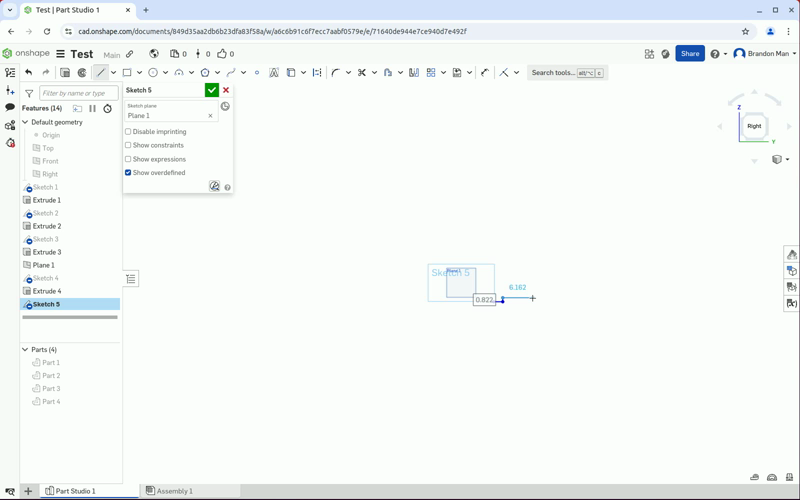
mouse_move(493, 297)
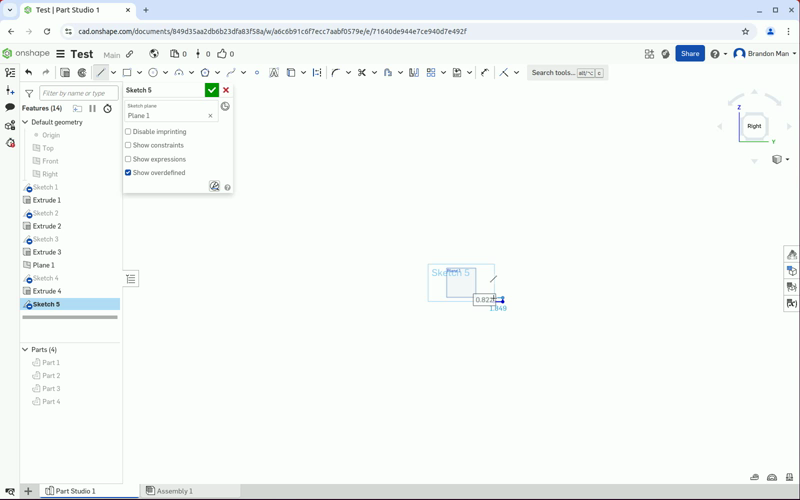
scroll(6)
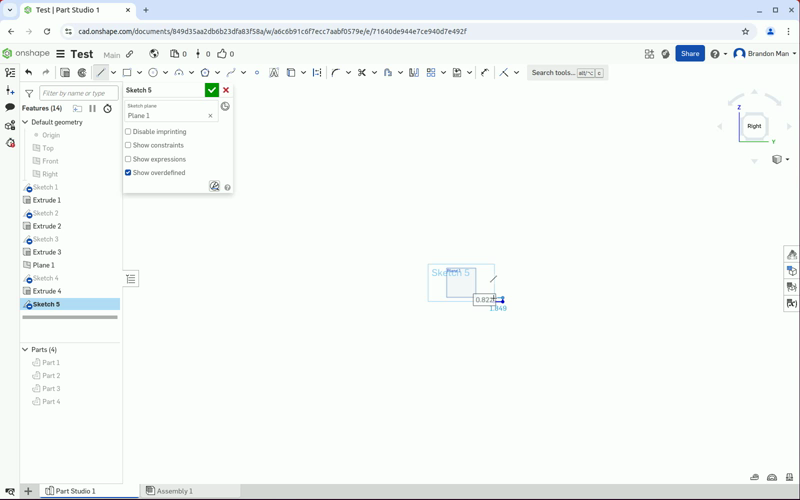
scroll(6)
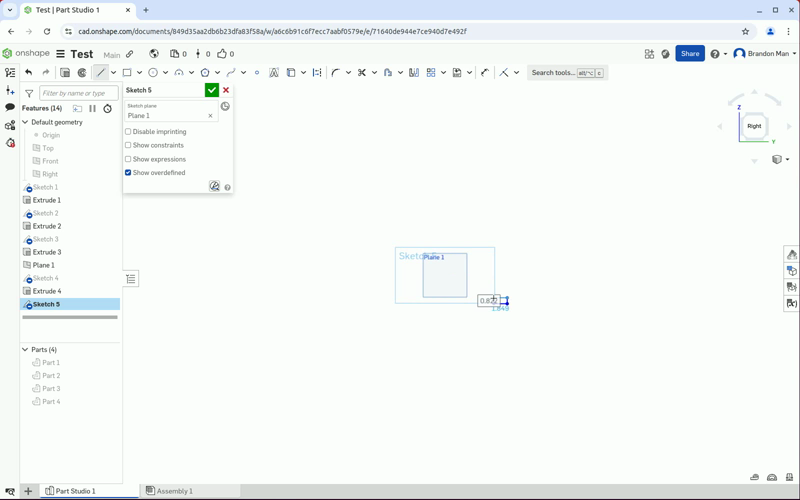
scroll(6)
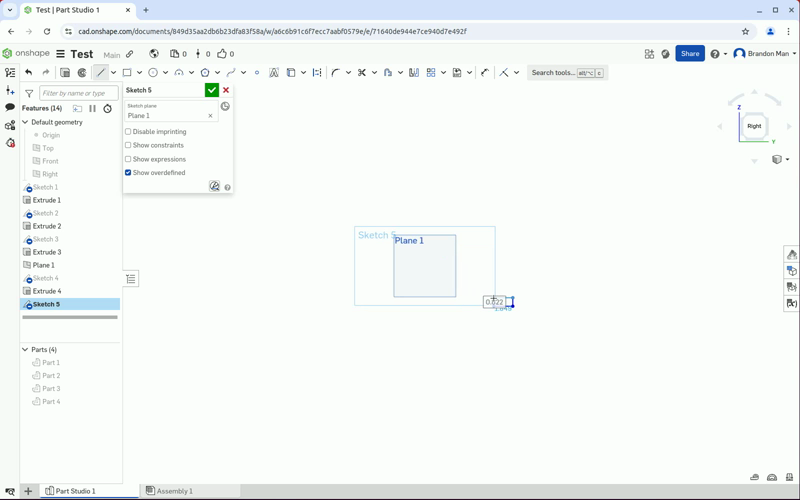
scroll(6)
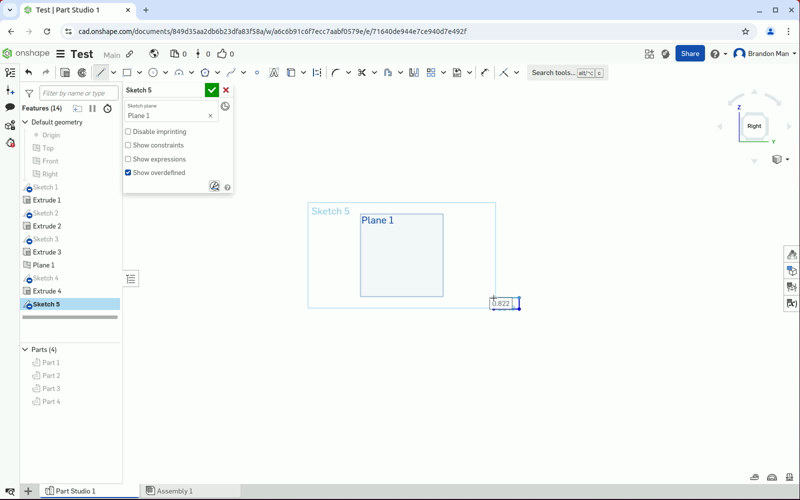
scroll(6)
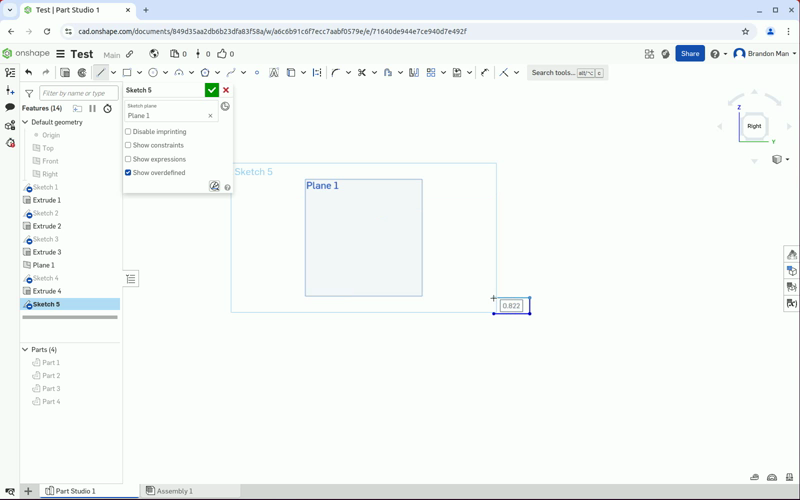
scroll(6)
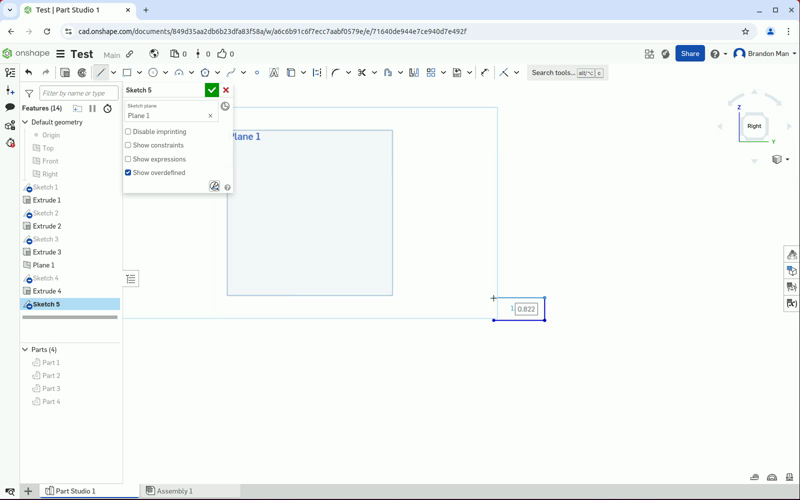
scroll(6)
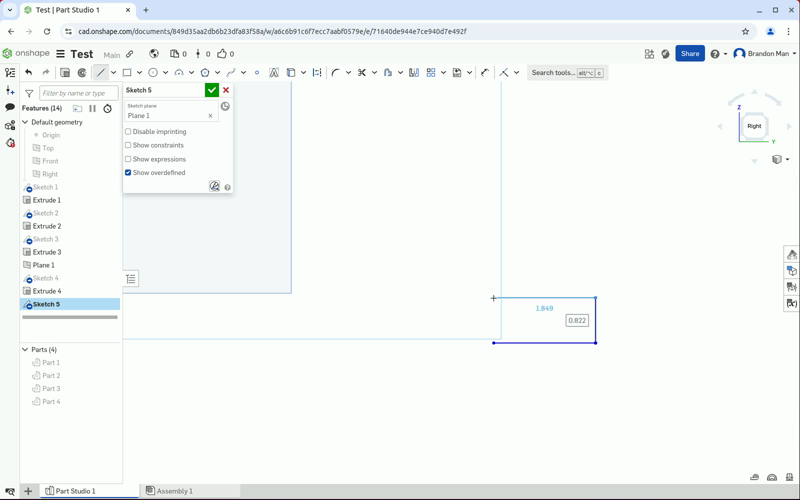
click(493, 297)
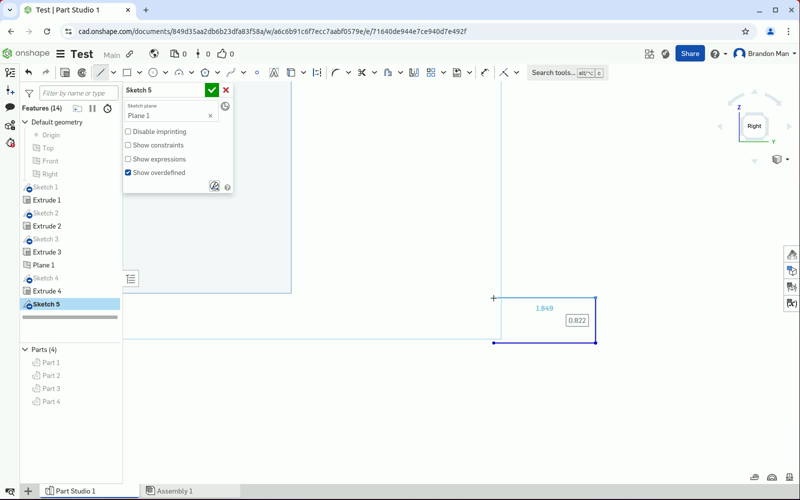
scroll(-6)
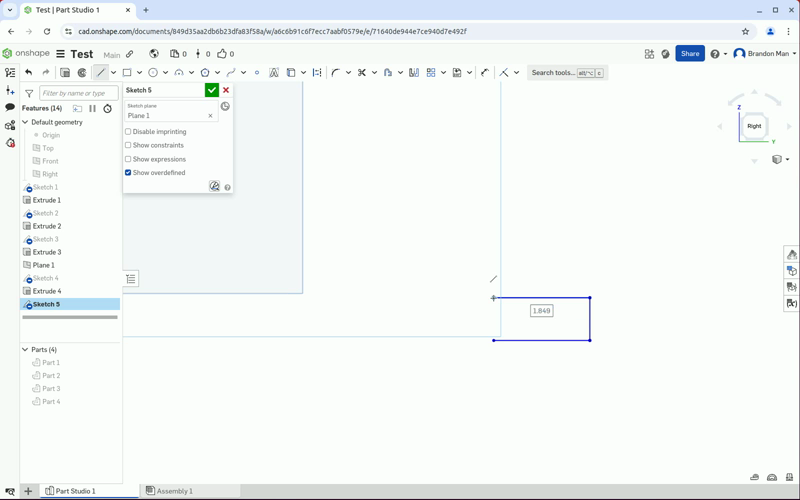
scroll(-6)
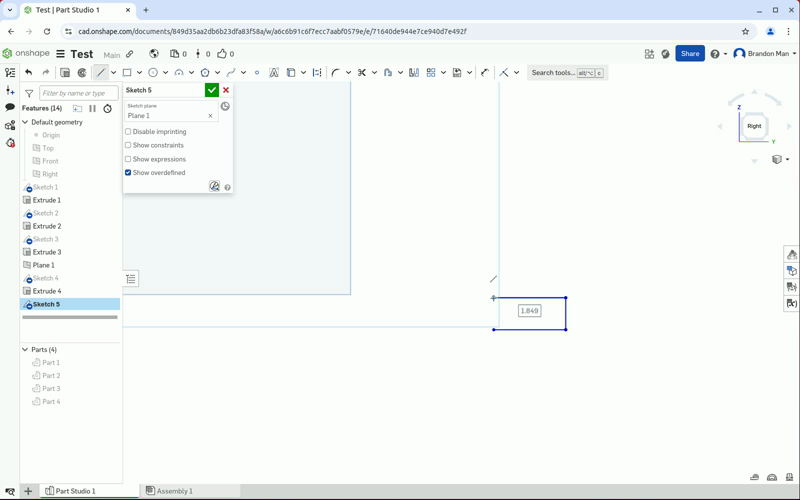
scroll(-6)
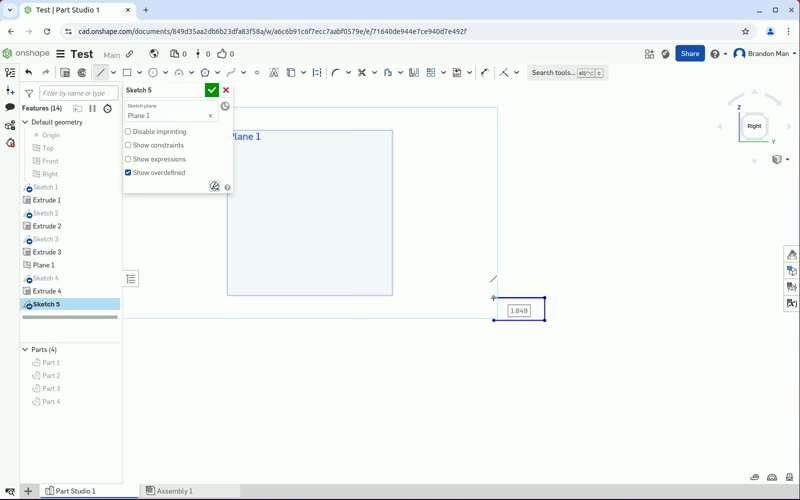
scroll(-6)
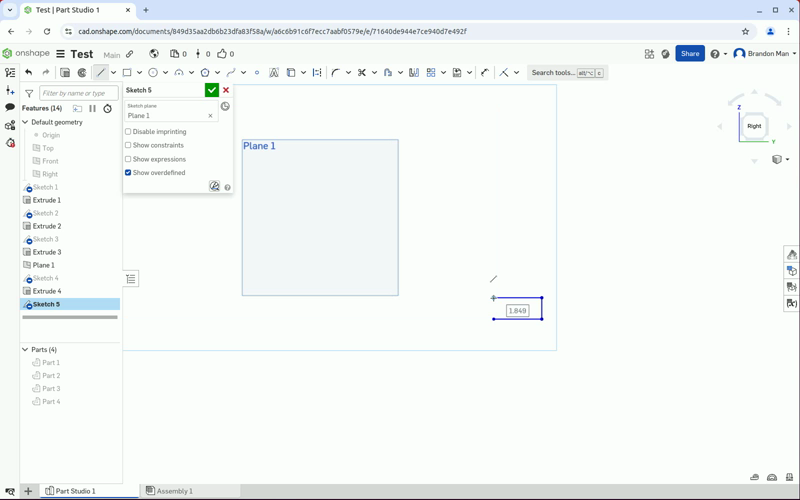
scroll(-6)
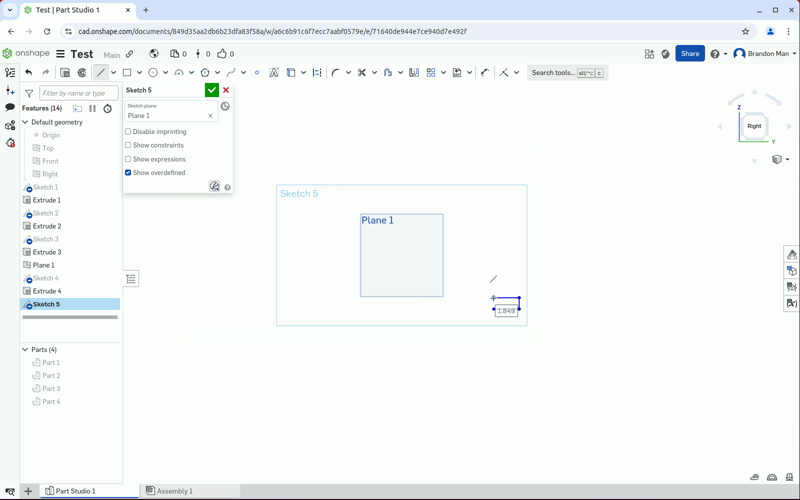
scroll(-6)
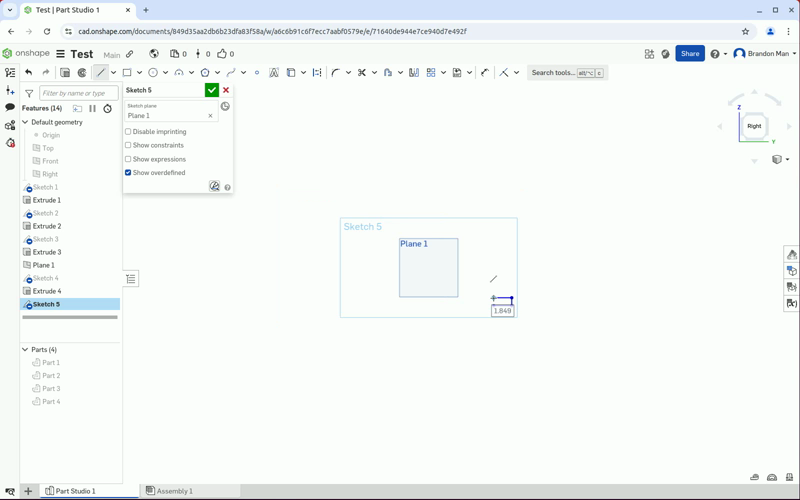
scroll(-6)
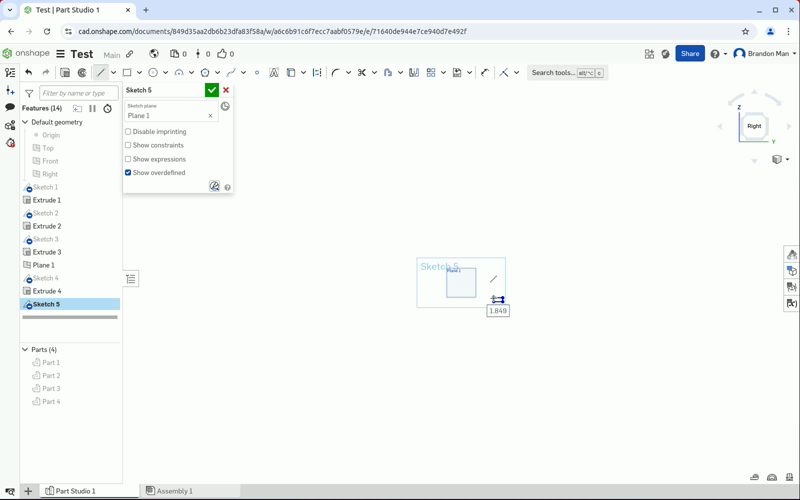
key_up(shift)
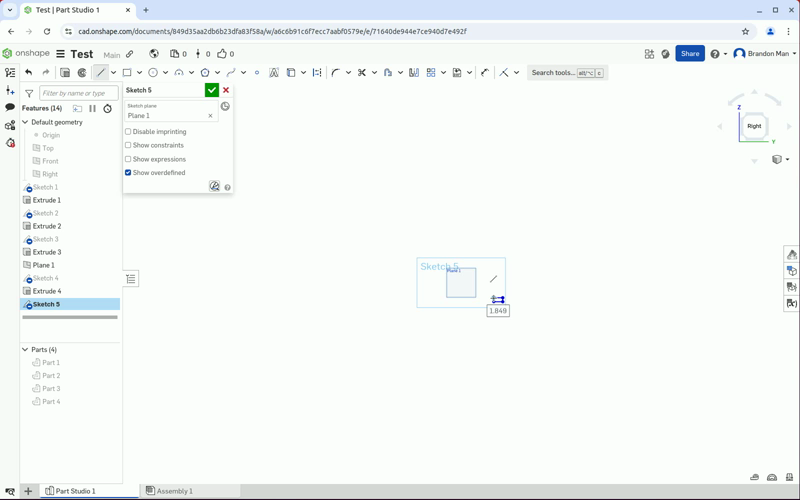
mouse_move(523, 297)
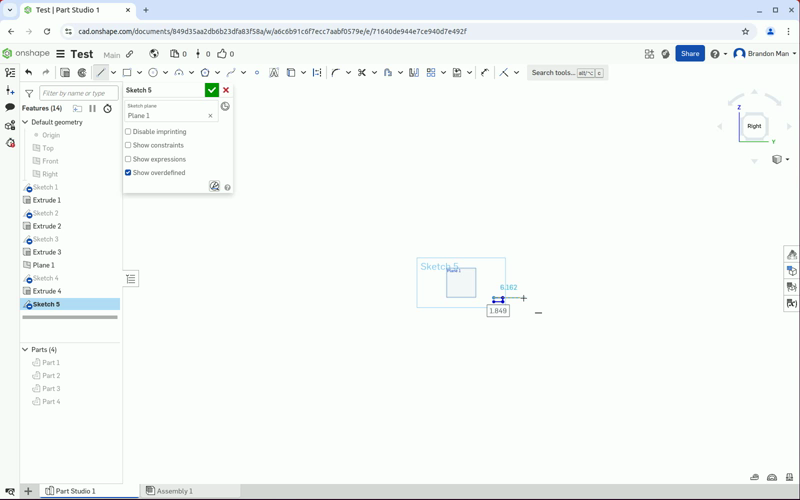
key_down(shift)
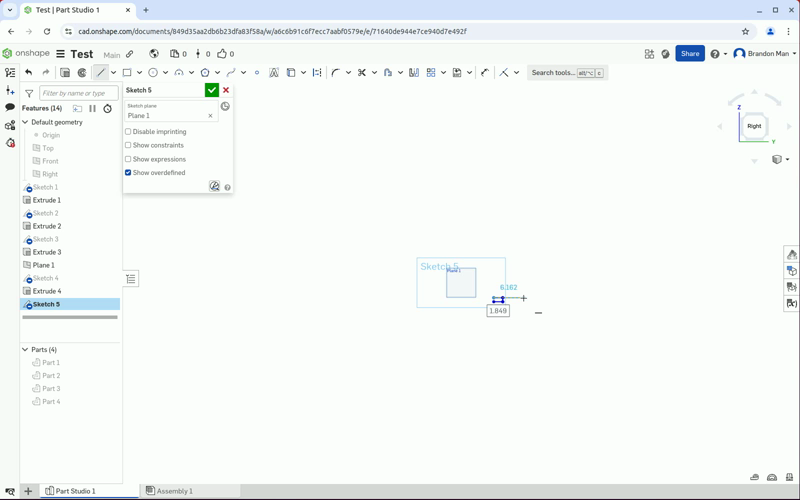
mouse_move(493, 301)
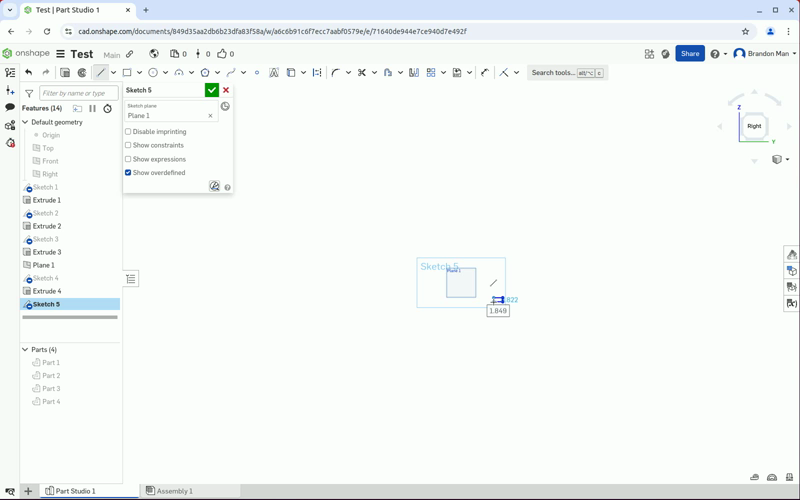
scroll(6)
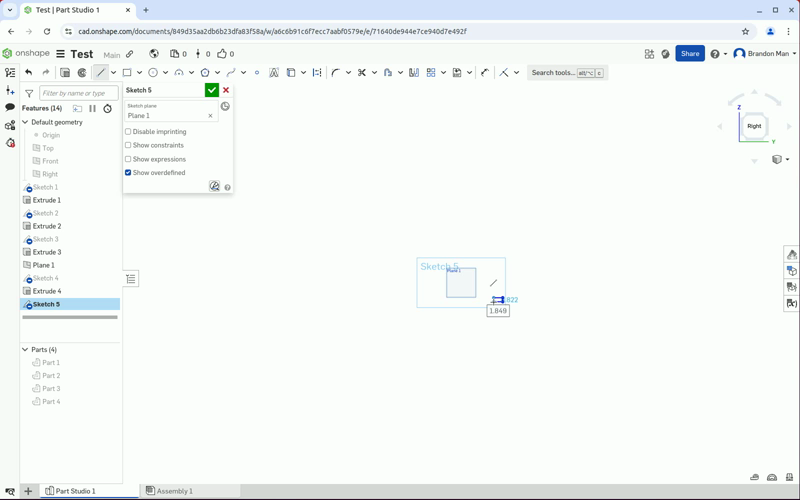
scroll(6)
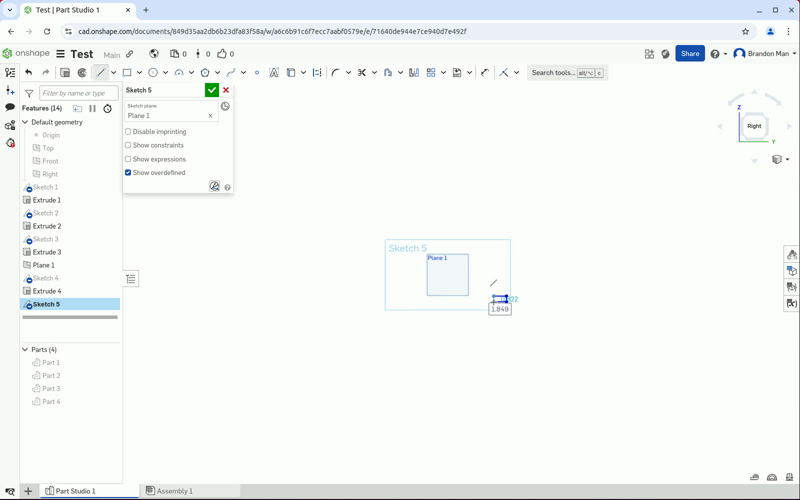
scroll(6)
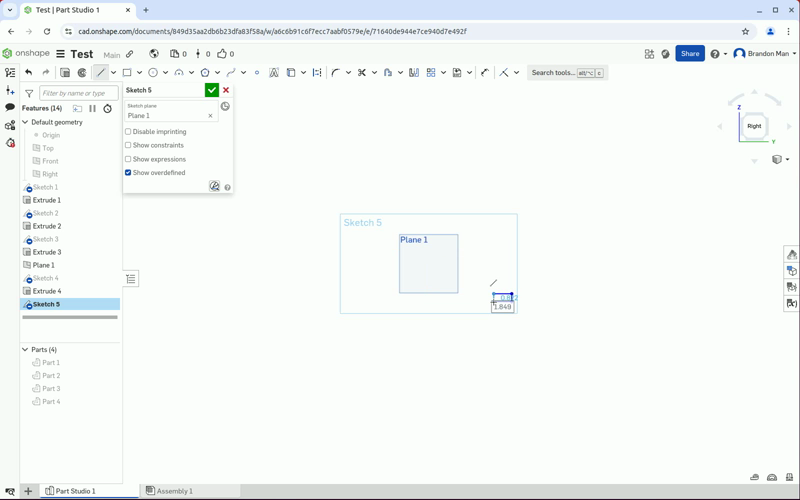
scroll(6)
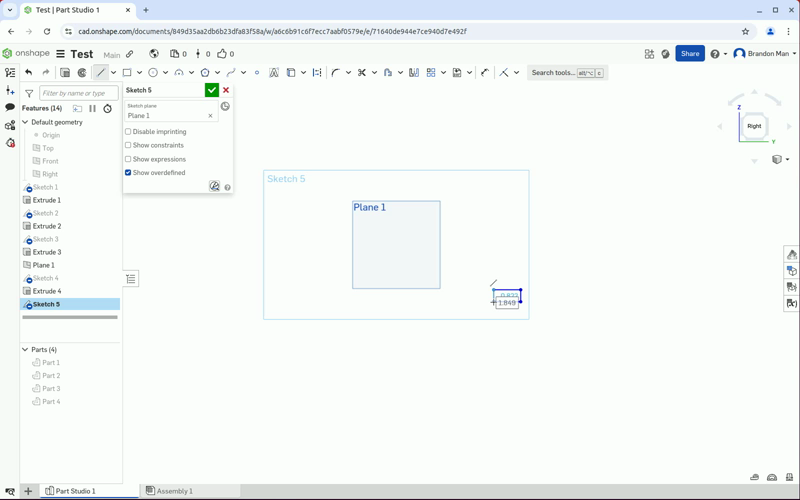
scroll(6)
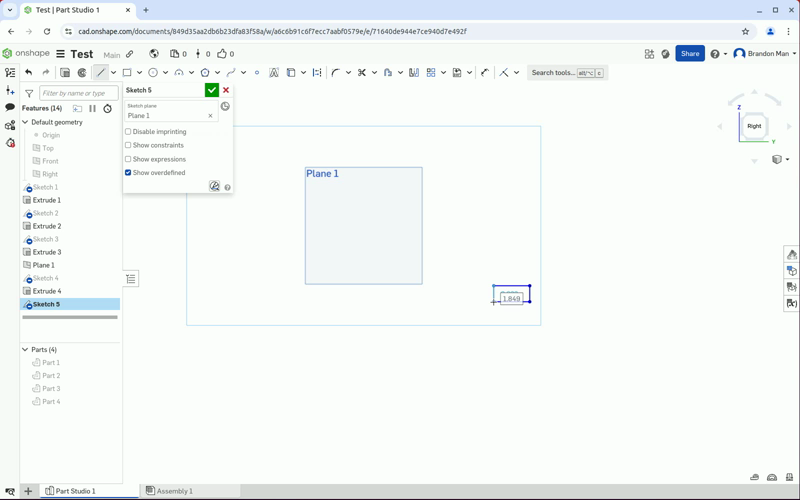
scroll(6)
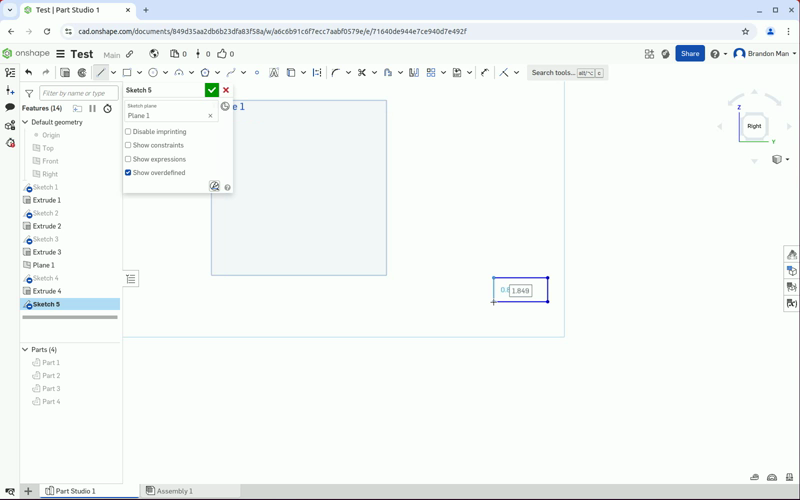
scroll(6)
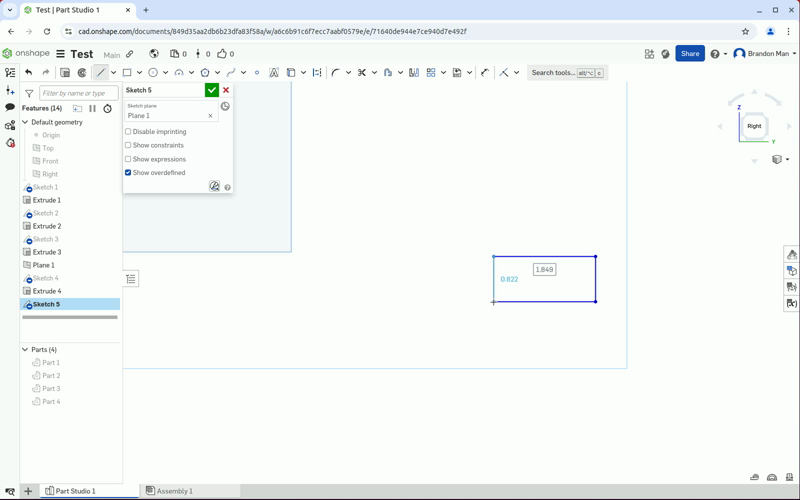
key_up(shift)
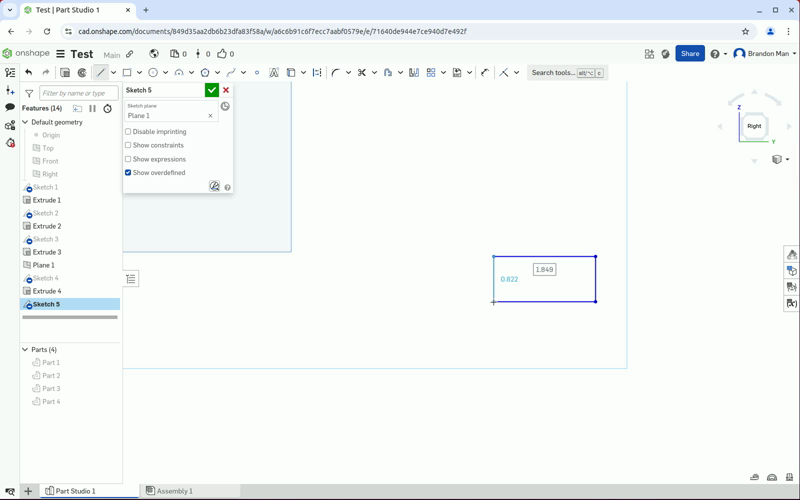
click(493, 301)
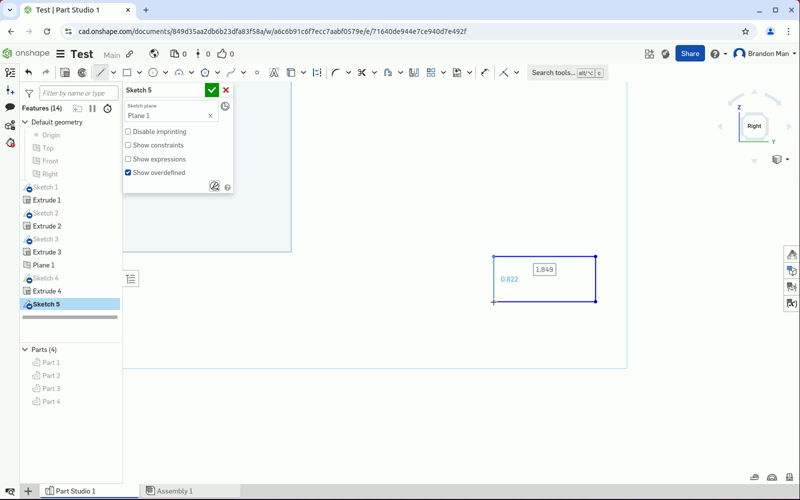
scroll(-6)
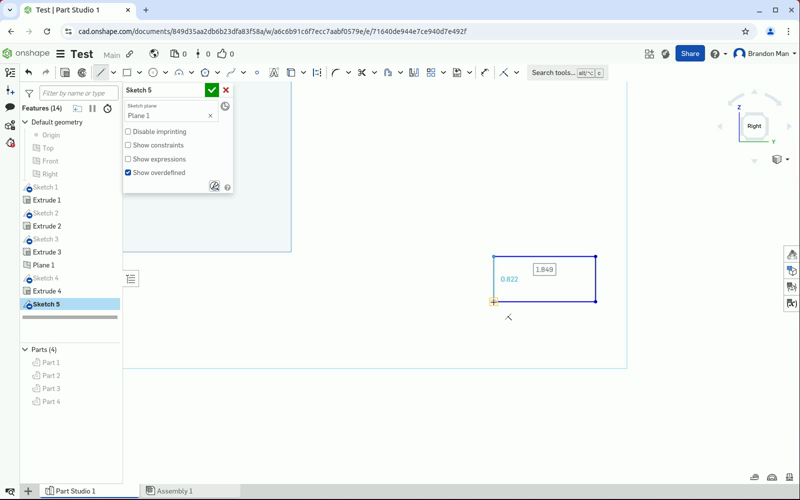
scroll(-6)
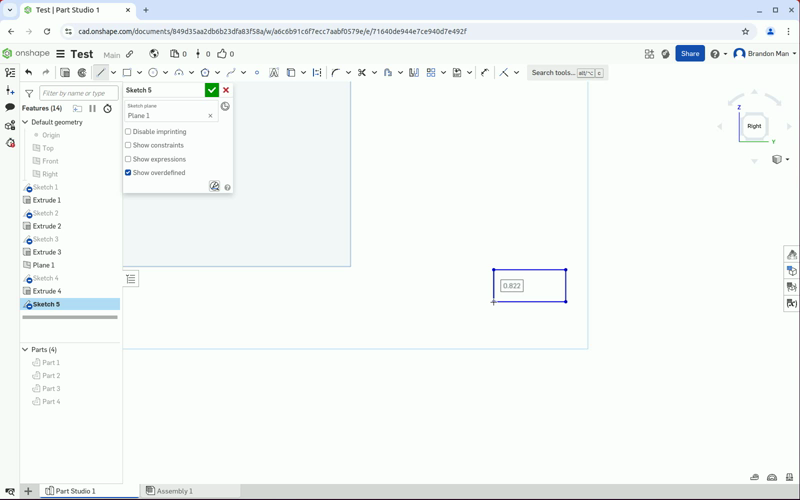
scroll(-6)
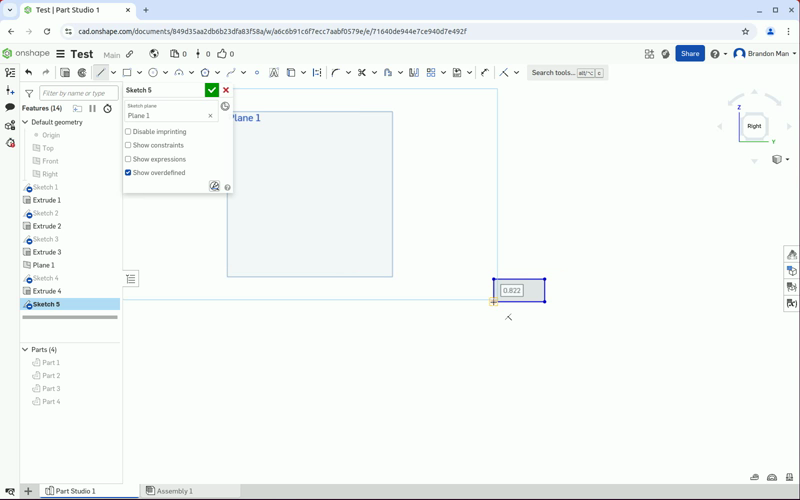
scroll(-6)
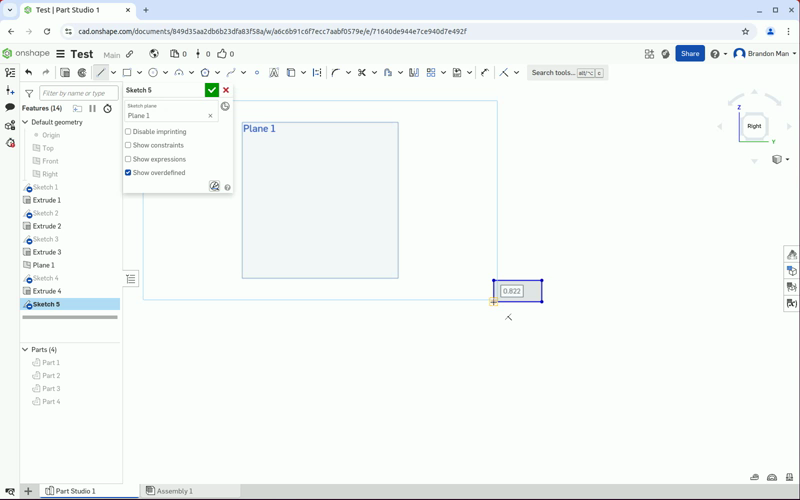
scroll(-6)
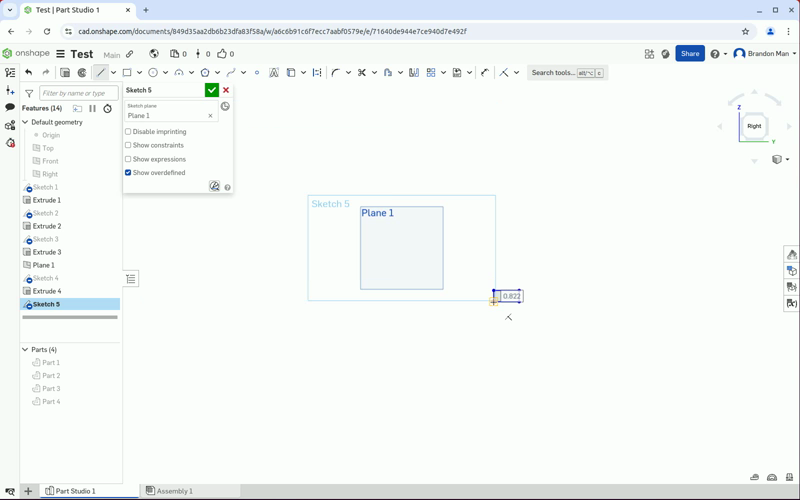
scroll(-6)
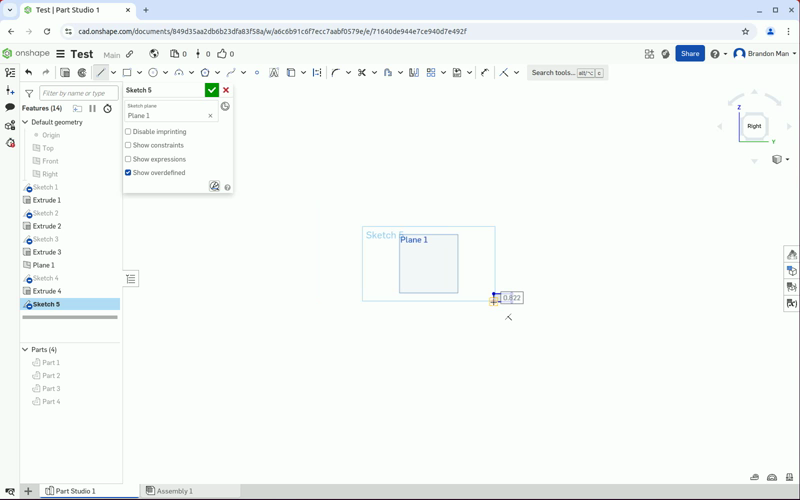
scroll(-6)
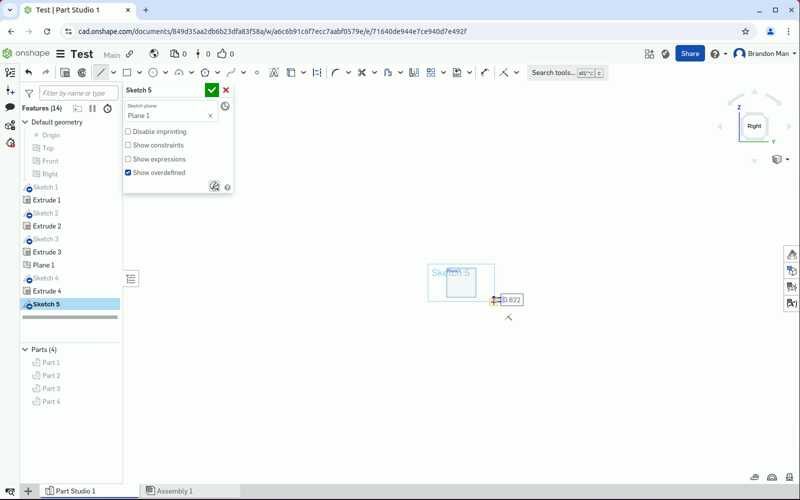
key(esc)
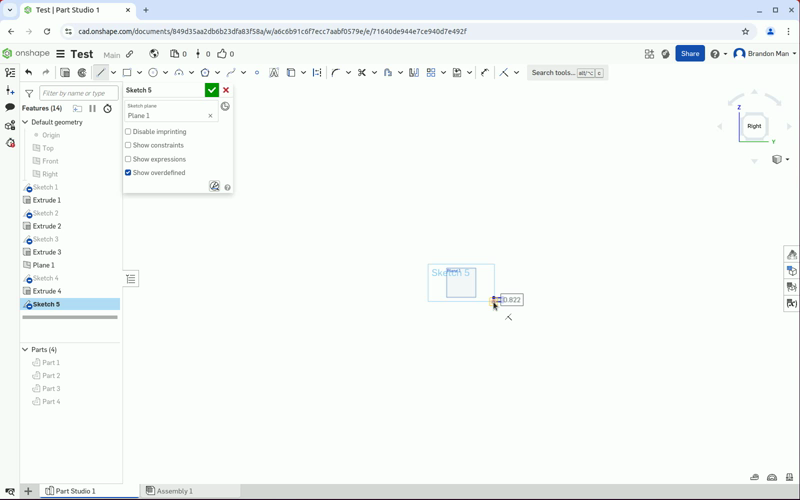
mouse_move(498, 300)
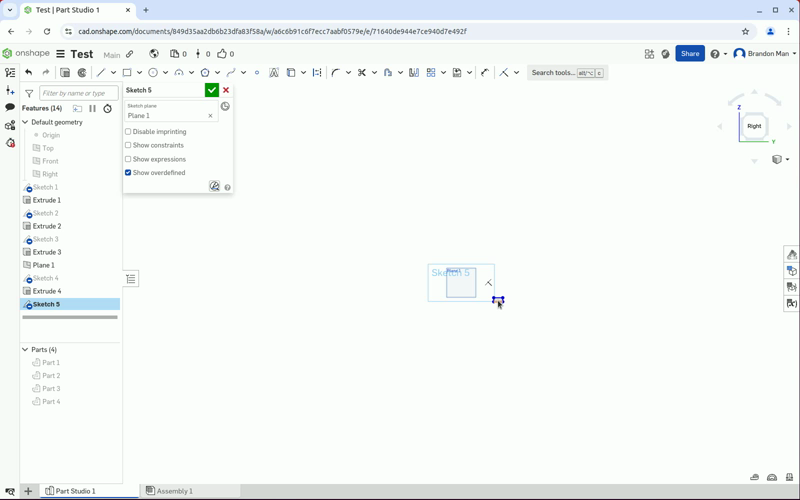
scroll(6)
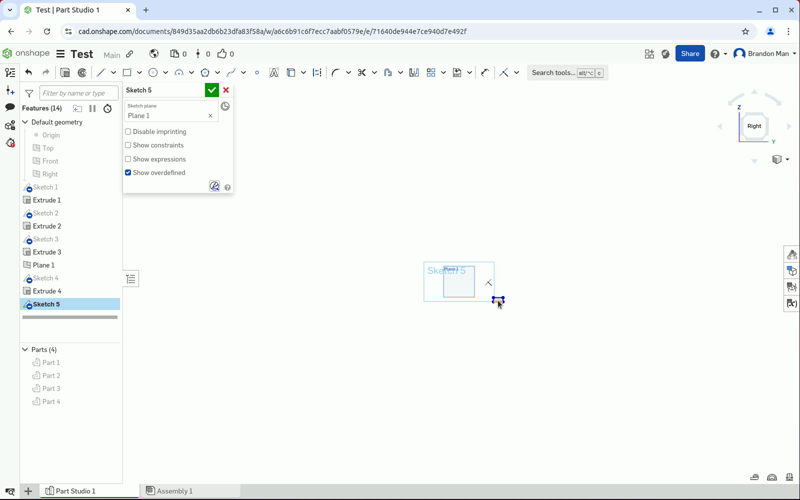
scroll(6)
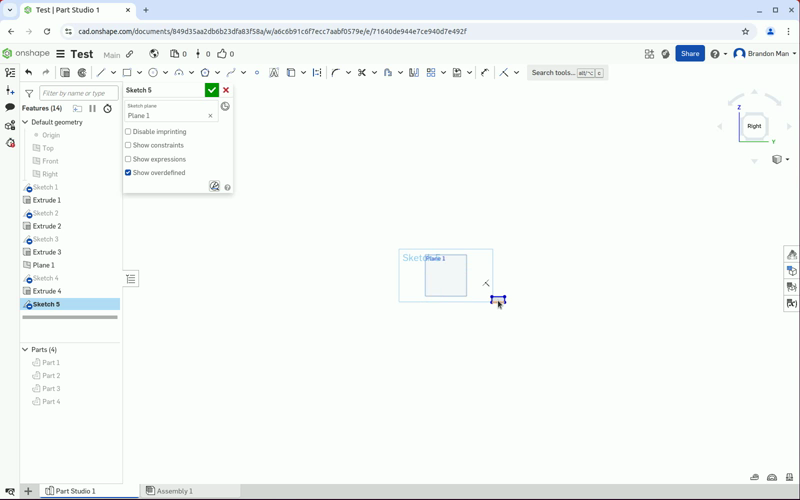
scroll(6)
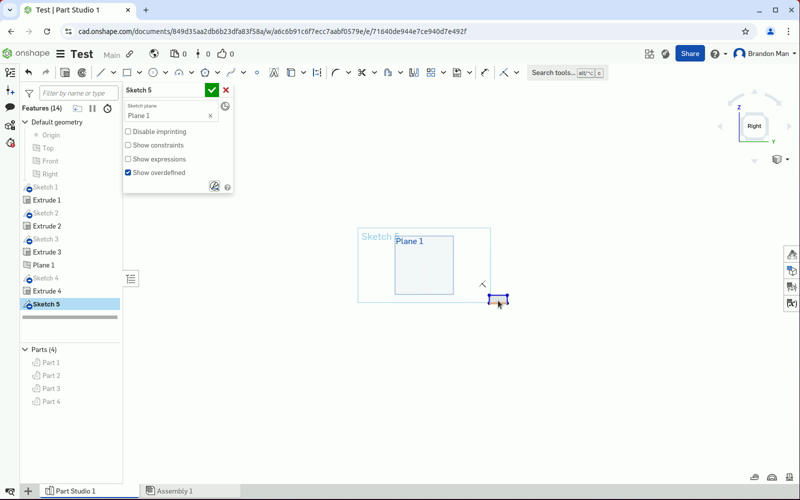
scroll(6)
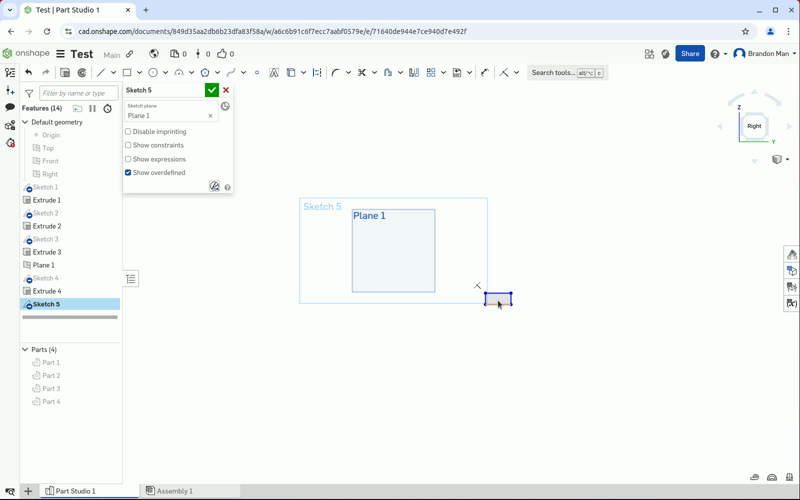
scroll(6)
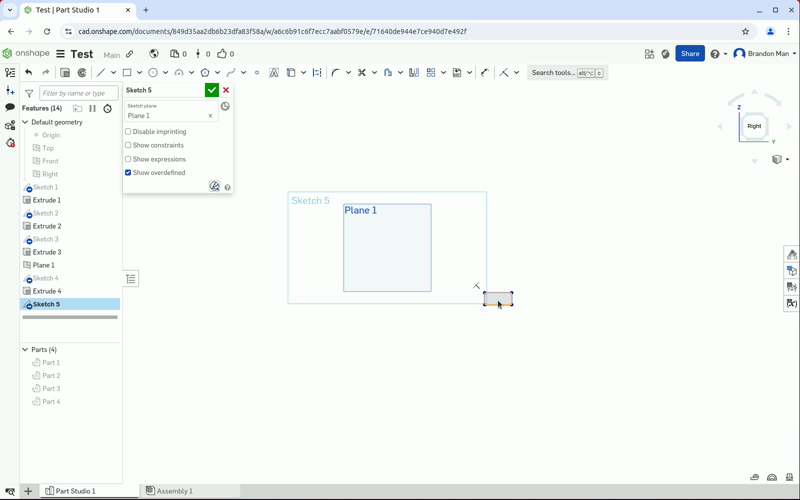
scroll(6)
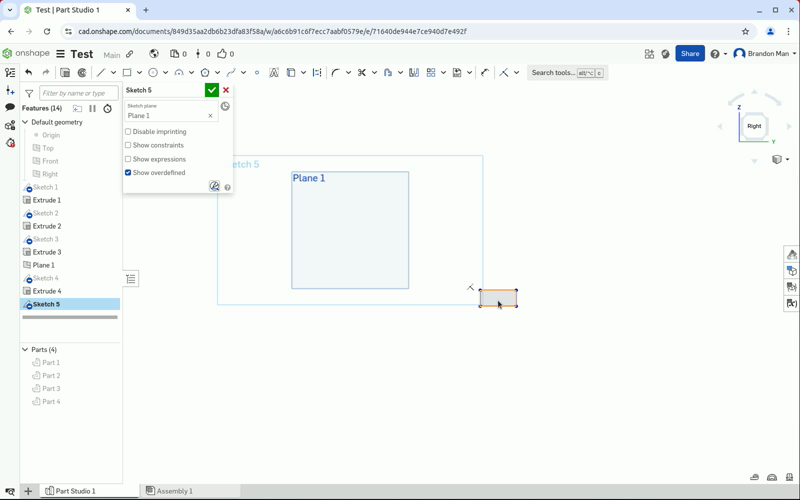
scroll(6)
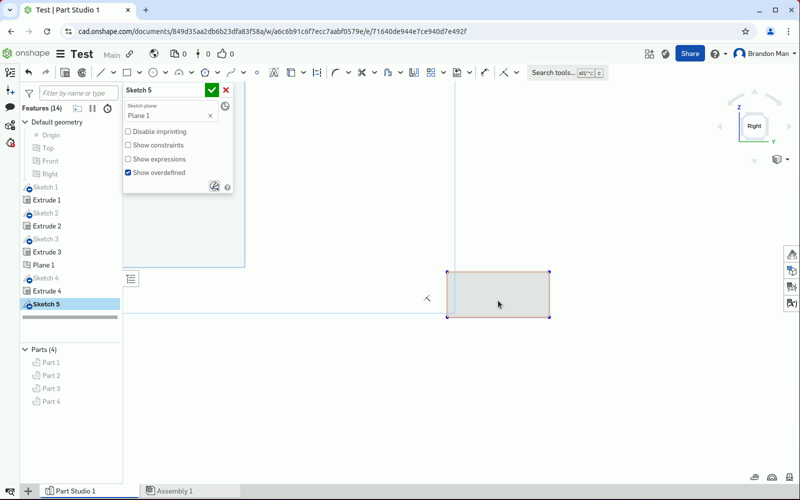
click(498, 300)
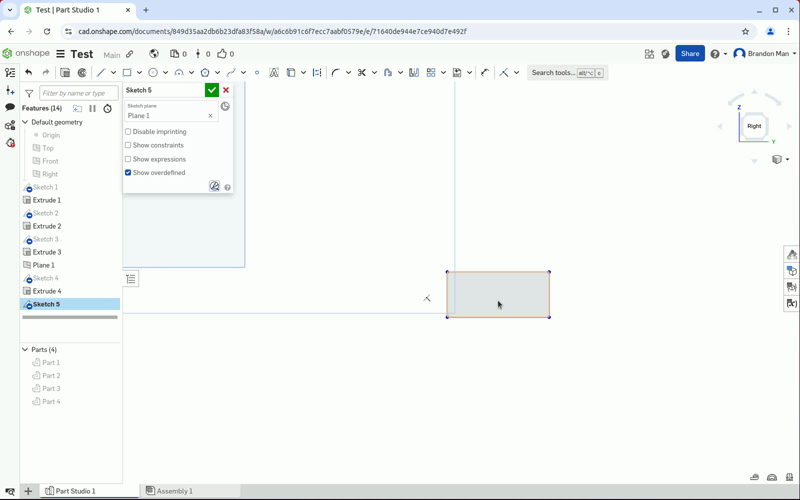
scroll(-6)
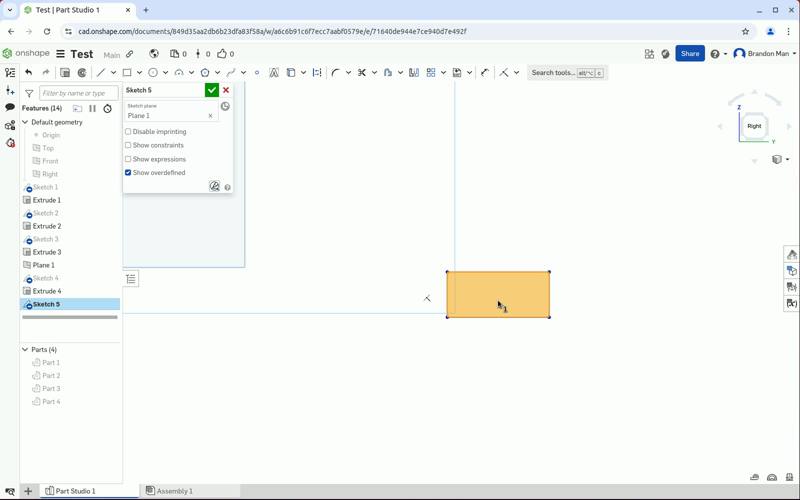
scroll(-6)
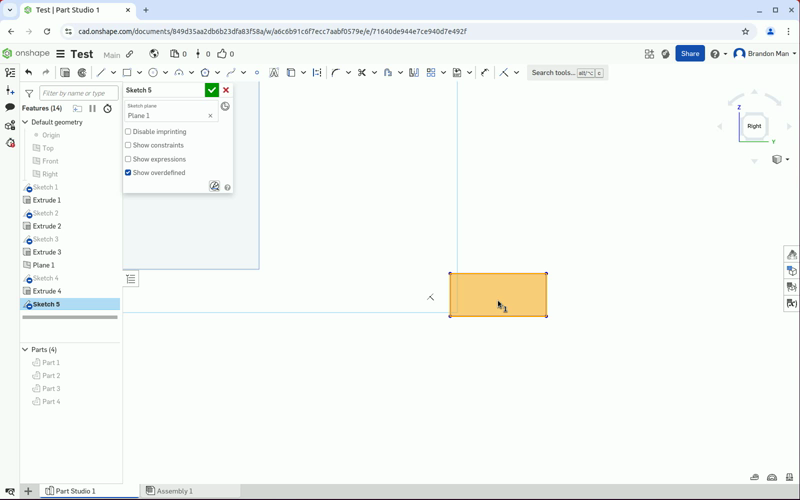
scroll(-6)
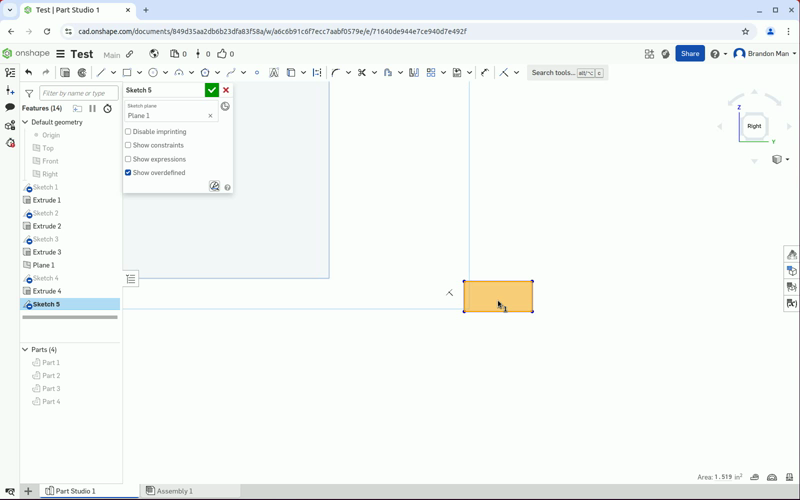
scroll(-6)
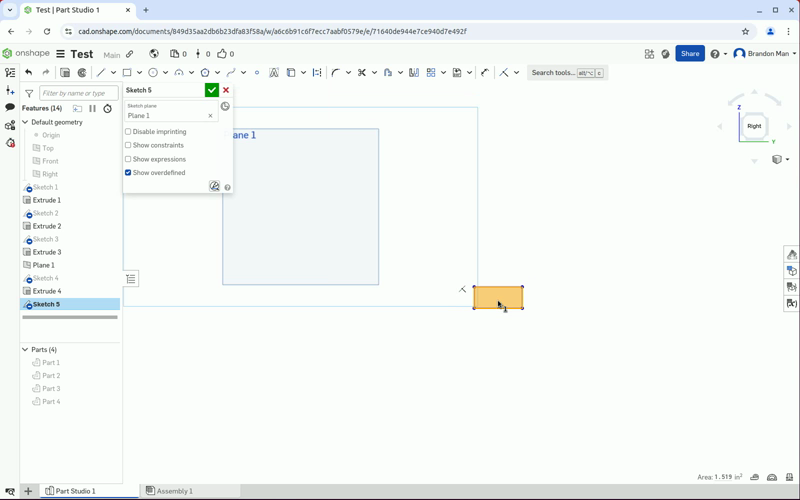
scroll(-6)
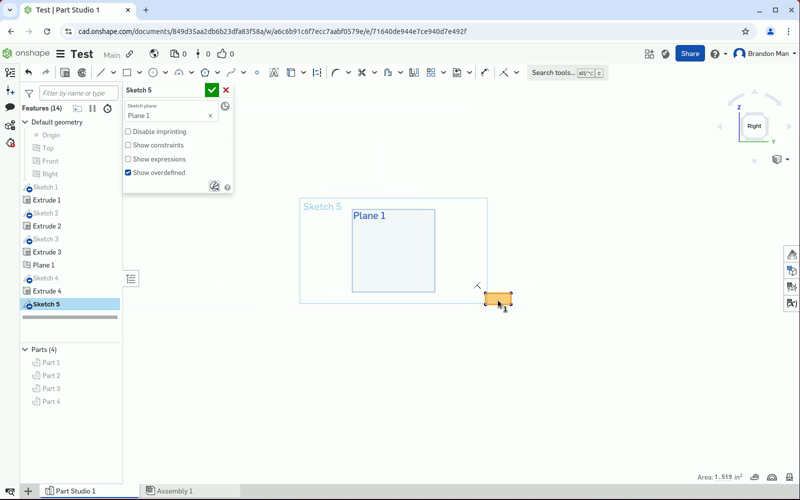
scroll(-6)
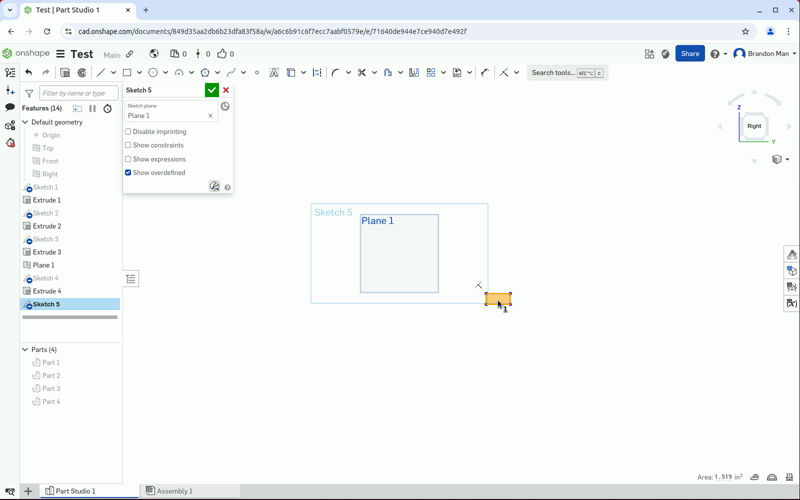
scroll(-6)
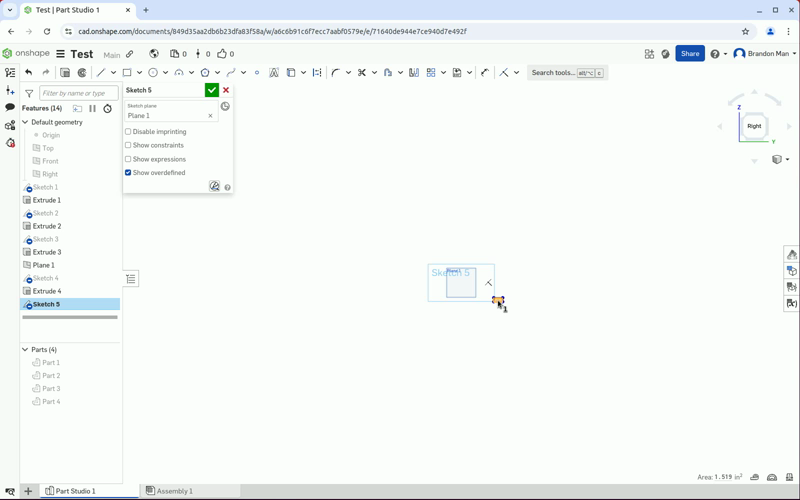
mouse_move(73, 352)
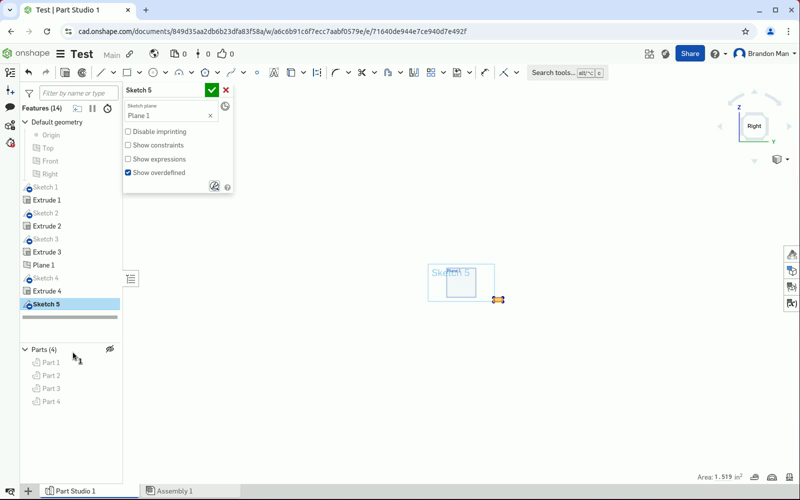
key(shift+y)
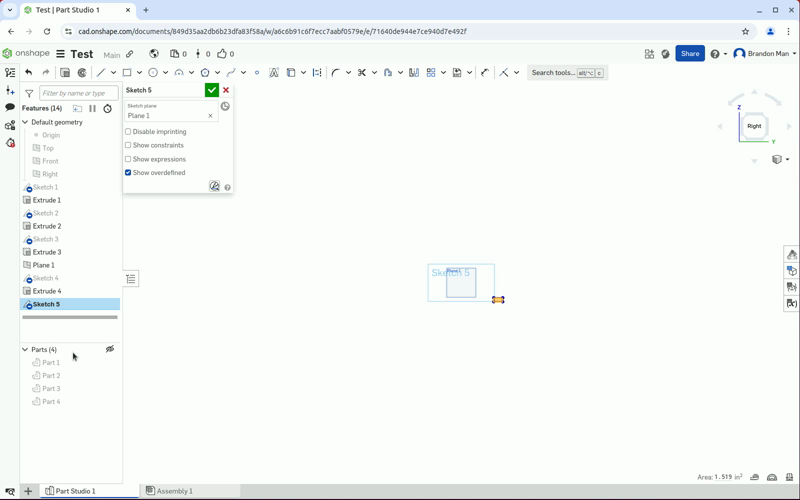
key(shift+e)
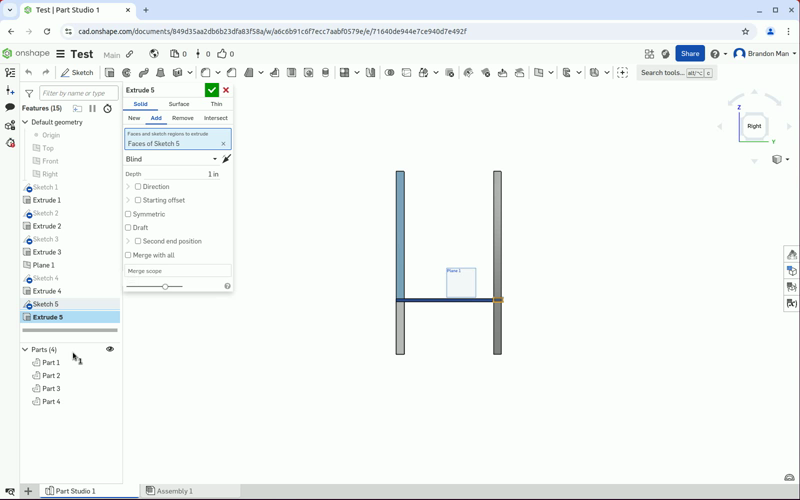
mouse_move(143, 106)
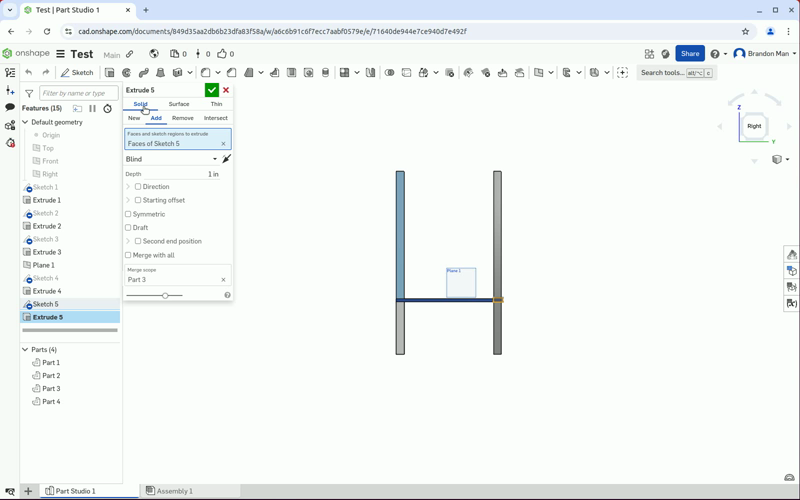
click(143, 106)
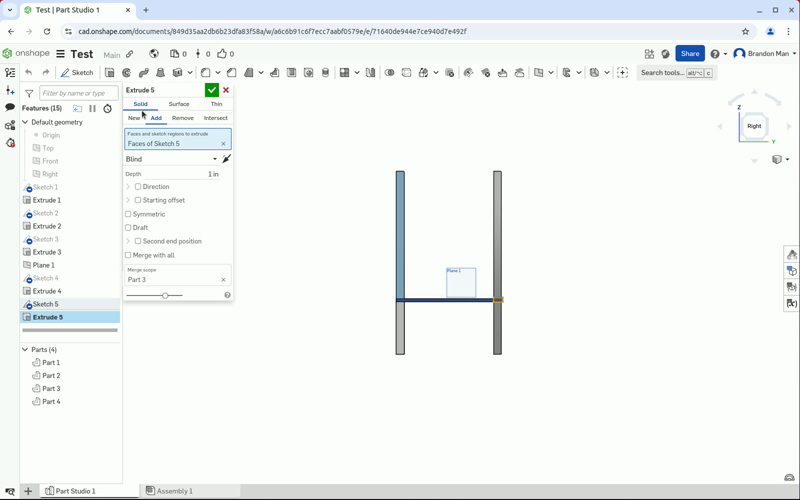
mouse_move(137, 120)
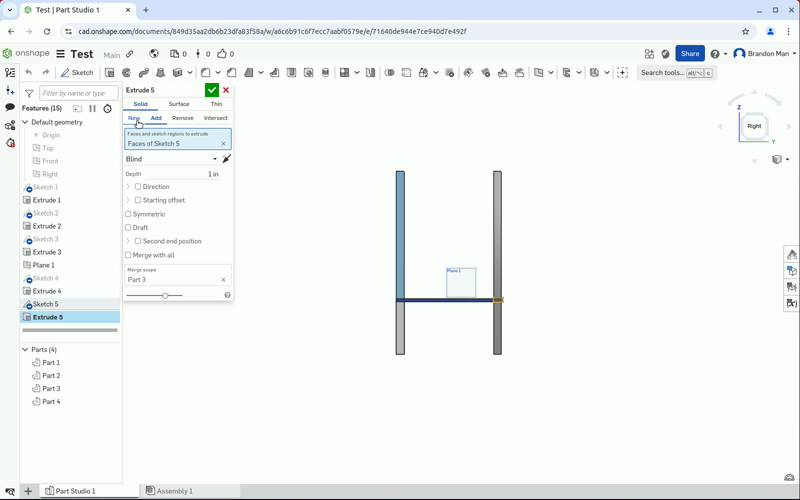
click(137, 120)
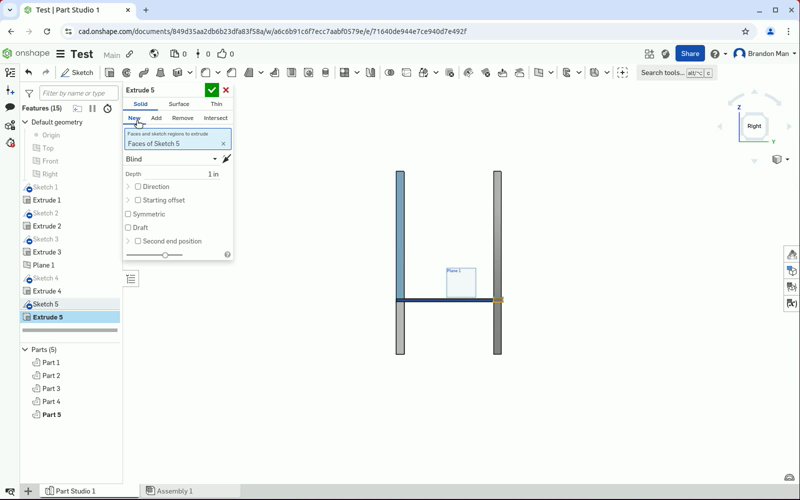
key(tab, 4)
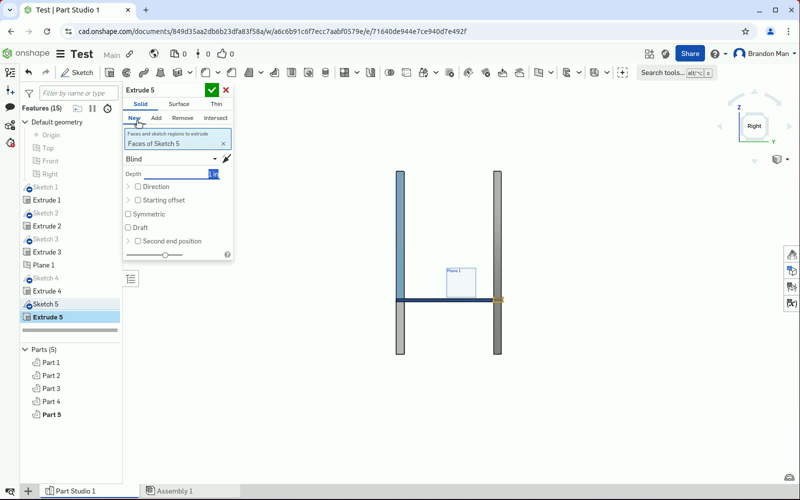
text(-1.685)
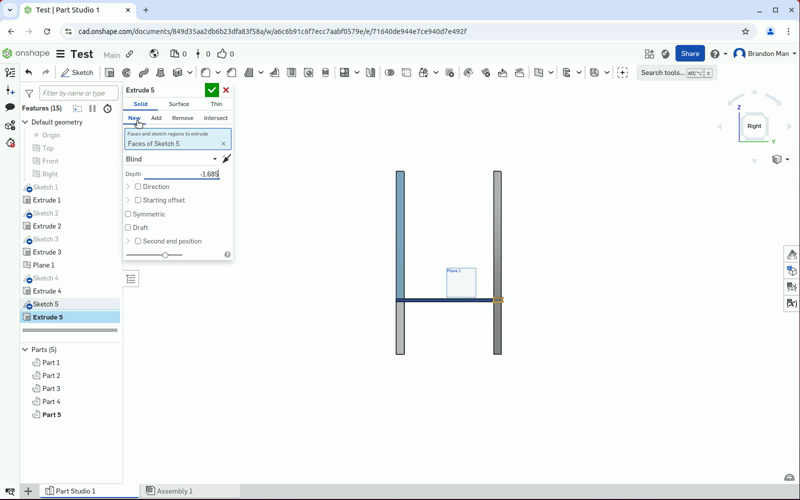
key(enter)
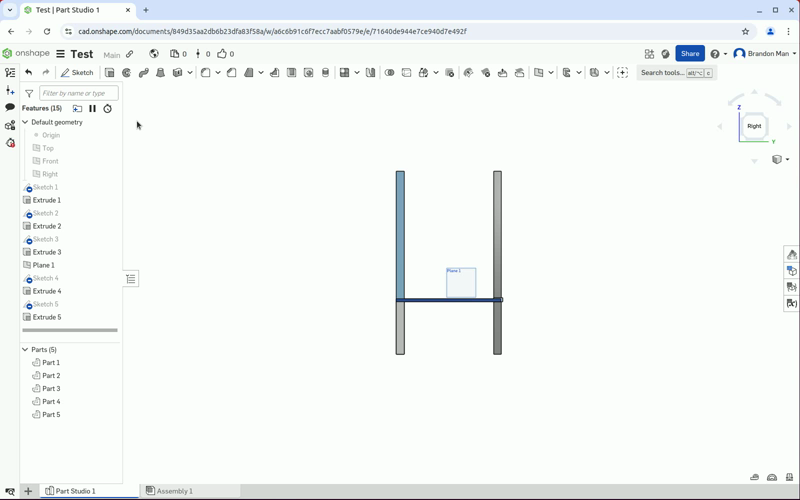
key(shift+h)
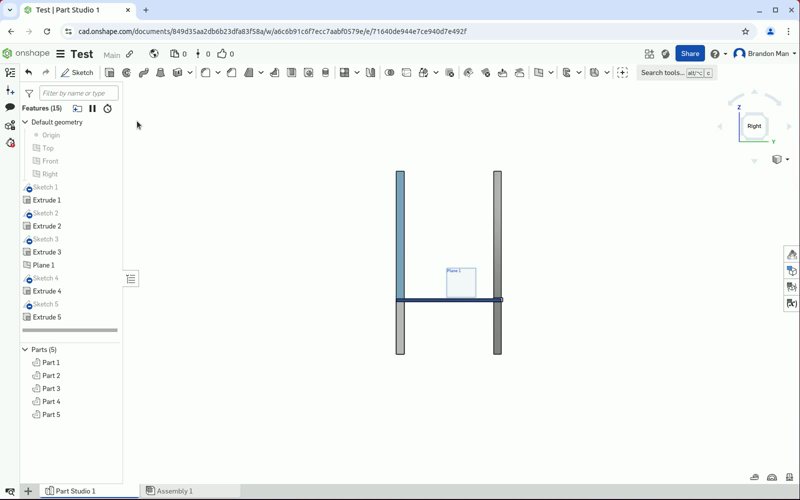
key(shift+h)
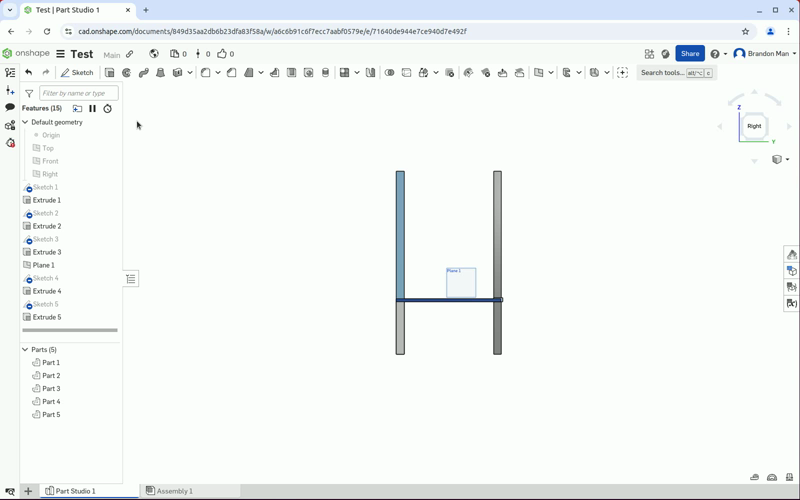
mouse_move(73, 189)
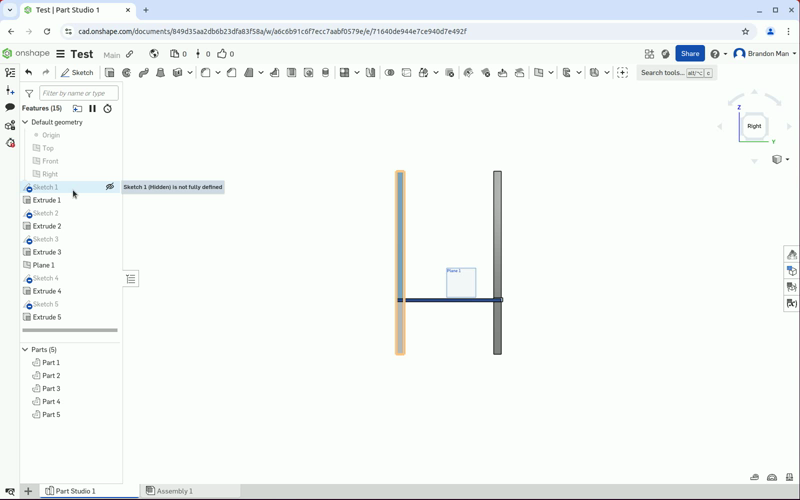
click(73, 189)
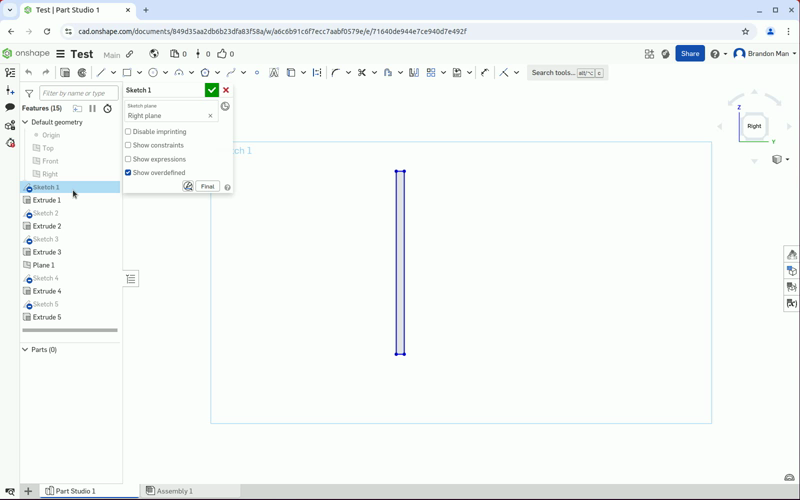
mouse_move(229, 92)
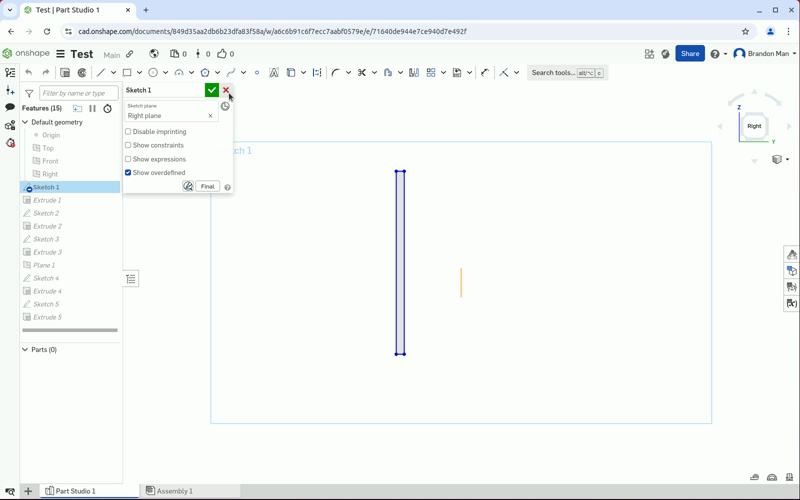
click(229, 92)
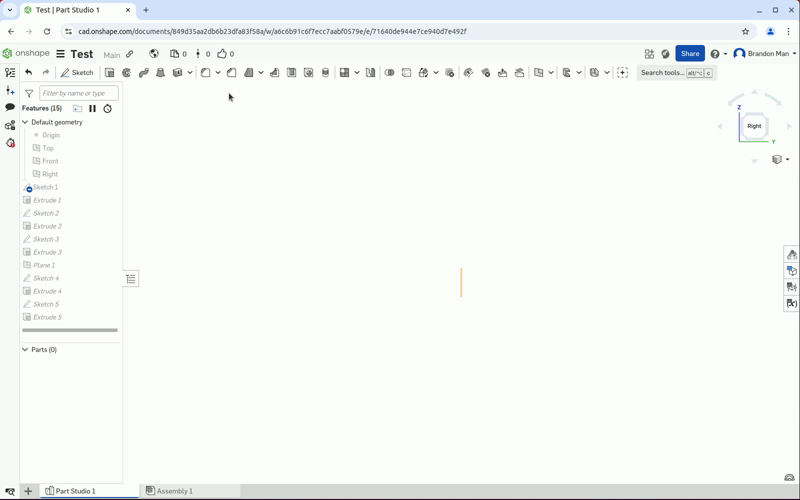
key(shift+s)
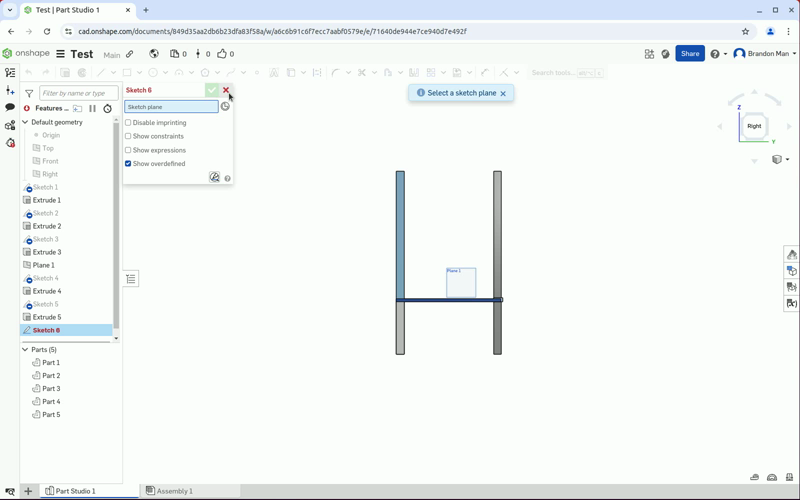
mouse_move(69, 267)
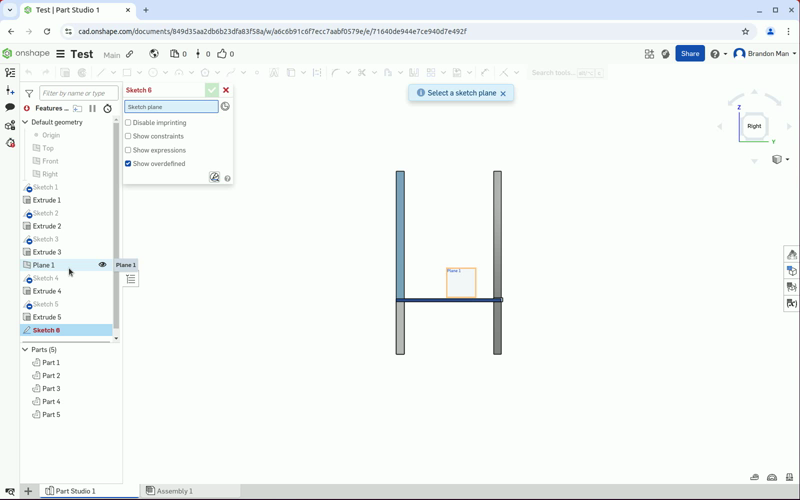
click(69, 267)
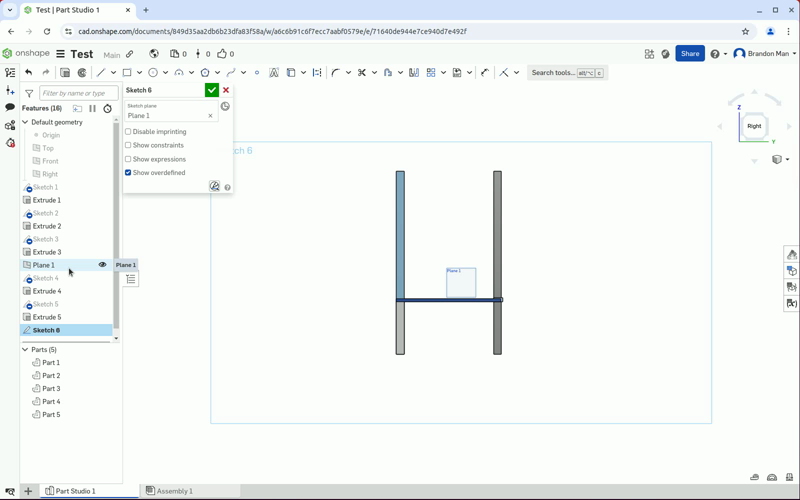
mouse_move(73, 352)
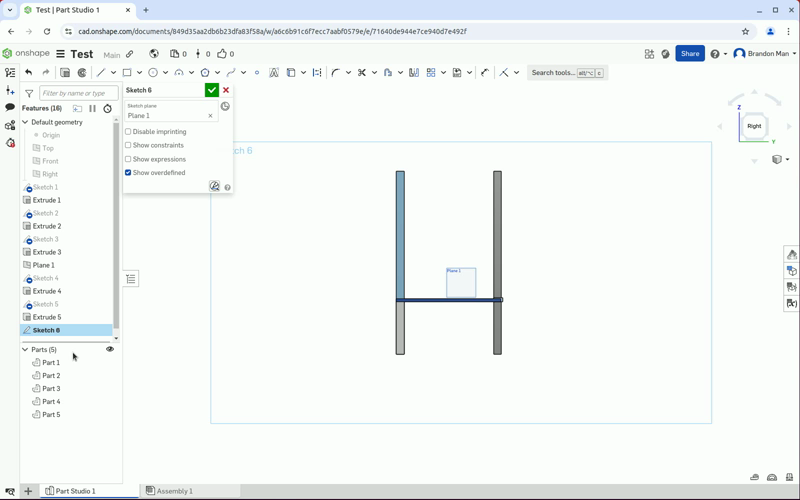
key(y)
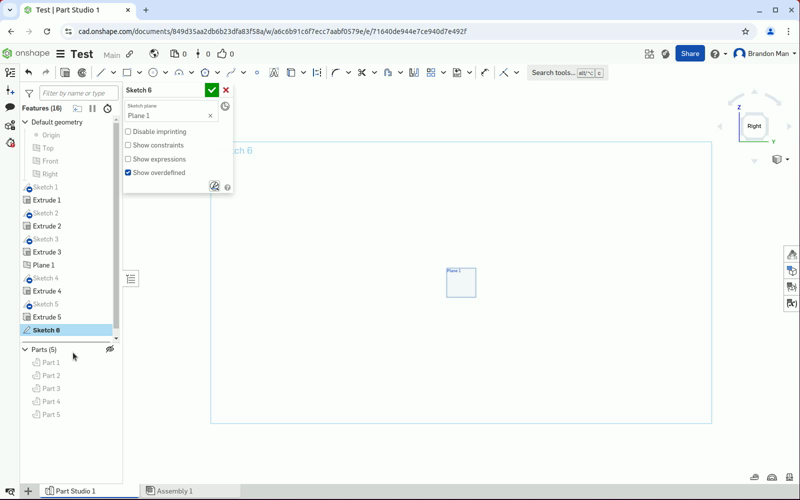
key(l)
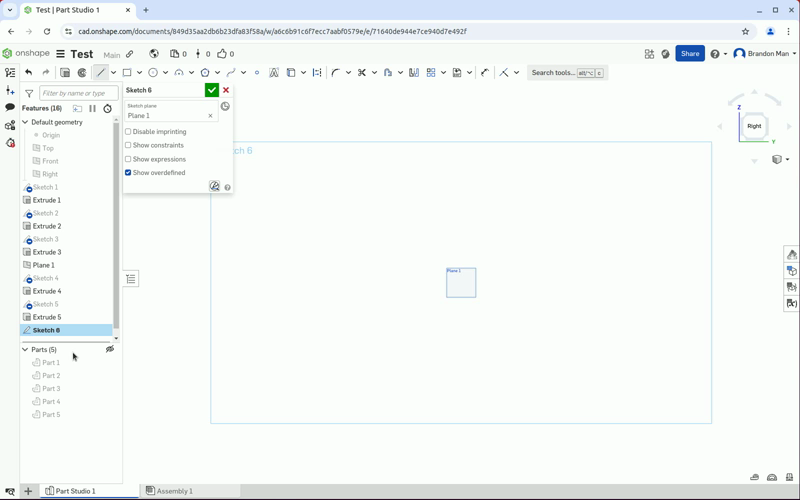
key_down(shift)
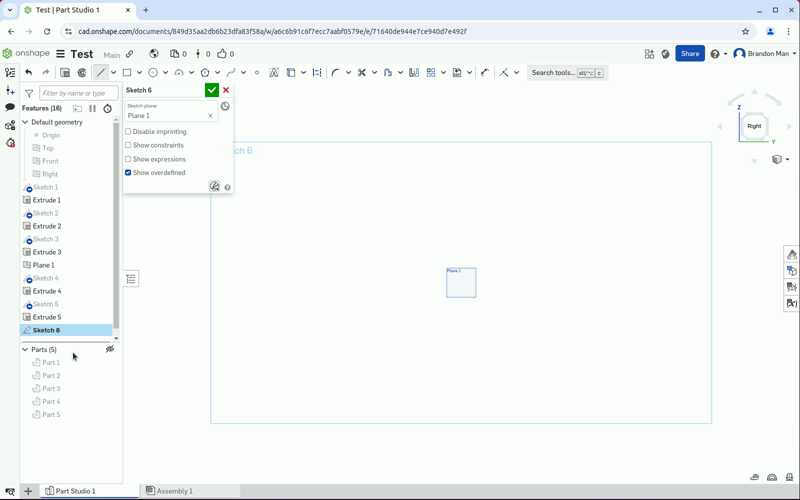
mouse_move(493, 298)
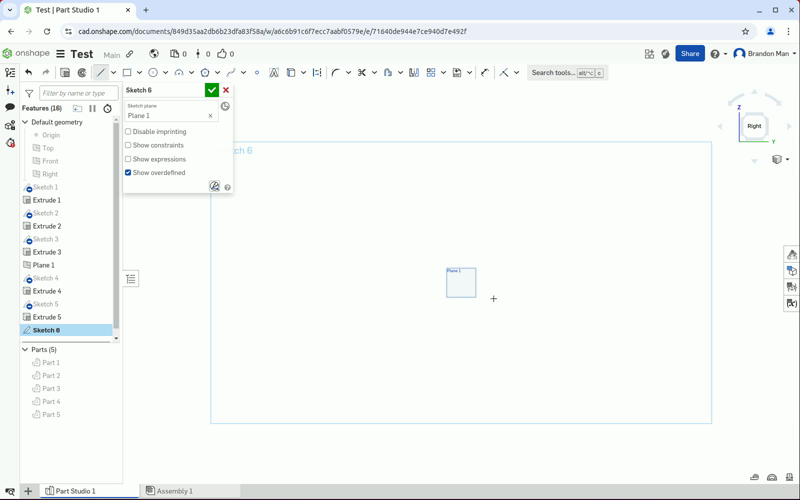
click(493, 298)
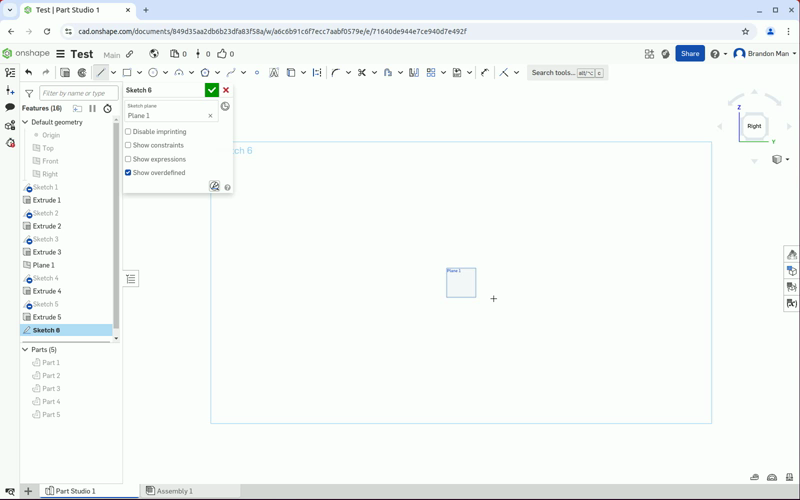
key_up(shift)
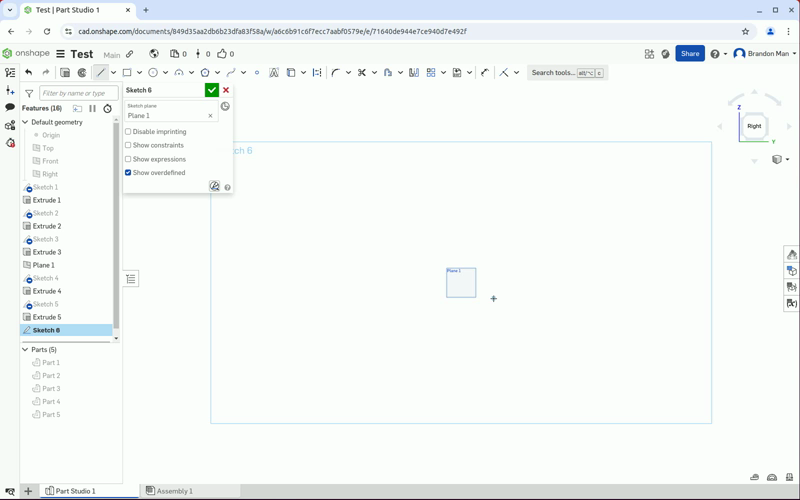
key_down(shift)
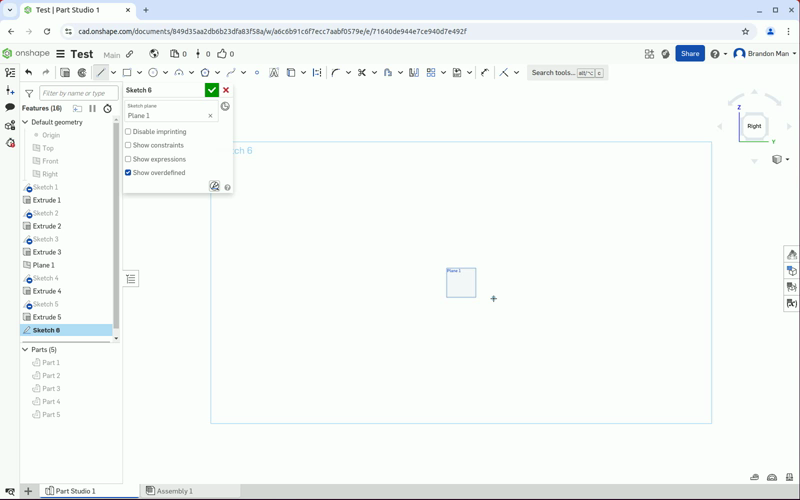
mouse_move(523, 298)
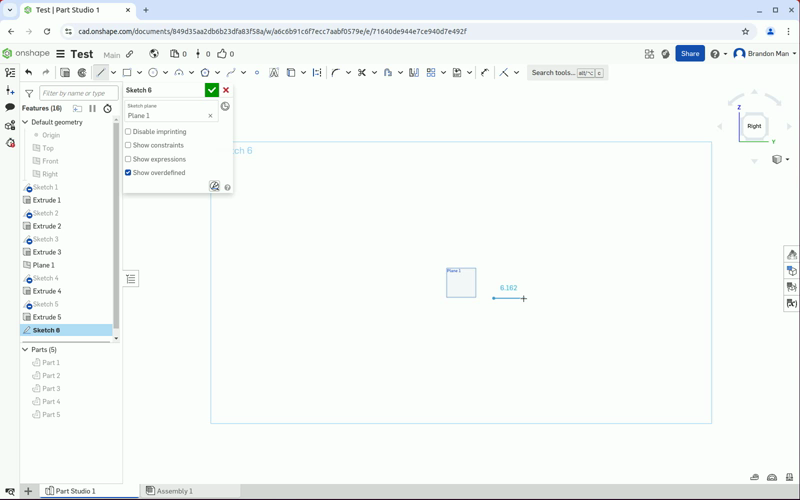
mouse_move(501, 298)
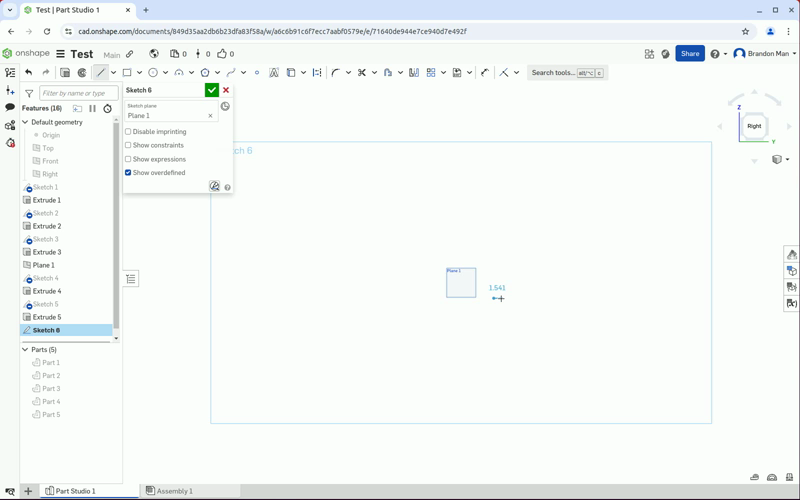
click(501, 298)
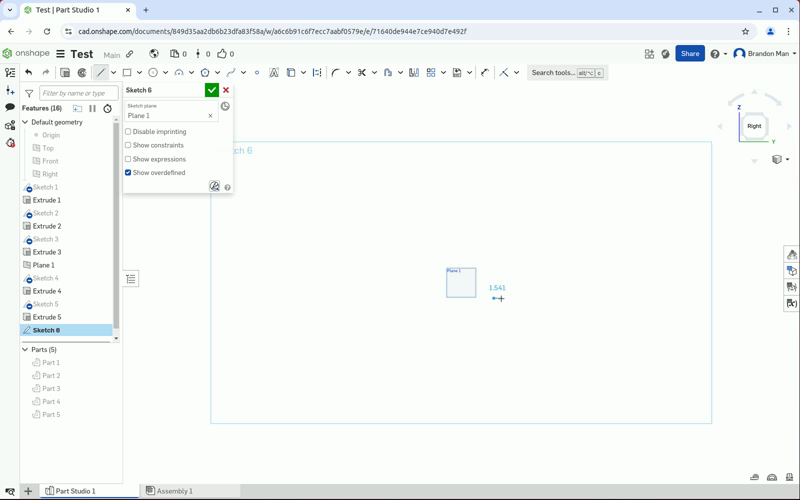
key_up(shift)
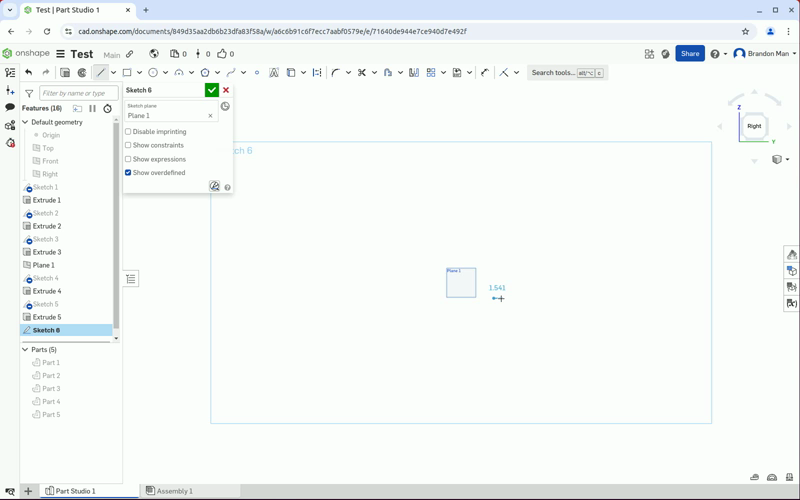
key_down(shift)
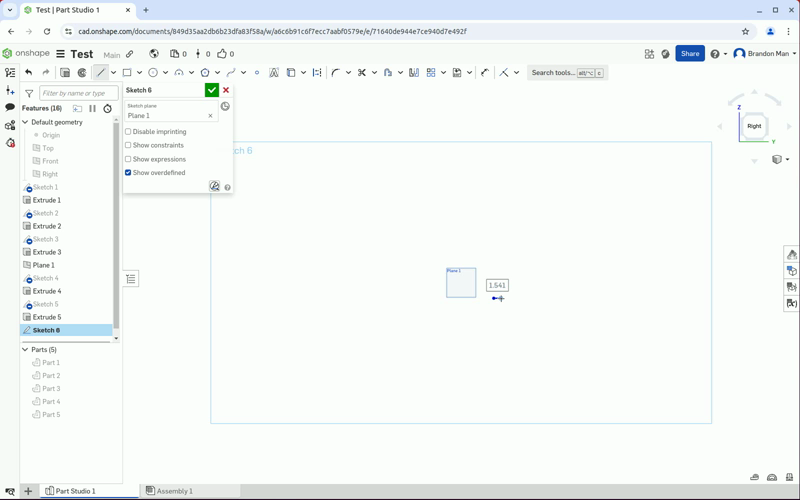
mouse_move(501, 196)
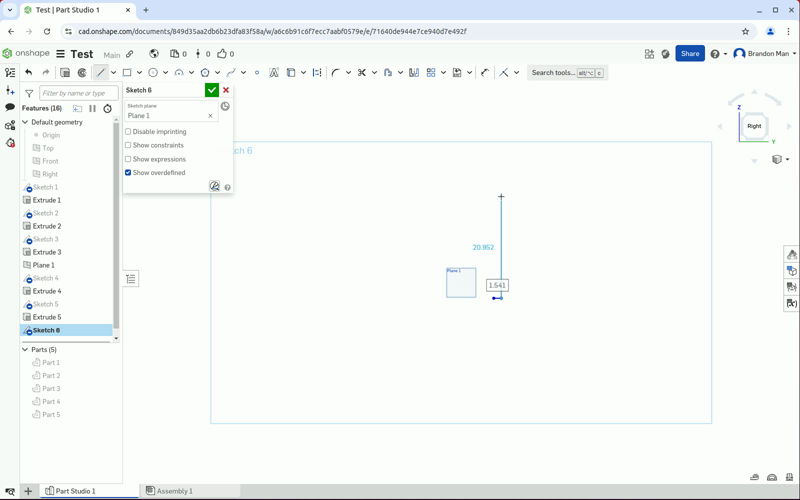
click(501, 196)
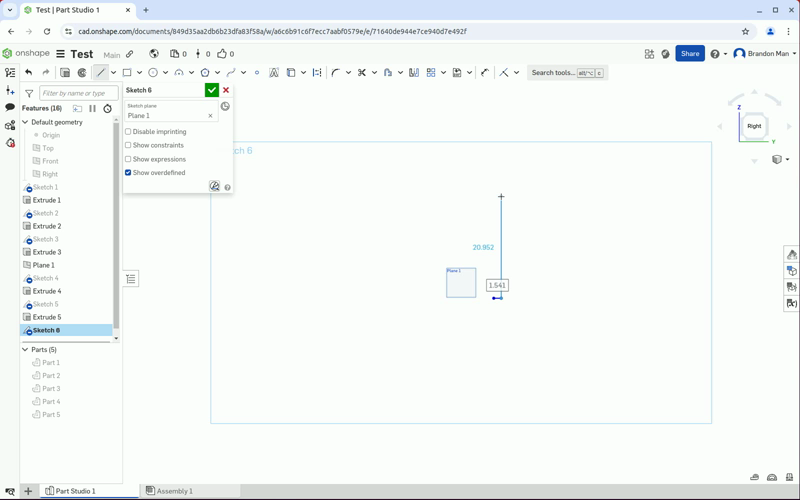
key_up(shift)
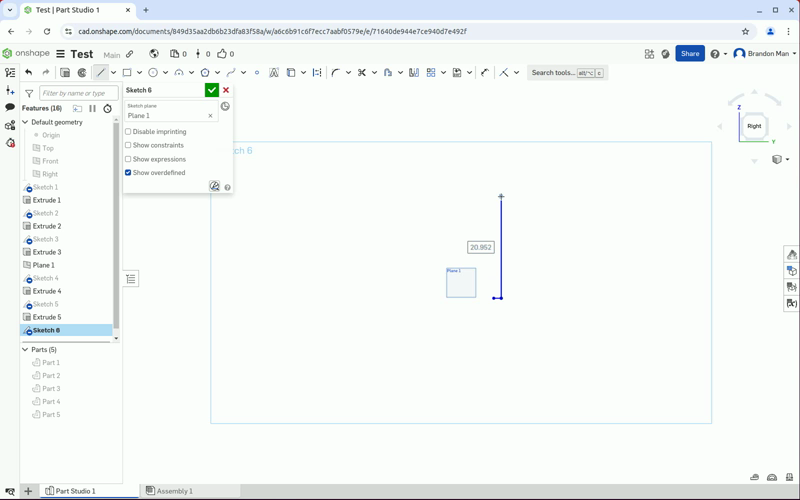
key_down(shift)
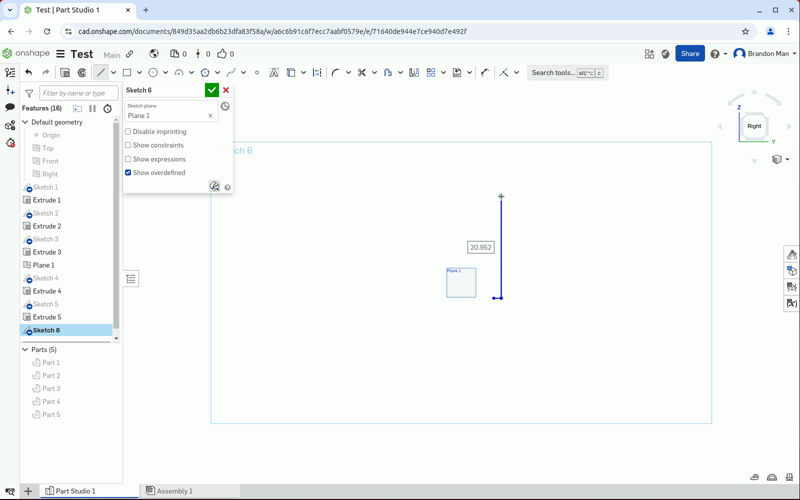
mouse_move(531, 196)
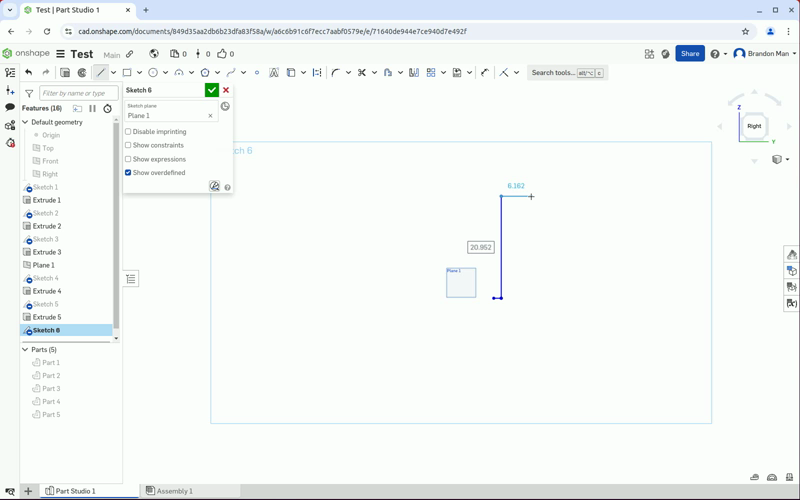
mouse_move(493, 196)
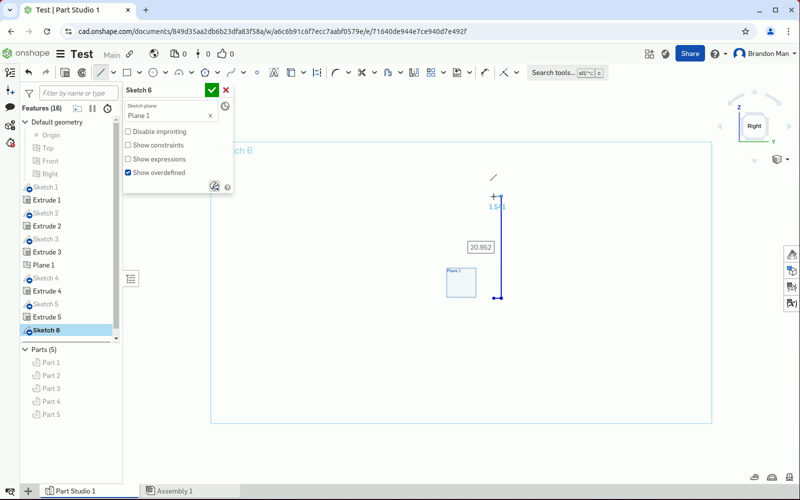
click(493, 196)
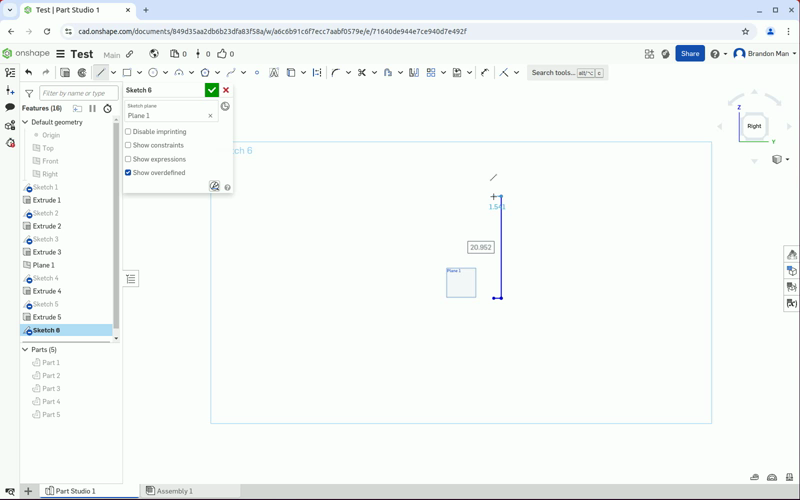
key_up(shift)
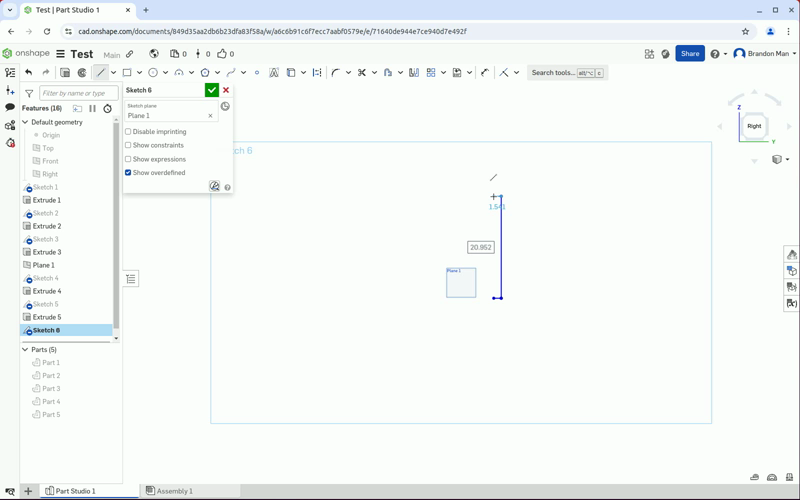
key_down(shift)
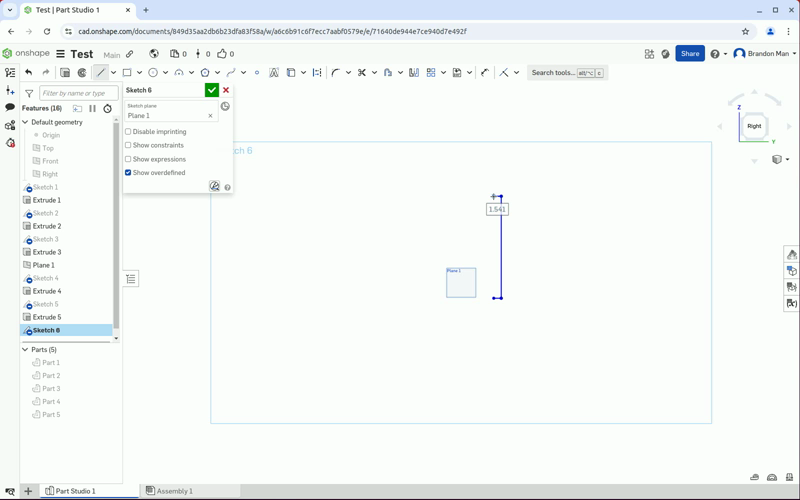
mouse_move(493, 298)
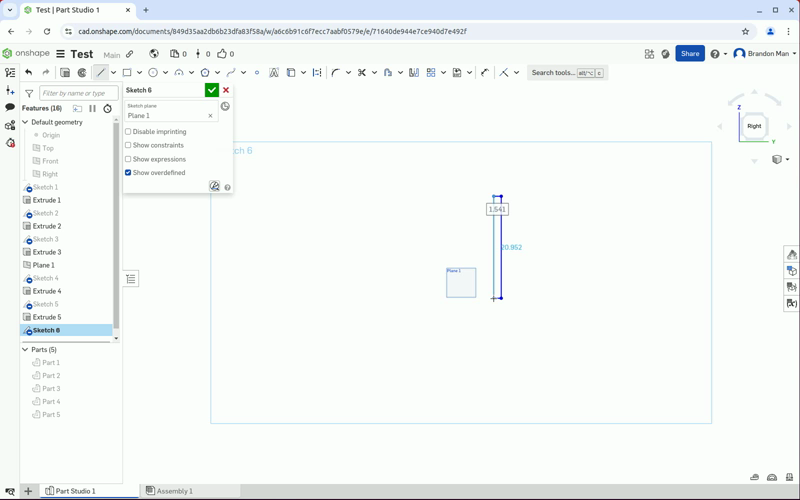
key_up(shift)
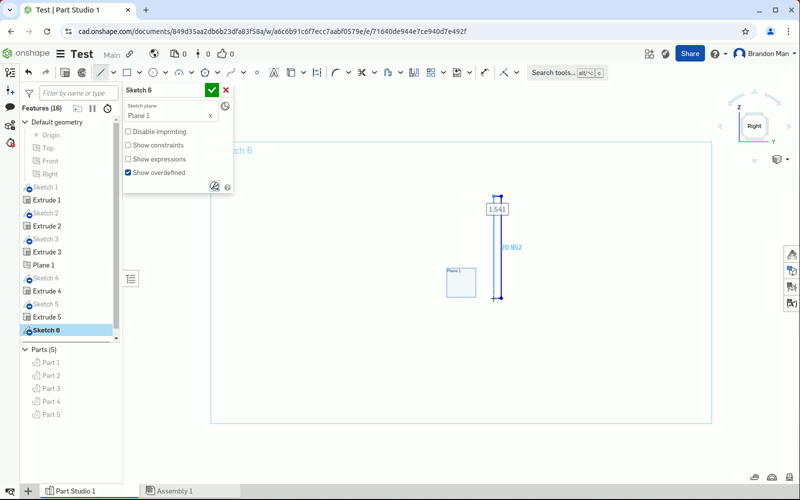
click(493, 298)
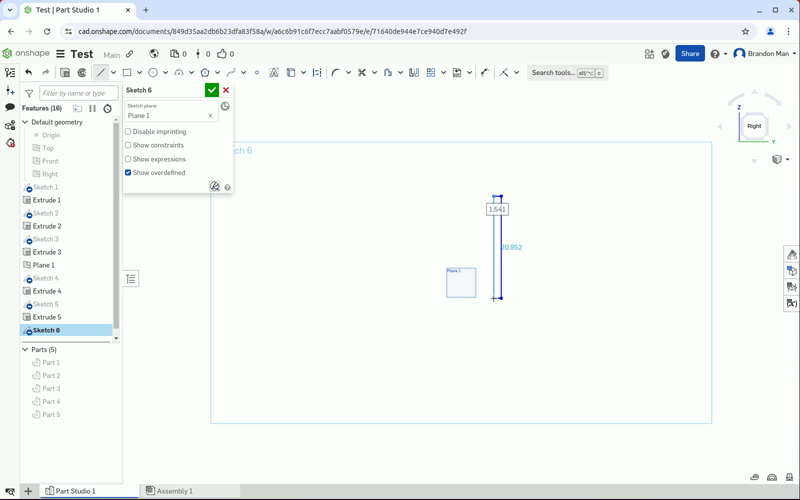
key(esc)
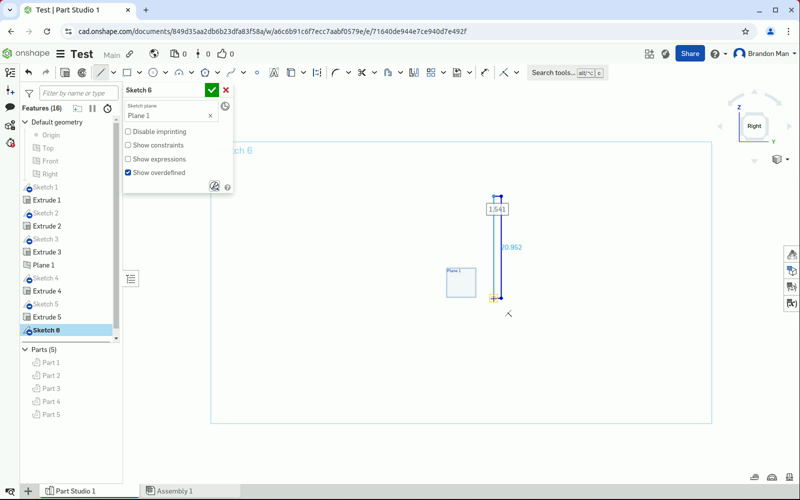
mouse_move(497, 239)
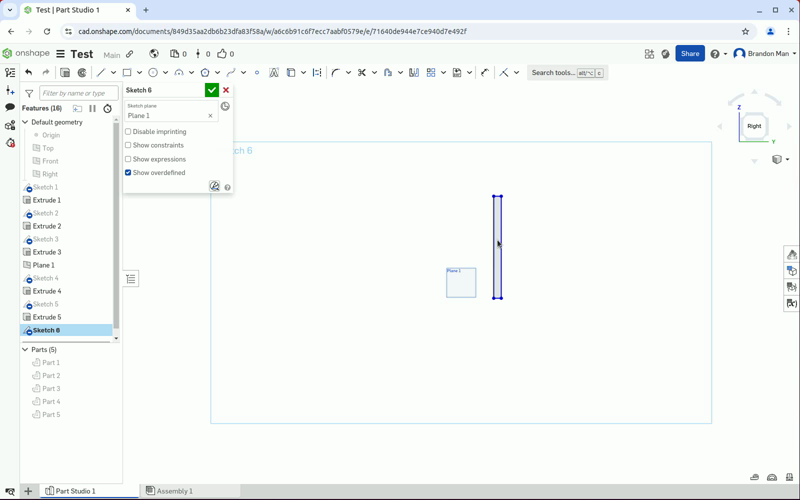
scroll(6)
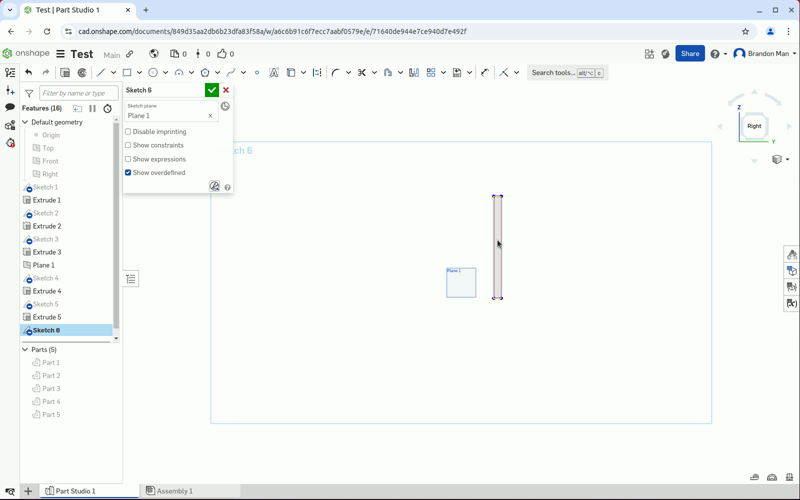
scroll(6)
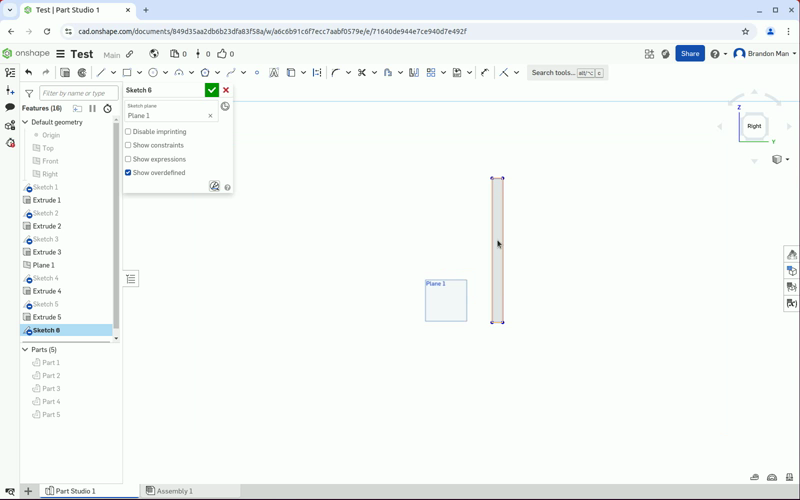
scroll(6)
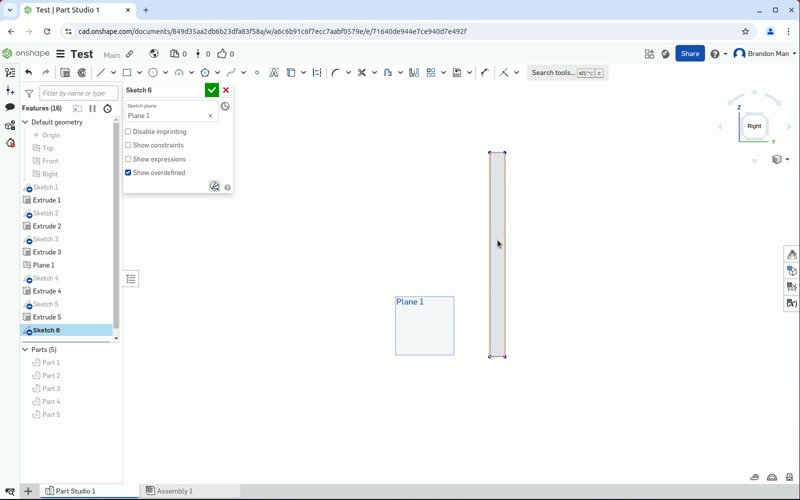
scroll(6)
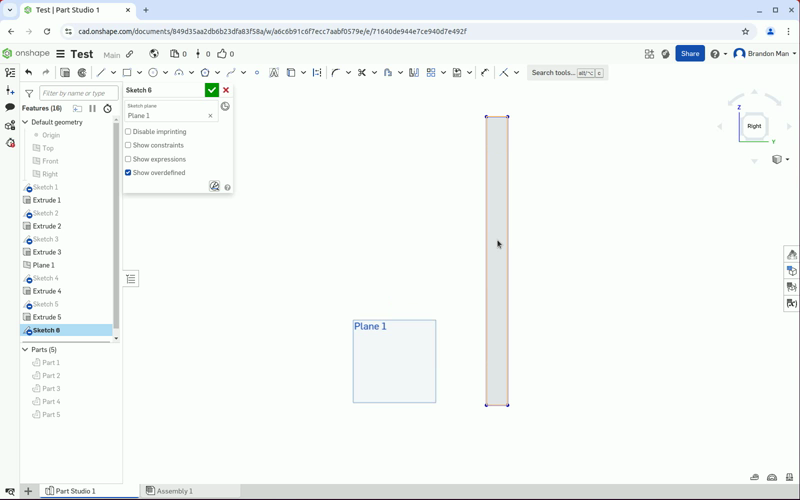
scroll(6)
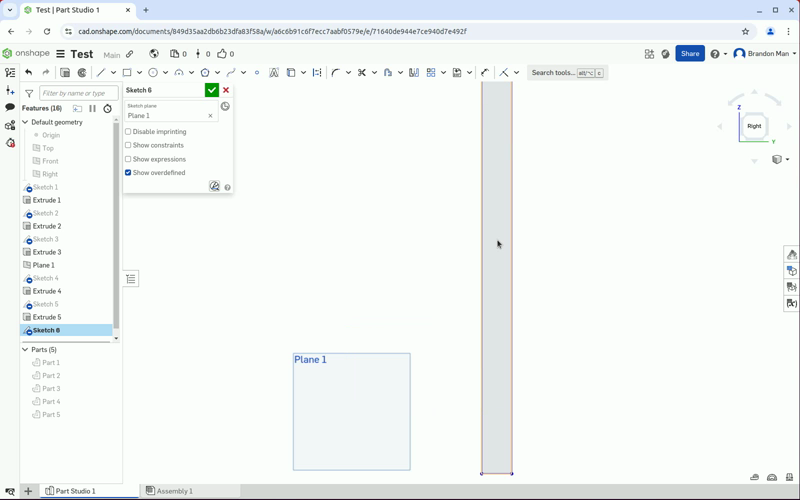
scroll(6)
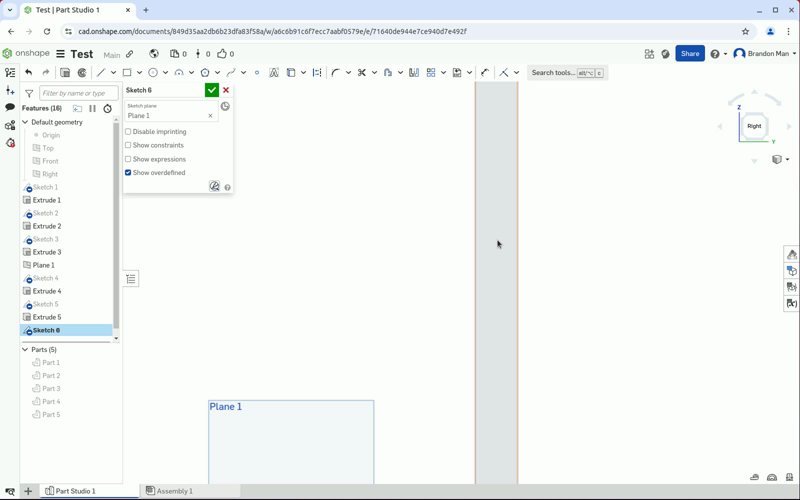
scroll(6)
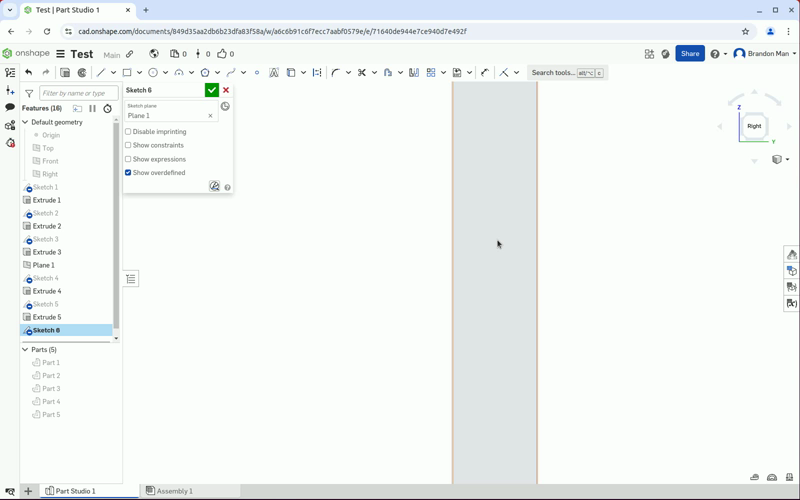
click(497, 239)
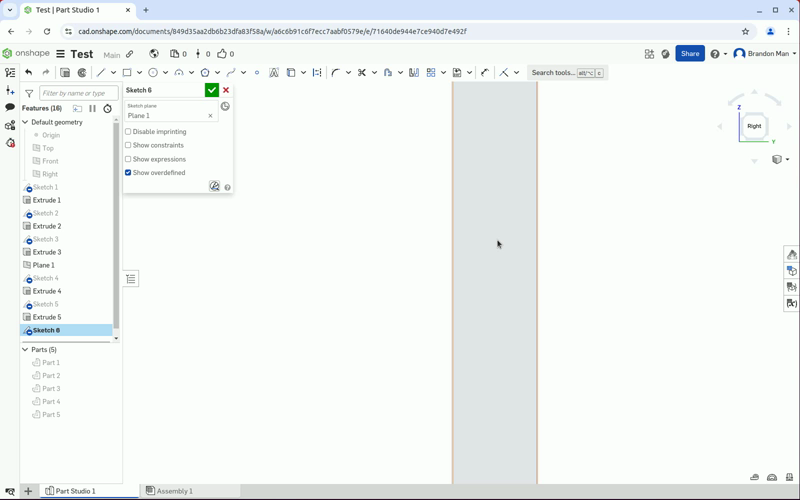
scroll(-6)
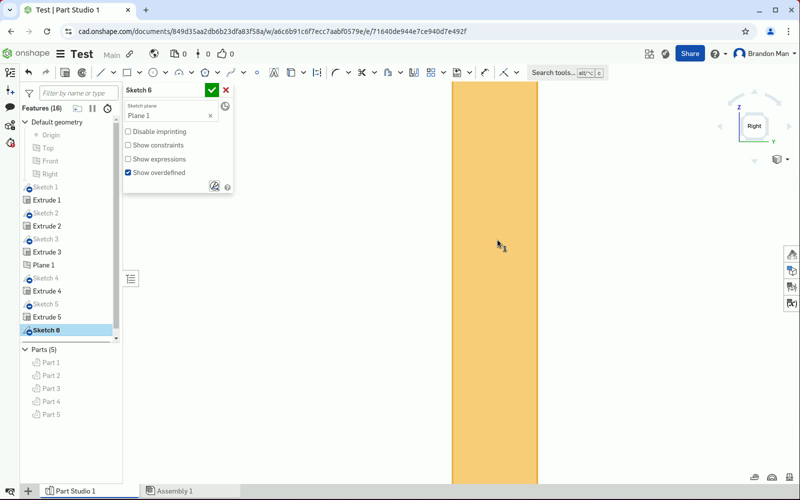
scroll(-6)
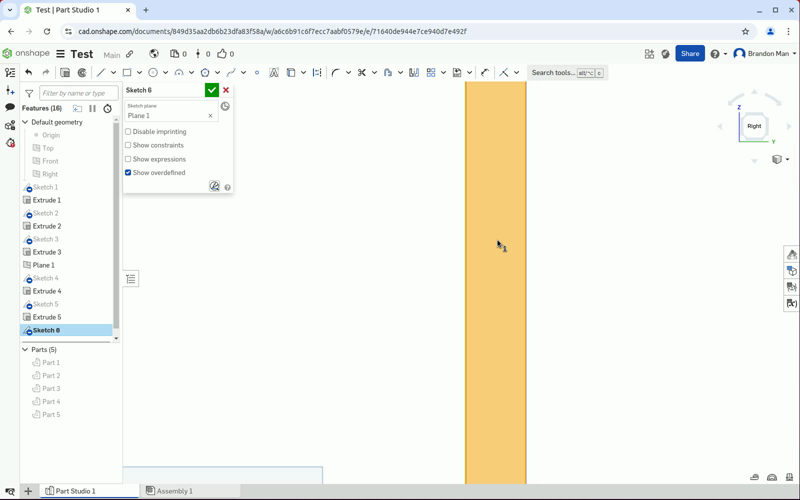
scroll(-6)
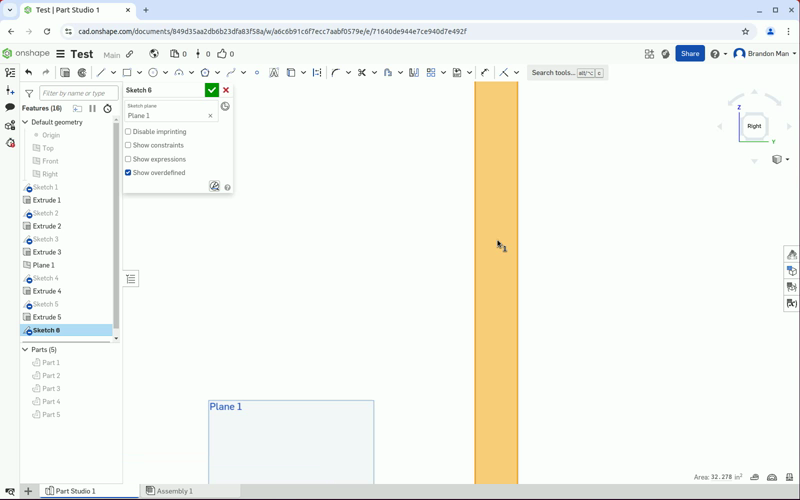
scroll(-6)
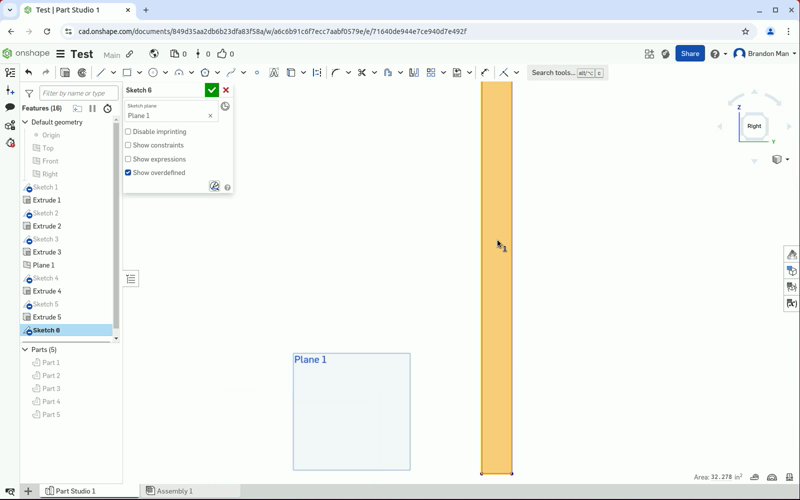
scroll(-6)
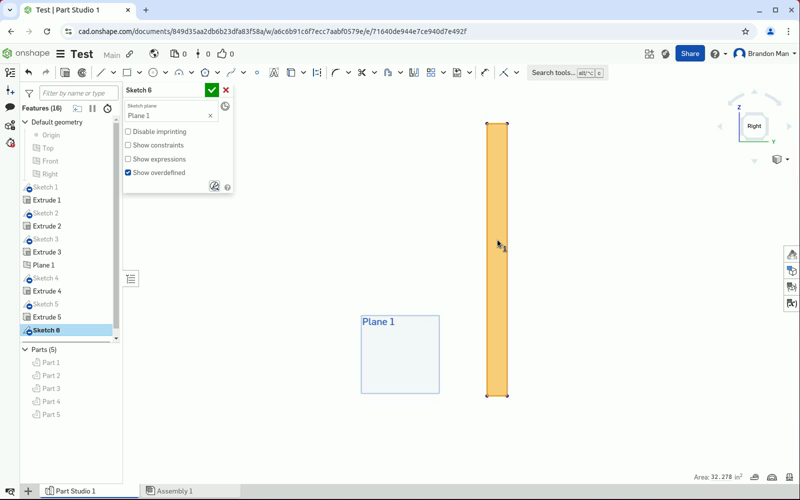
scroll(-6)
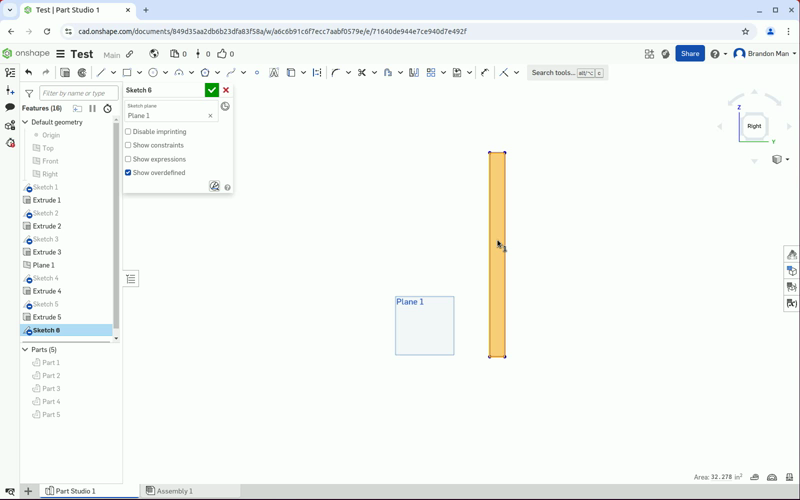
scroll(-6)
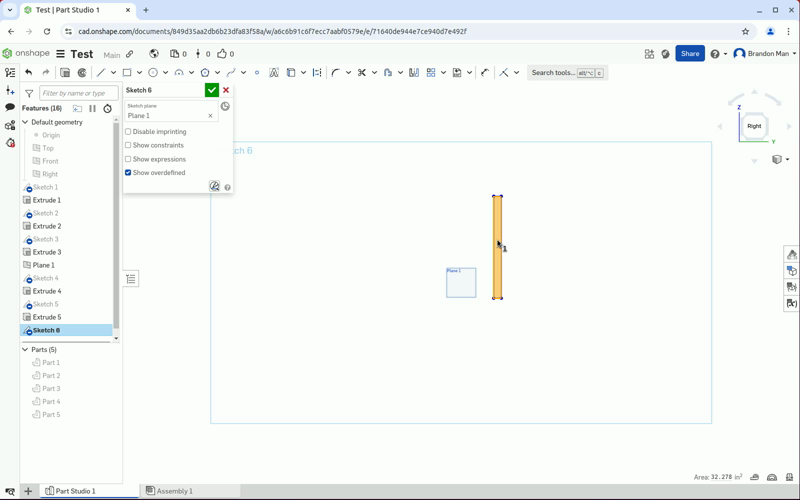
mouse_move(73, 352)
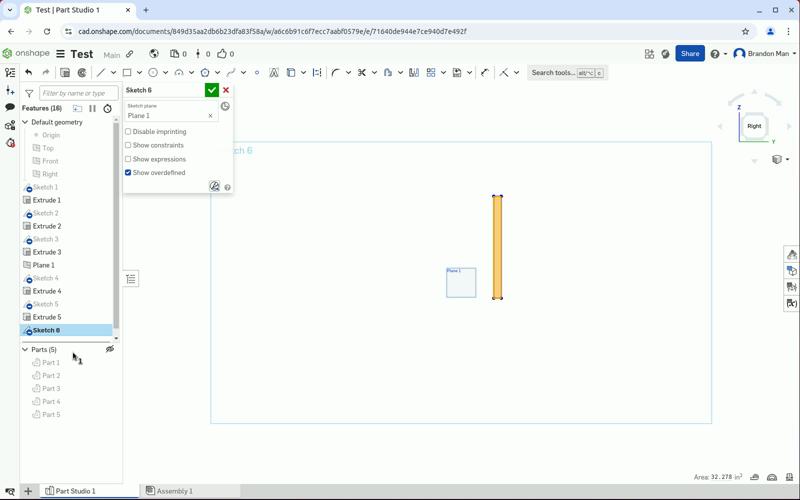
key(shift+y)
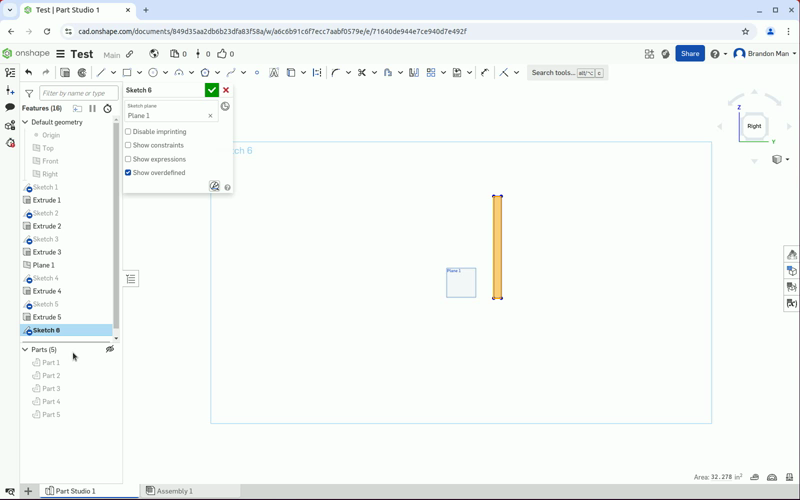
key(shift+e)
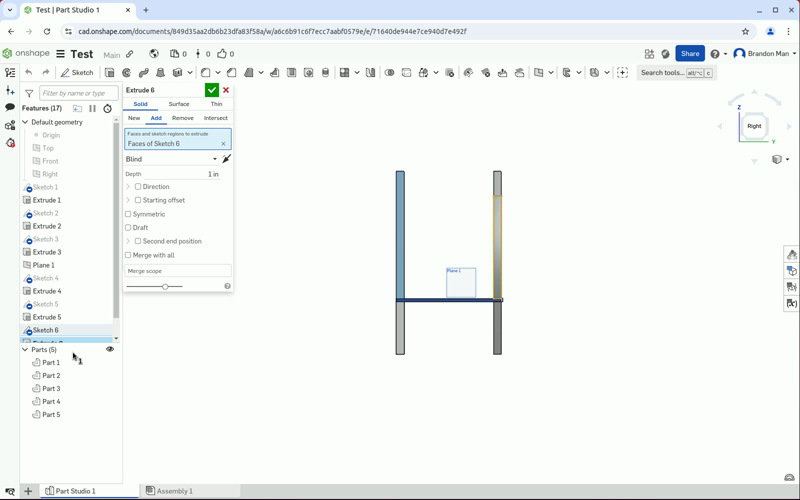
mouse_move(143, 106)
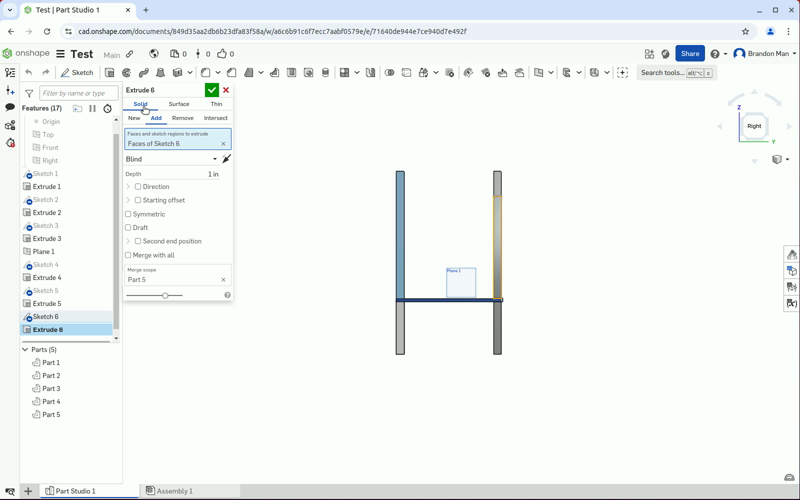
click(143, 106)
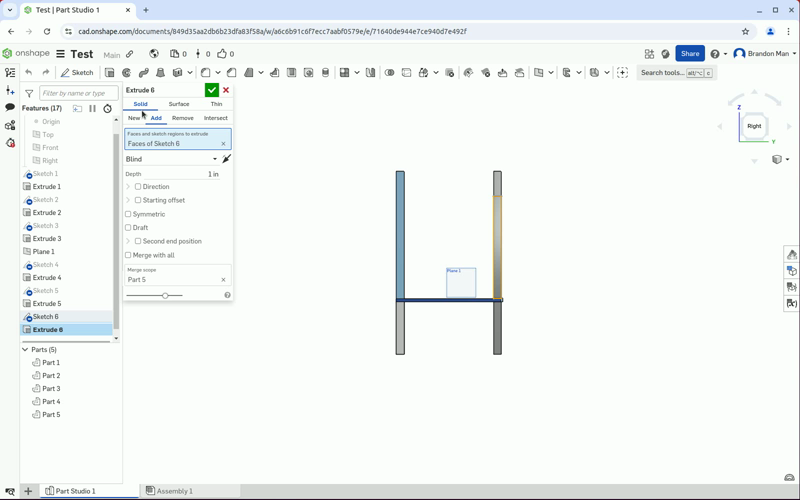
mouse_move(137, 120)
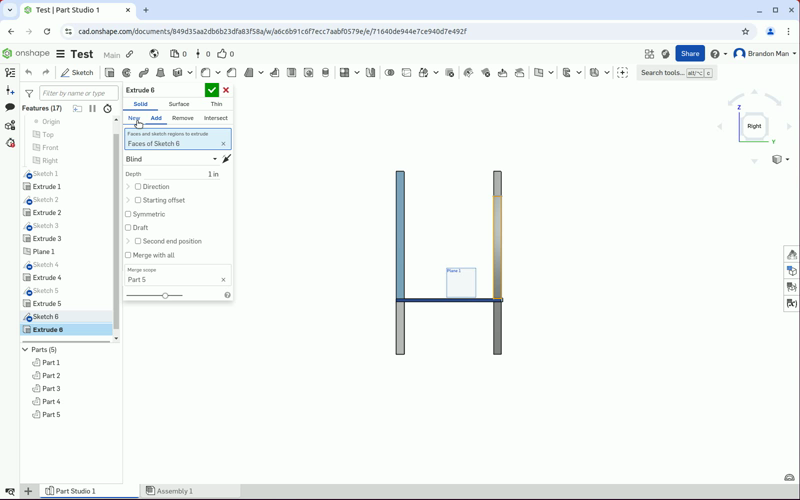
click(137, 120)
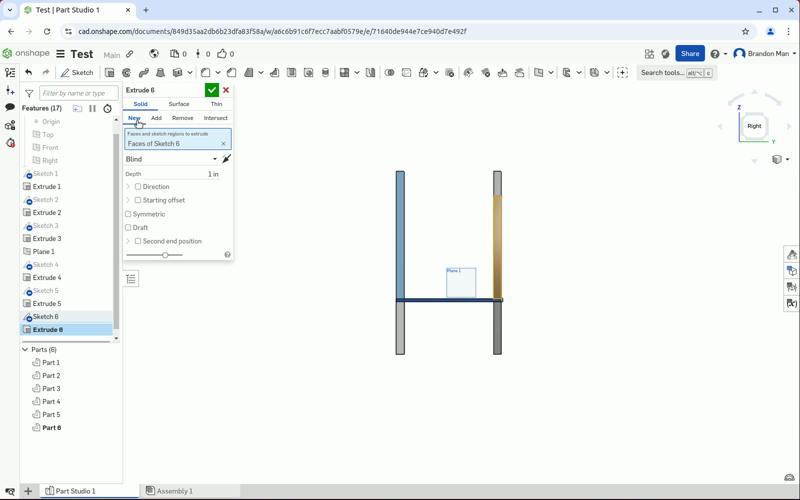
key(tab, 4)
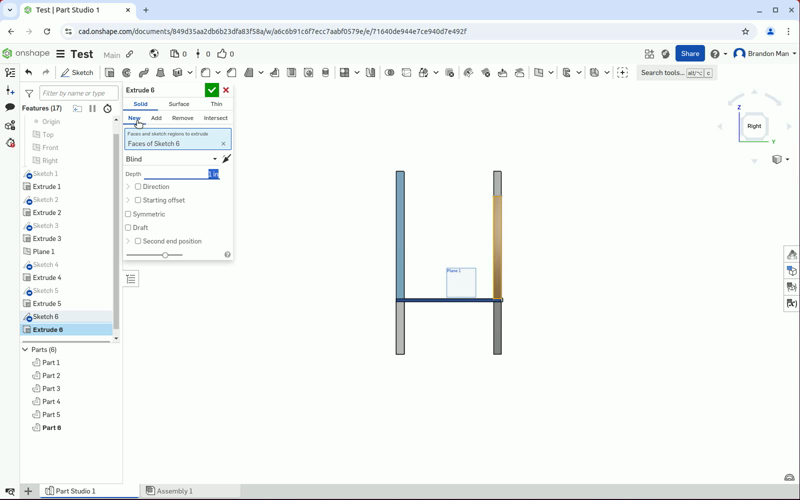
text(-1.685)
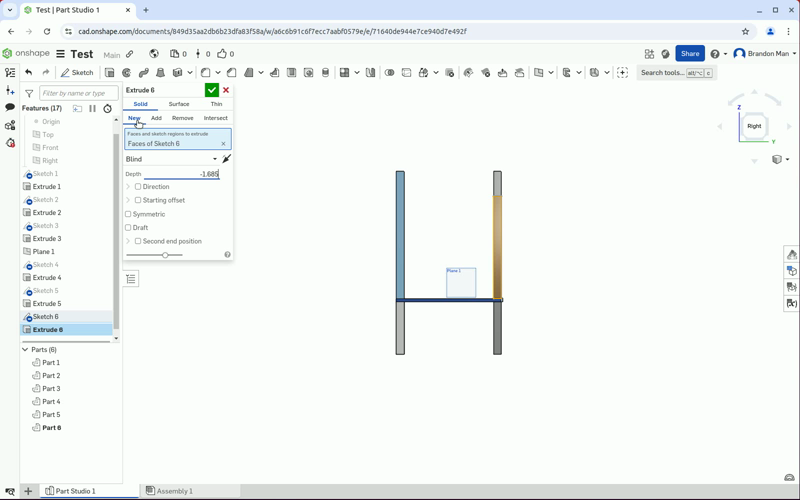
key(enter)
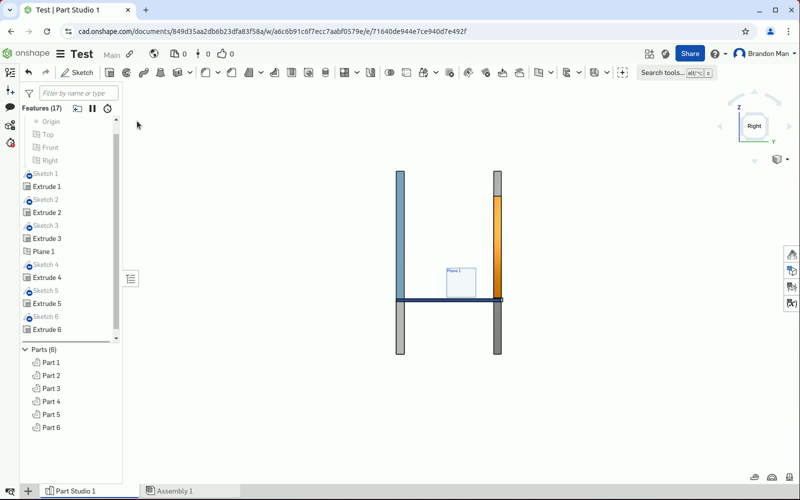
key(shift+h)
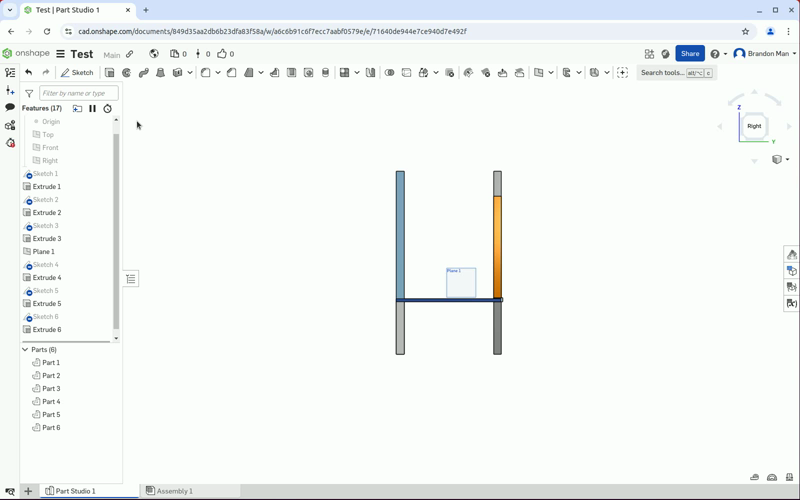
key(shift+h)
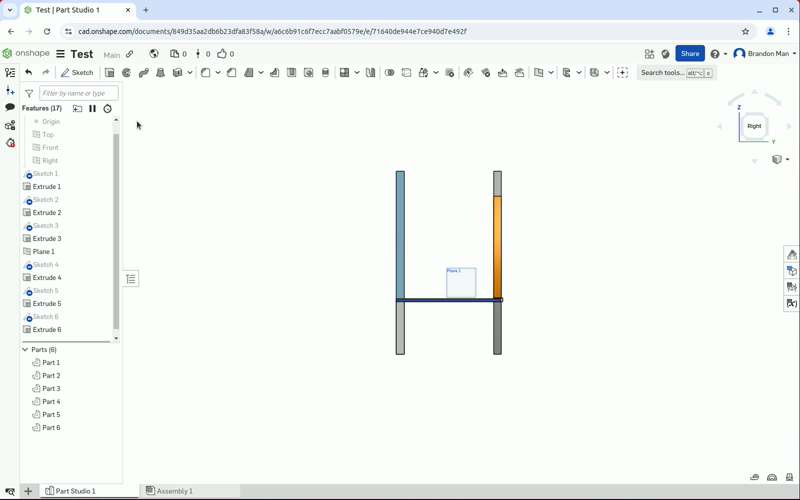
mouse_move(69, 176)
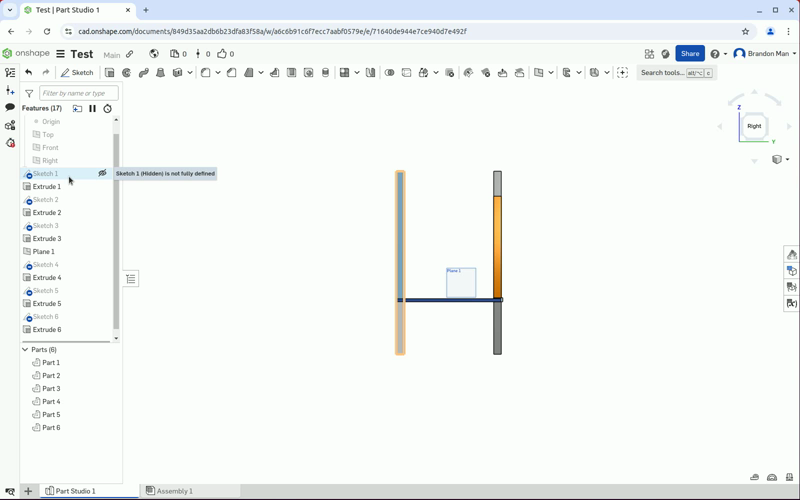
click(69, 176)
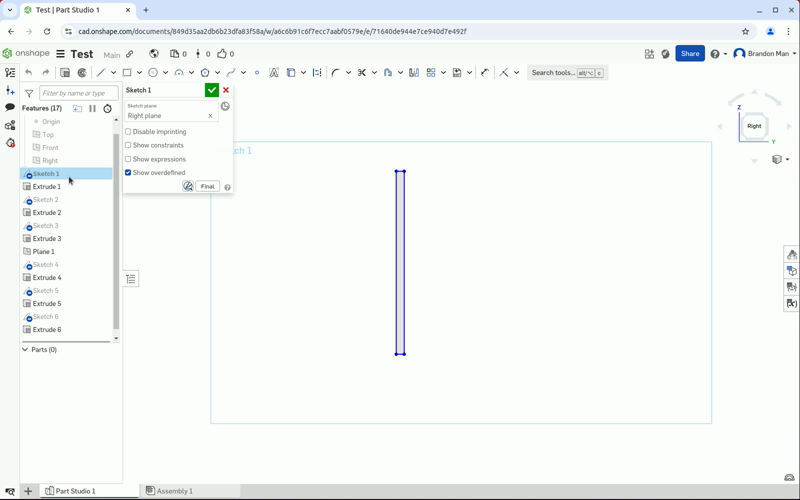
mouse_move(229, 92)
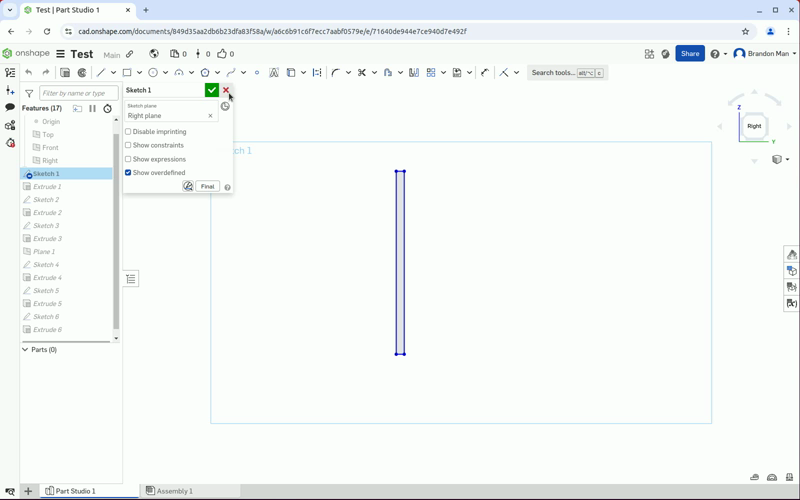
click(229, 92)
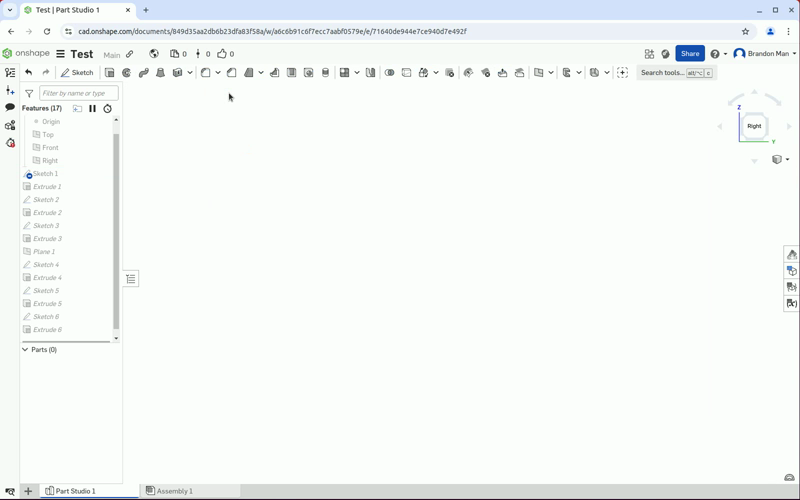
key(shift+s)
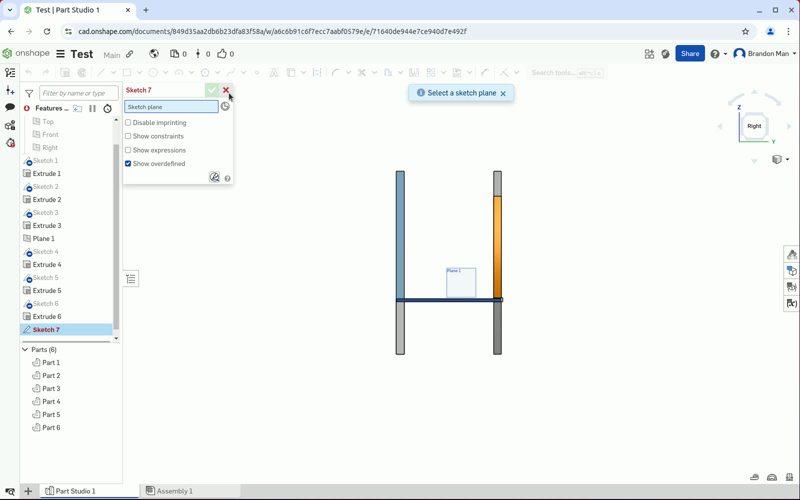
mouse_move(69, 241)
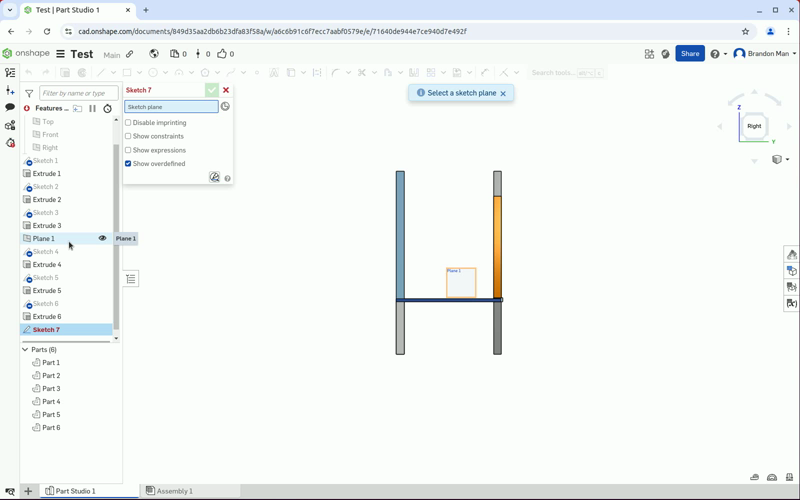
click(69, 241)
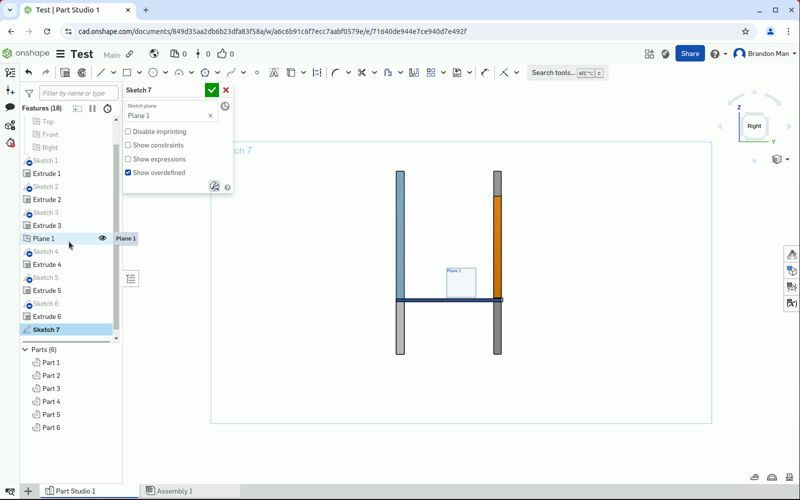
mouse_move(73, 352)
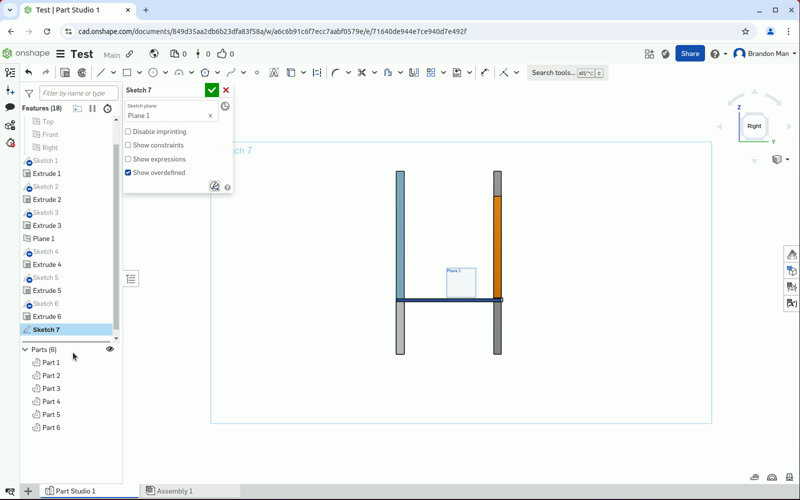
key(y)
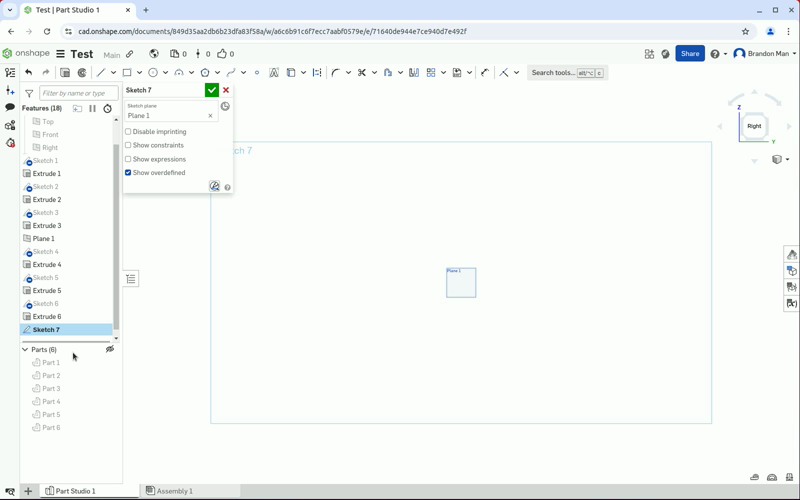
key(l)
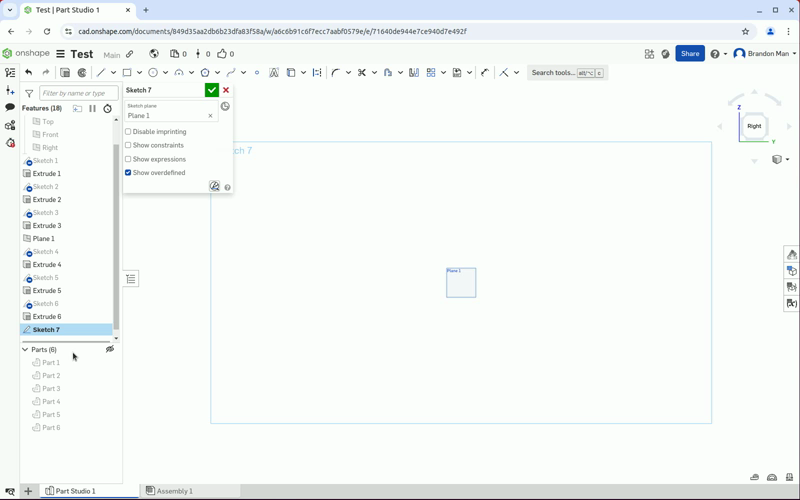
key_down(shift)
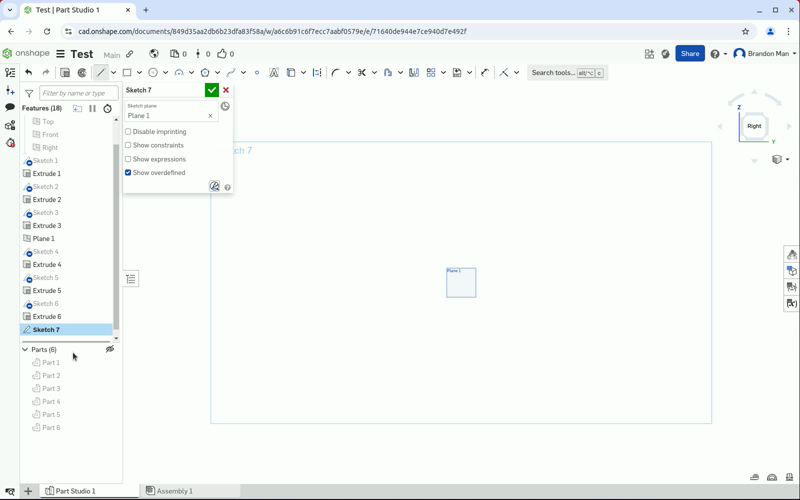
mouse_move(493, 354)
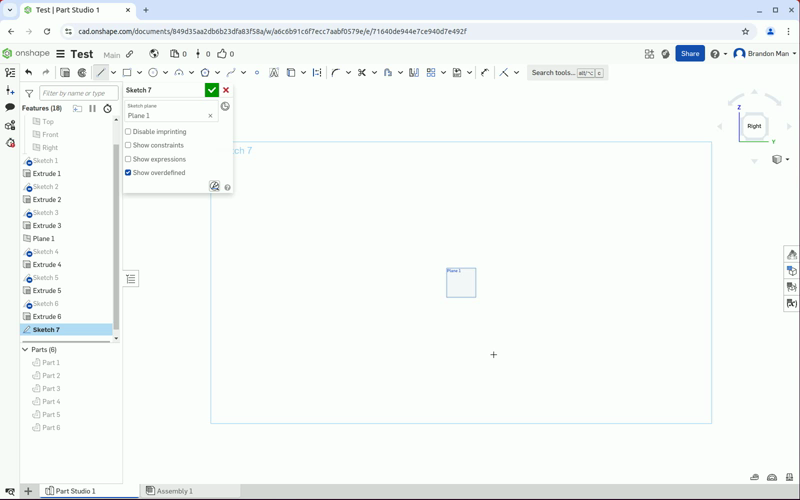
click(493, 354)
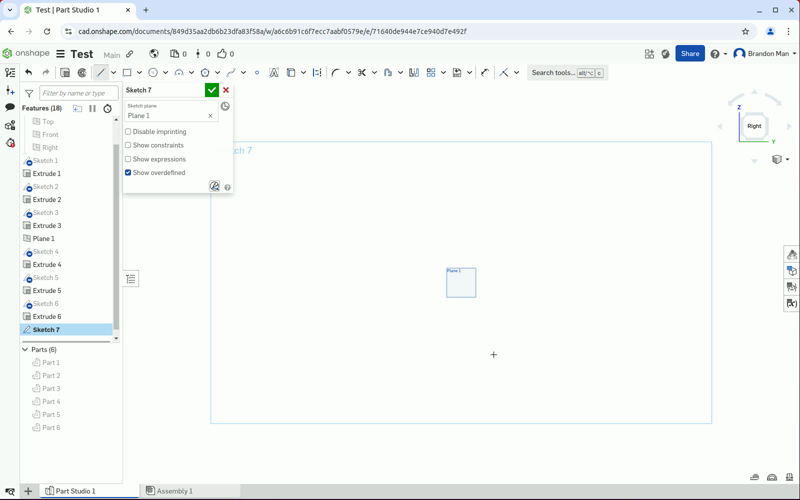
key_up(shift)
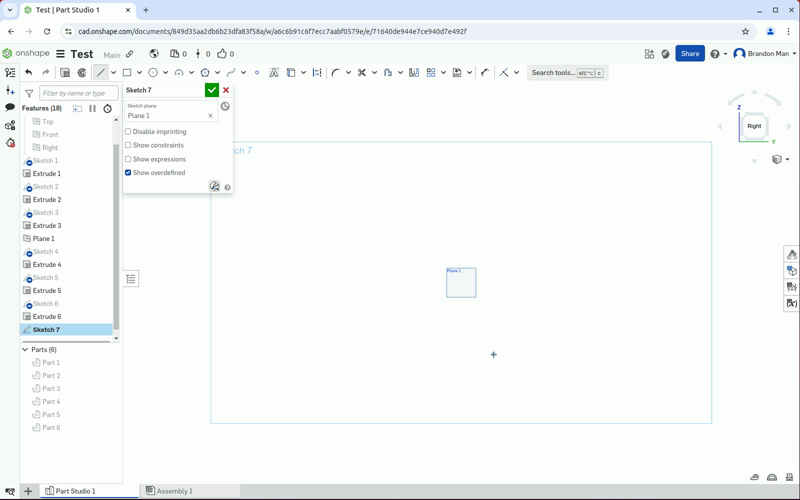
key_down(shift)
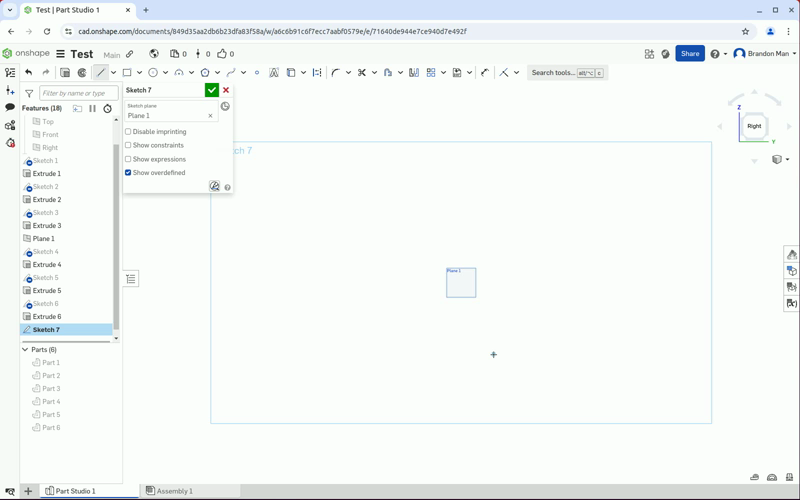
mouse_move(523, 354)
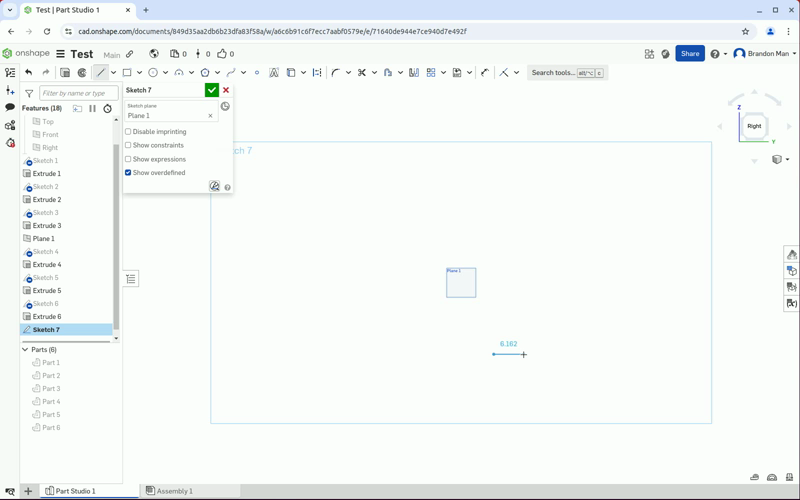
mouse_move(501, 354)
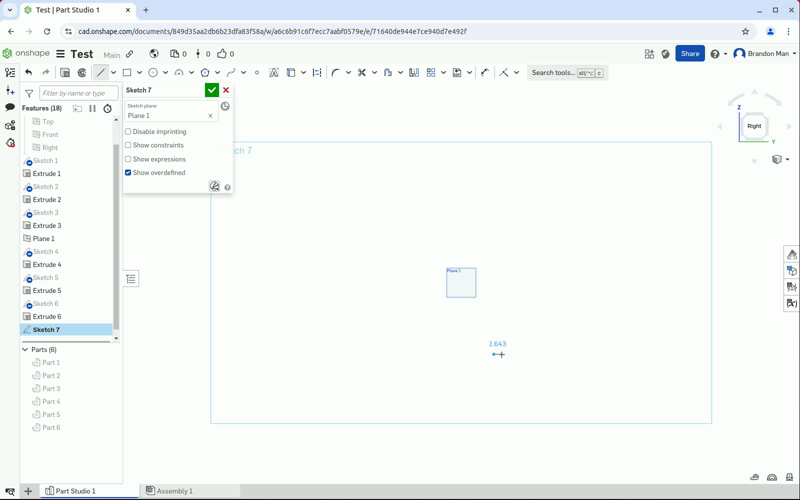
click(501, 354)
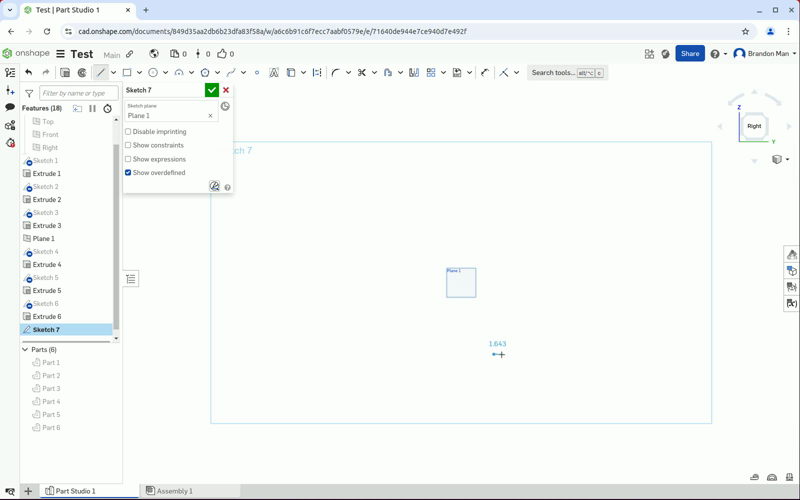
key_up(shift)
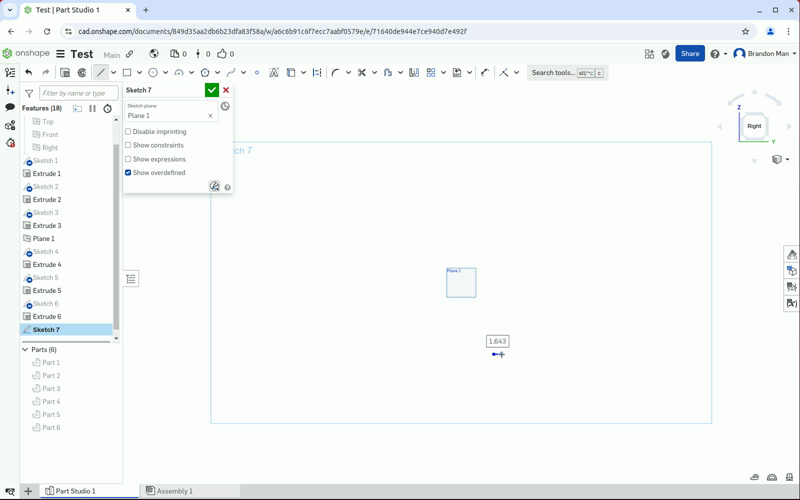
key_down(shift)
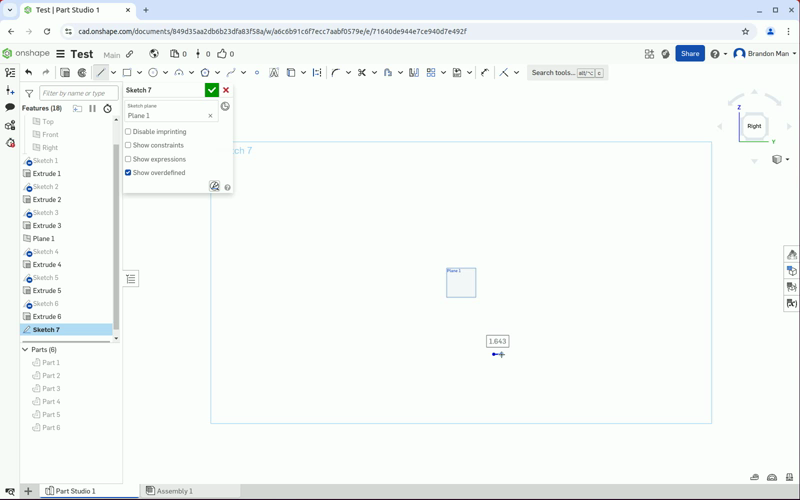
mouse_move(531, 354)
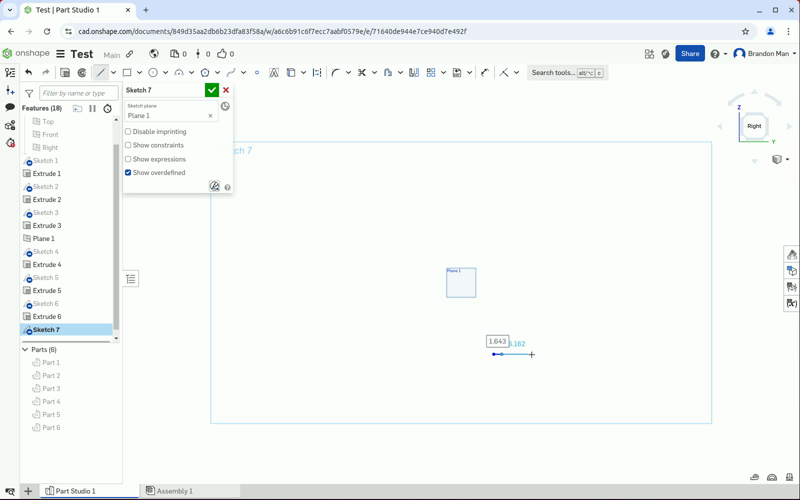
mouse_move(501, 301)
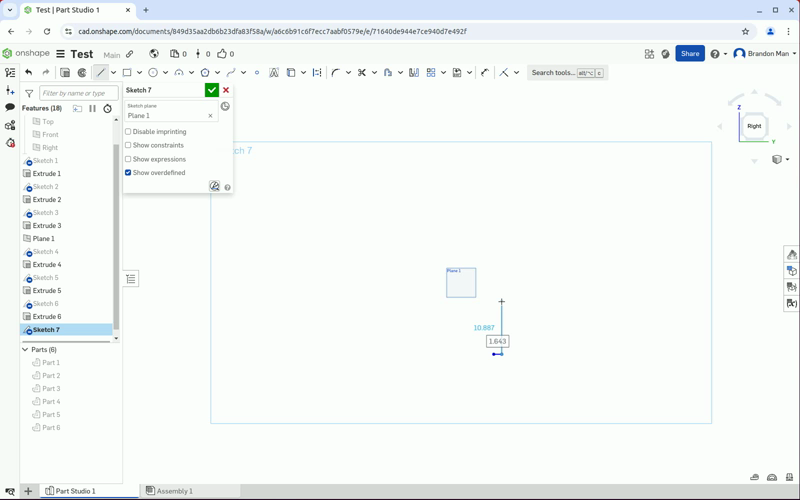
click(501, 301)
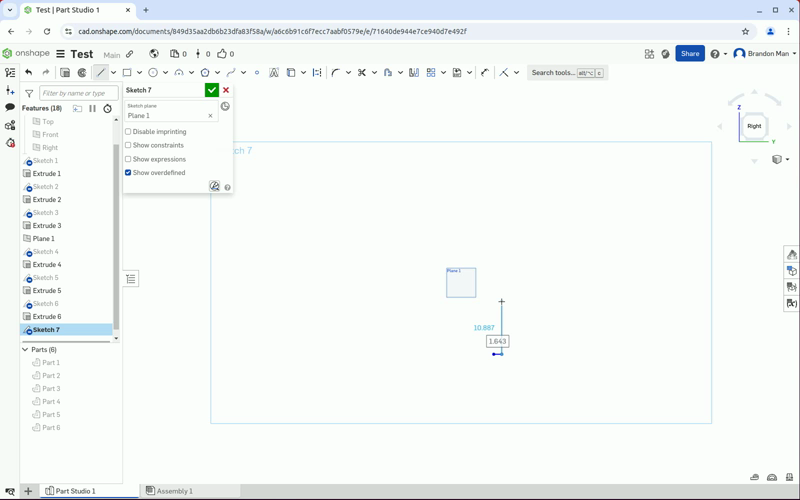
key_up(shift)
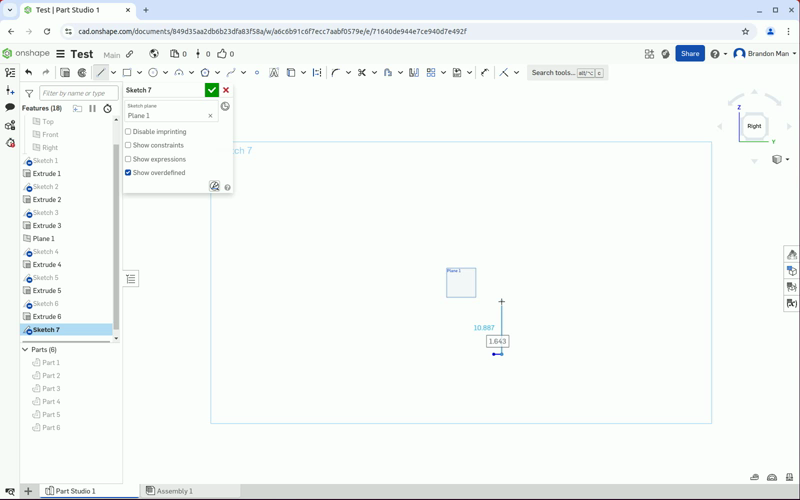
key_down(shift)
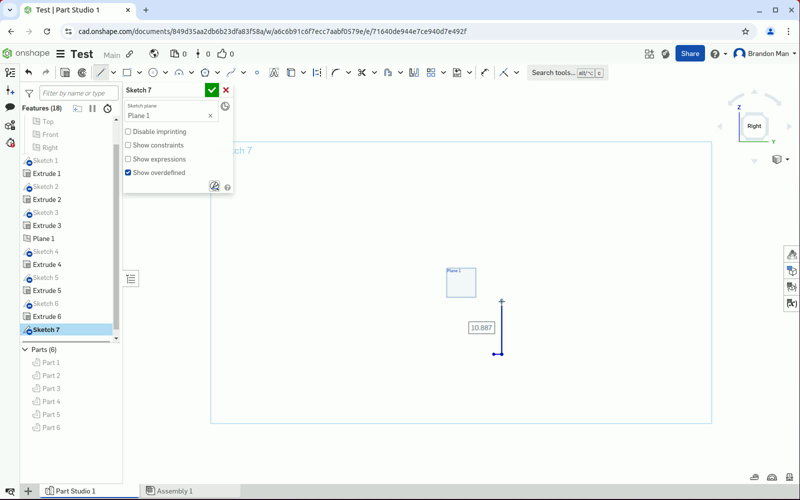
mouse_move(531, 301)
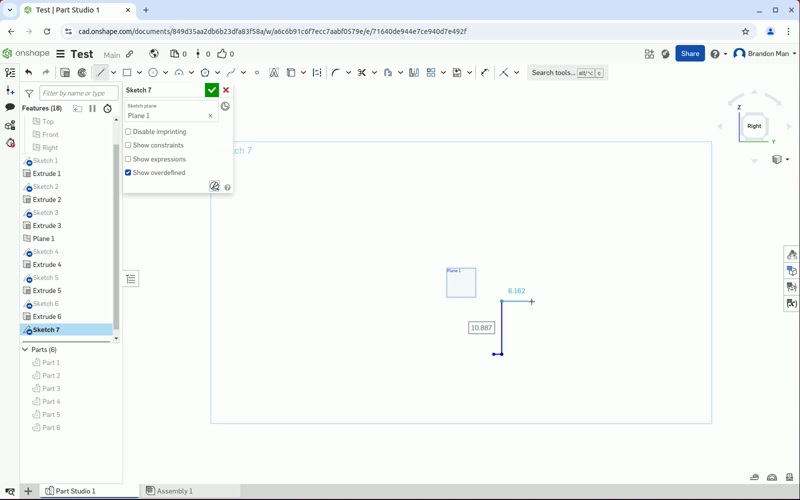
mouse_move(493, 301)
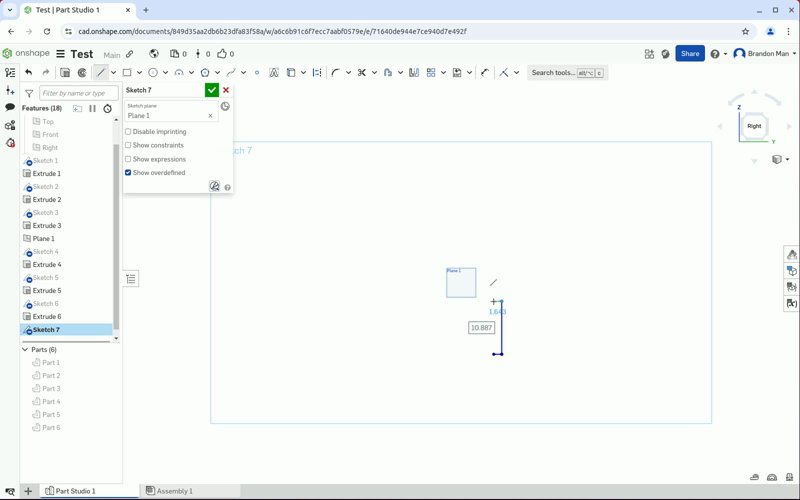
click(493, 301)
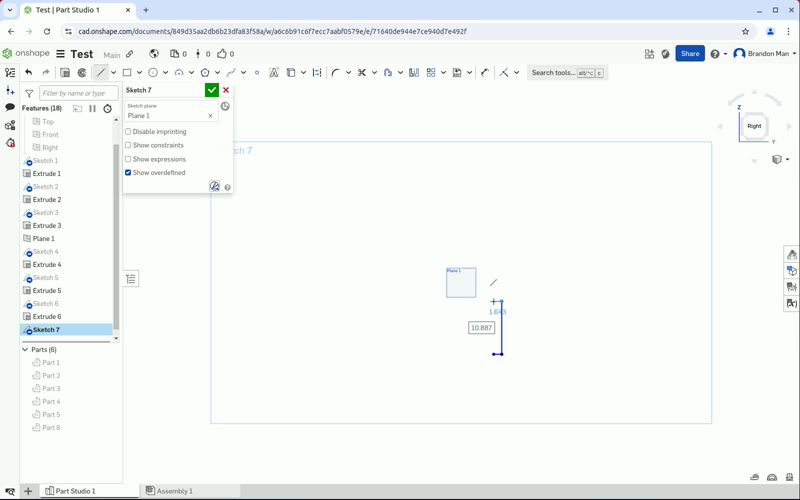
key_up(shift)
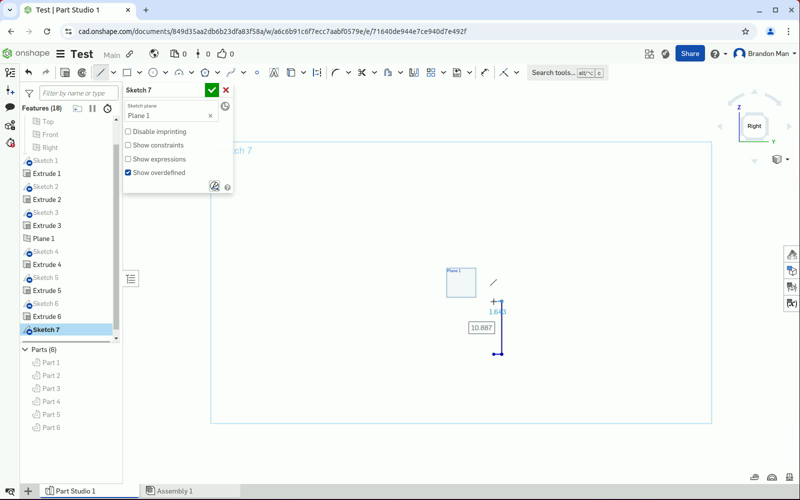
mouse_move(523, 301)
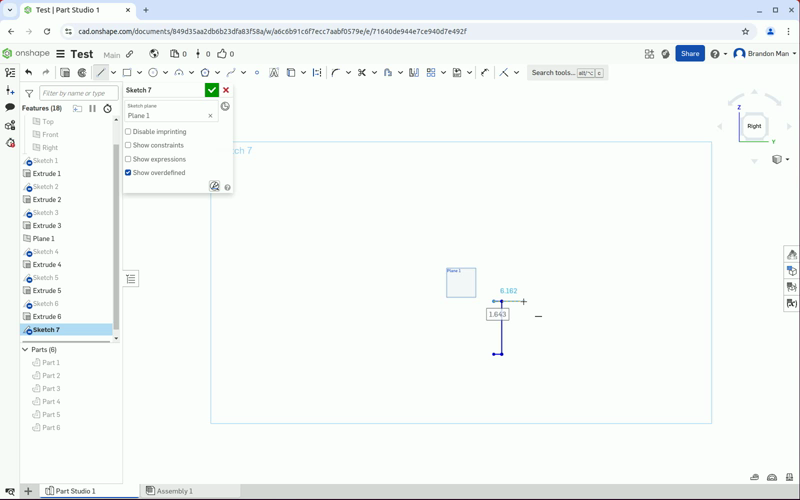
key_down(shift)
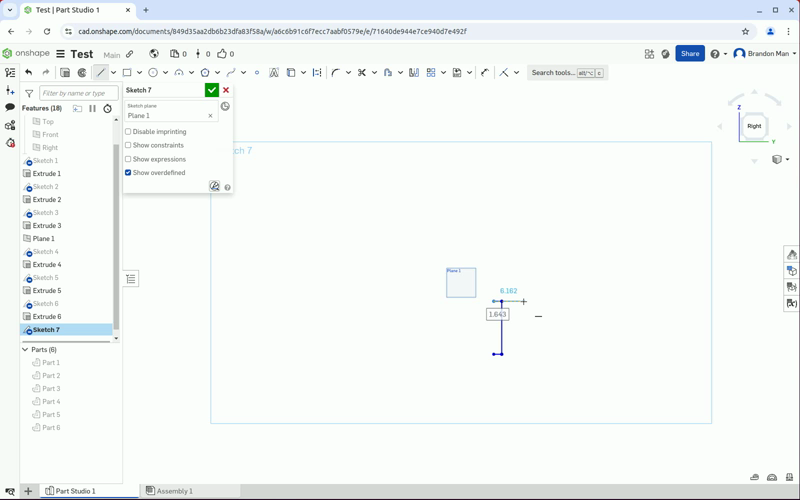
mouse_move(493, 354)
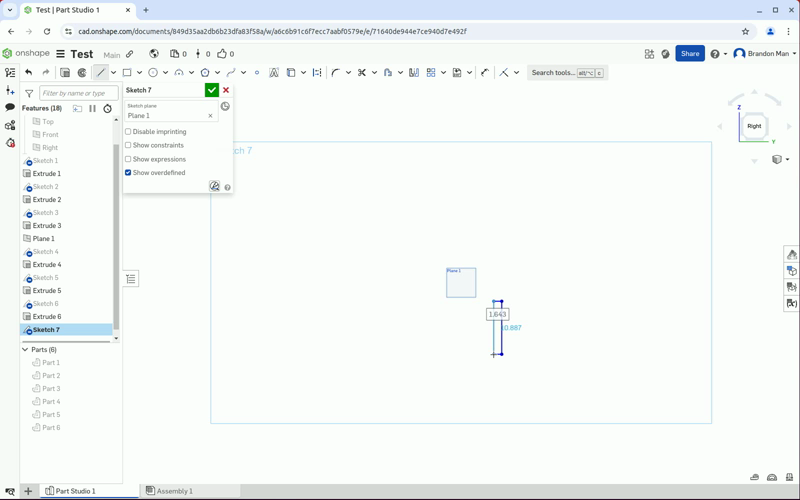
key_up(shift)
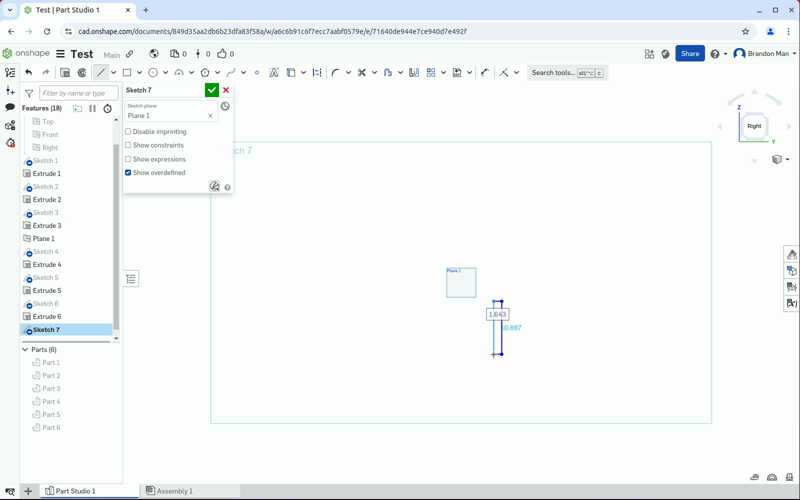
click(493, 354)
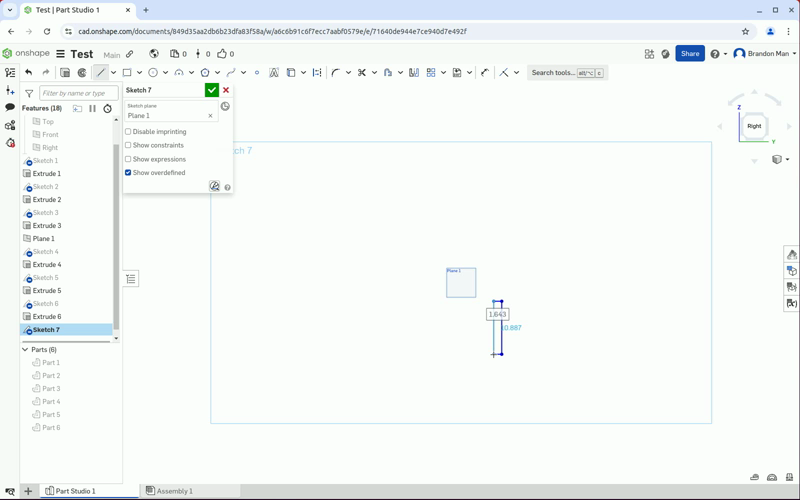
key(esc)
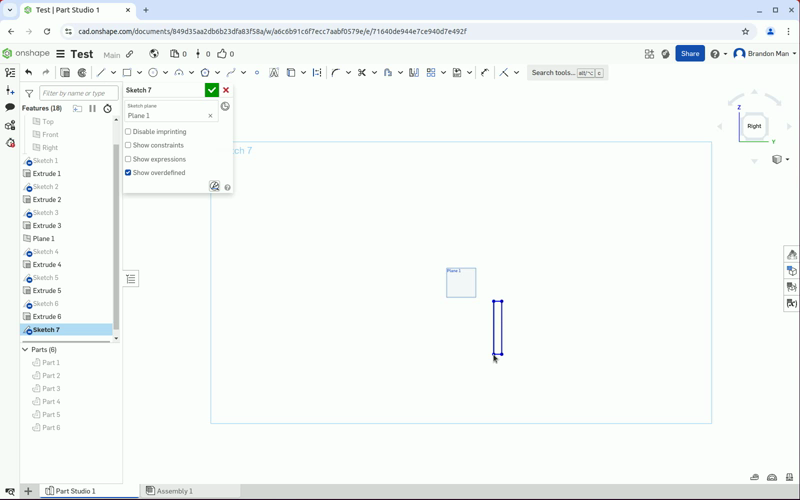
mouse_move(497, 325)
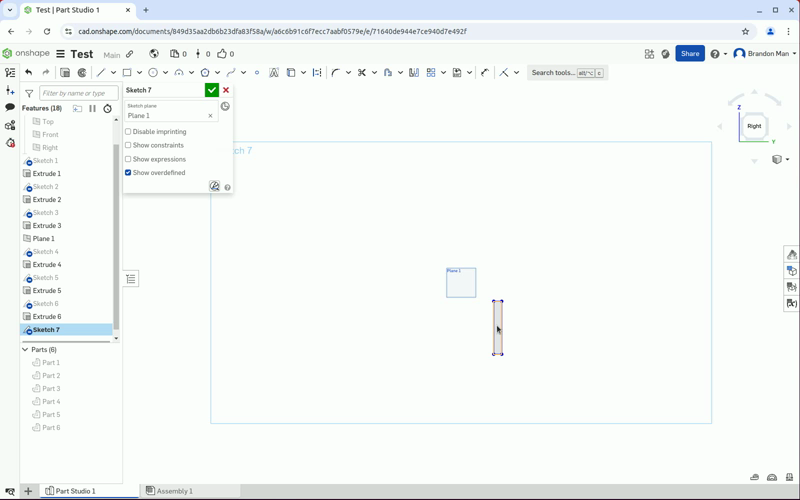
scroll(6)
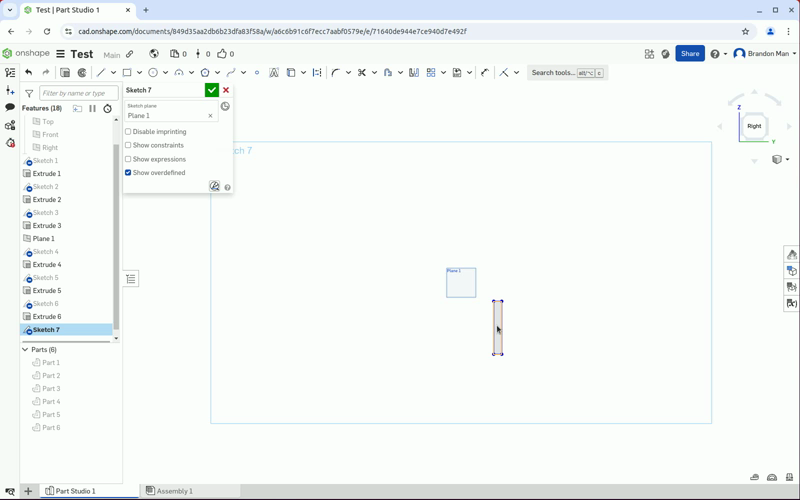
scroll(6)
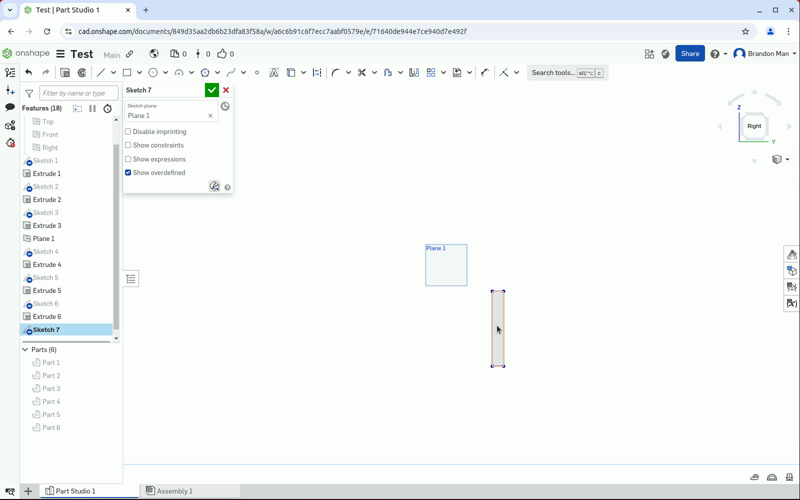
scroll(6)
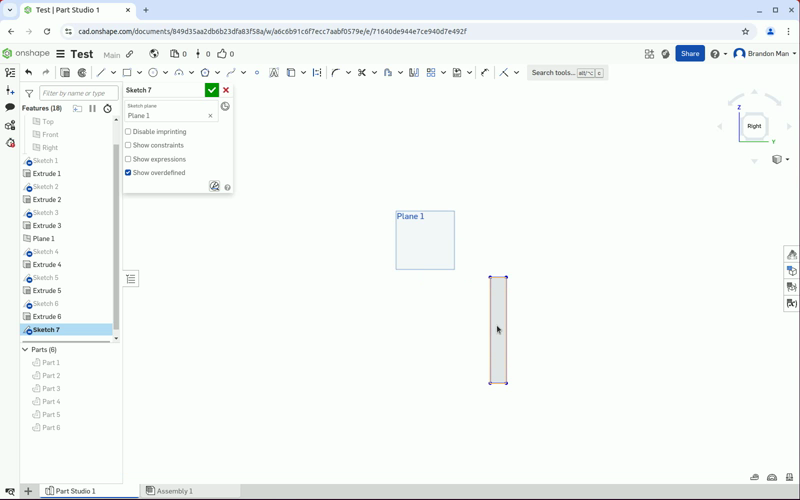
scroll(6)
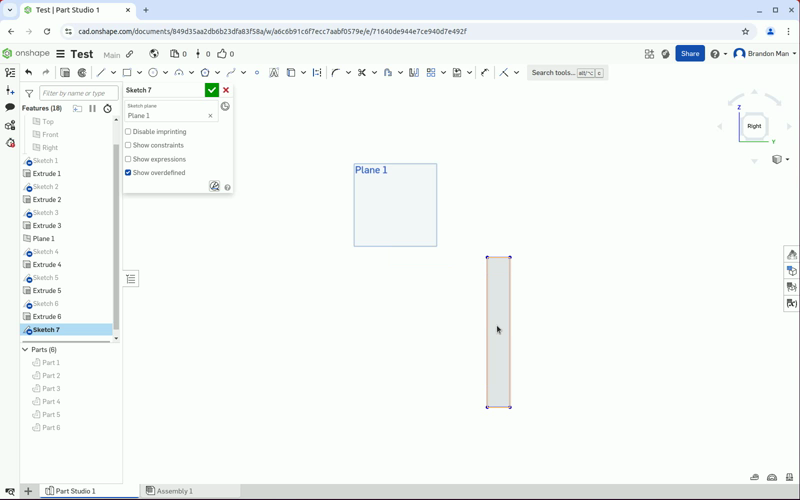
scroll(6)
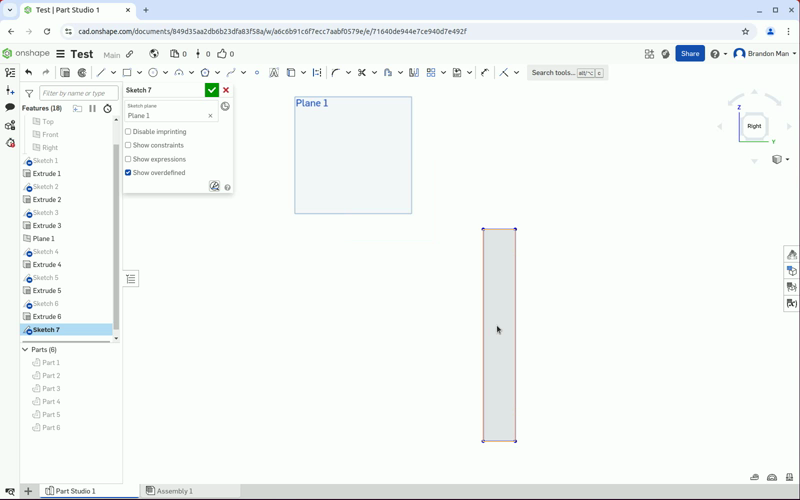
scroll(6)
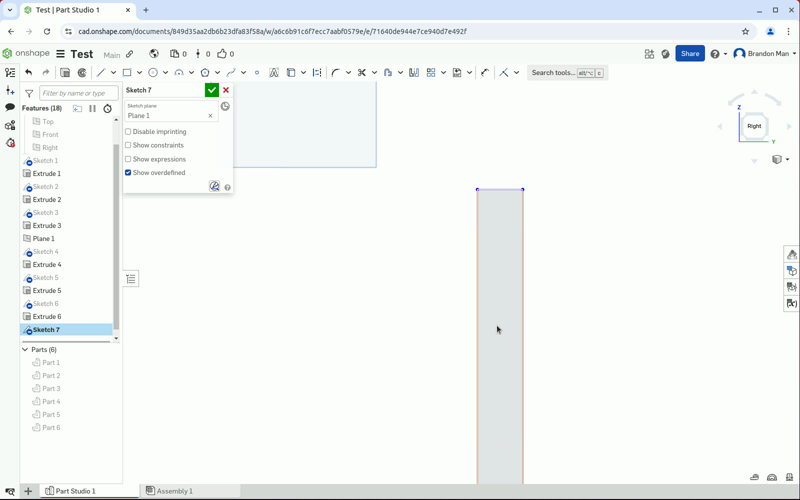
scroll(6)
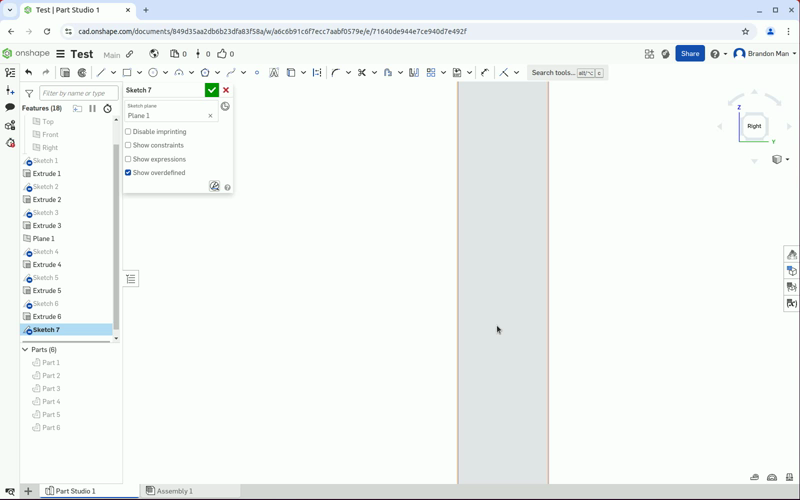
click(497, 325)
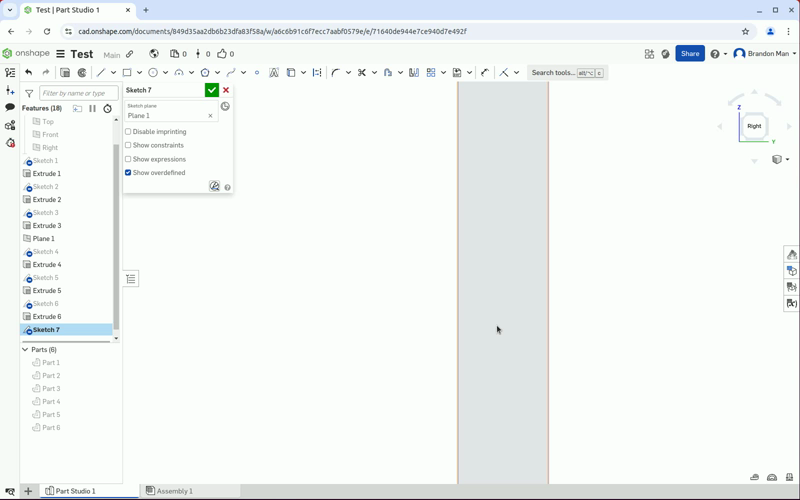
scroll(-6)
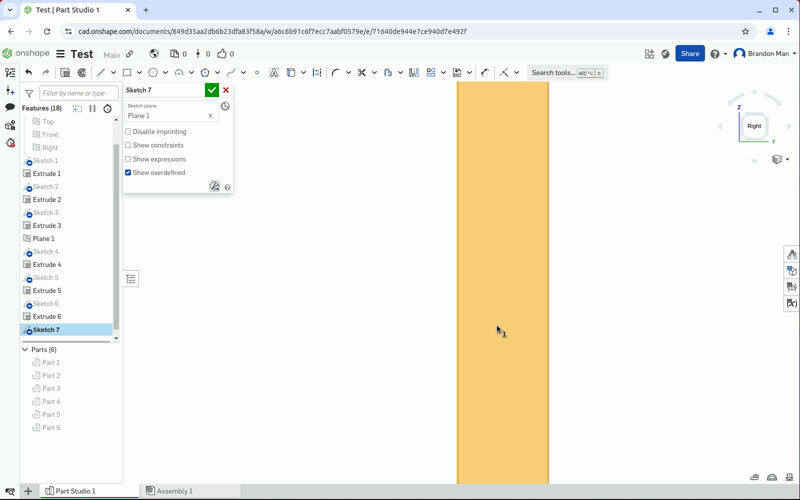
scroll(-6)
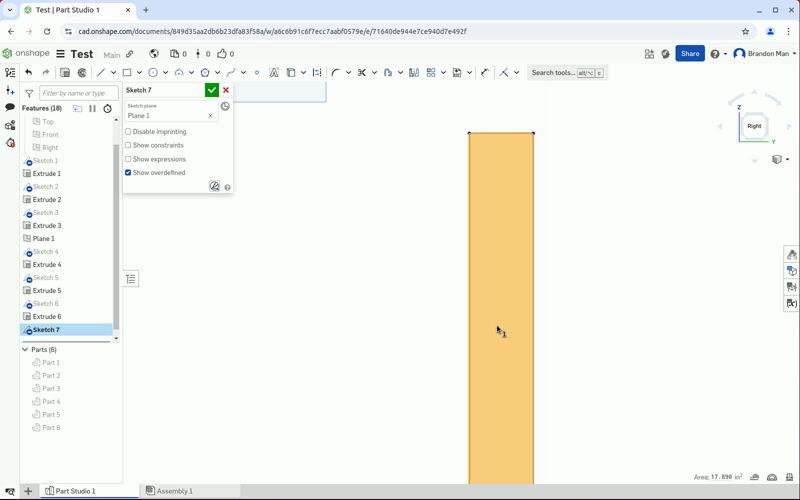
scroll(-6)
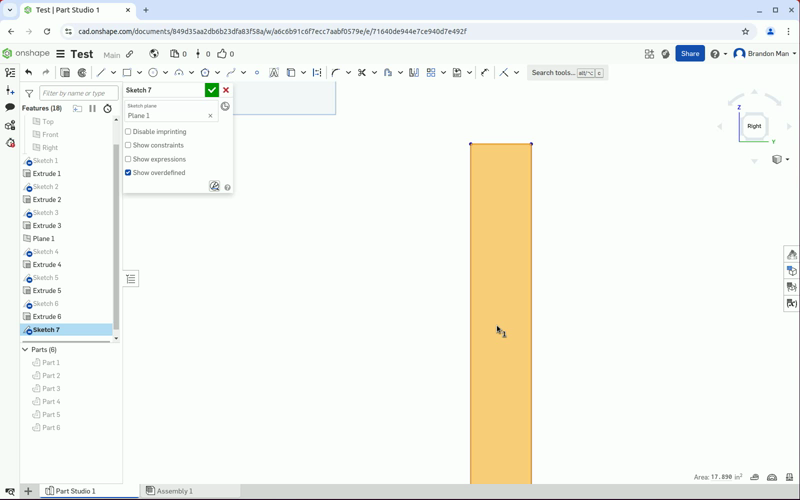
scroll(-6)
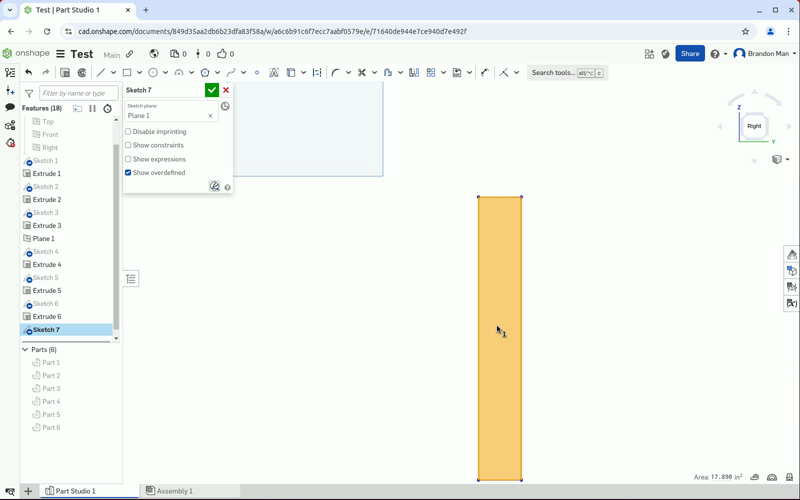
scroll(-6)
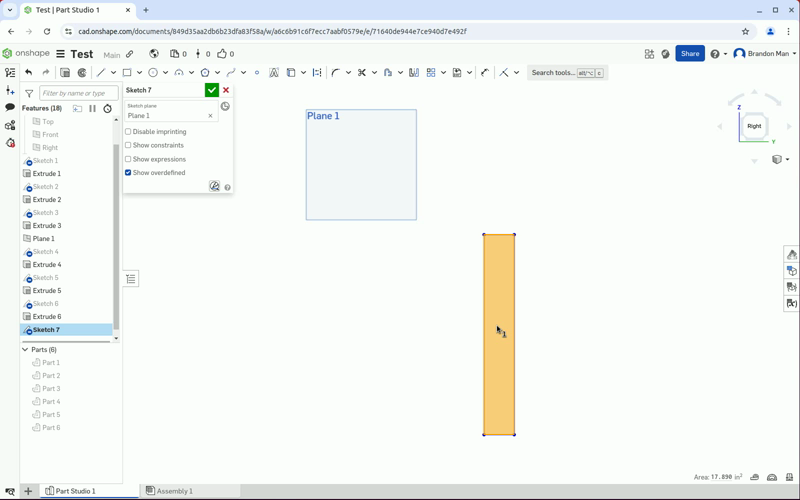
scroll(-6)
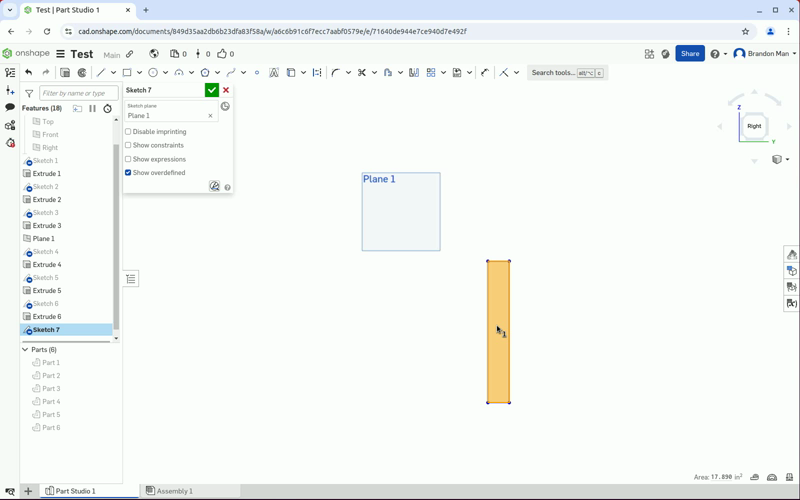
scroll(-6)
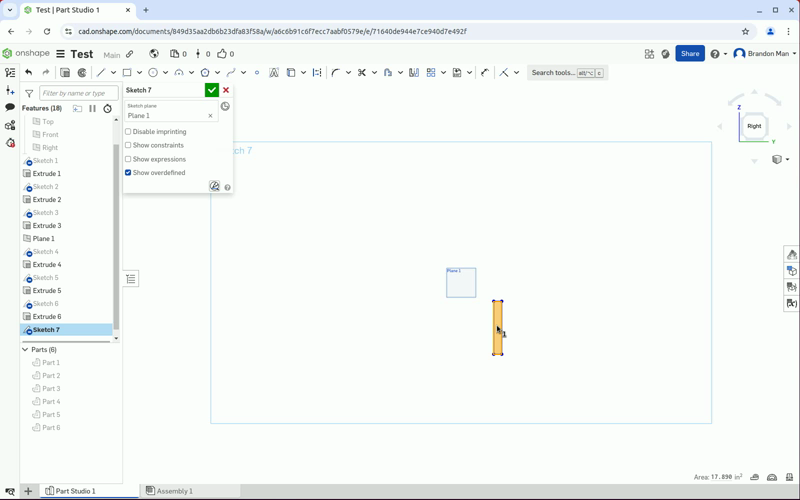
mouse_move(73, 352)
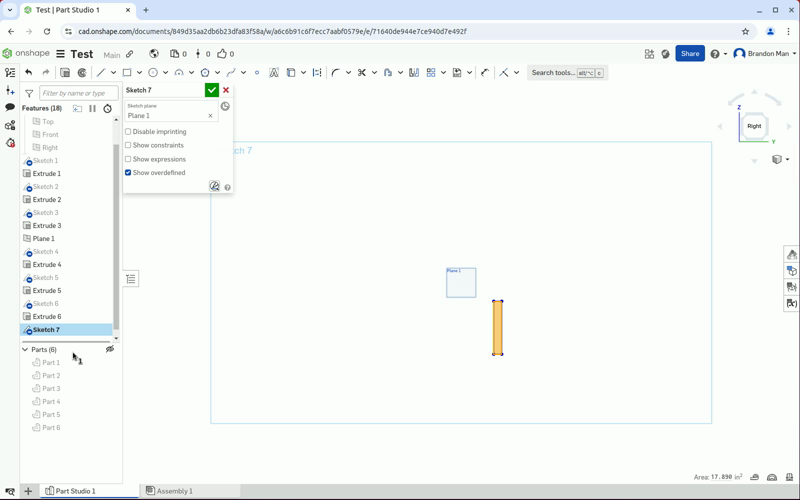
key(shift+y)
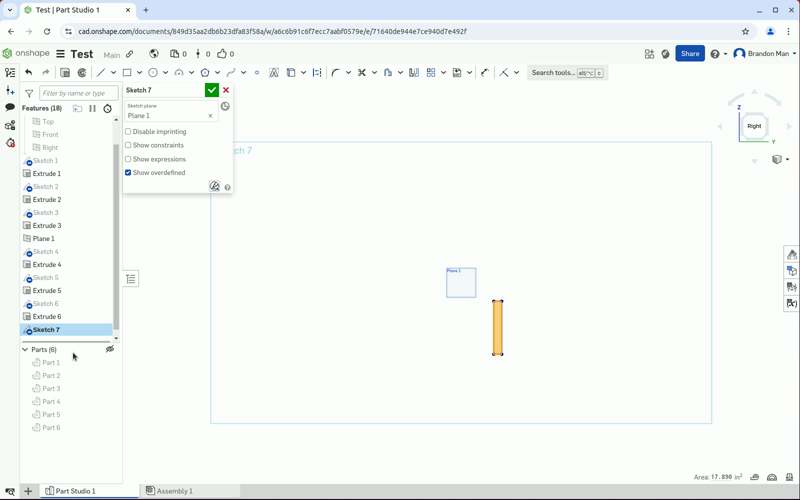
key(shift+e)
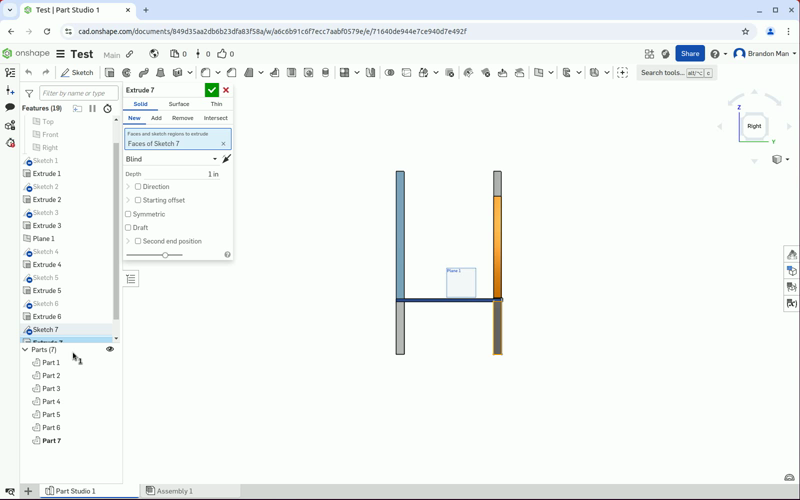
mouse_move(143, 106)
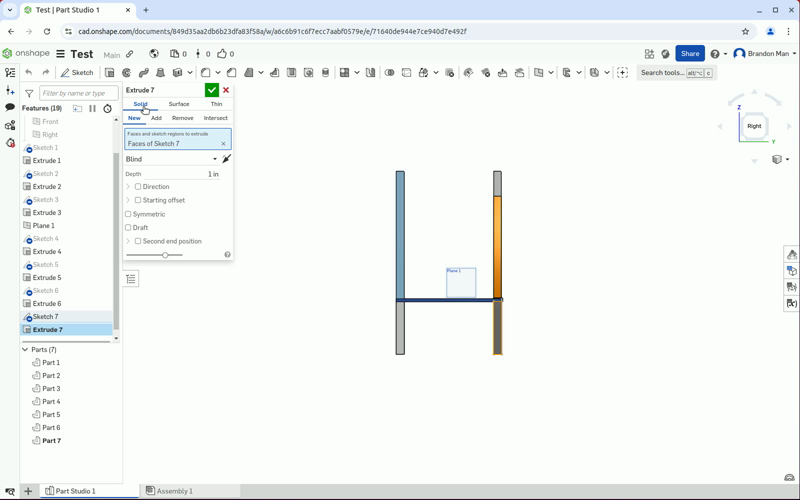
click(143, 106)
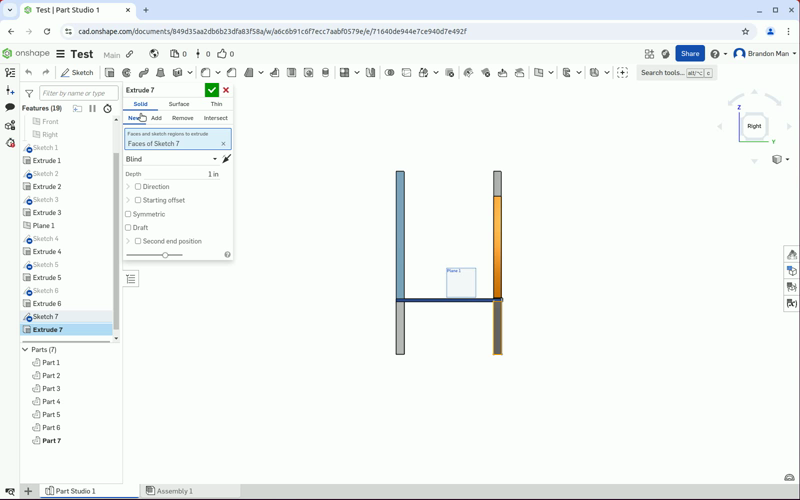
mouse_move(137, 120)
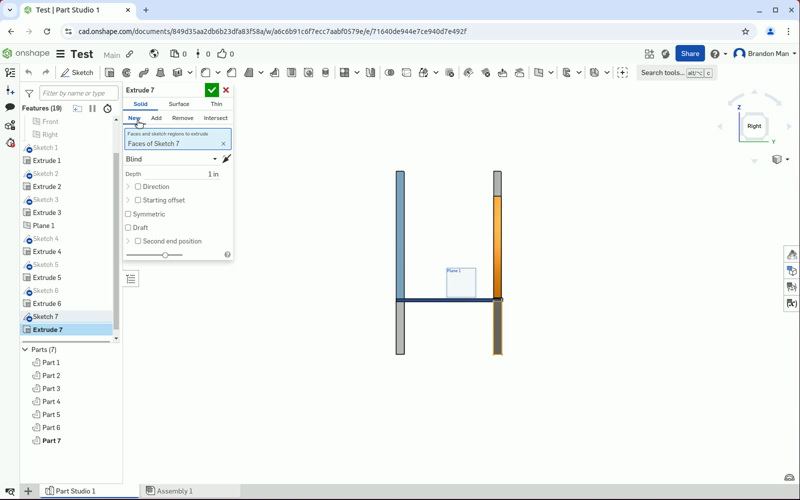
click(137, 120)
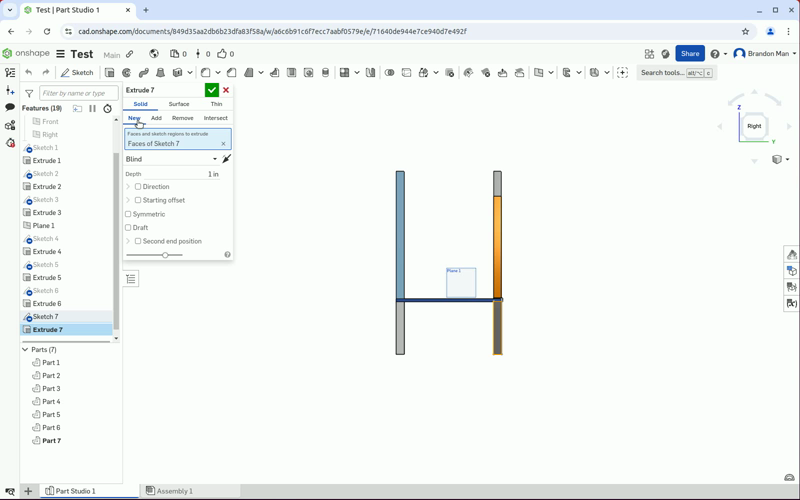
key(tab, 4)
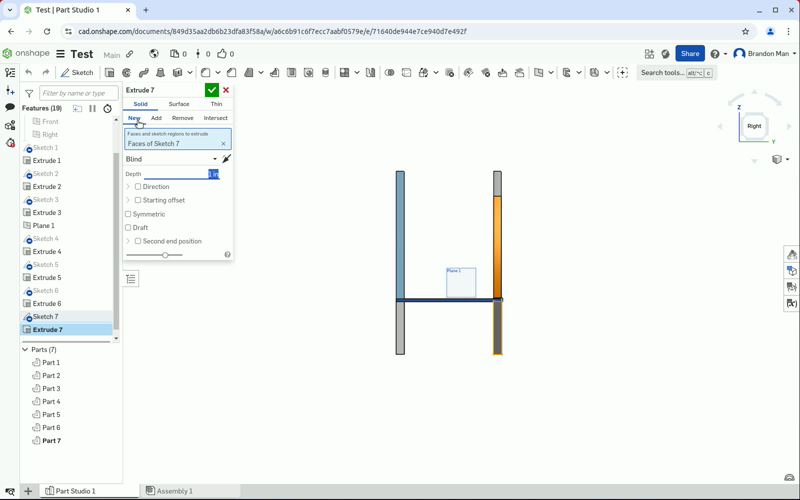
text(-1.685)
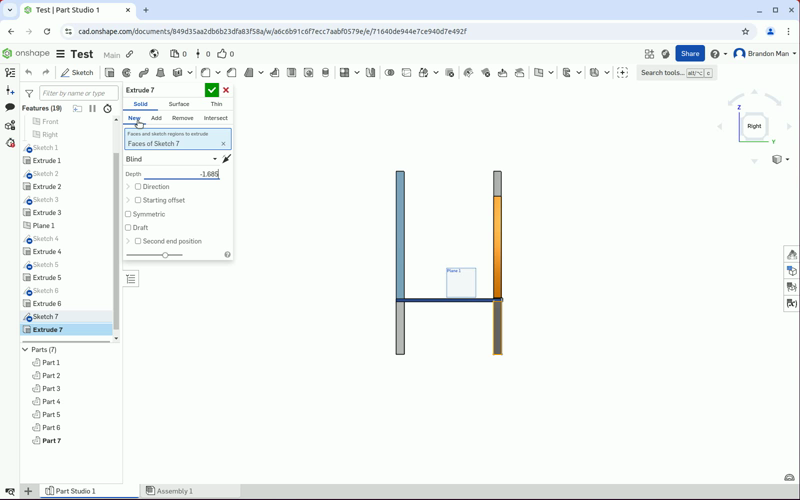
key(enter)
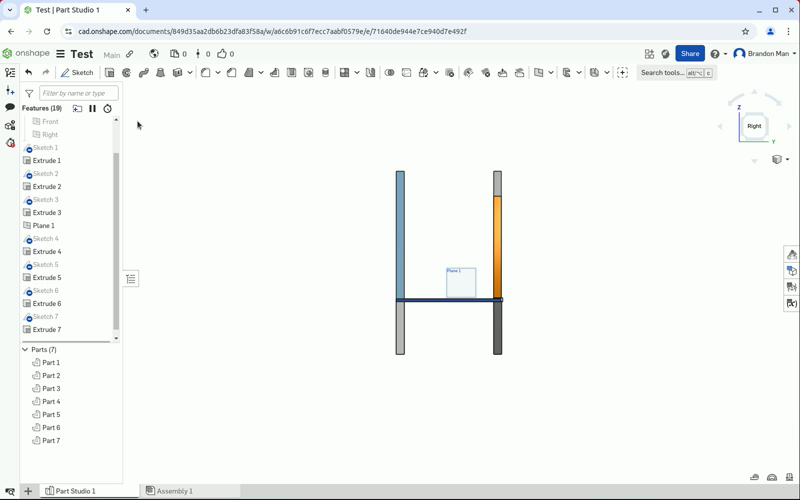
key(shift+h)
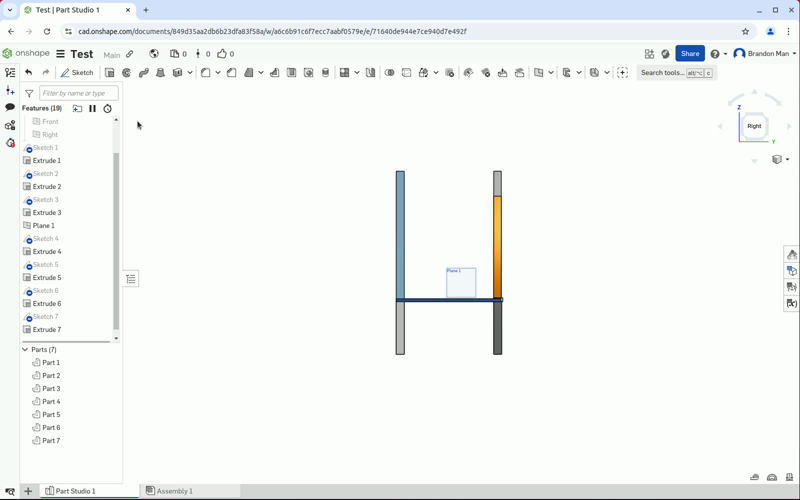
key(shift+h)
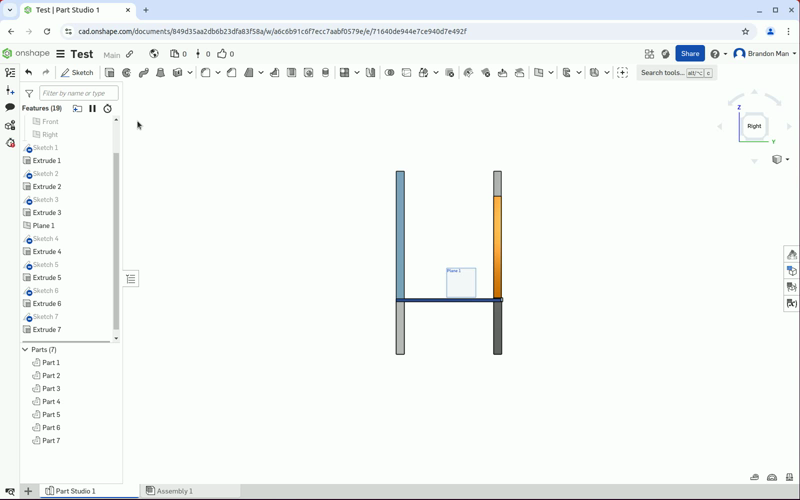
mouse_move(69, 150)
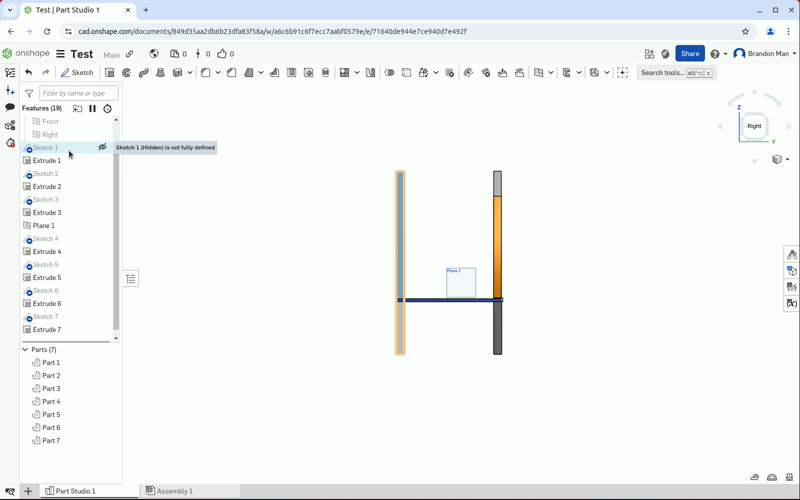
click(69, 150)
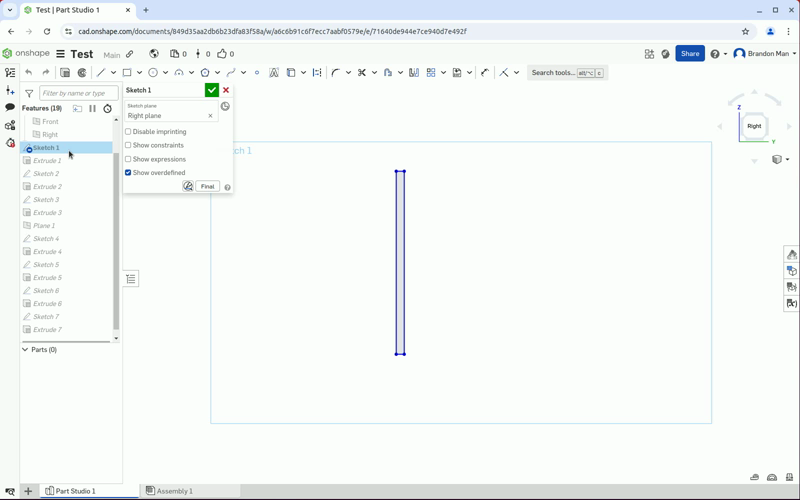
mouse_move(229, 92)
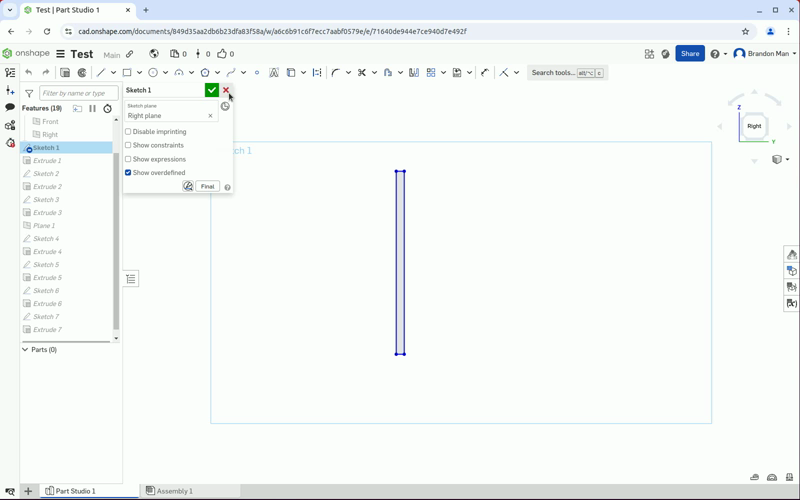
click(229, 92)
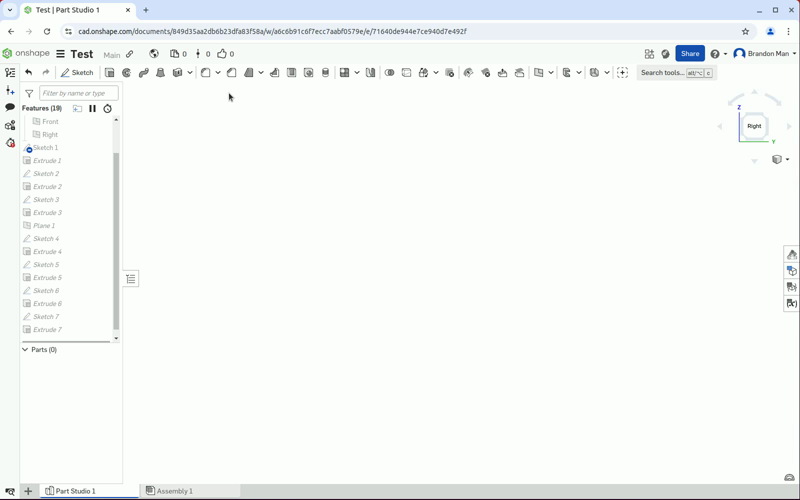
key(shift+s)
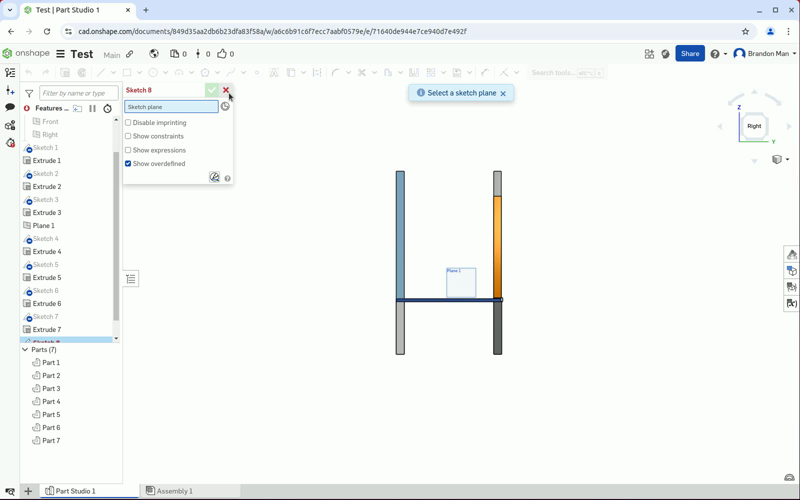
mouse_move(69, 215)
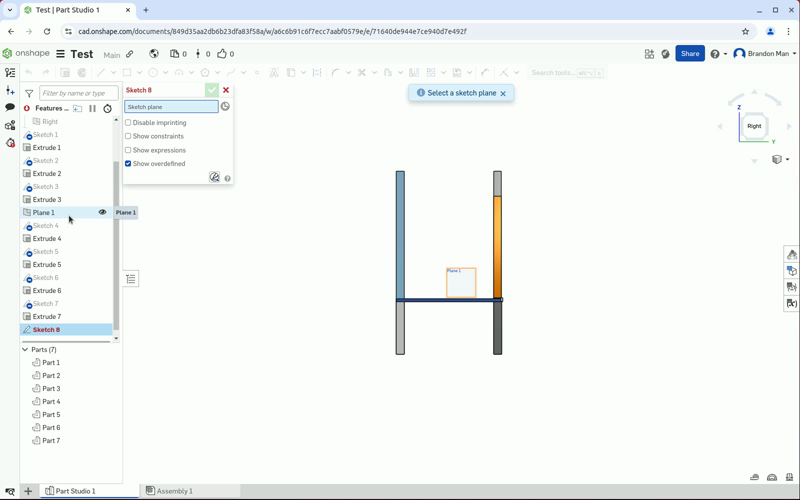
click(69, 215)
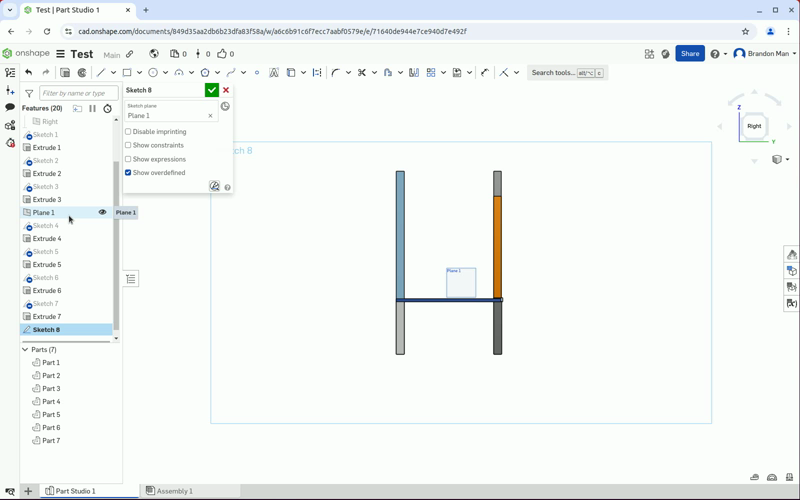
mouse_move(73, 352)
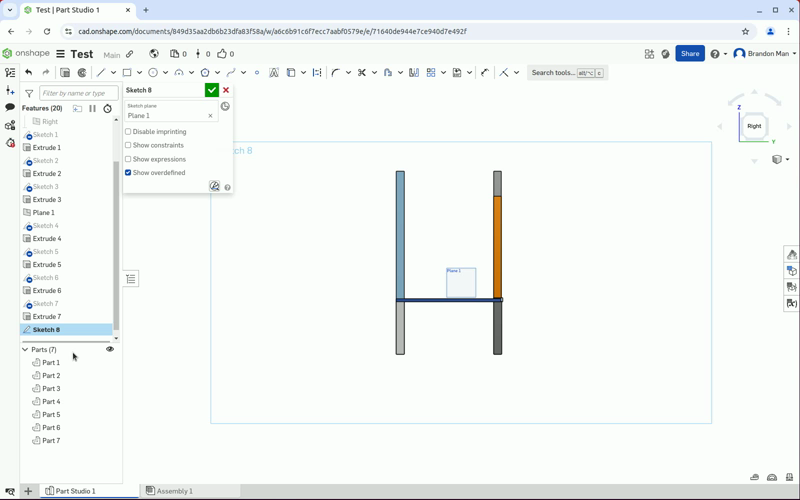
key(y)
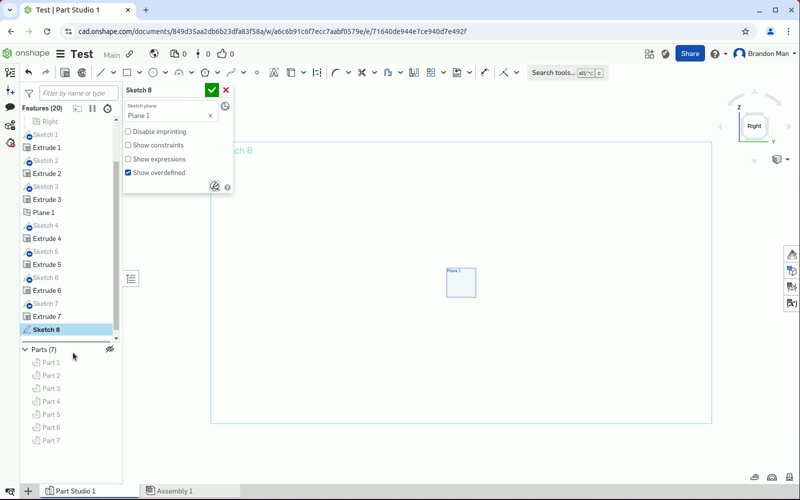
key(l)
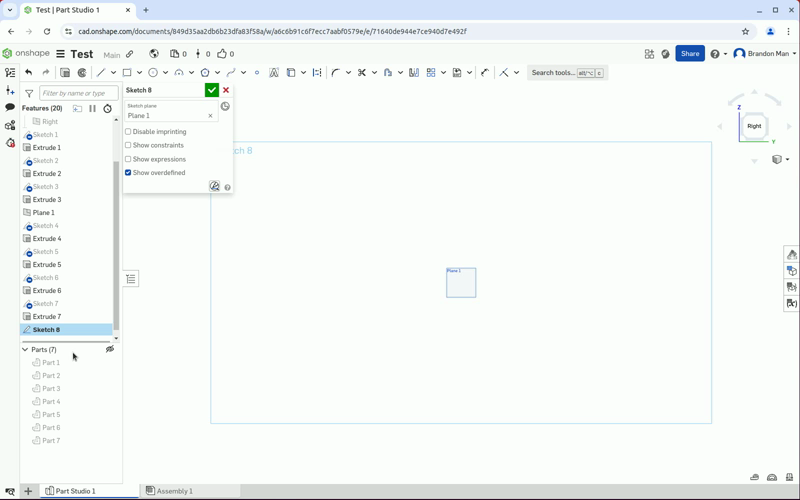
key_down(shift)
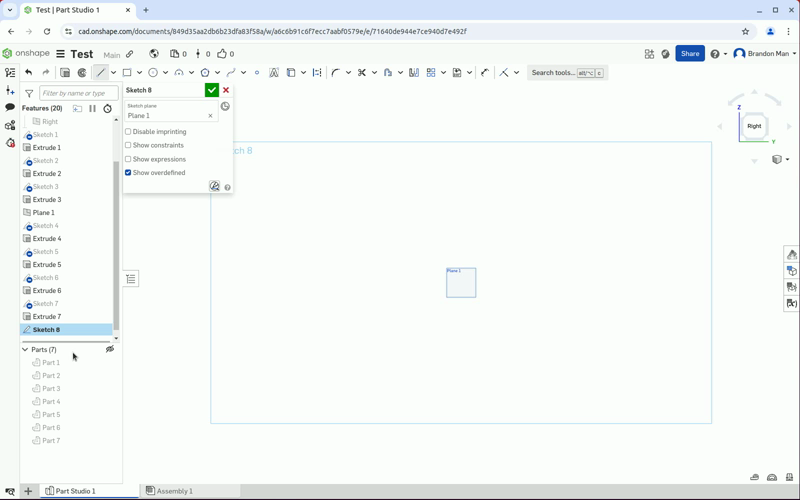
mouse_move(396, 298)
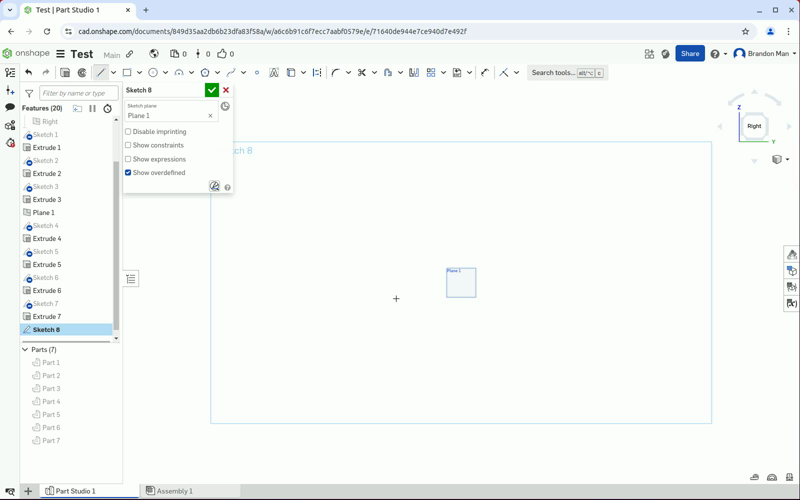
click(396, 298)
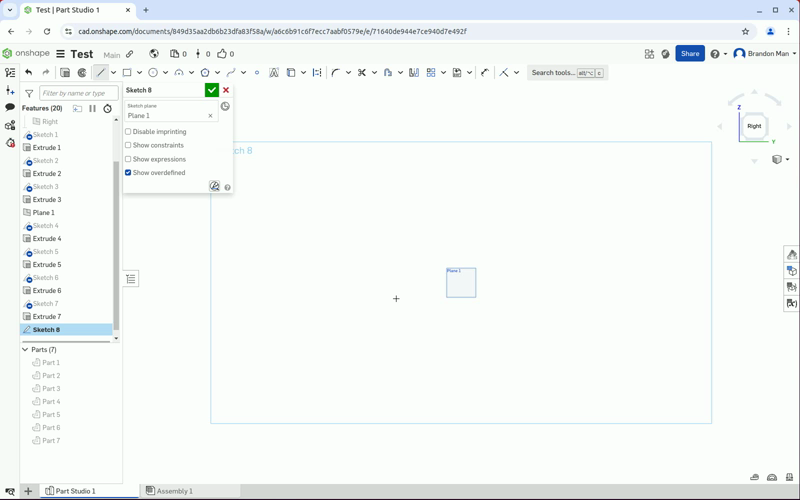
key_up(shift)
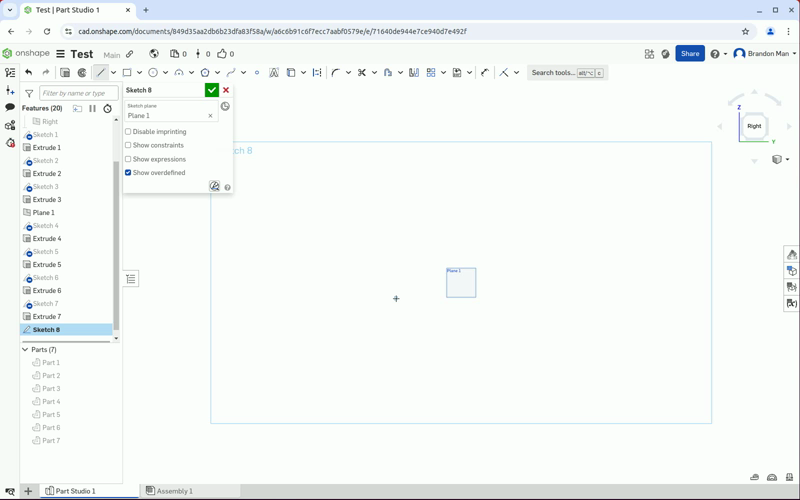
key_down(shift)
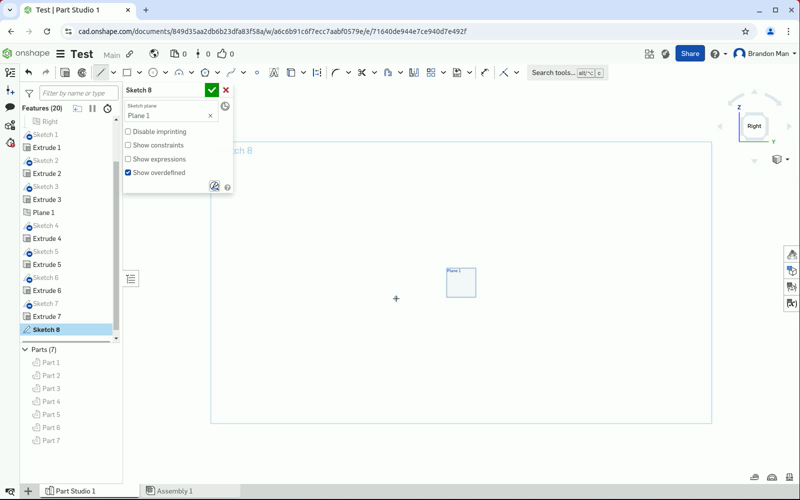
mouse_move(426, 298)
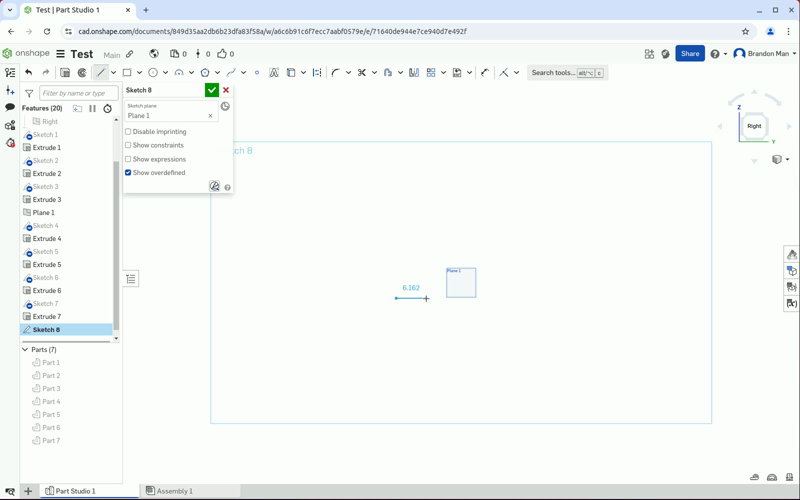
mouse_move(403, 298)
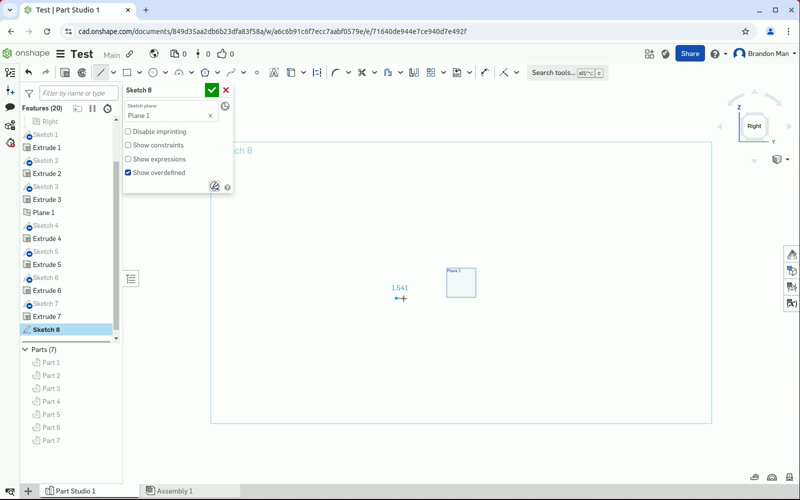
click(403, 298)
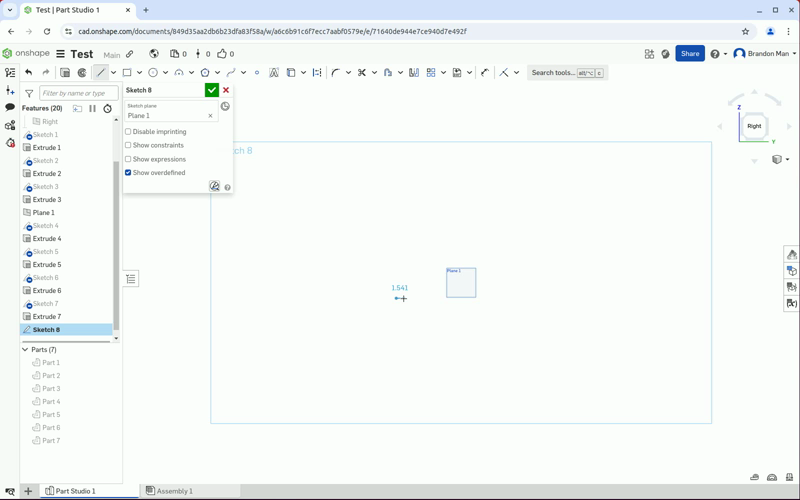
key_up(shift)
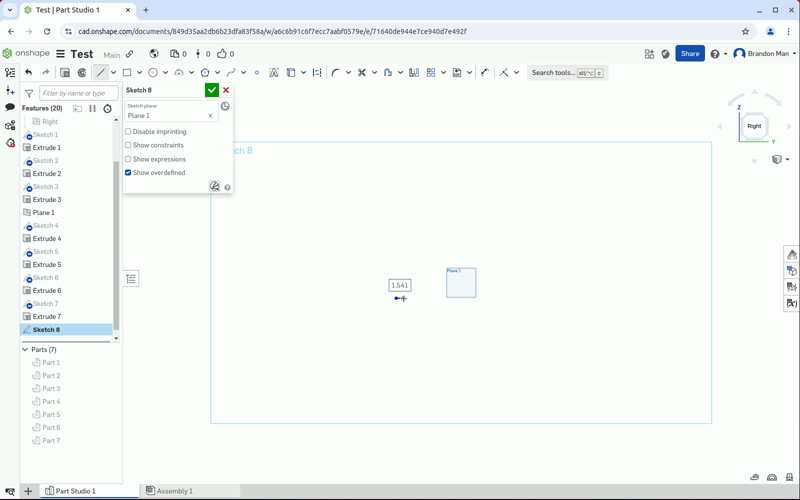
key_down(shift)
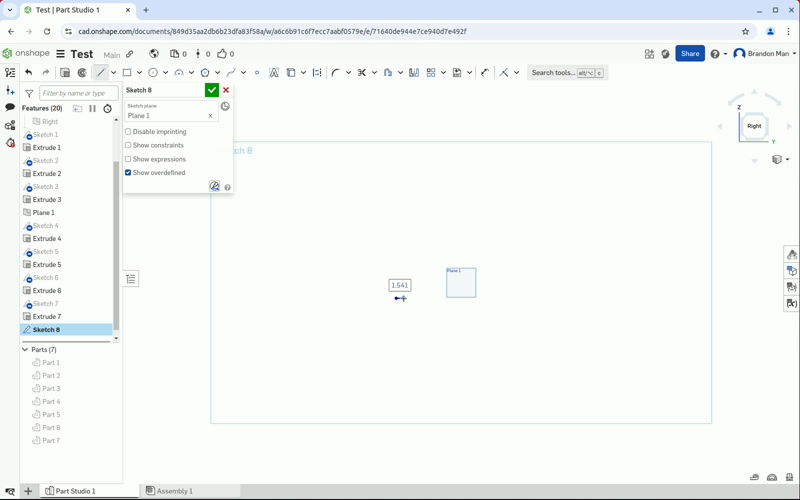
mouse_move(403, 196)
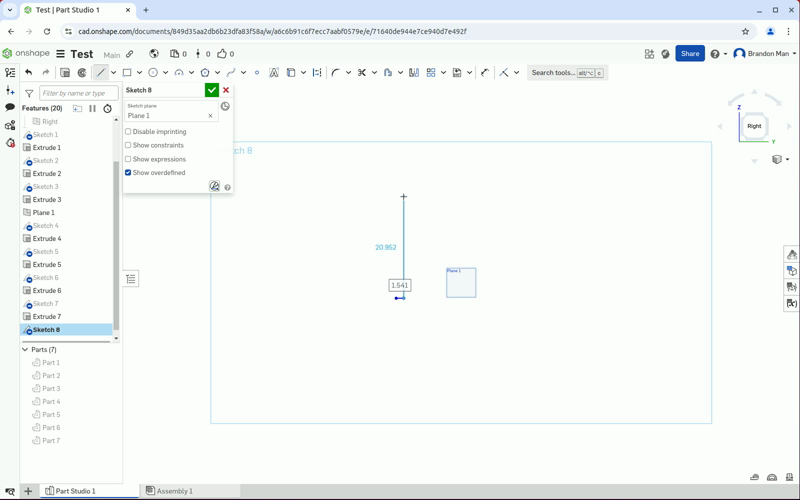
click(403, 196)
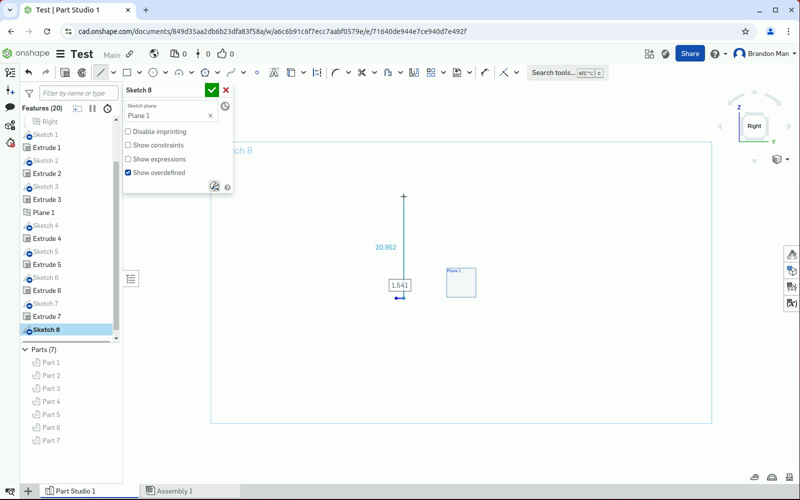
key_up(shift)
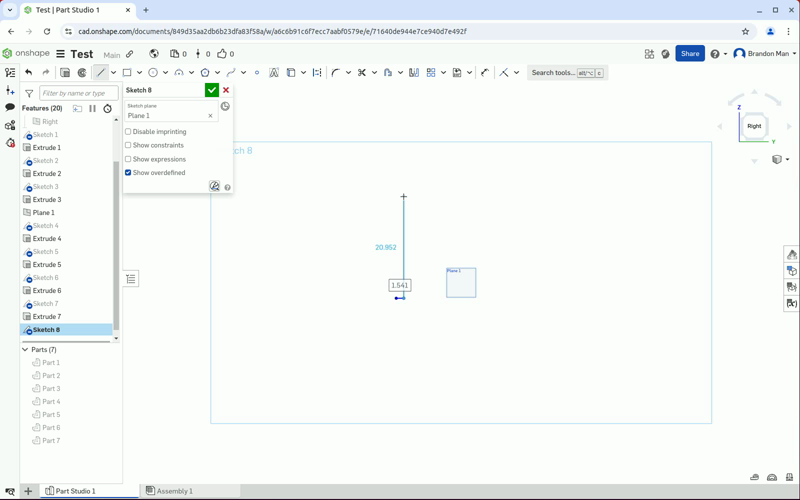
key_down(shift)
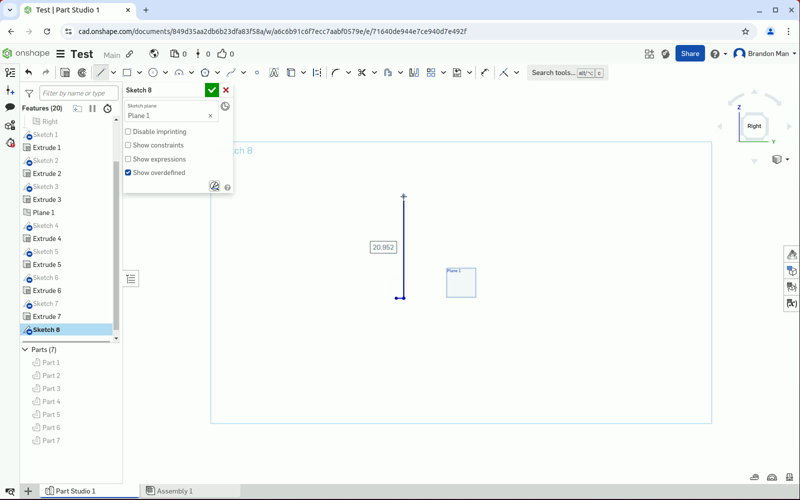
mouse_move(433, 196)
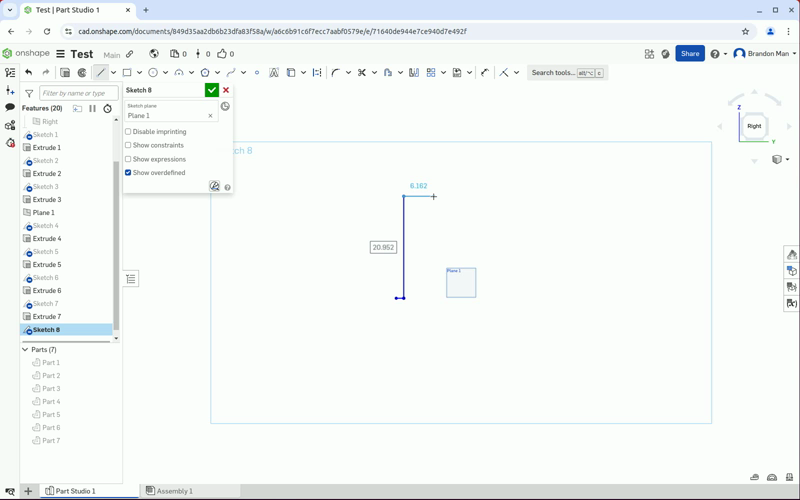
mouse_move(396, 196)
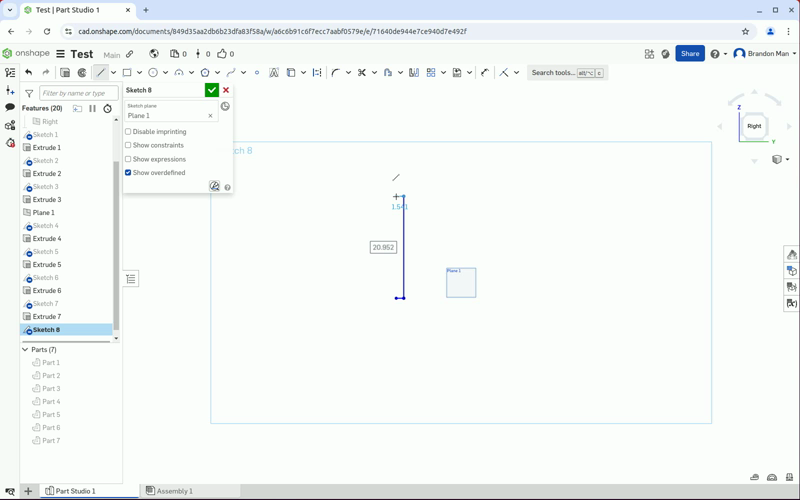
click(396, 196)
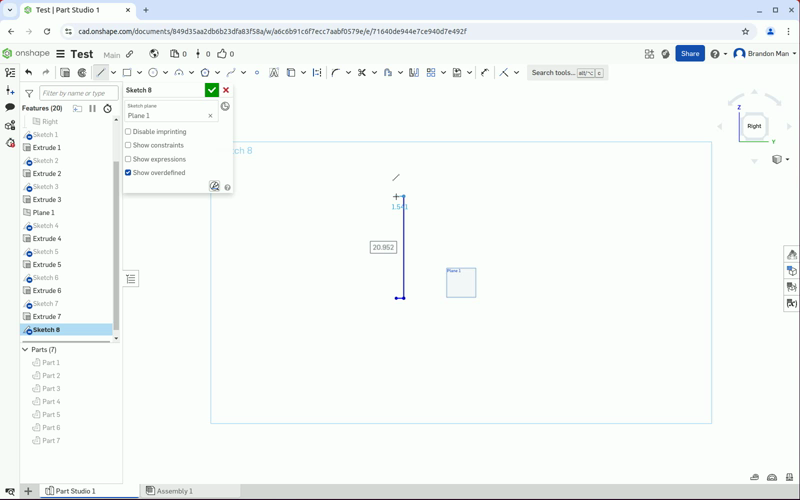
key_up(shift)
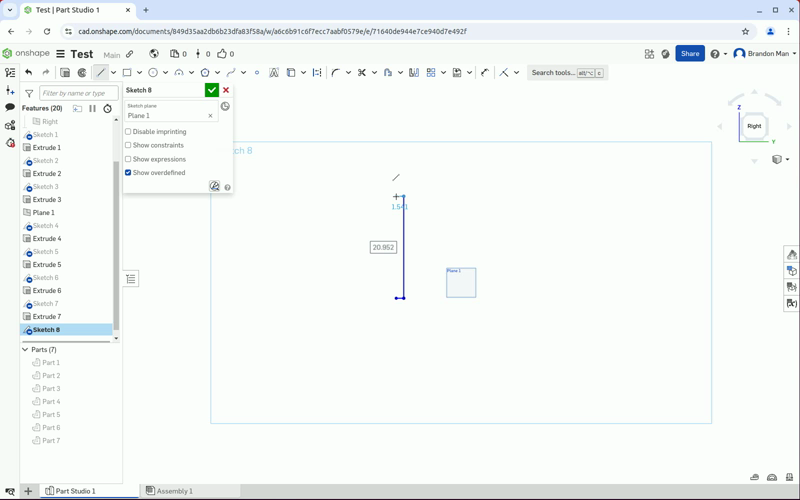
key_down(shift)
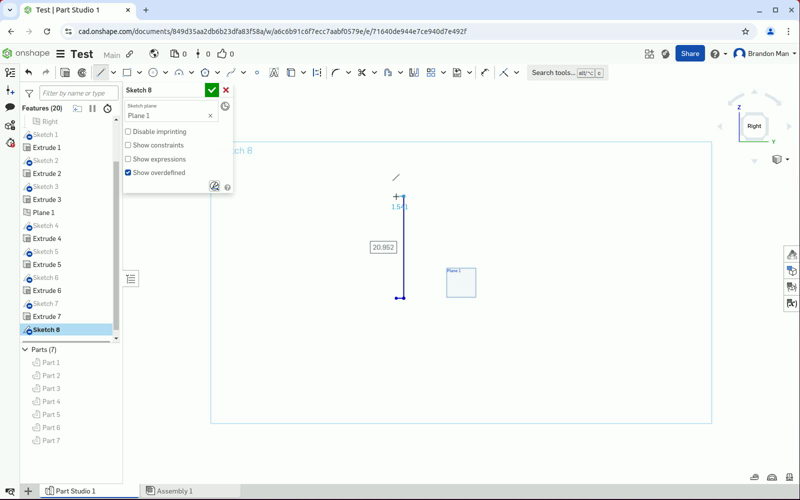
mouse_move(396, 298)
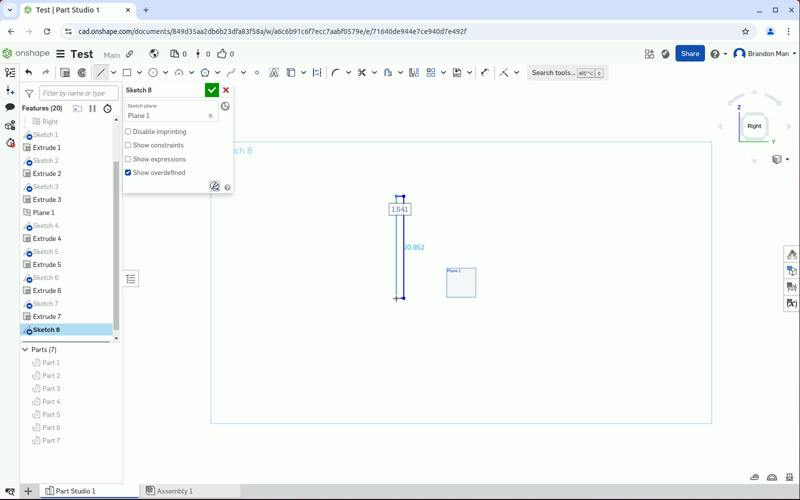
key_up(shift)
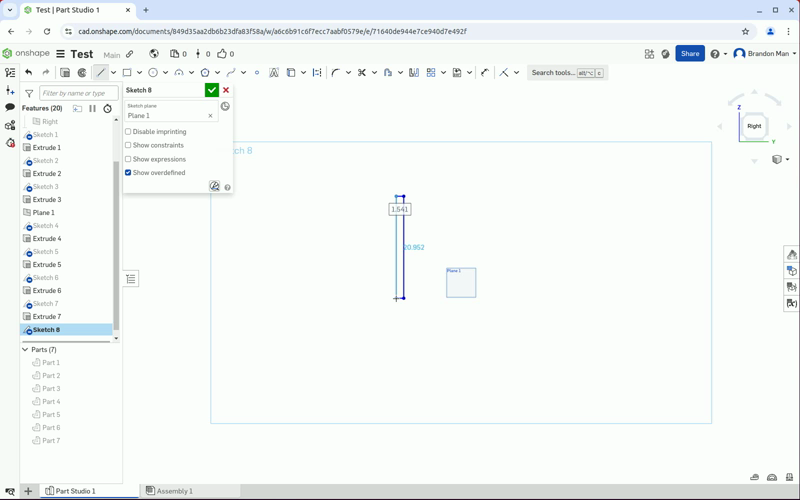
click(396, 298)
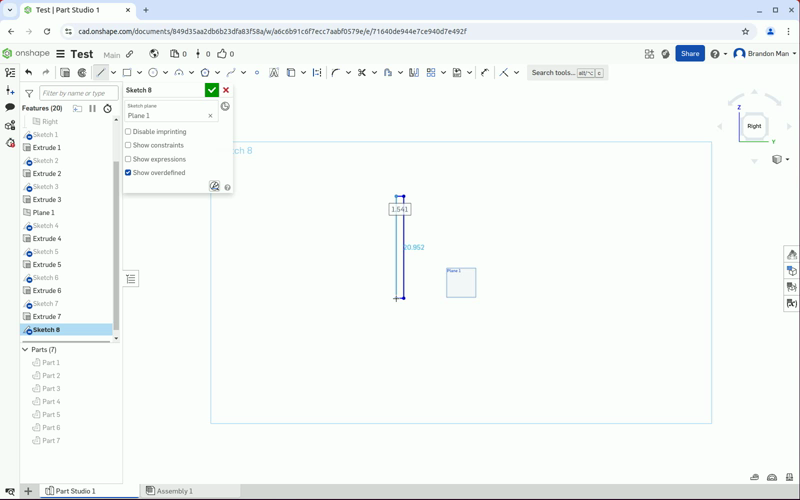
key(esc)
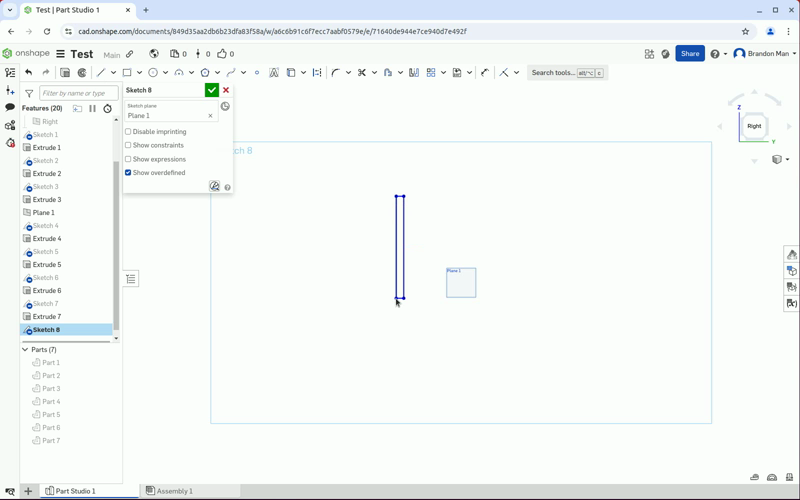
mouse_move(396, 245)
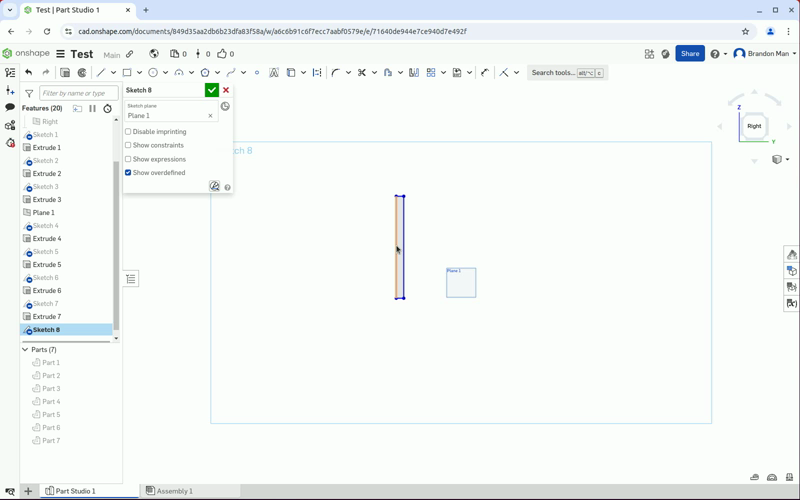
scroll(6)
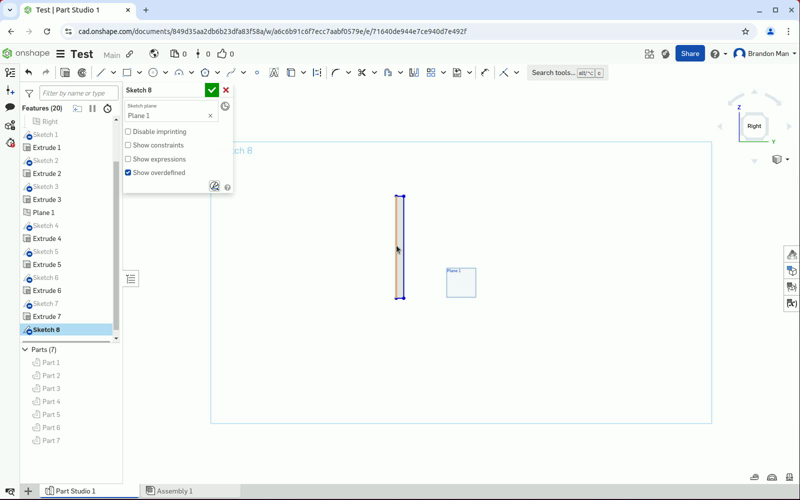
scroll(6)
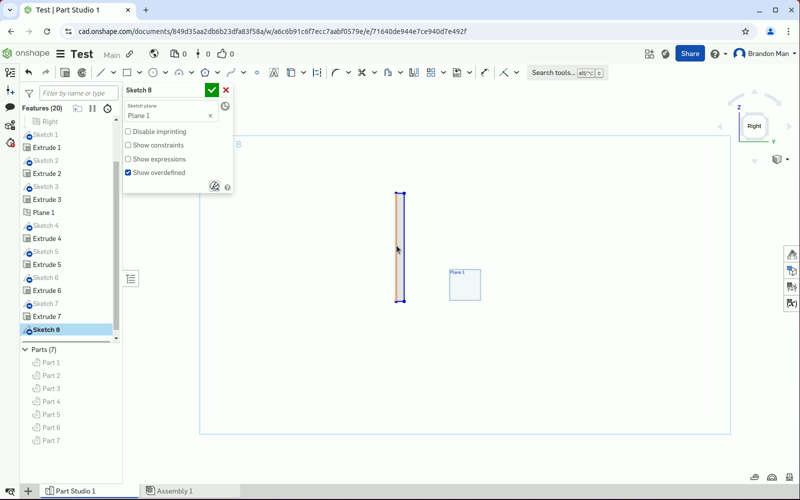
scroll(6)
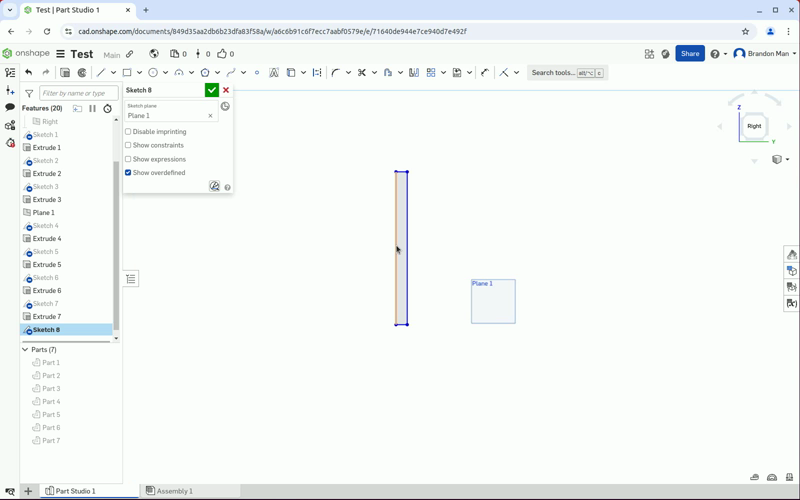
scroll(6)
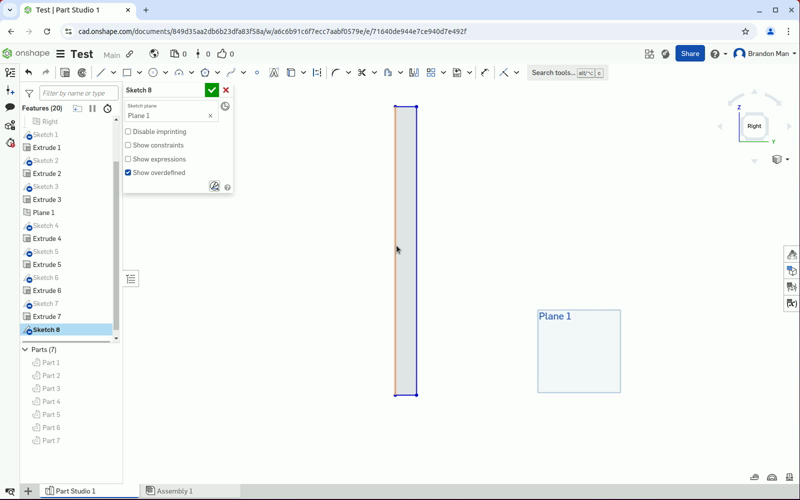
scroll(6)
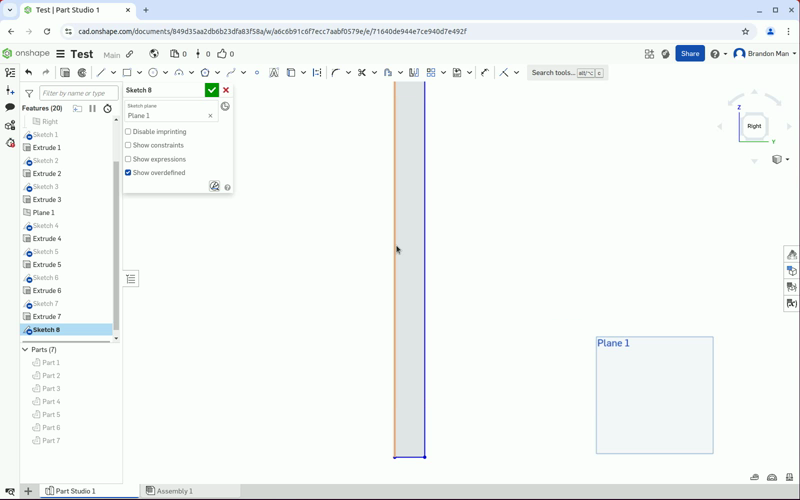
scroll(6)
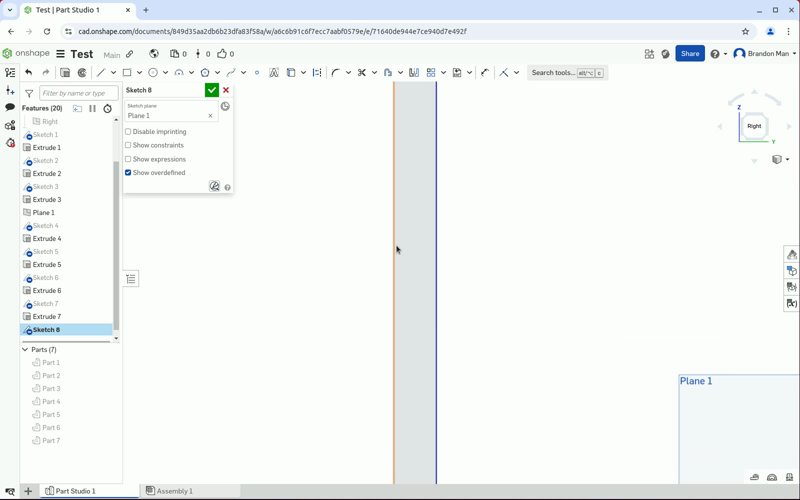
scroll(6)
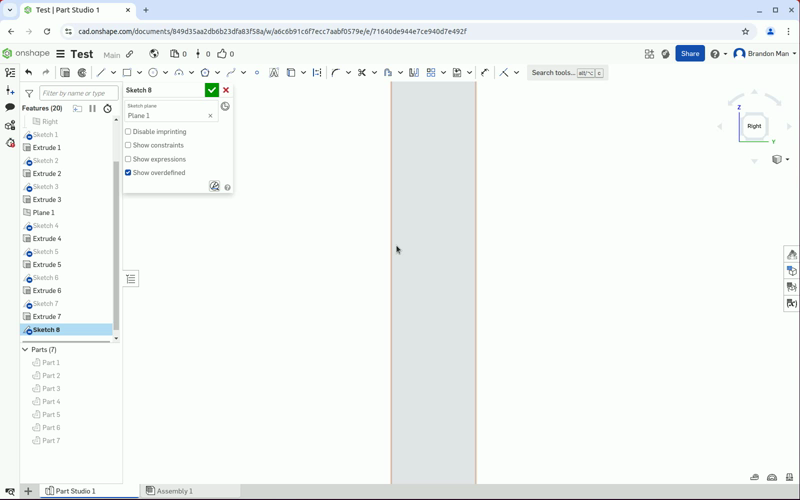
click(396, 245)
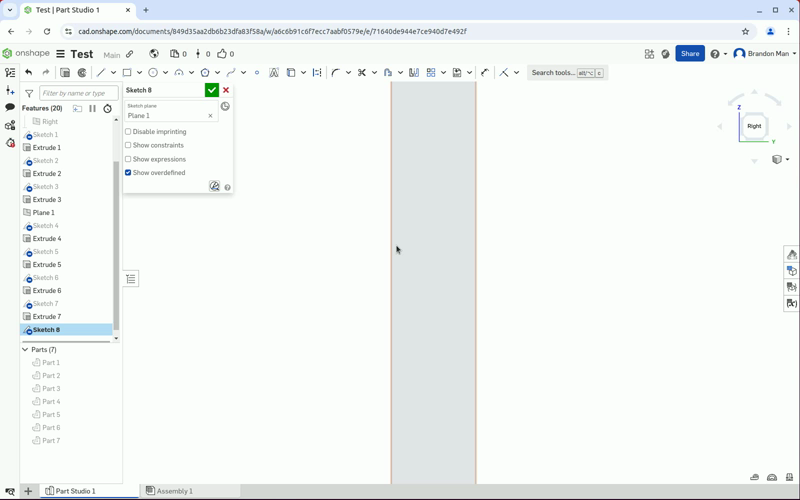
scroll(-6)
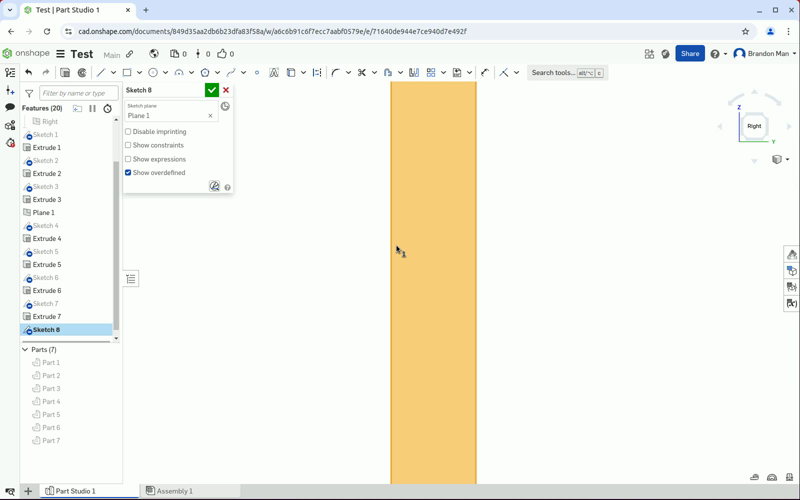
scroll(-6)
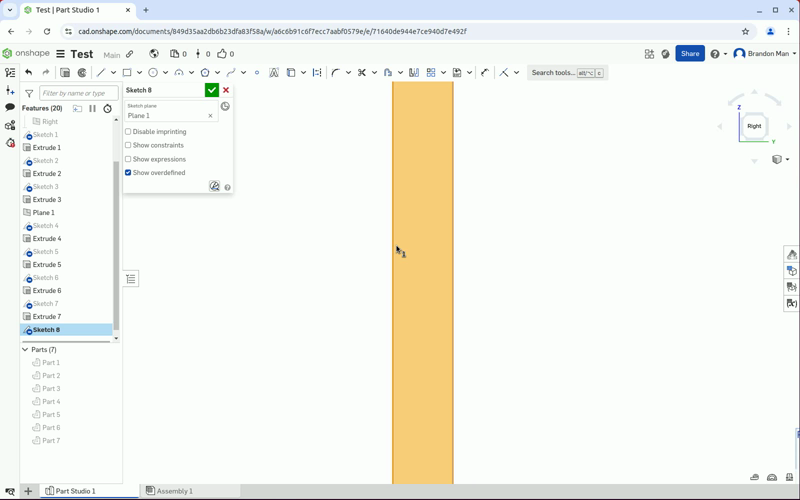
scroll(-6)
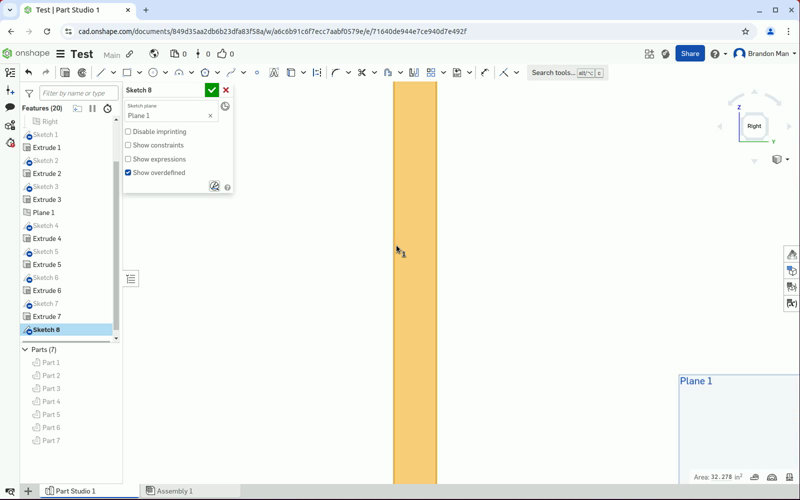
scroll(-6)
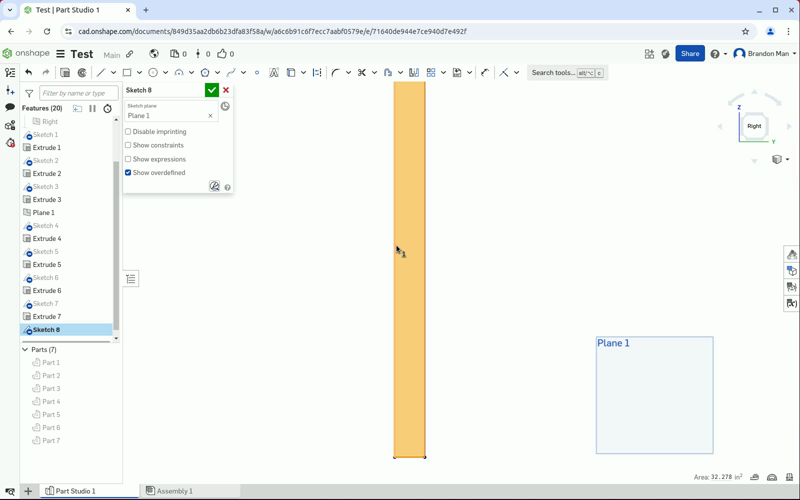
scroll(-6)
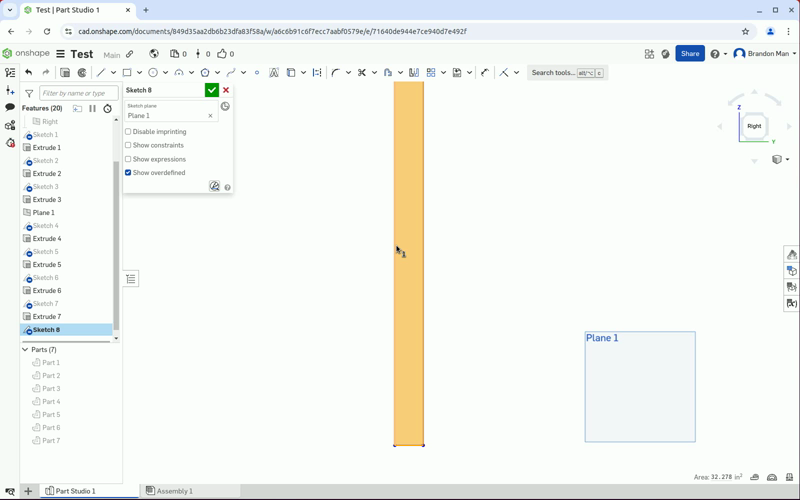
scroll(-6)
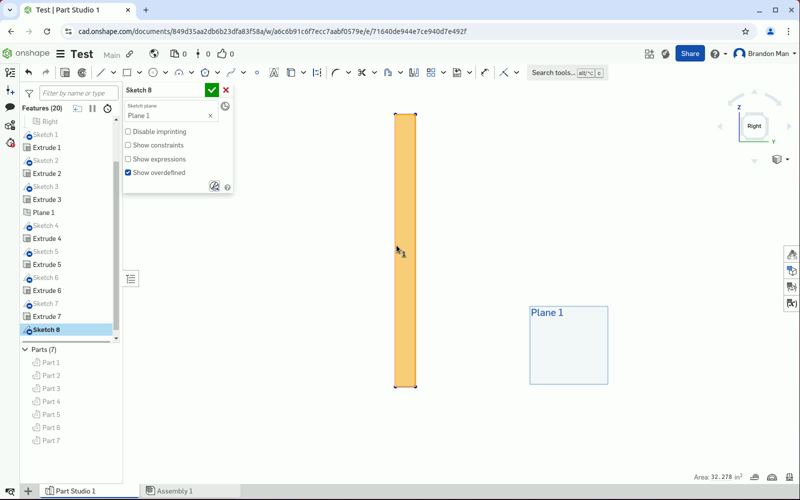
scroll(-6)
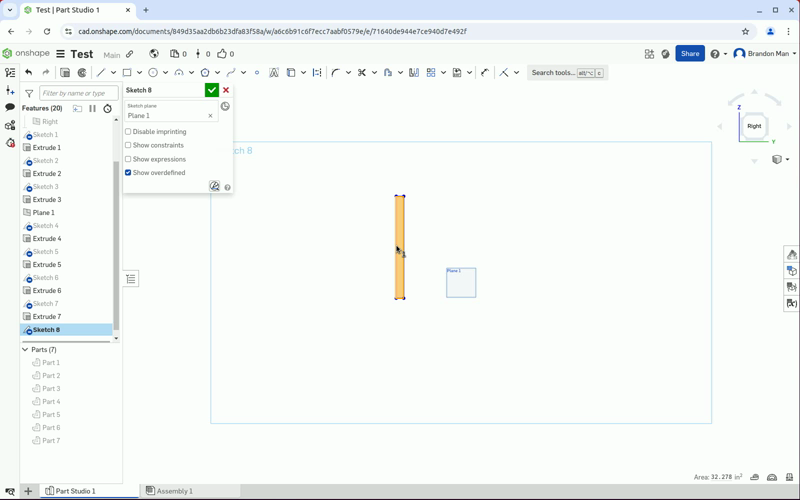
mouse_move(73, 352)
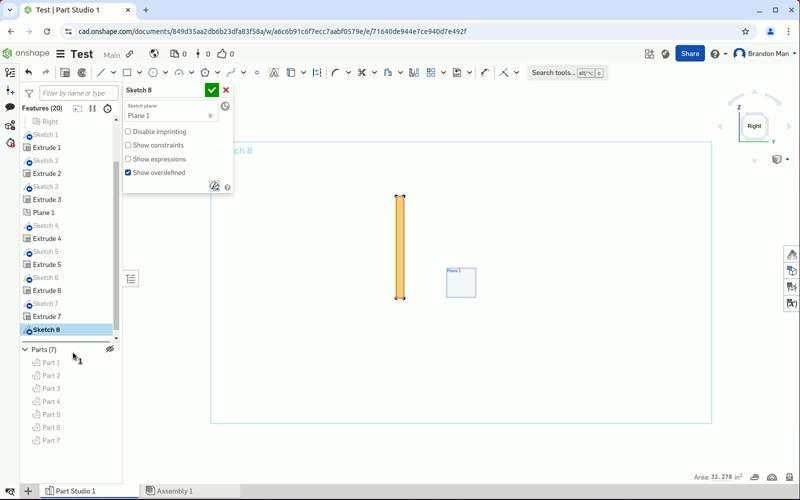
key(shift+y)
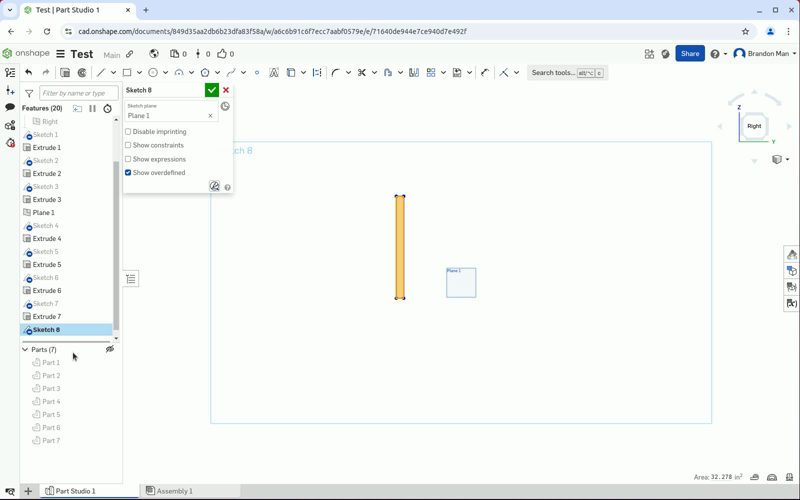
key(shift+e)
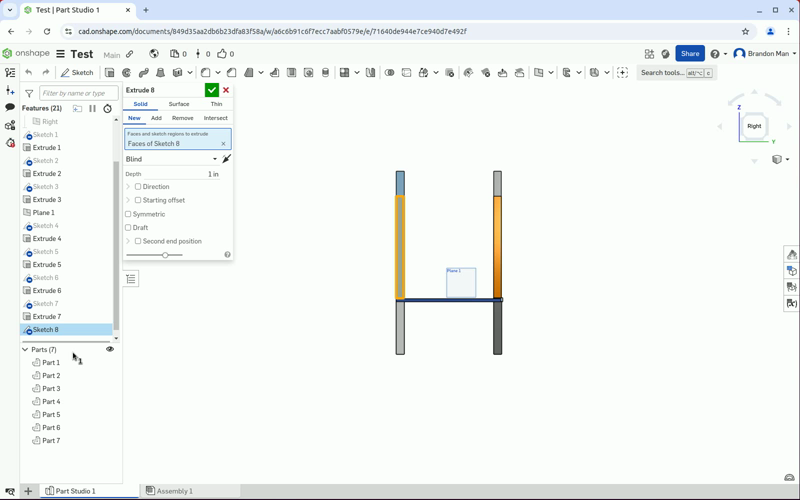
mouse_move(143, 106)
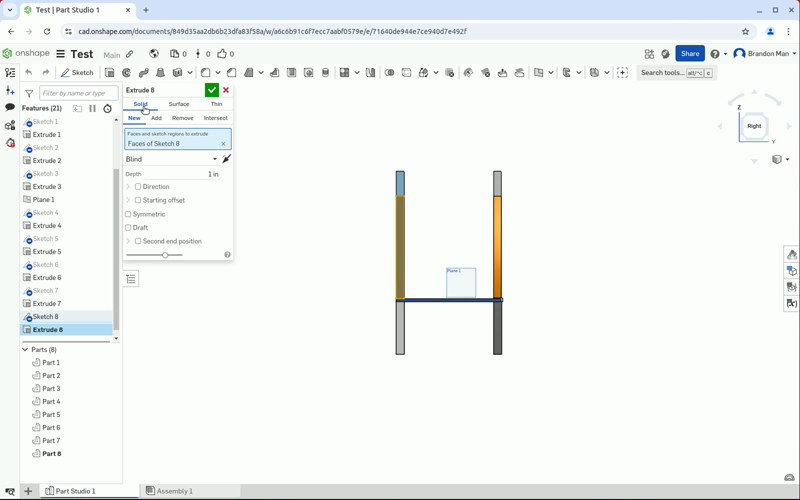
click(143, 106)
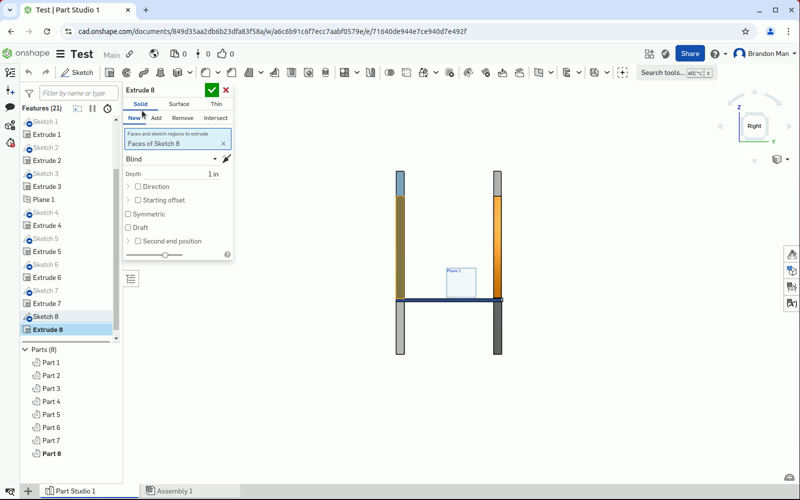
mouse_move(137, 120)
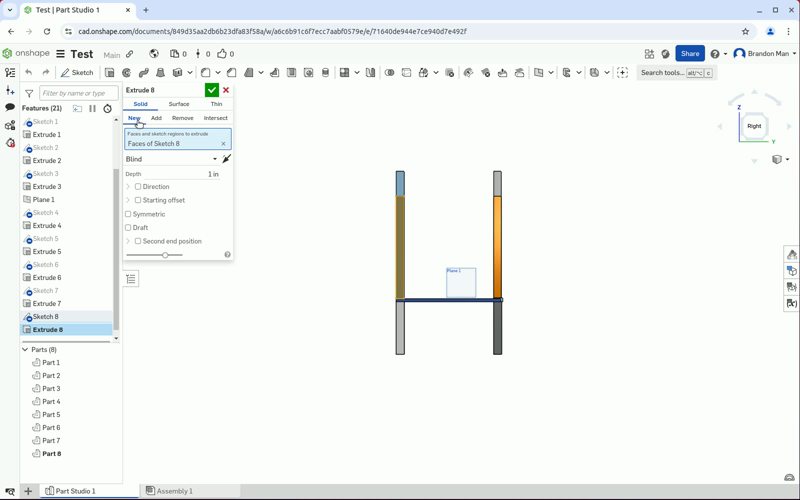
click(137, 120)
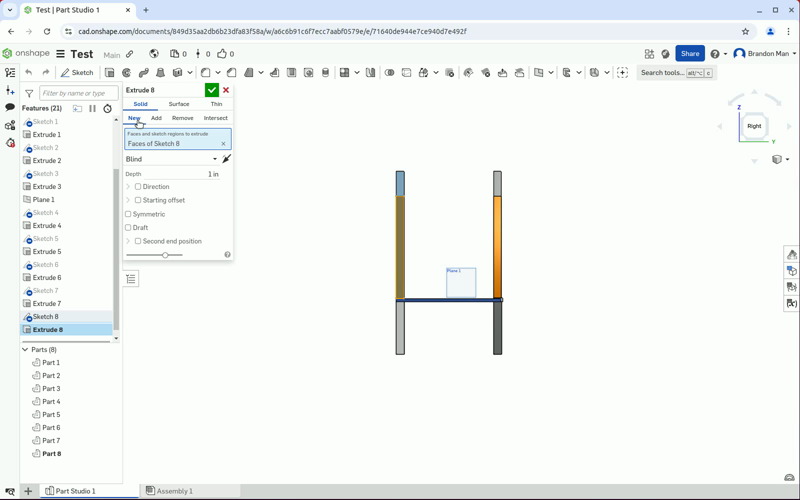
key(tab, 4)
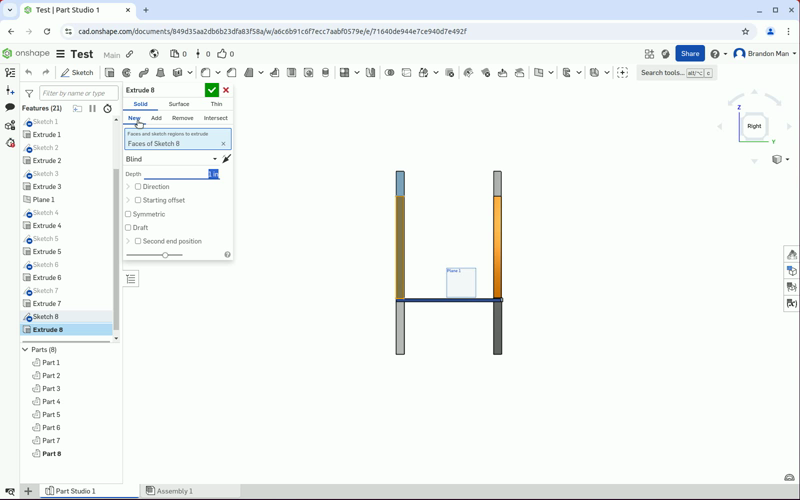
text(-1.685)
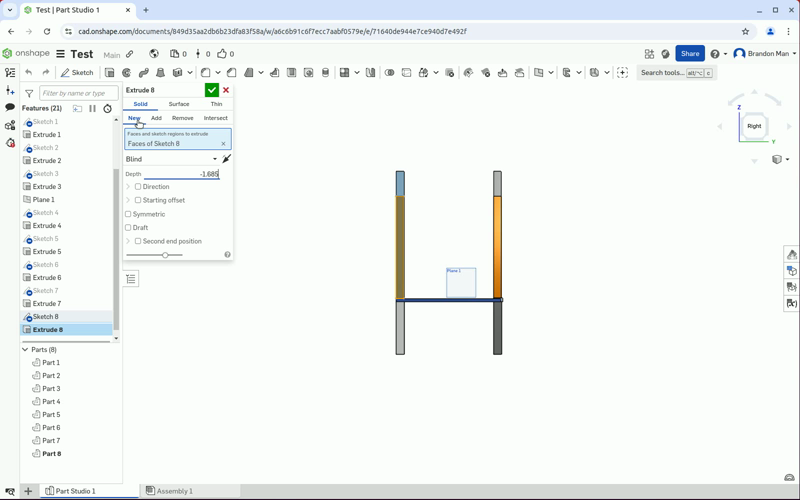
key(enter)
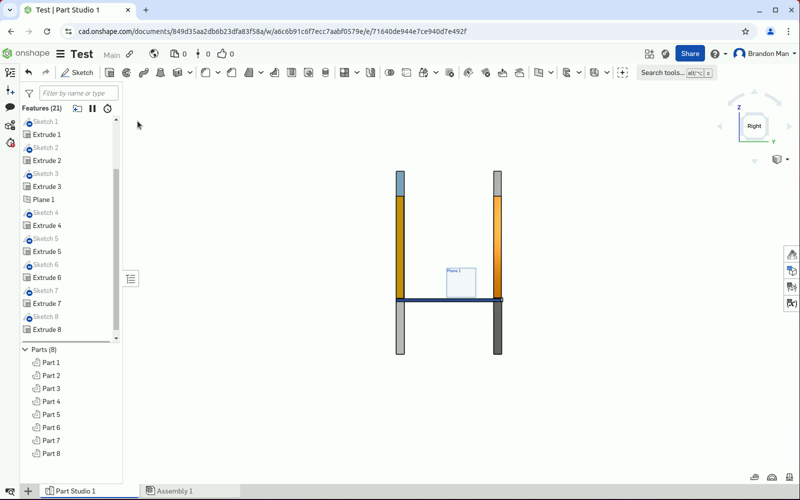
key(shift+h)
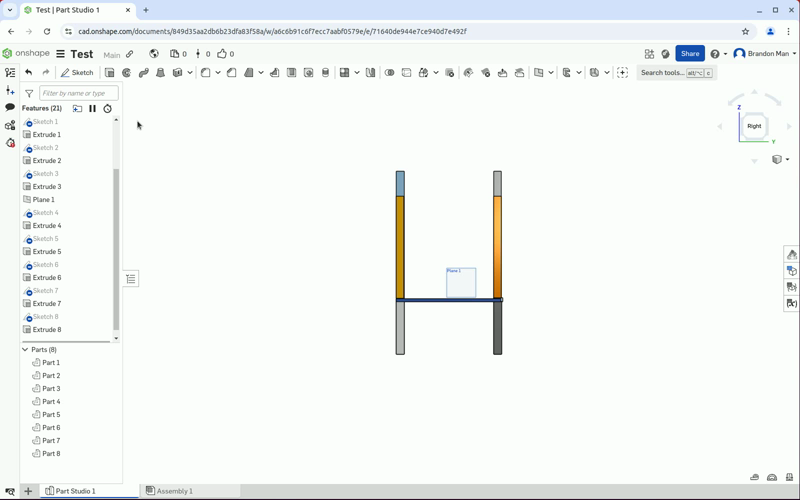
key(shift+h)
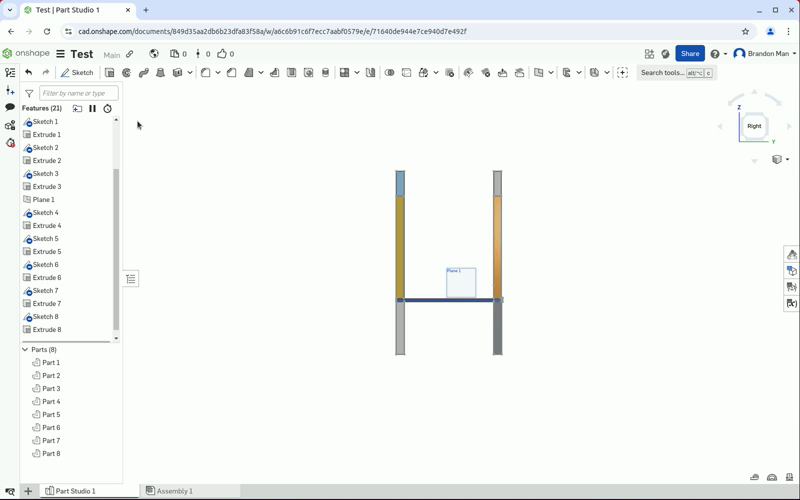
key(shift+7)
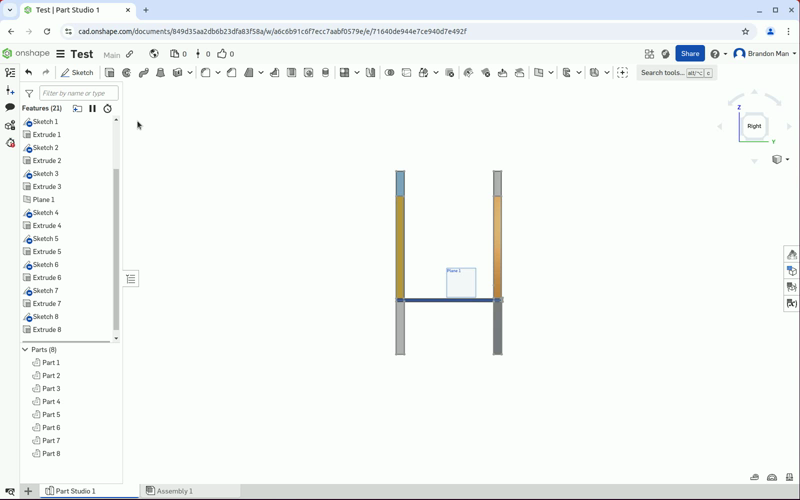
key(right, 2)
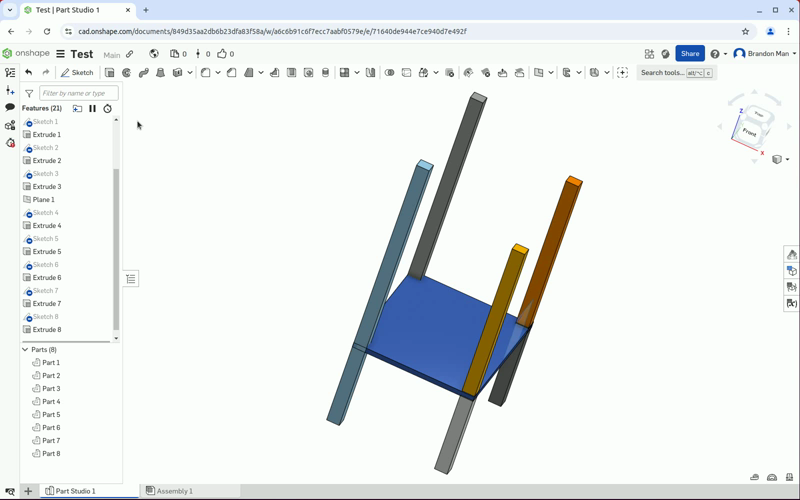
key(down, 2)
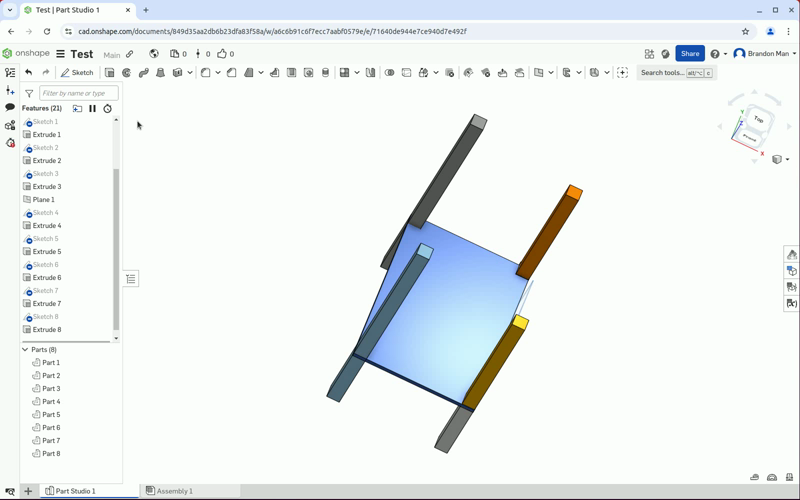
key(up, 2)
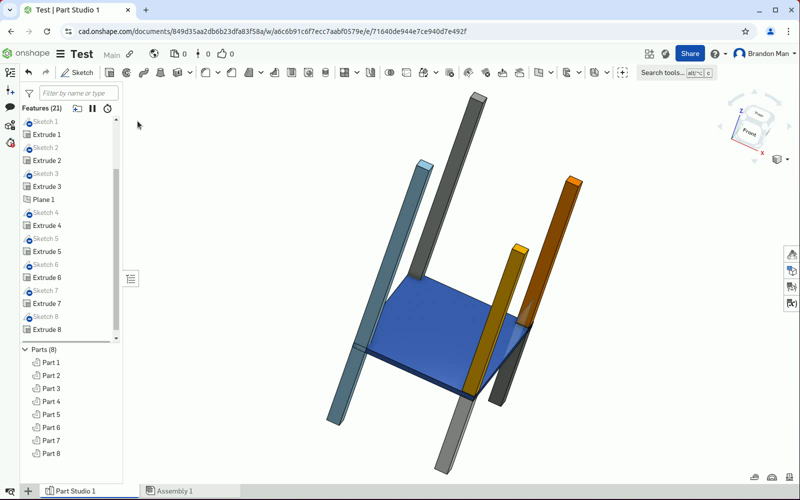
key(left, 2)
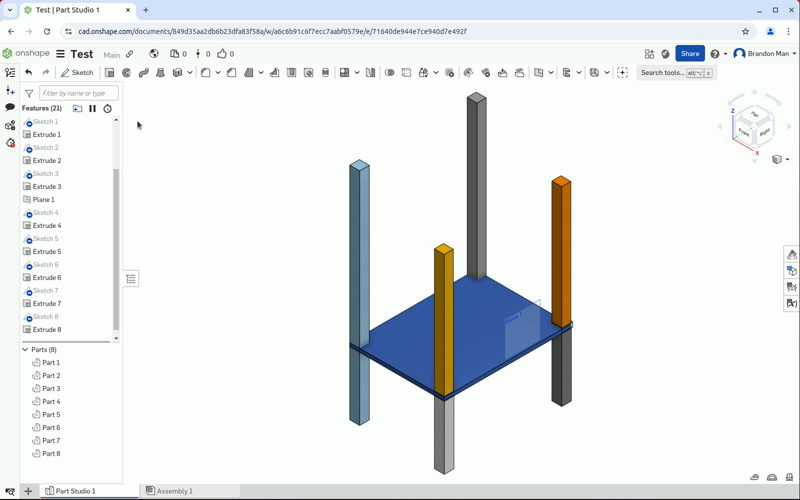
mouse_move(69, 124)
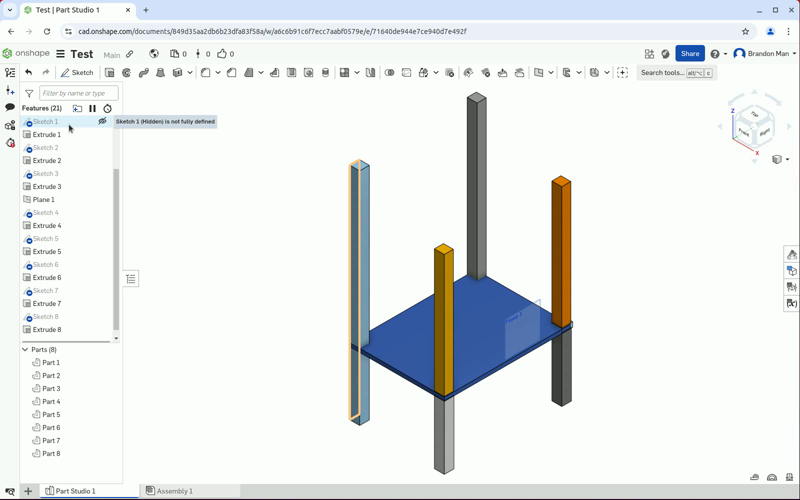
click(69, 124)